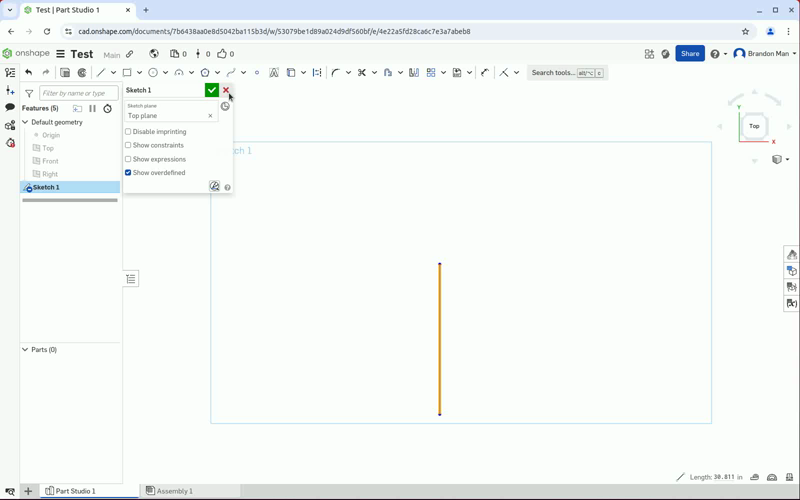
key(shift+h)
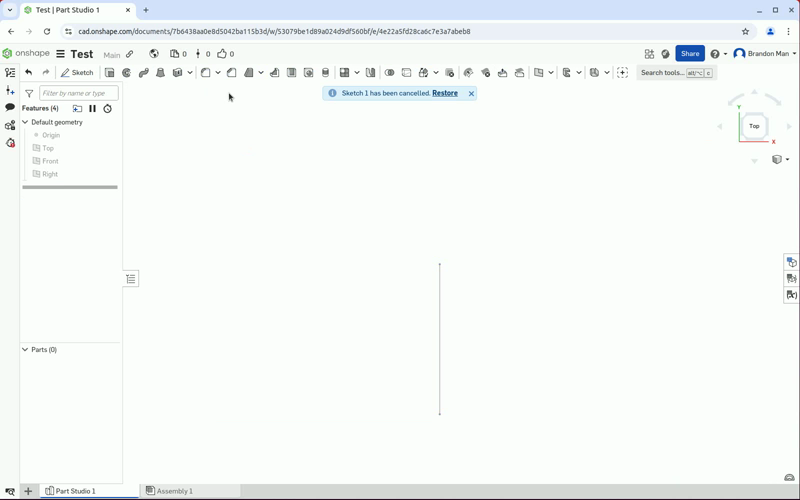
mouse_move(73, 352)
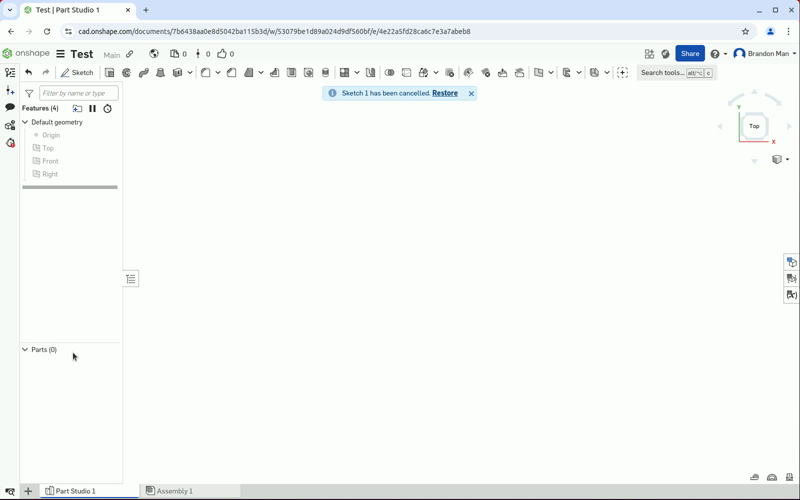
key(y)
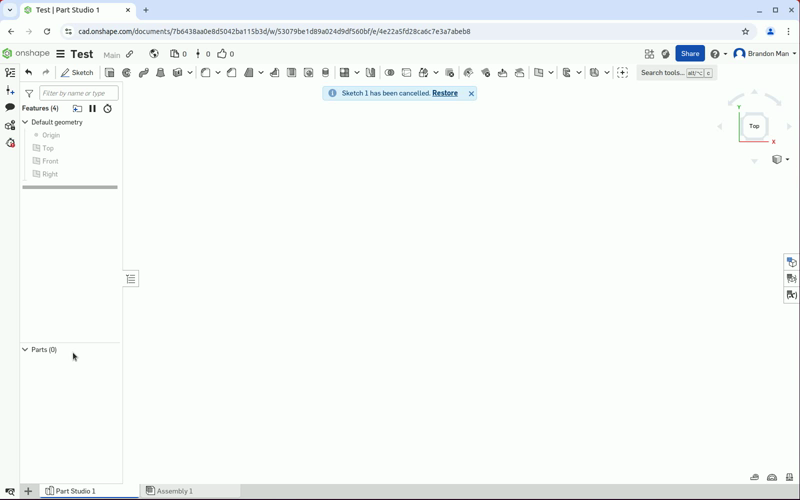
key(shift+p)
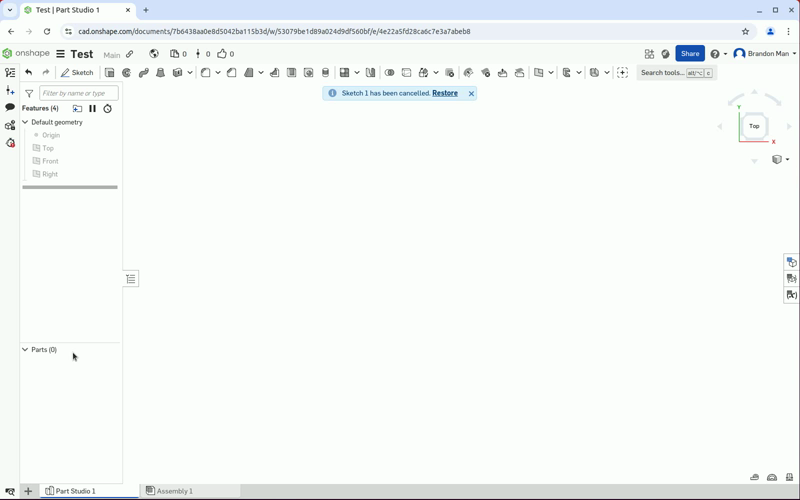
key(space)
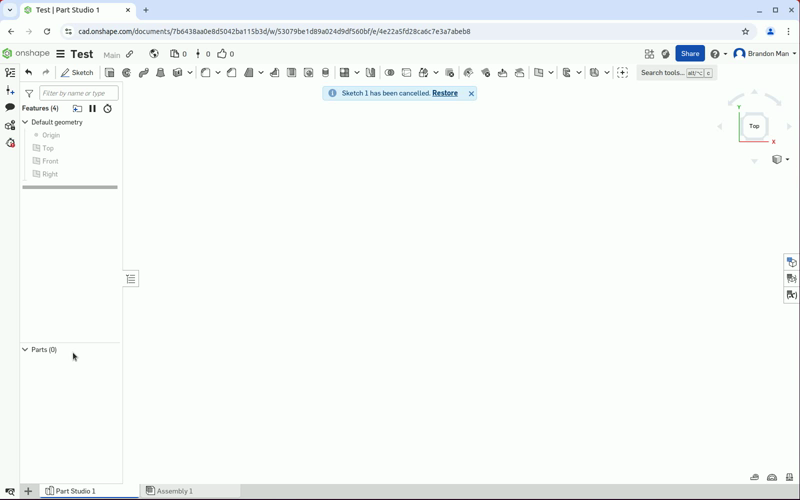
key_down(shift)
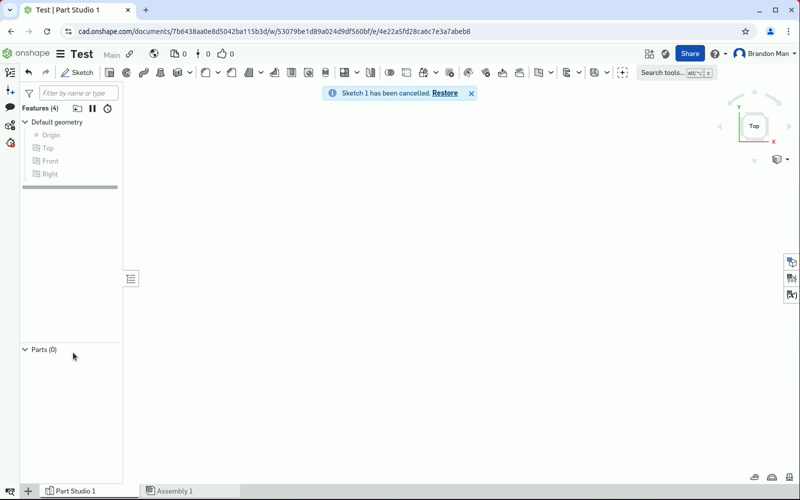
key(up)
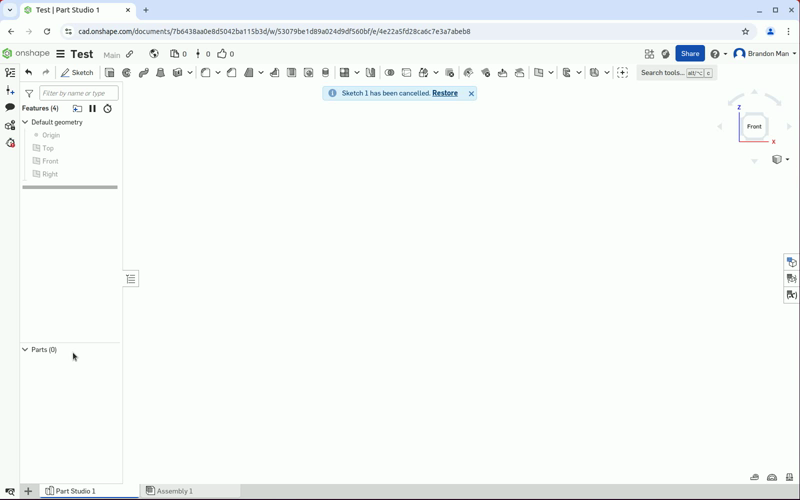
key_up(shift)
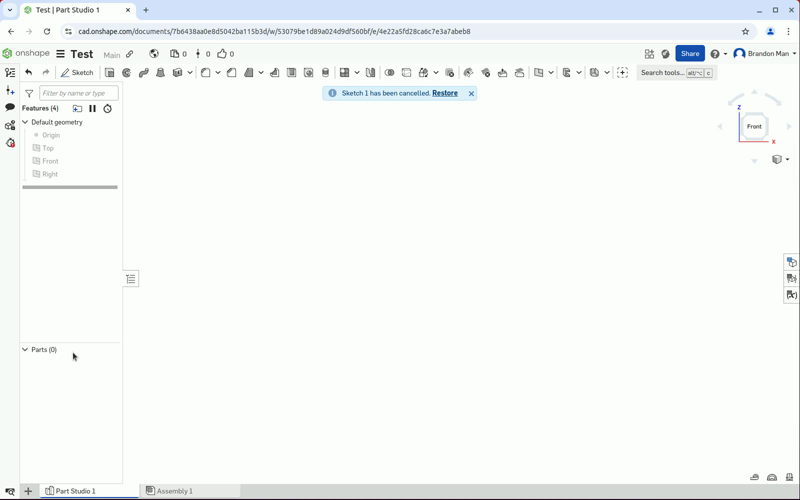
mouse_move(73, 352)
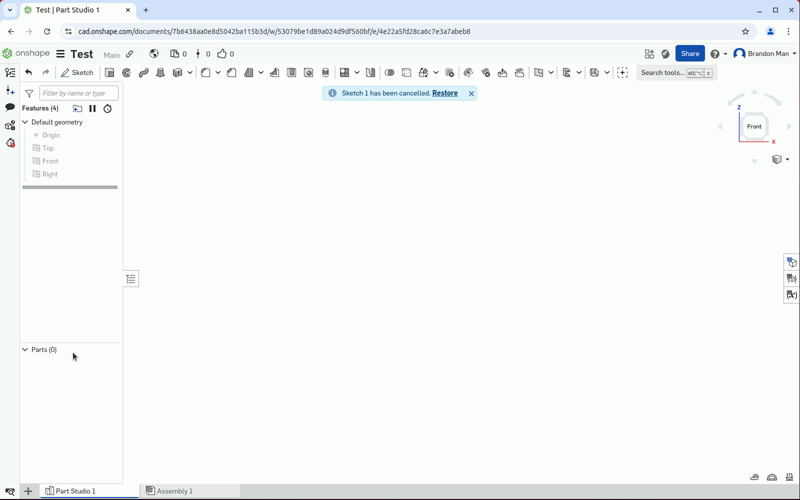
key(shift+y)
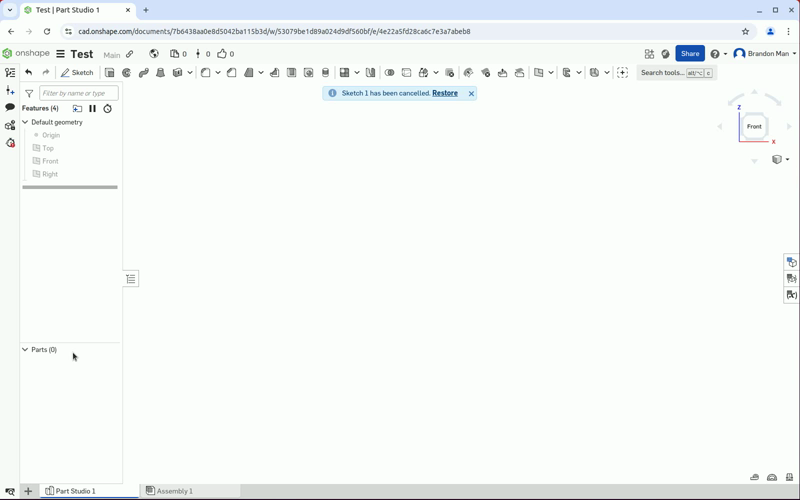
key(shift+s)
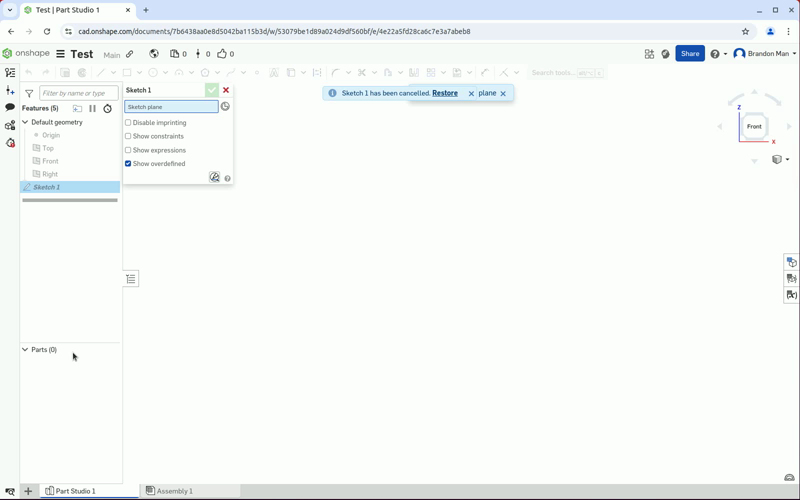
mouse_move(73, 163)
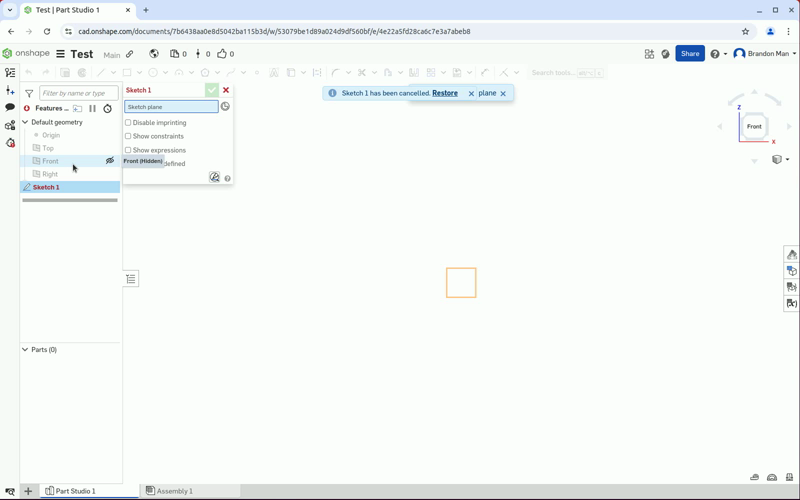
click(73, 163)
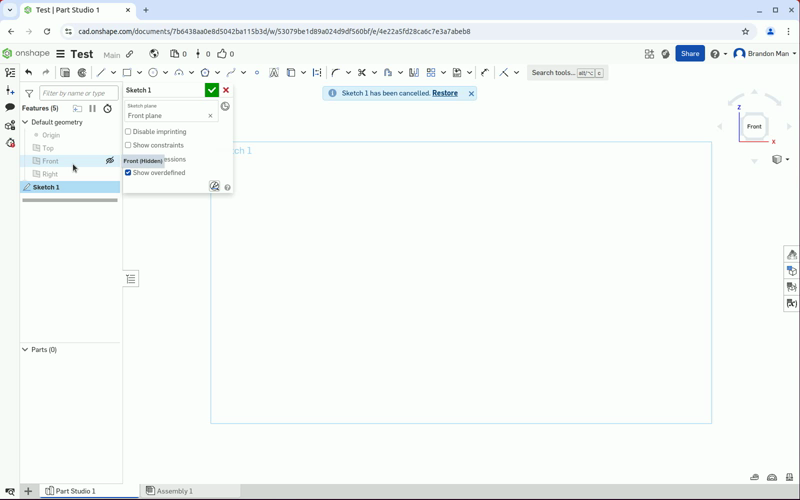
mouse_move(73, 352)
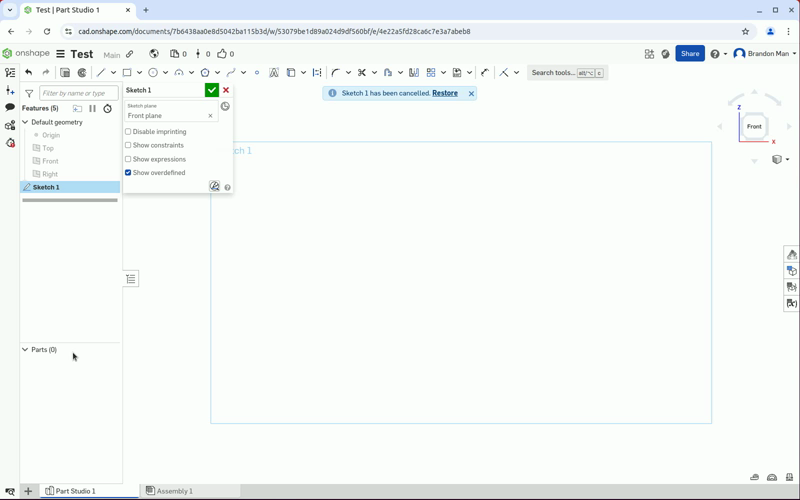
key(y)
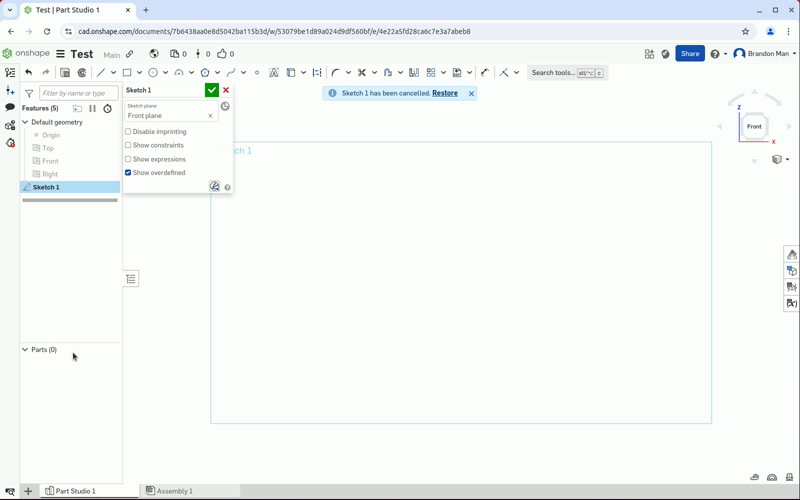
key(l)
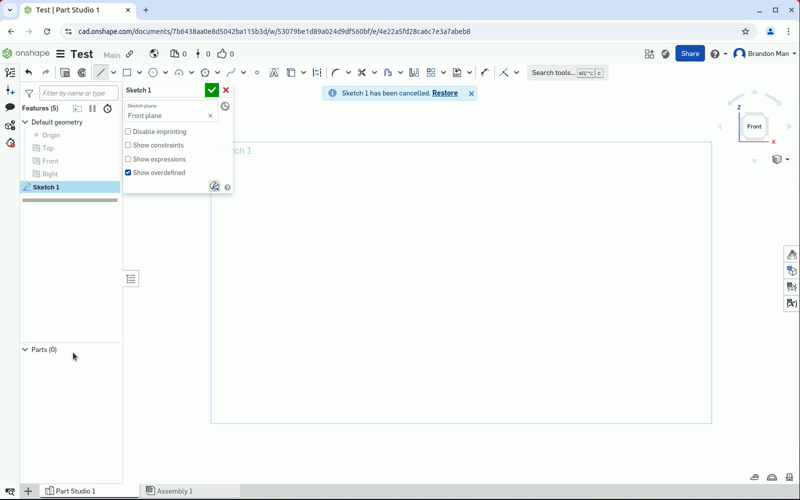
key_down(shift)
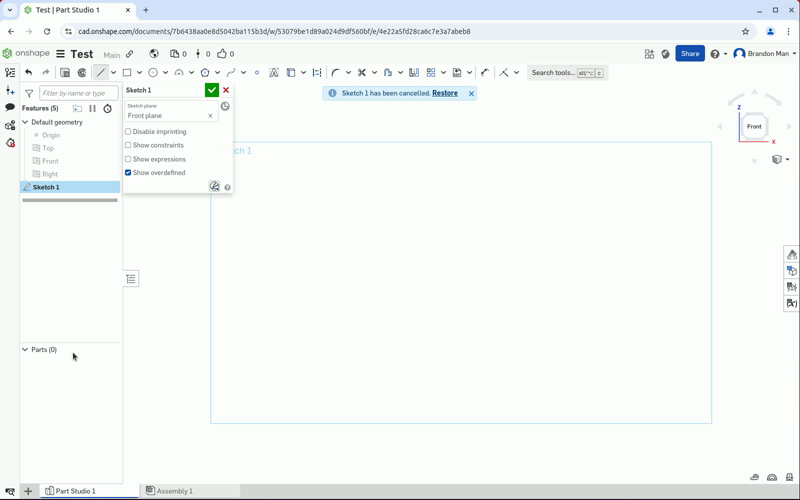
mouse_move(417, 220)
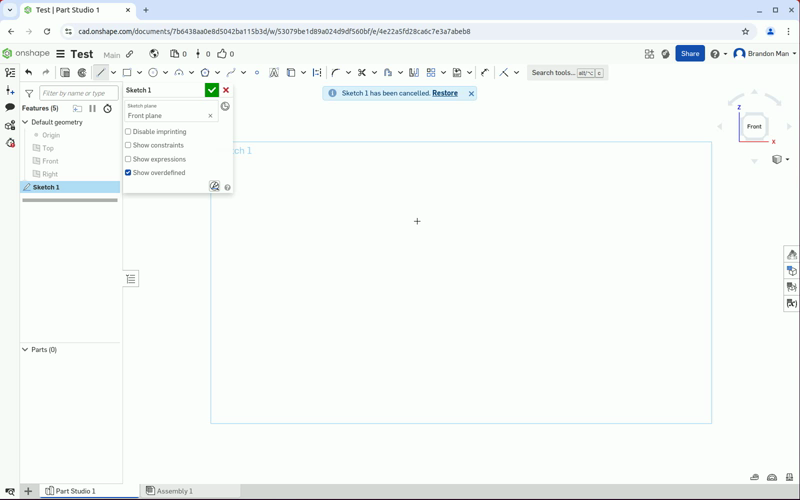
click(417, 220)
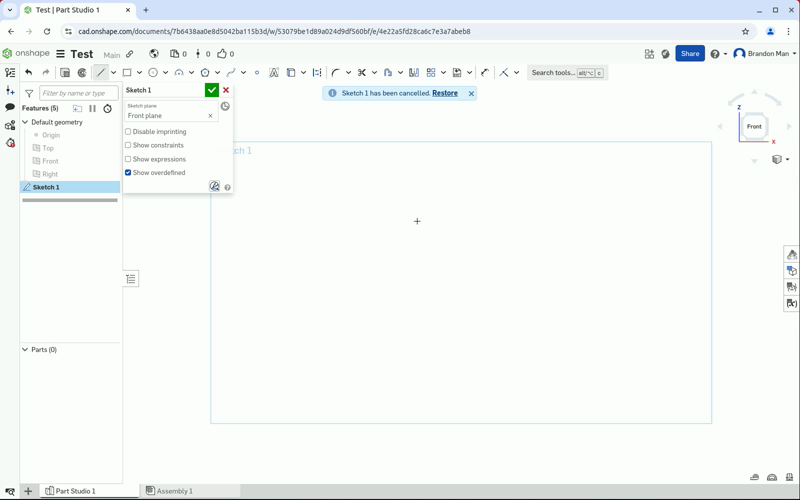
key_up(shift)
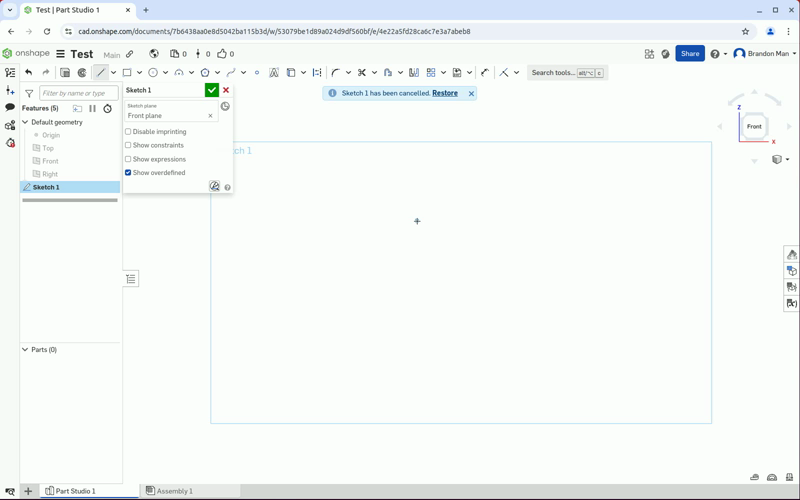
key_down(shift)
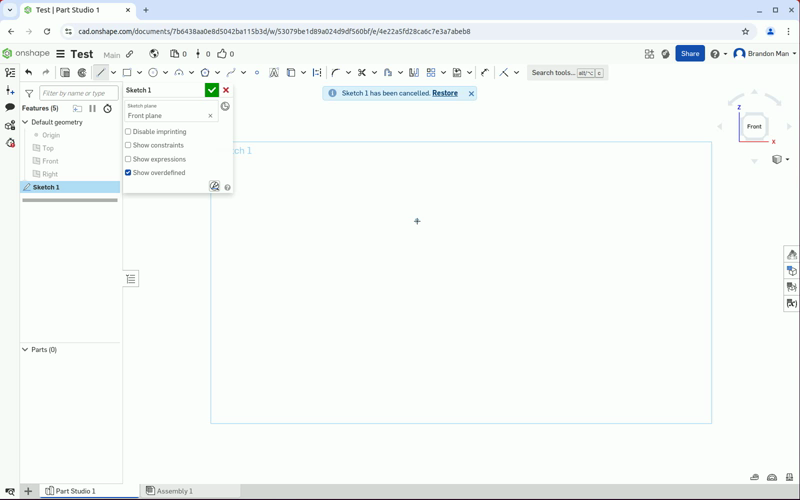
mouse_move(505, 220)
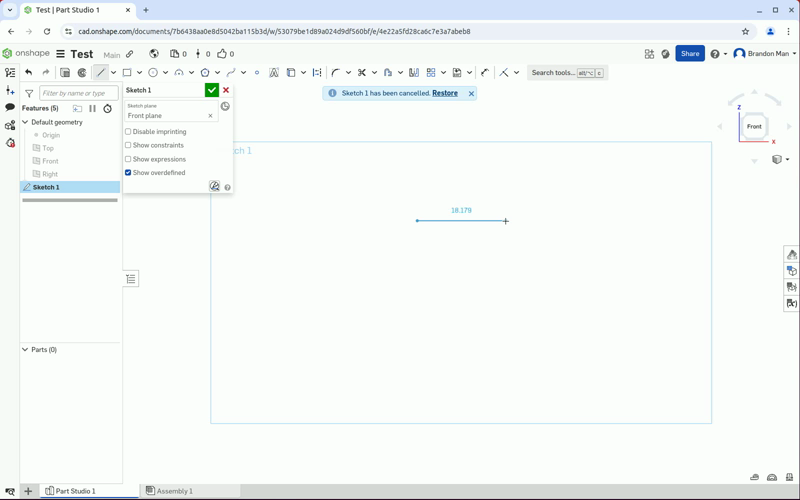
click(505, 220)
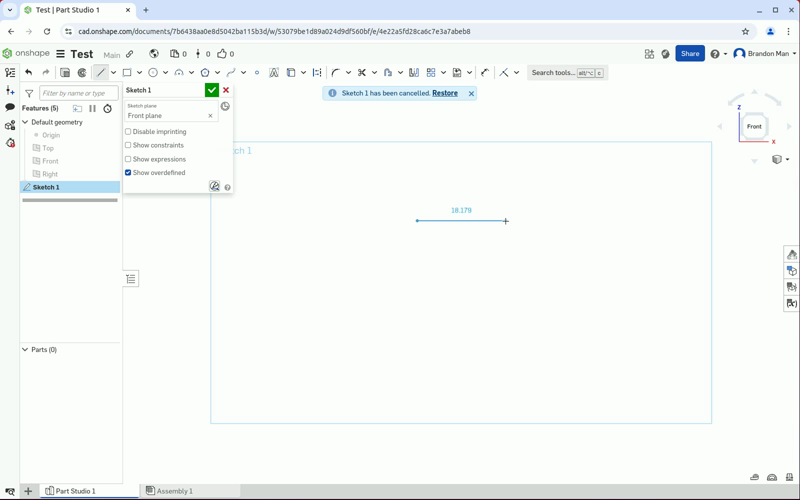
key_up(shift)
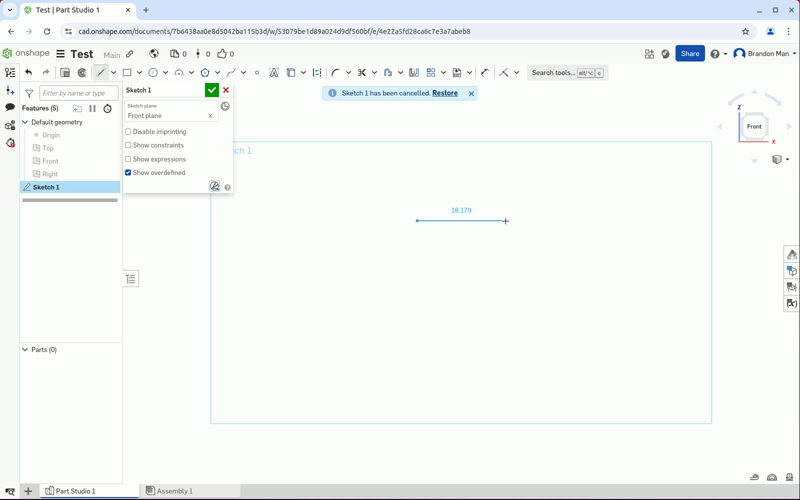
key(esc)
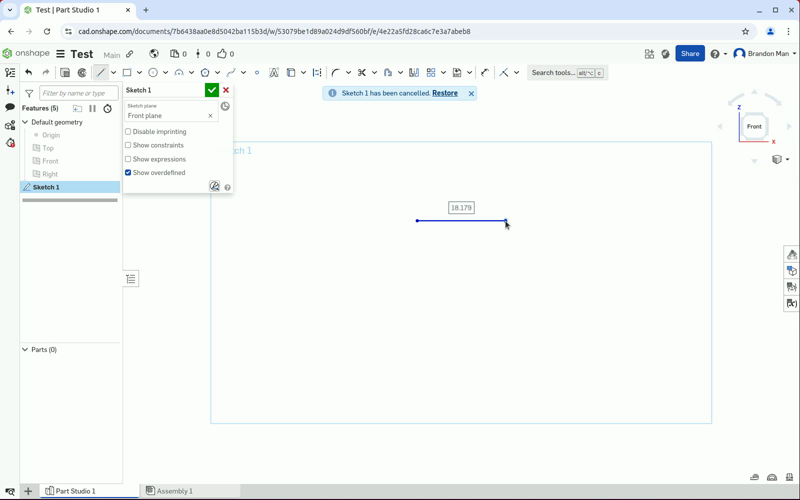
key(a)
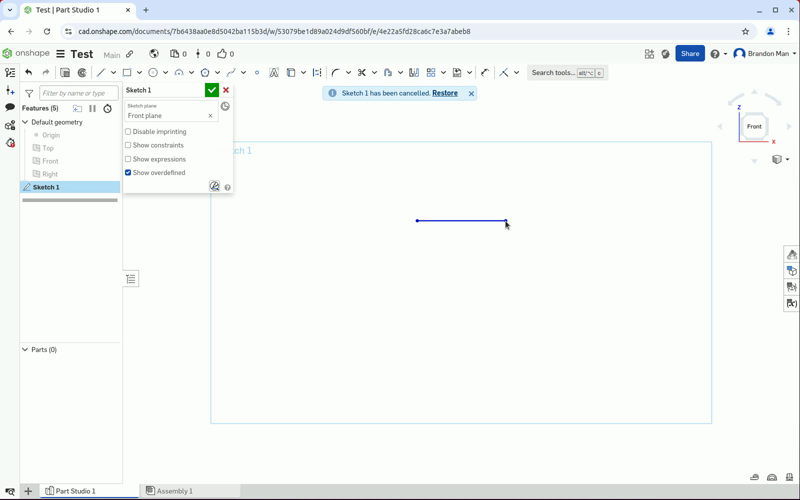
mouse_move(505, 220)
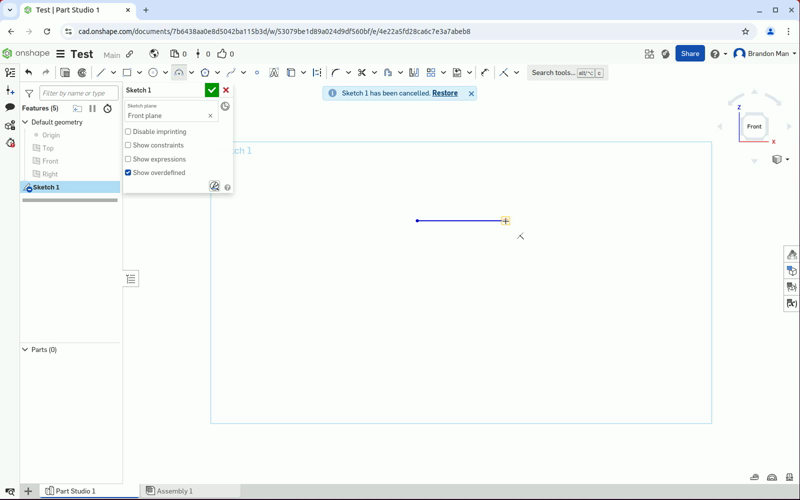
click(505, 220)
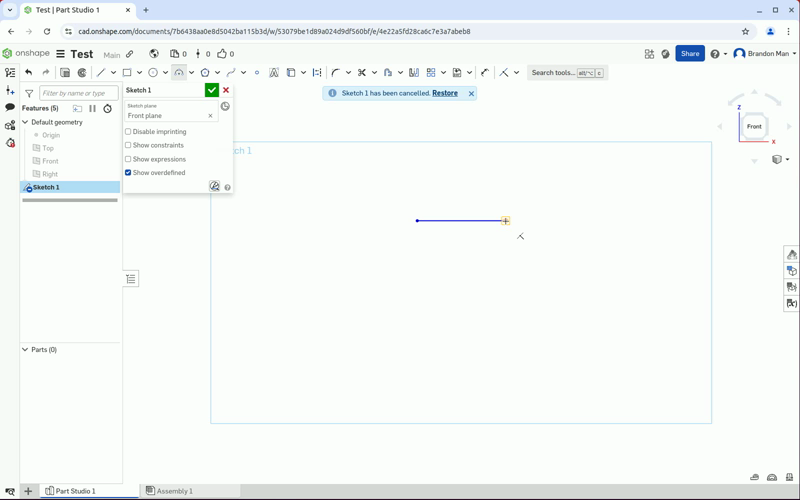
mouse_move(417, 220)
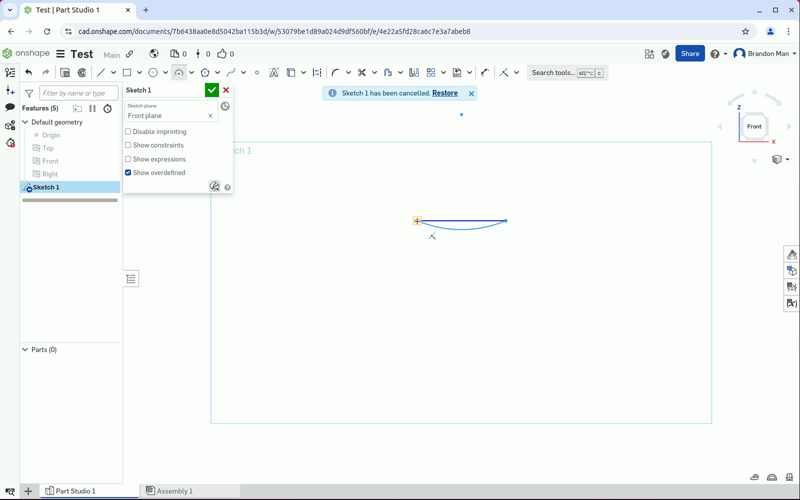
click(417, 220)
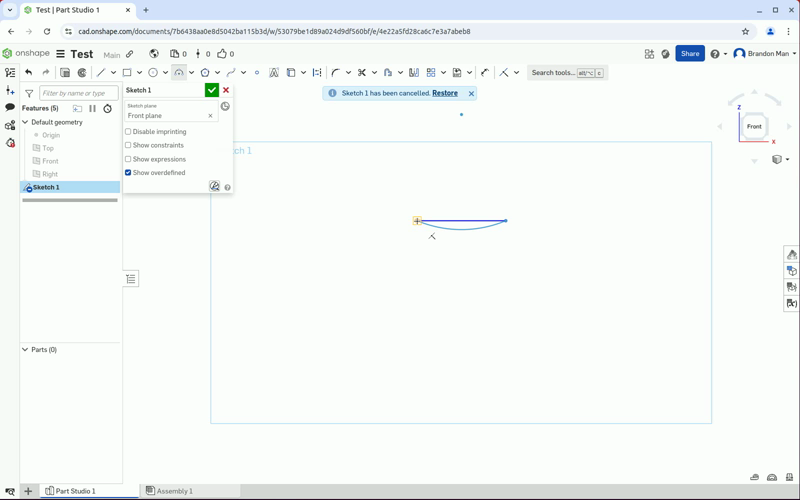
key_down(shift)
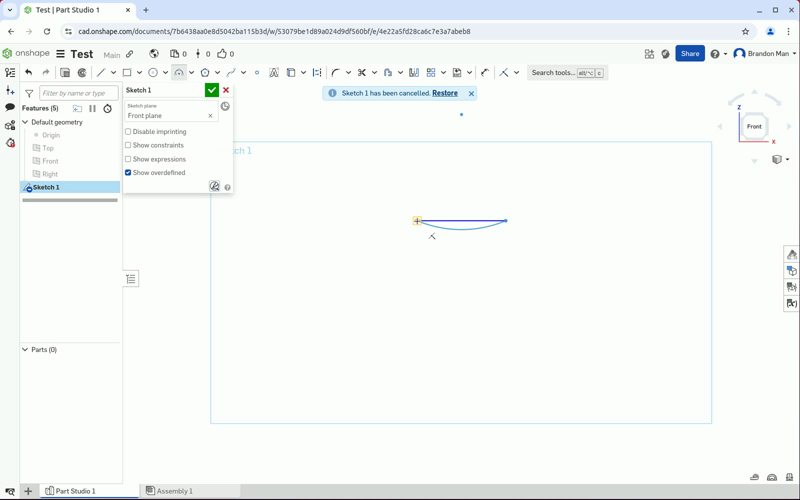
mouse_move(461, 176)
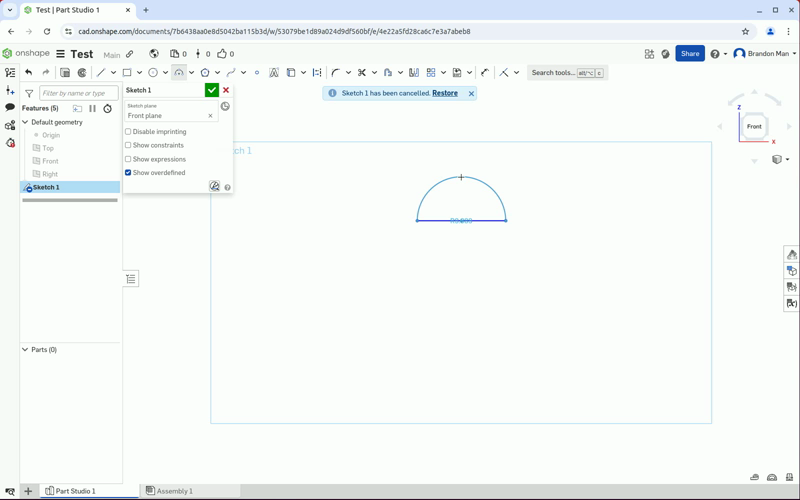
click(461, 176)
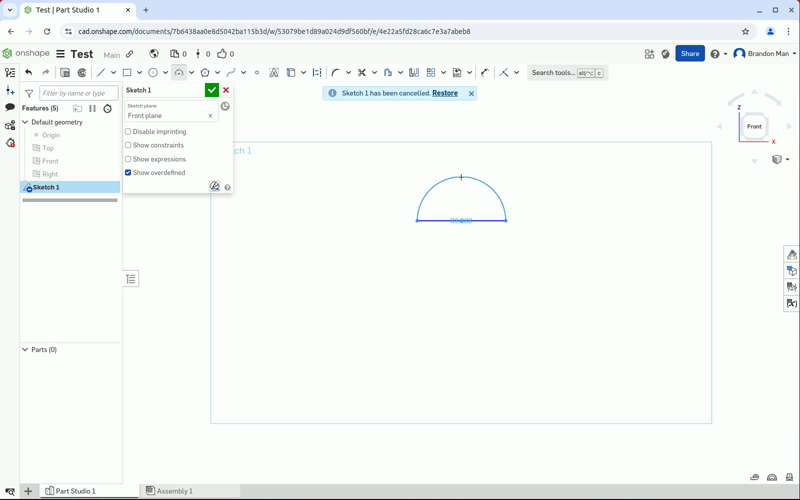
key_up(shift)
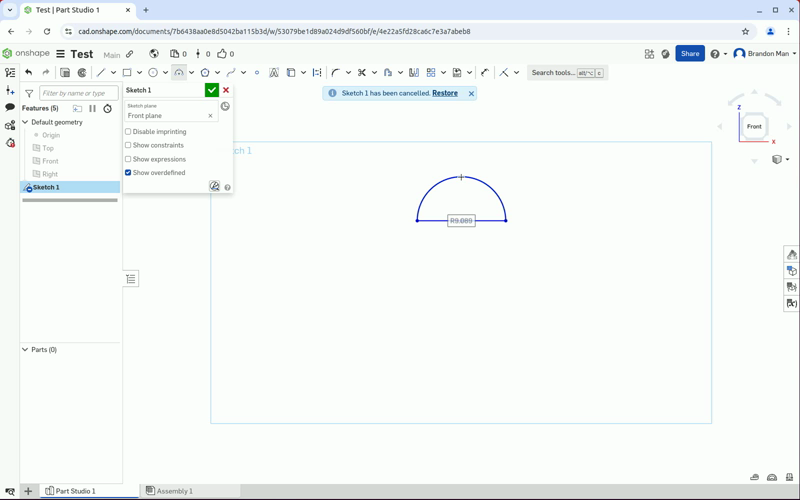
key(esc)
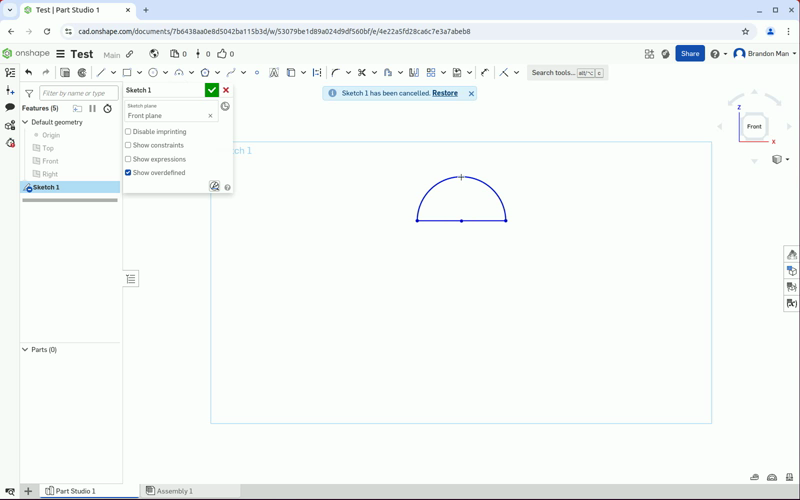
mouse_move(464, 201)
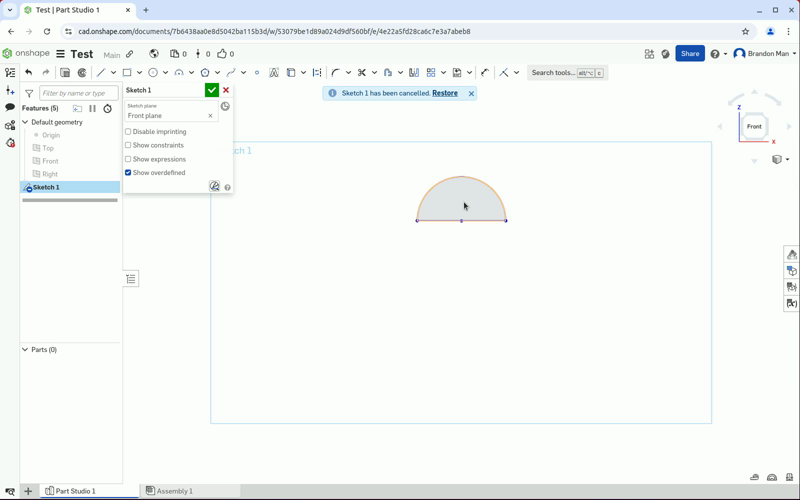
scroll(6)
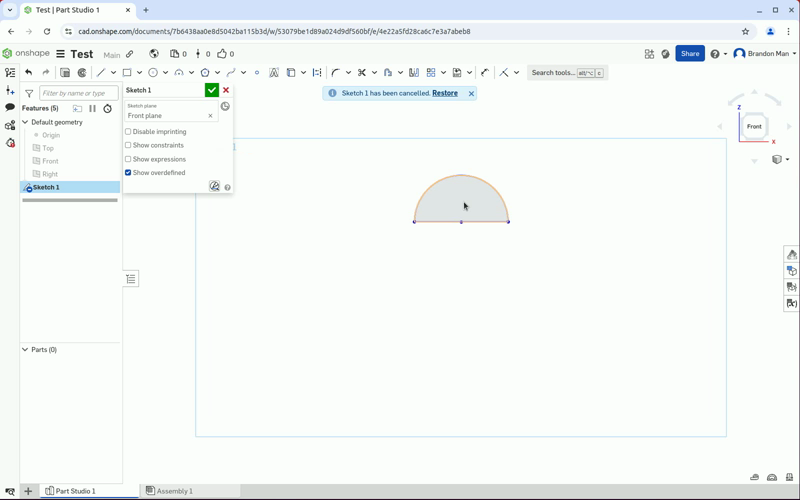
scroll(6)
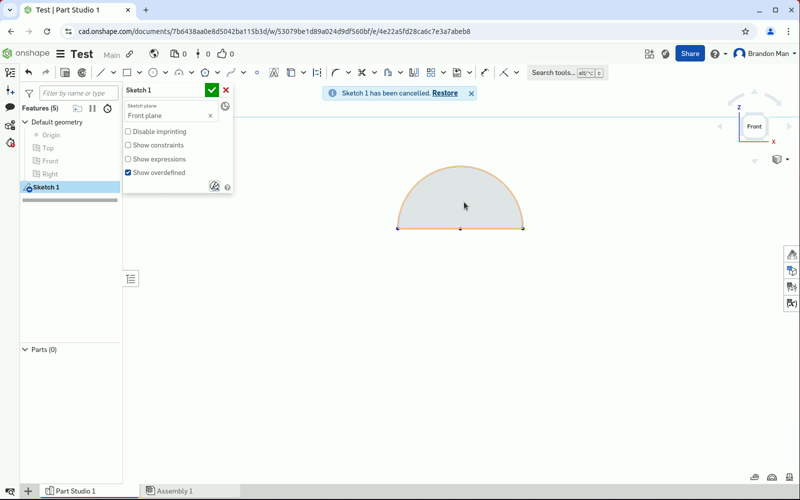
scroll(6)
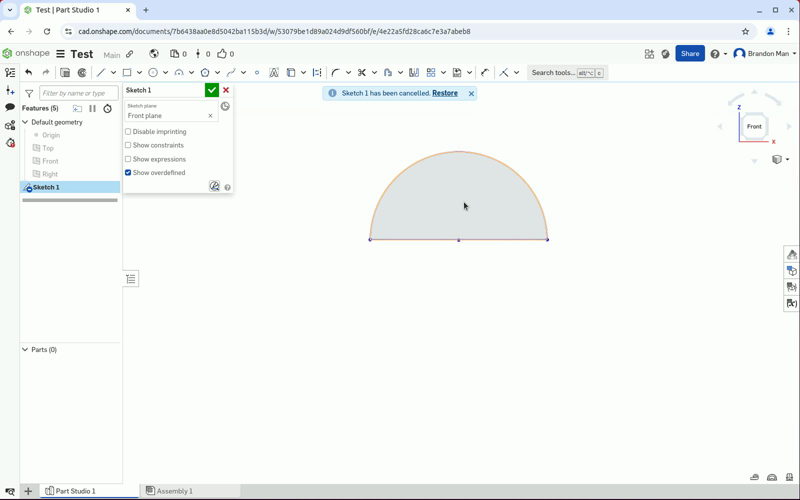
scroll(6)
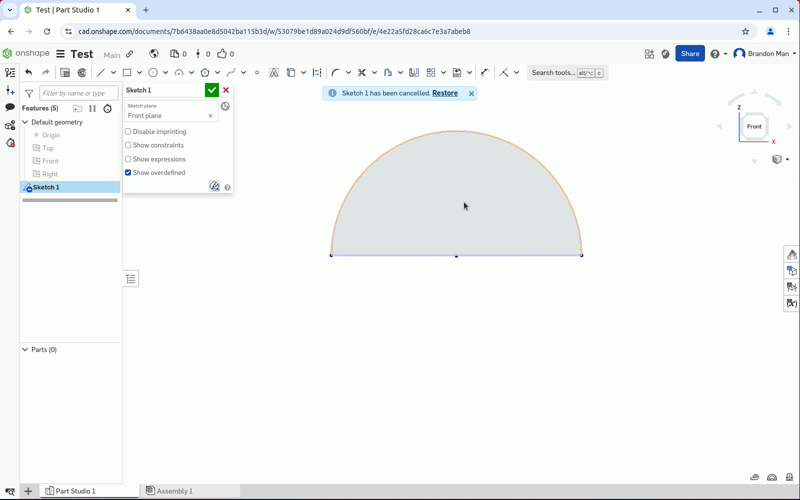
scroll(6)
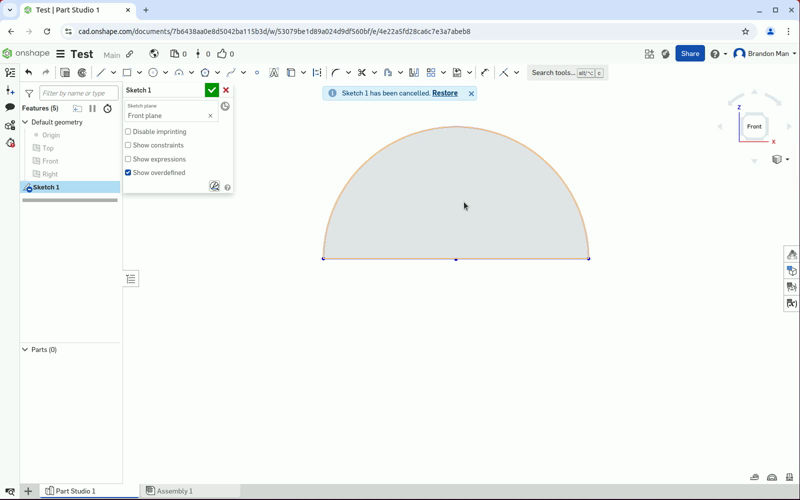
scroll(6)
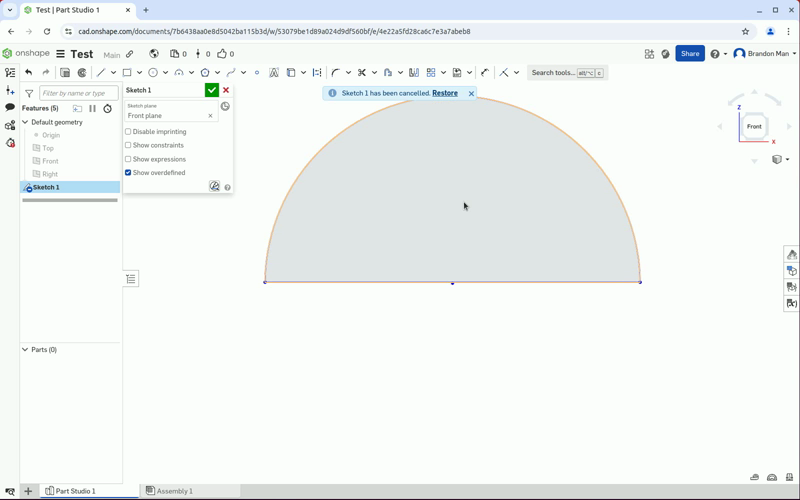
scroll(6)
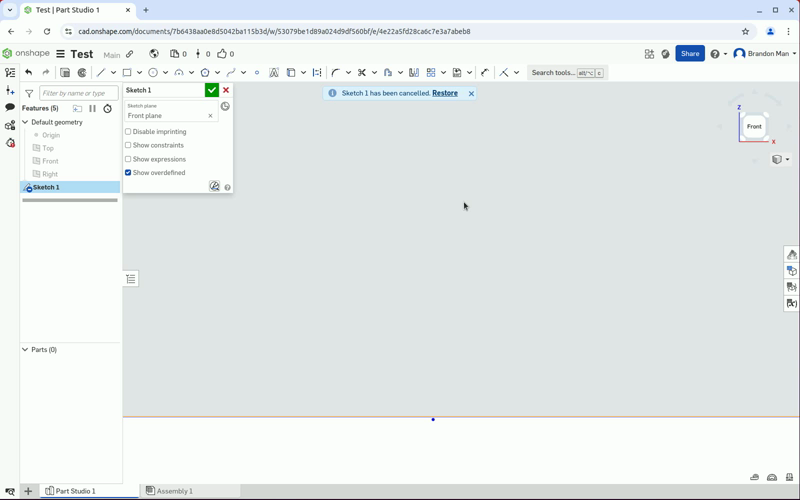
click(464, 201)
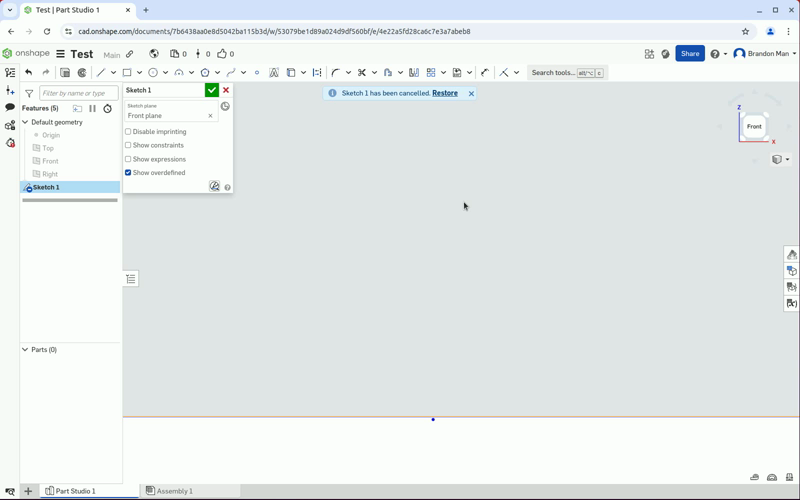
scroll(-6)
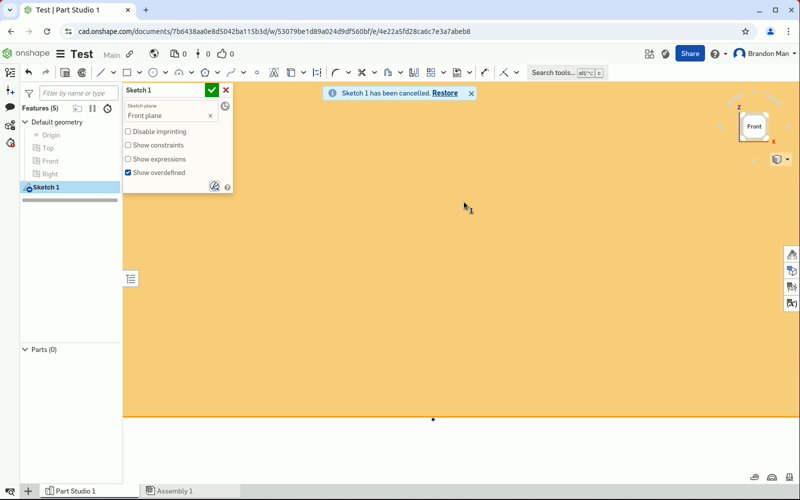
scroll(-6)
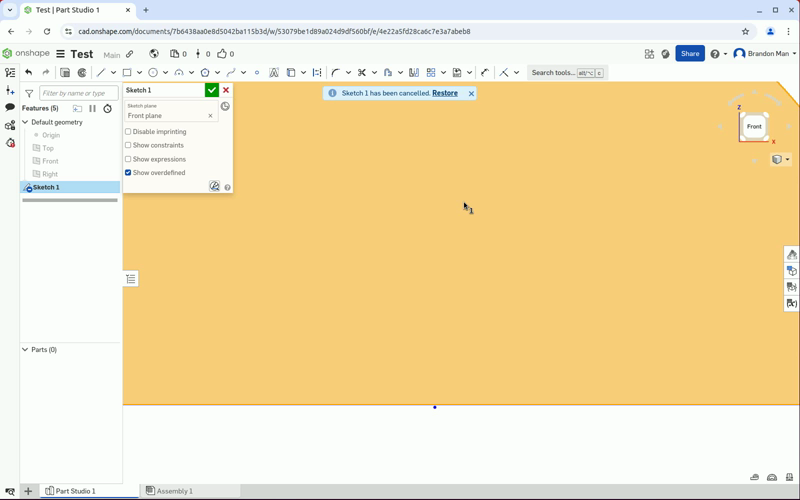
scroll(-6)
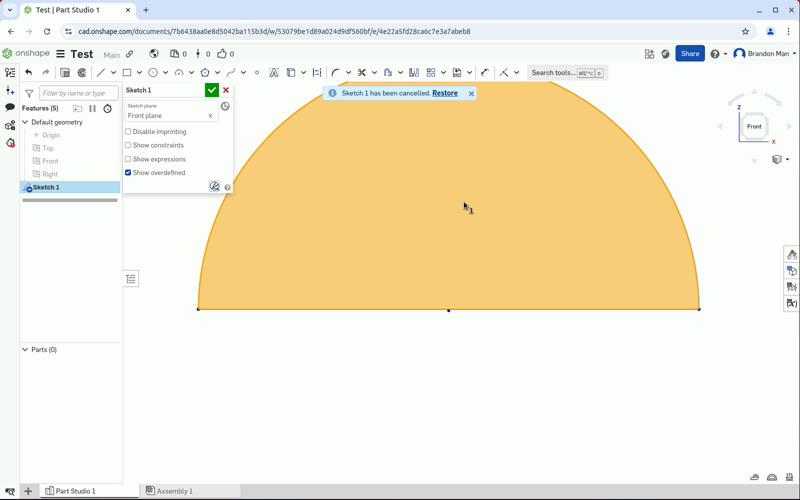
scroll(-6)
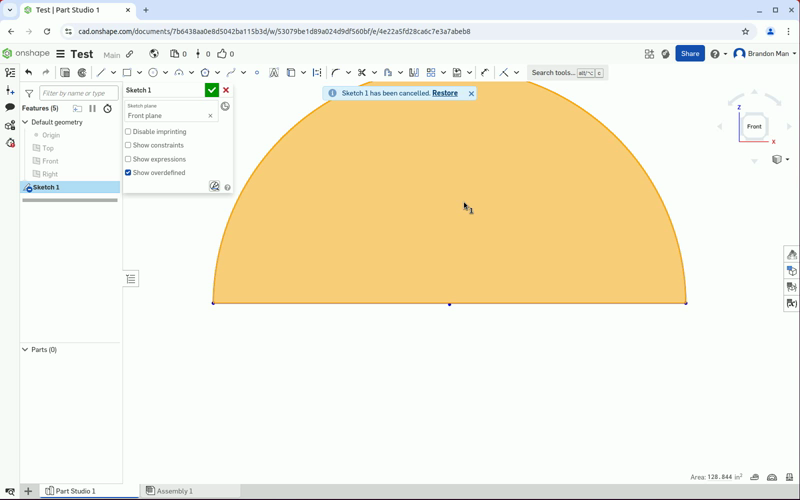
scroll(-6)
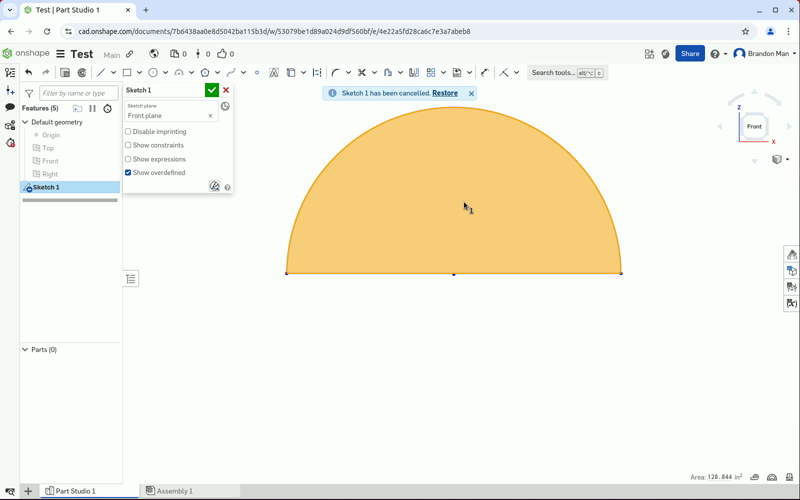
scroll(-6)
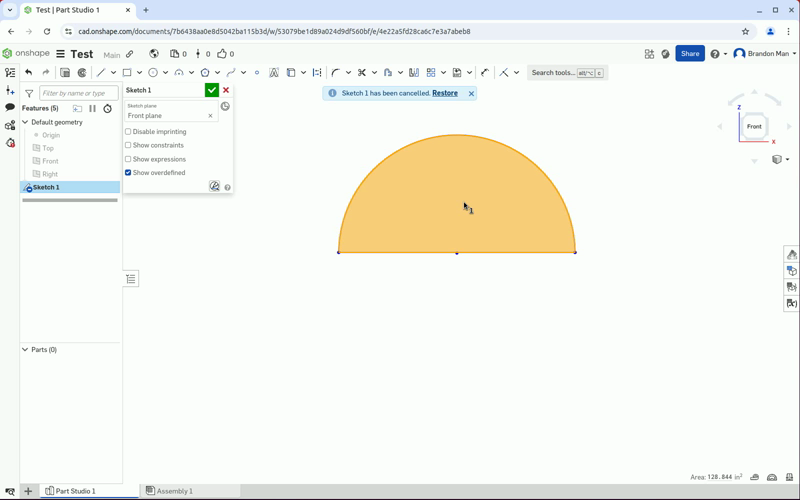
scroll(-6)
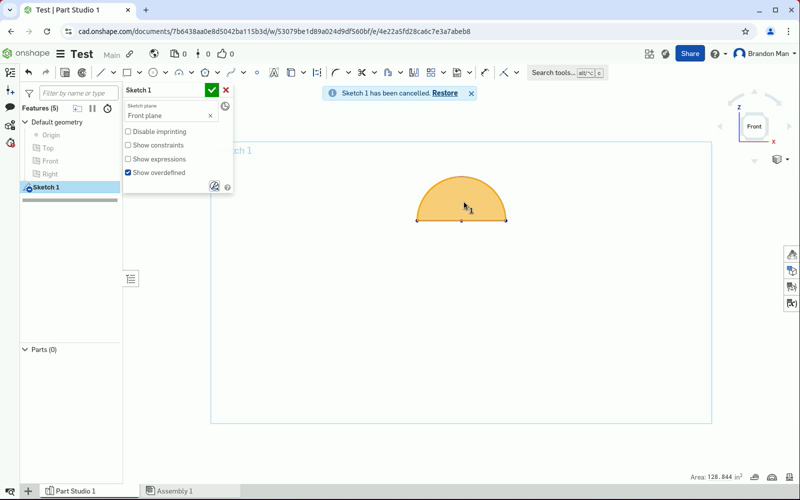
mouse_move(73, 352)
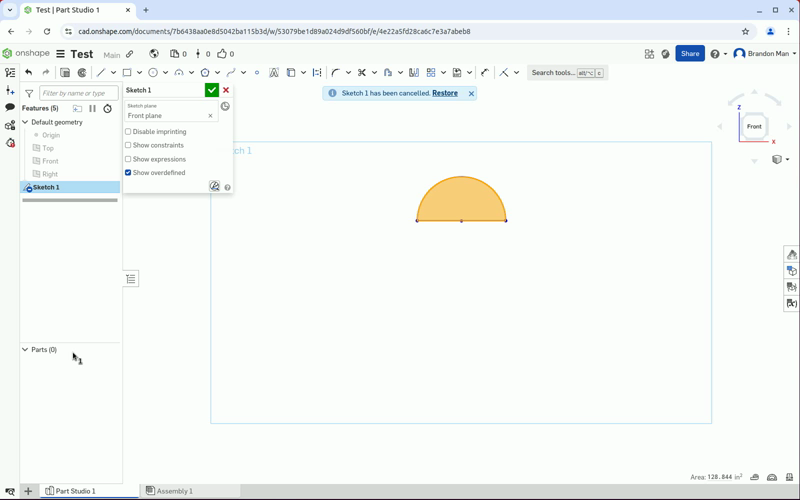
key(shift+y)
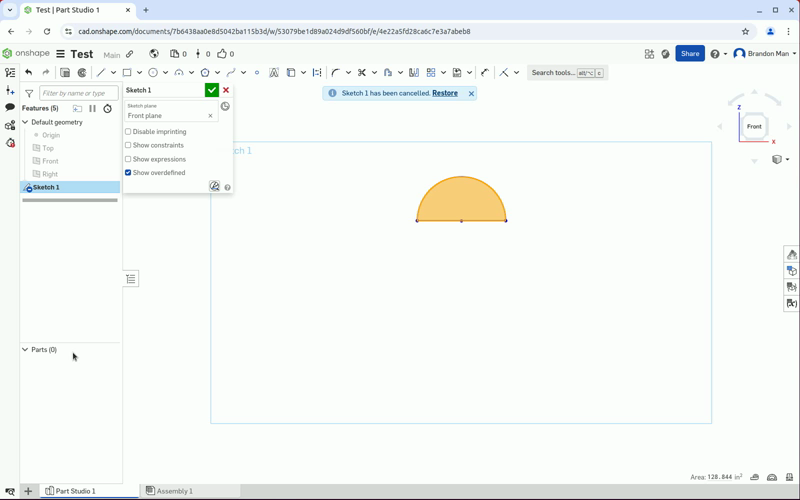
key(shift+e)
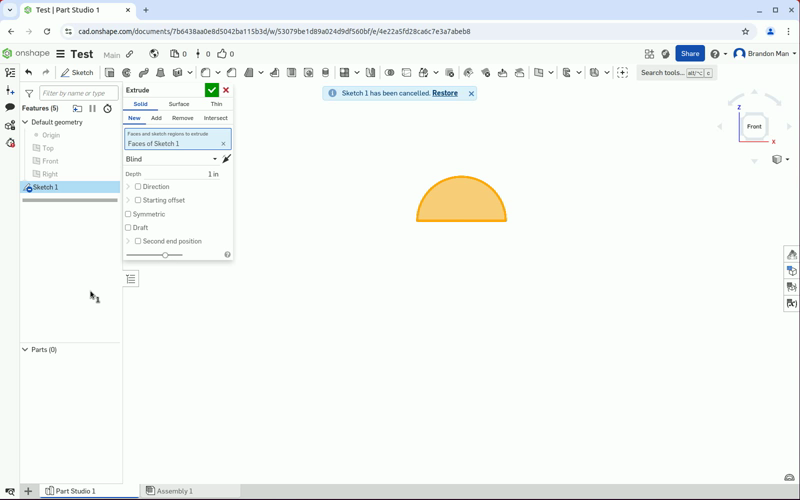
mouse_move(143, 106)
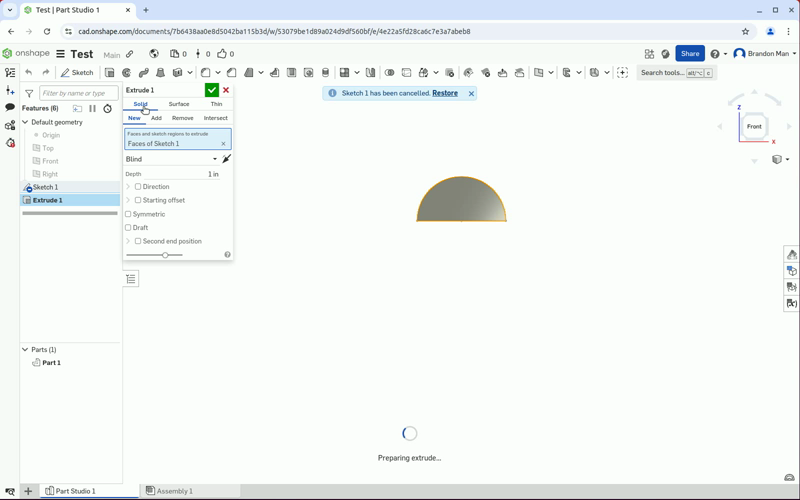
click(143, 106)
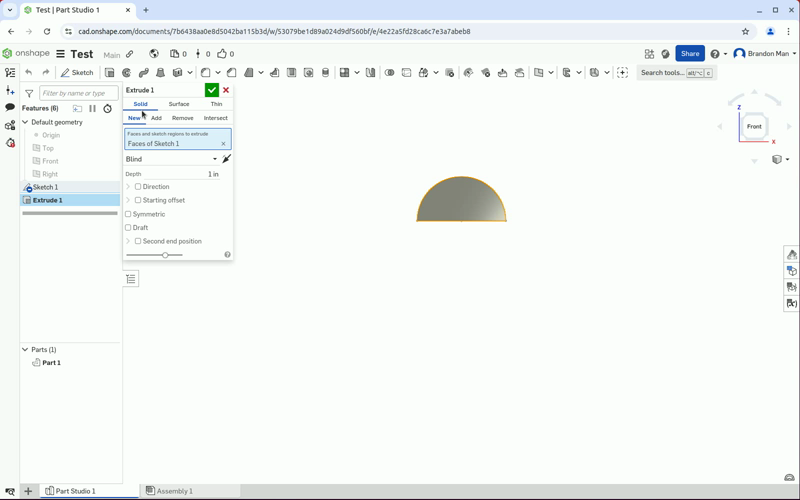
mouse_move(137, 120)
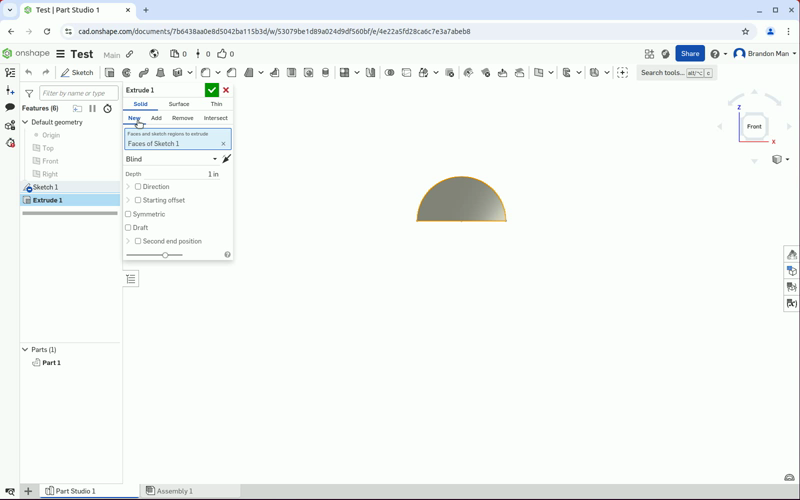
click(137, 120)
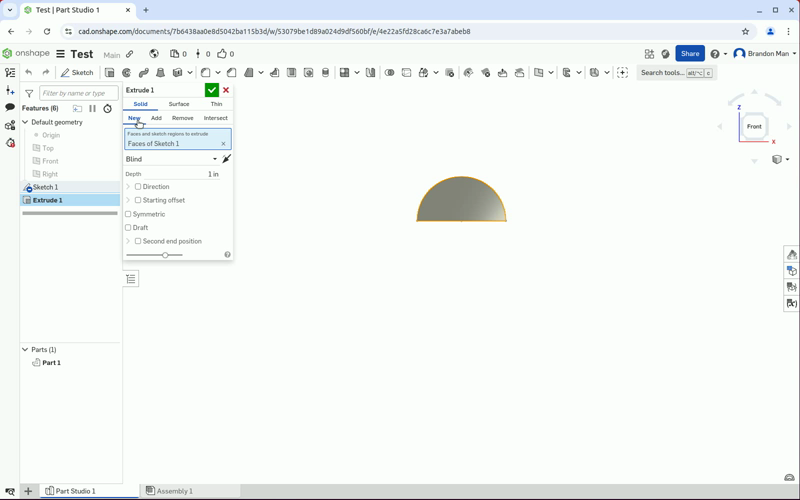
key(tab, 4)
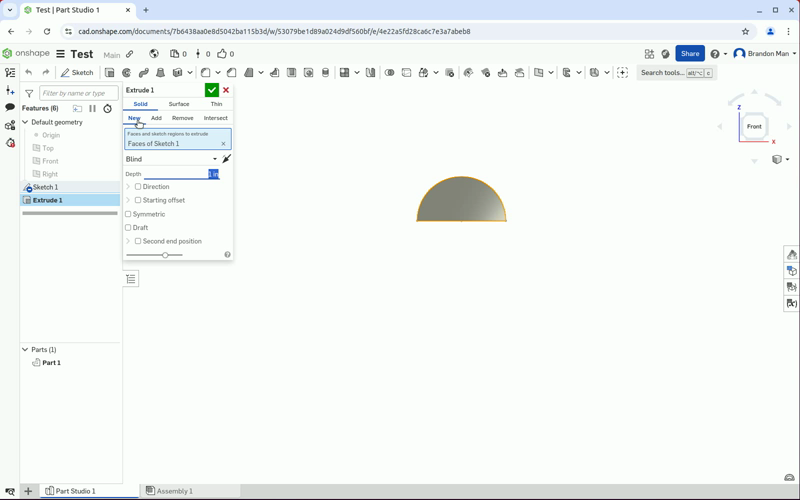
text(12.758)
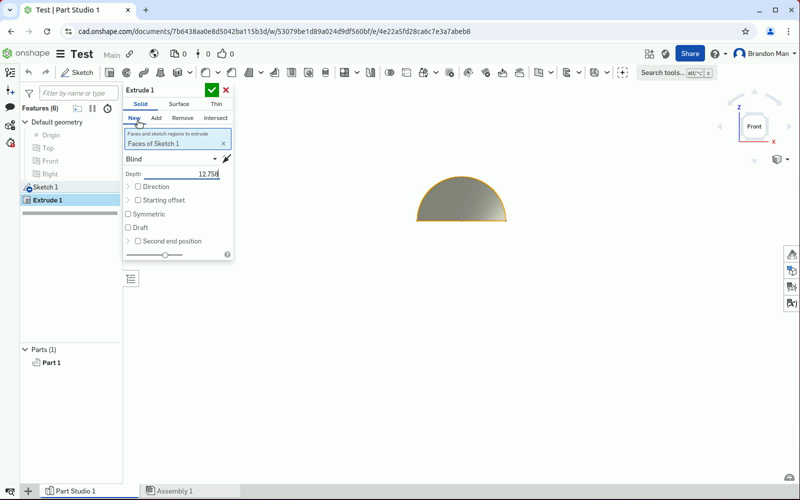
key(enter)
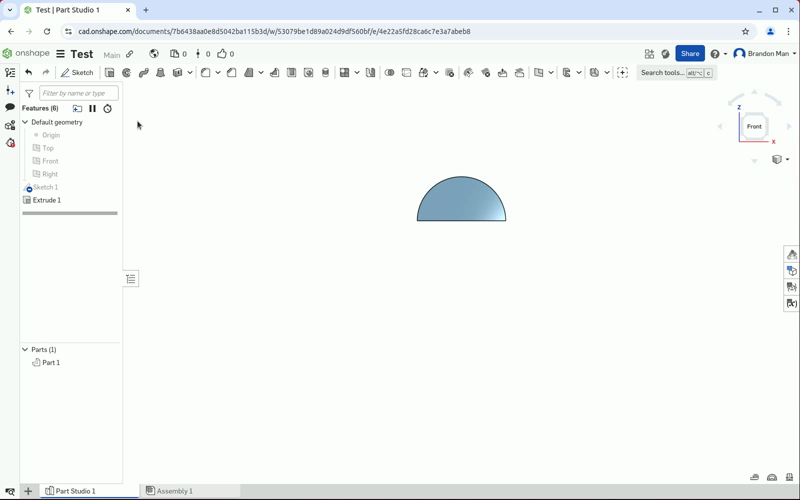
key(shift+h)
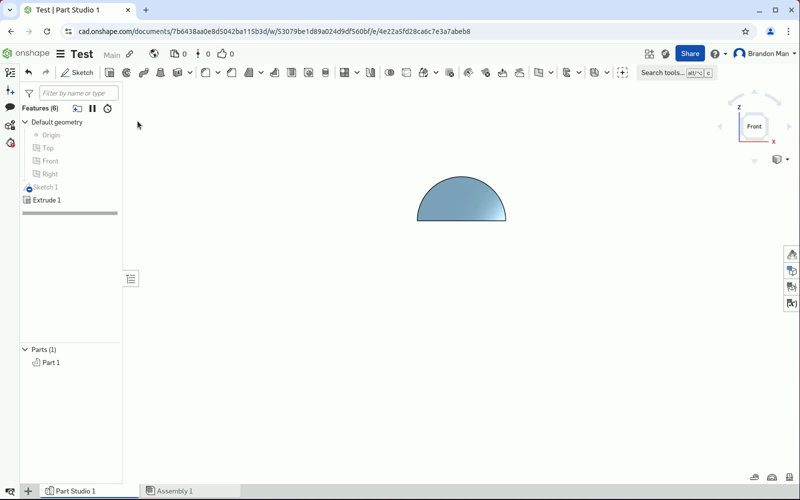
key(shift+h)
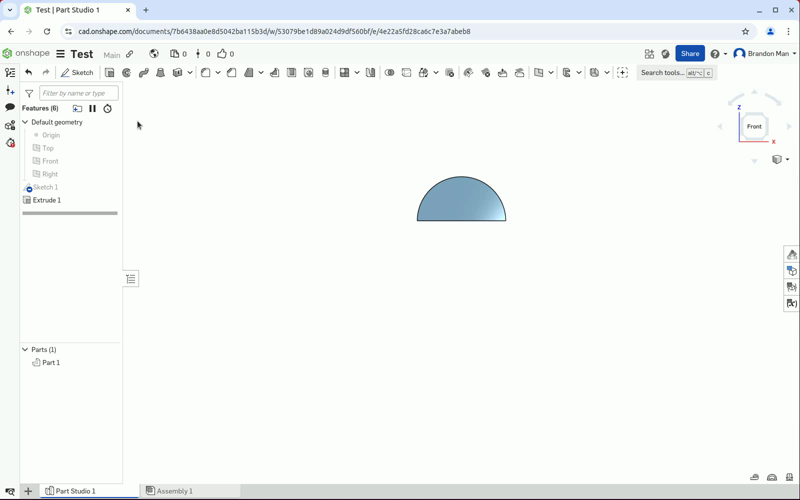
mouse_move(73, 189)
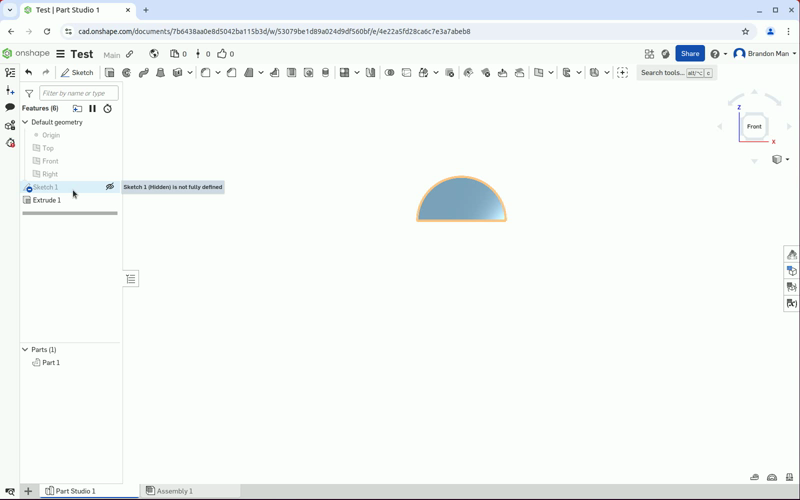
click(73, 189)
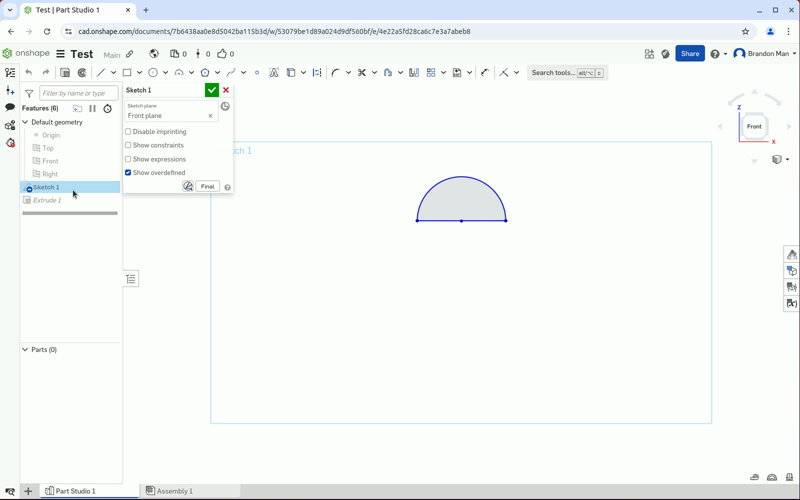
mouse_move(229, 92)
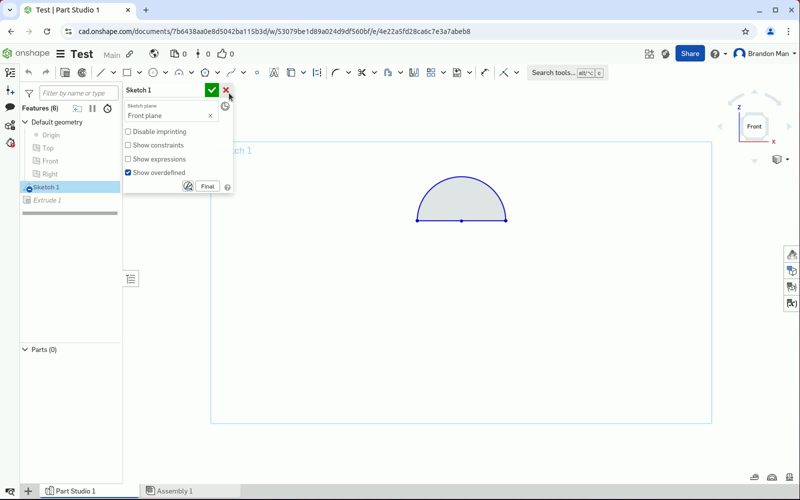
click(229, 92)
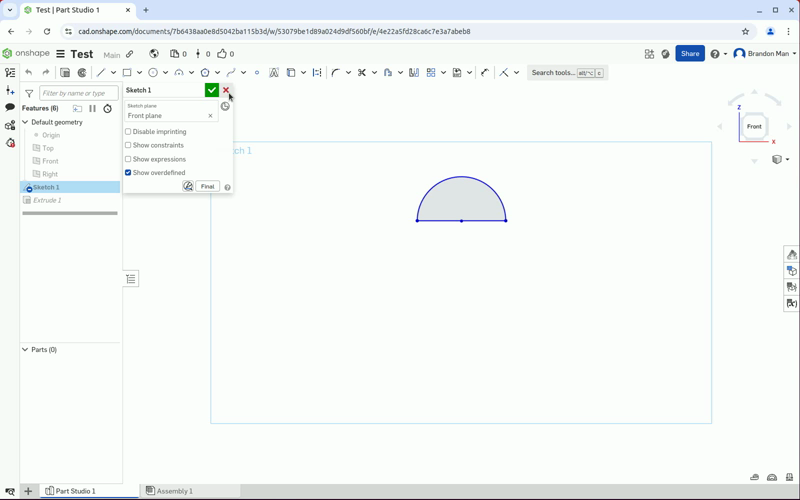
key(shift+s)
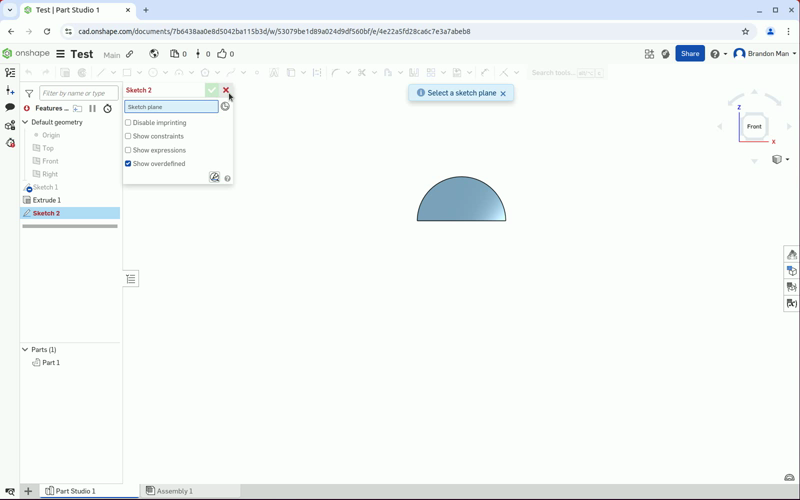
mouse_move(73, 163)
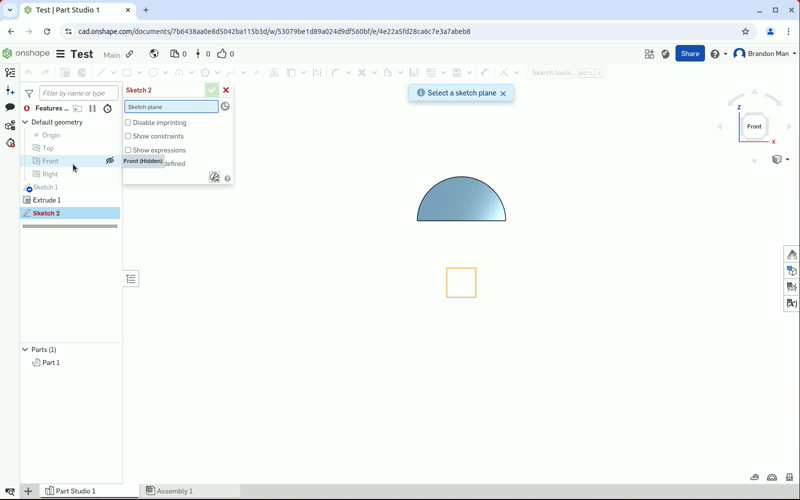
click(73, 163)
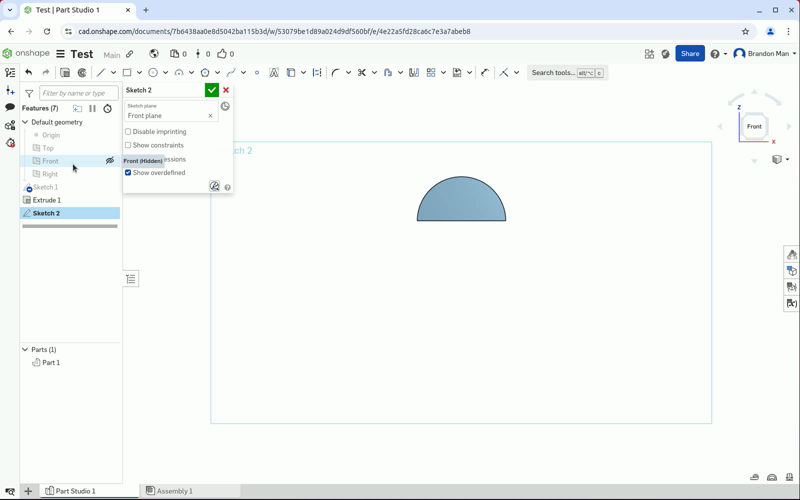
mouse_move(73, 352)
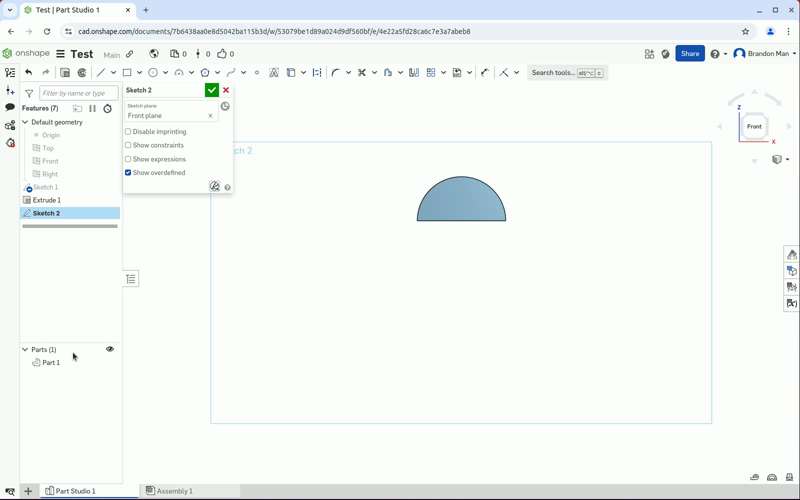
key(y)
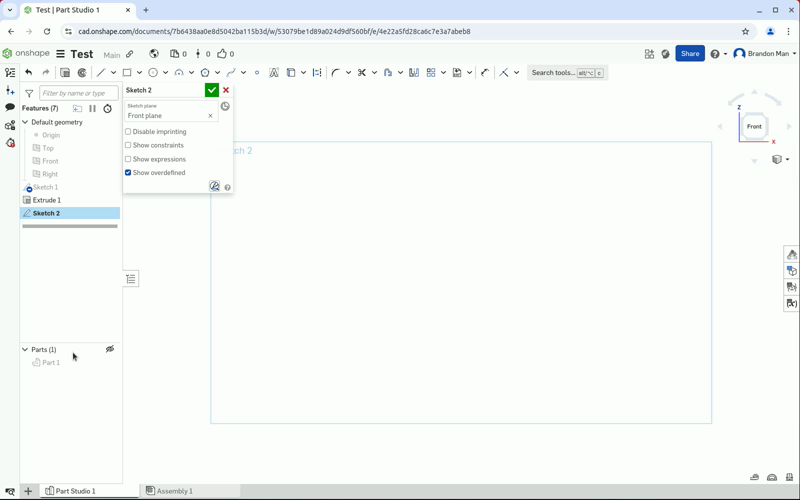
key(l)
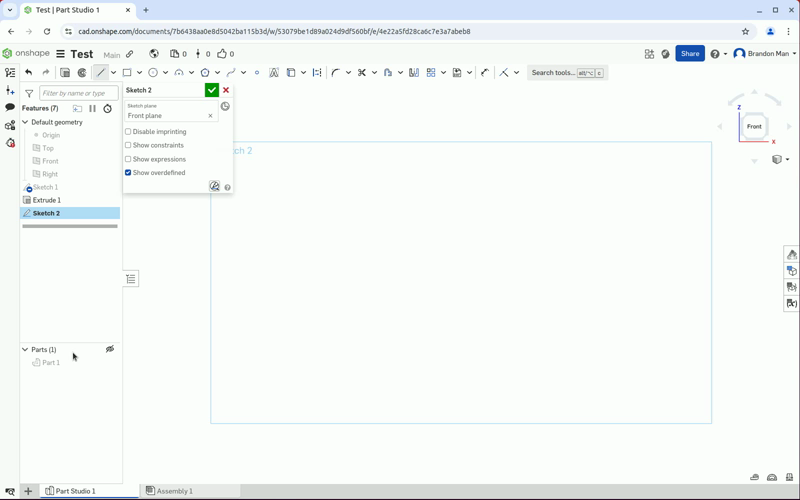
key_down(shift)
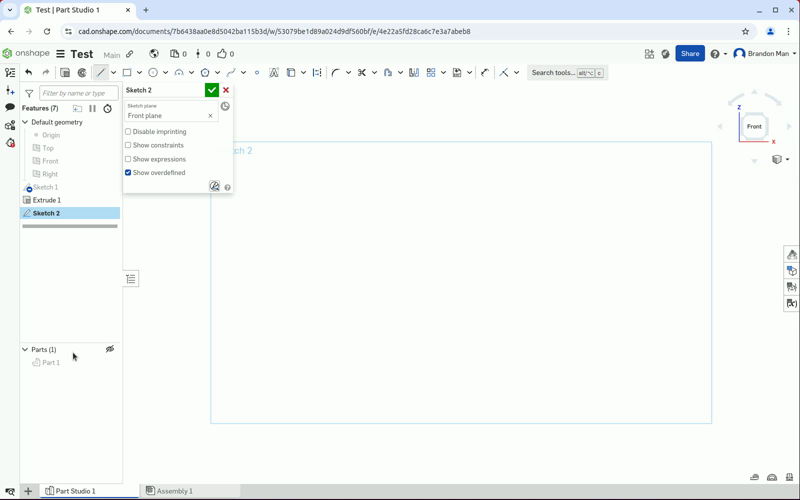
mouse_move(401, 395)
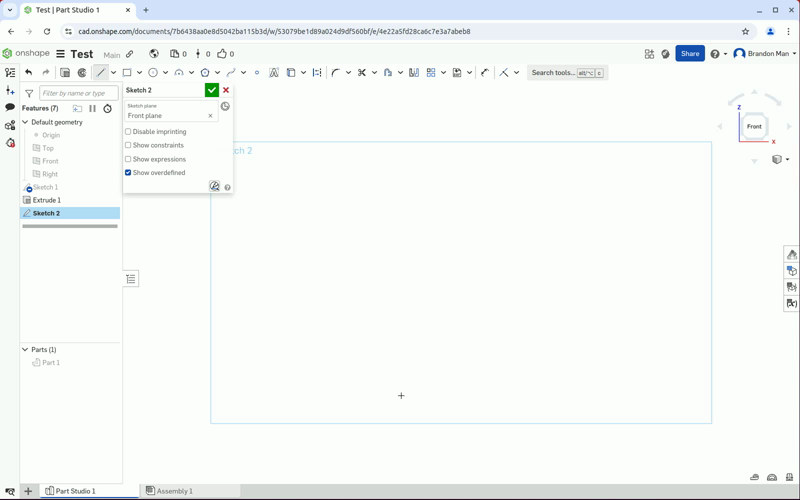
click(401, 395)
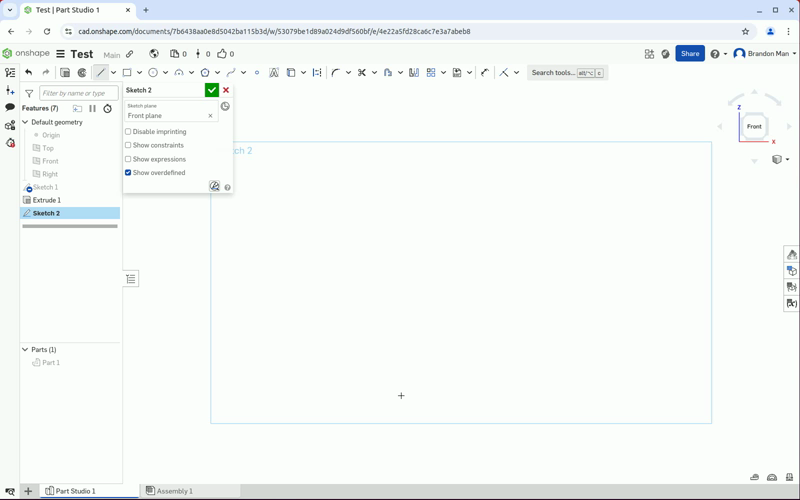
key_up(shift)
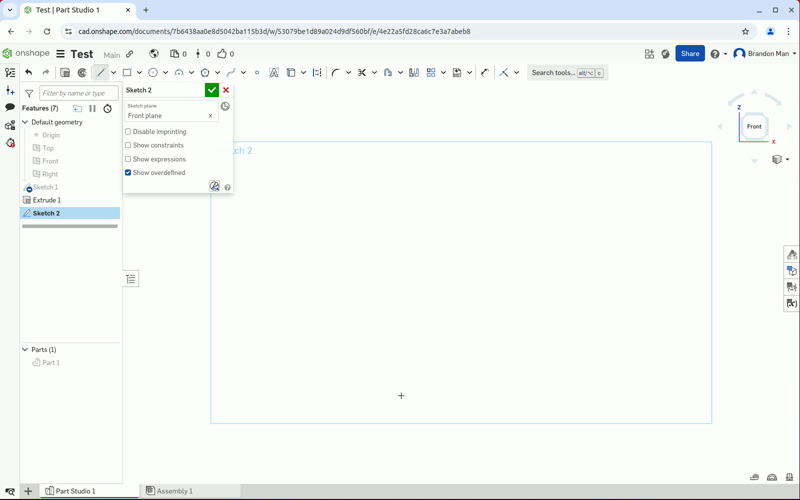
key_down(shift)
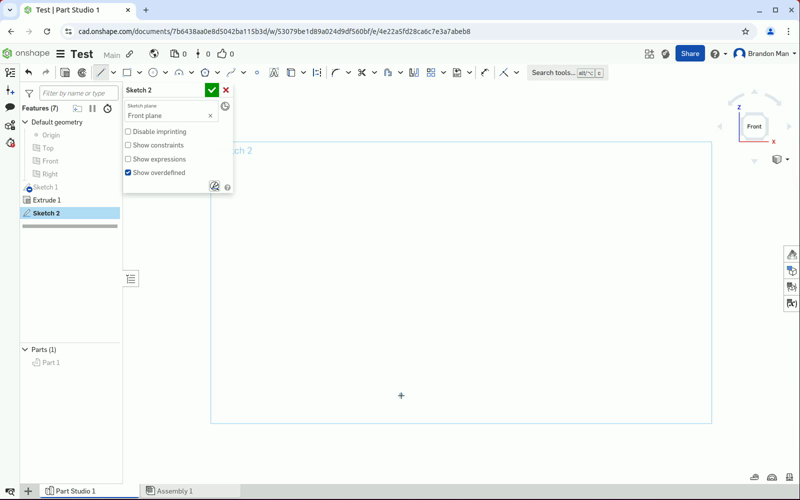
mouse_move(431, 395)
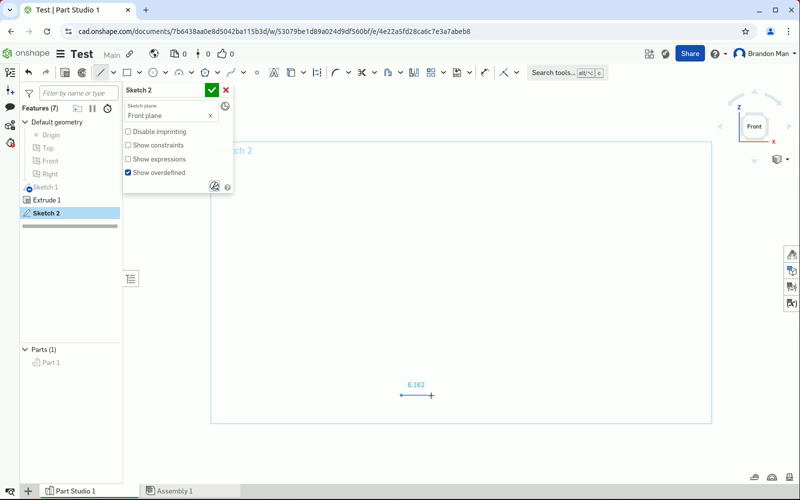
mouse_move(413, 395)
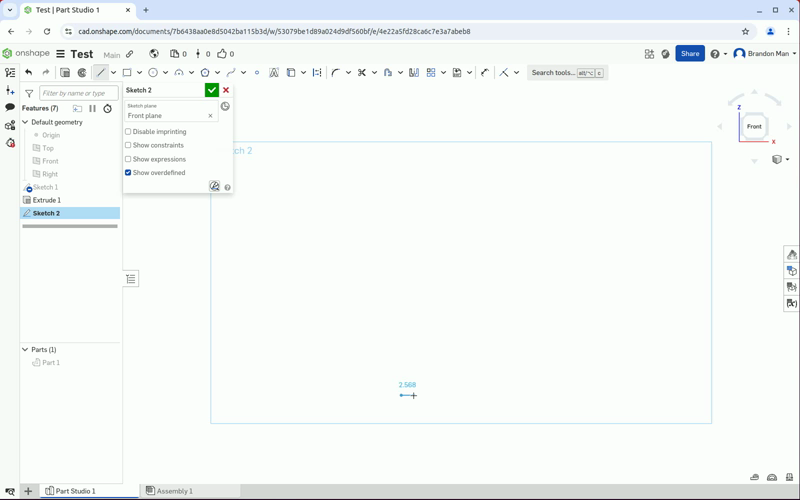
click(413, 395)
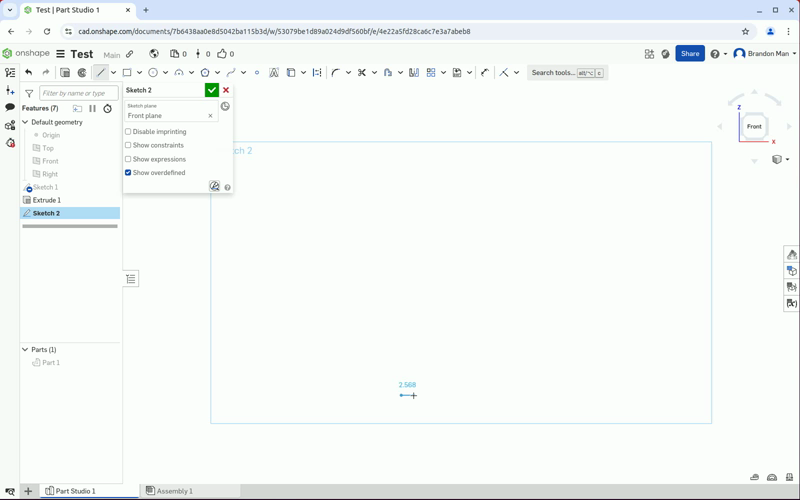
key_up(shift)
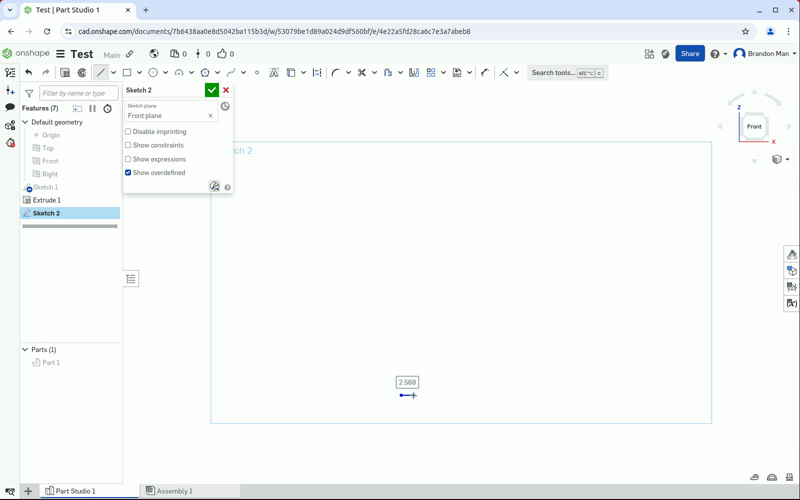
key_down(shift)
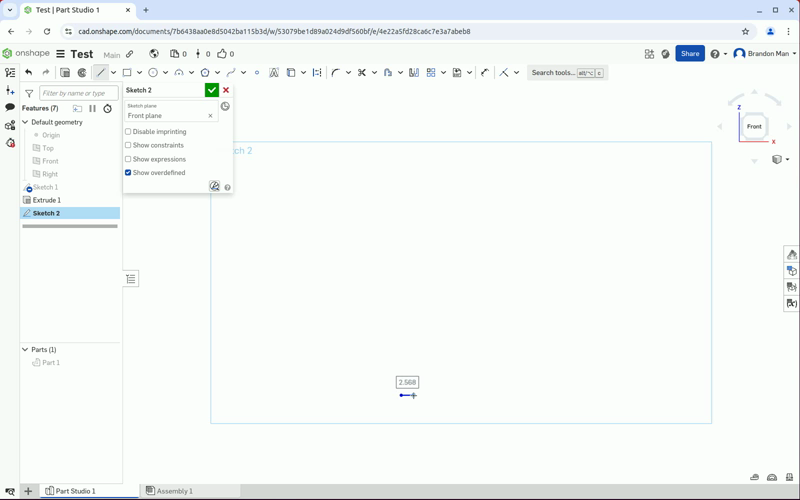
mouse_move(444, 395)
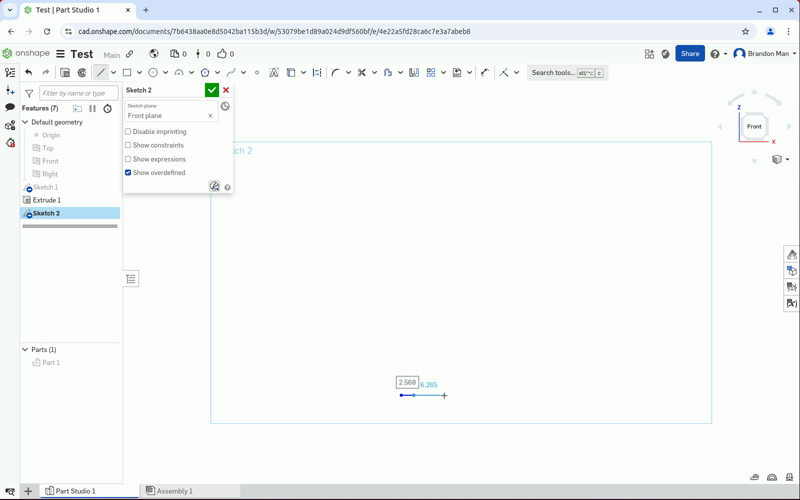
mouse_move(413, 357)
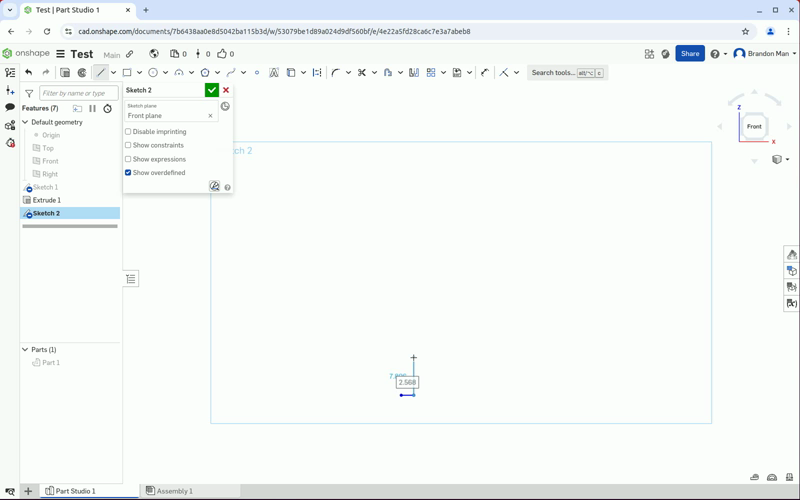
click(413, 357)
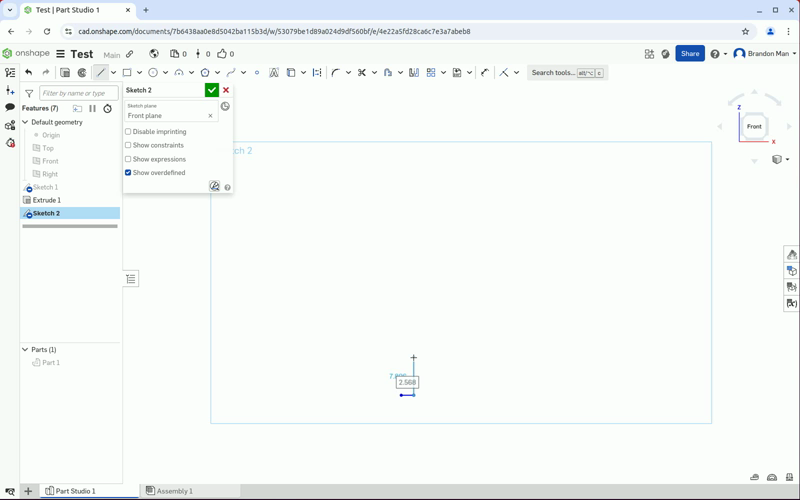
key_up(shift)
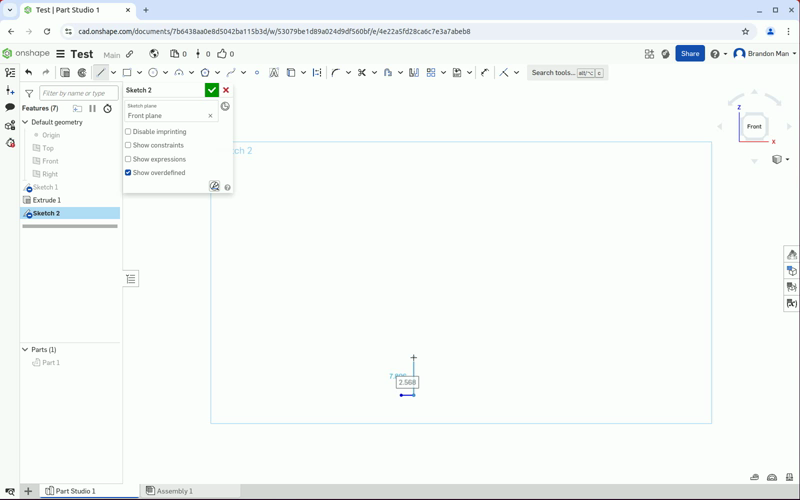
mouse_move(444, 357)
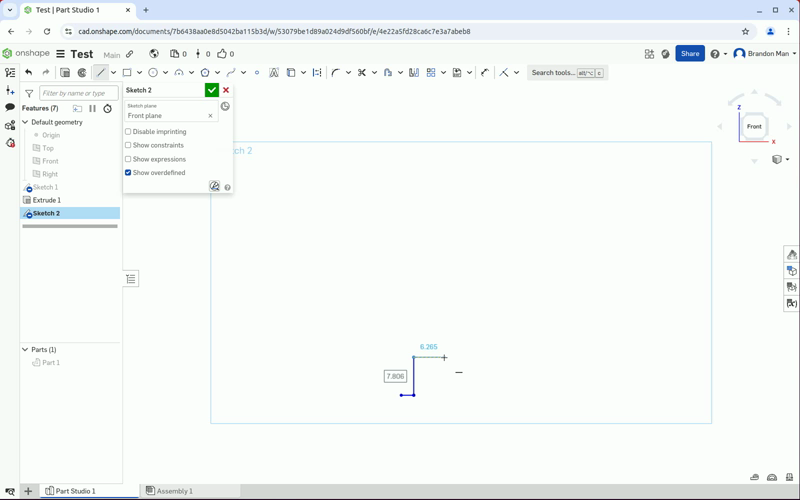
key_down(shift)
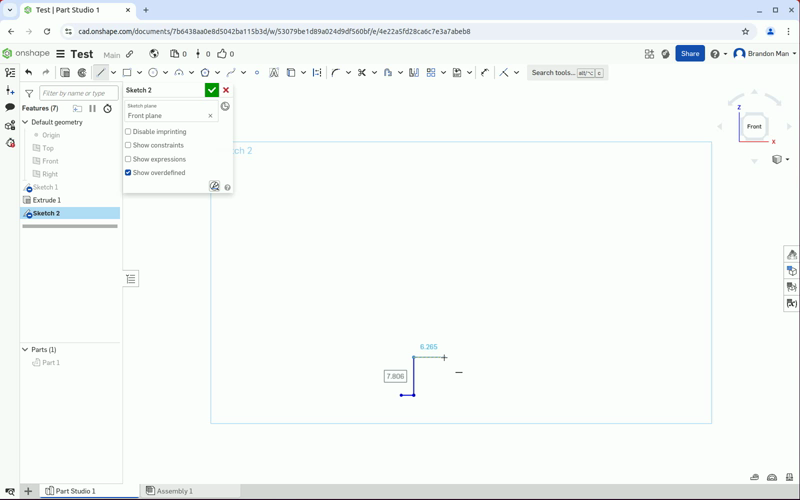
mouse_move(401, 395)
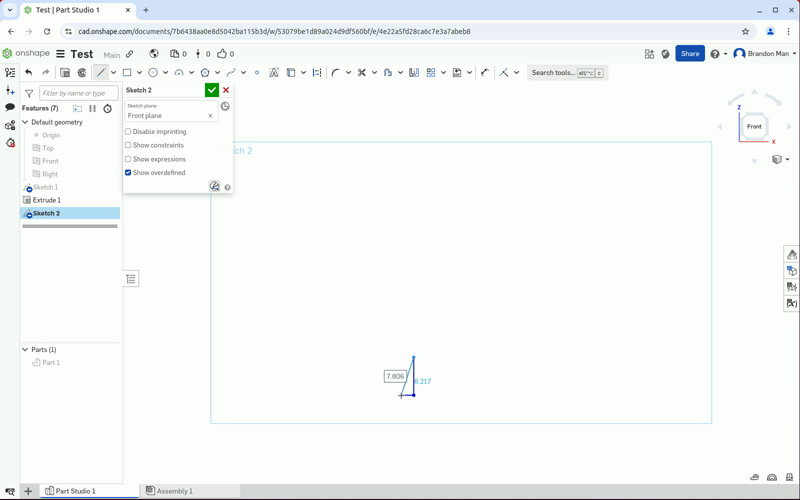
key_up(shift)
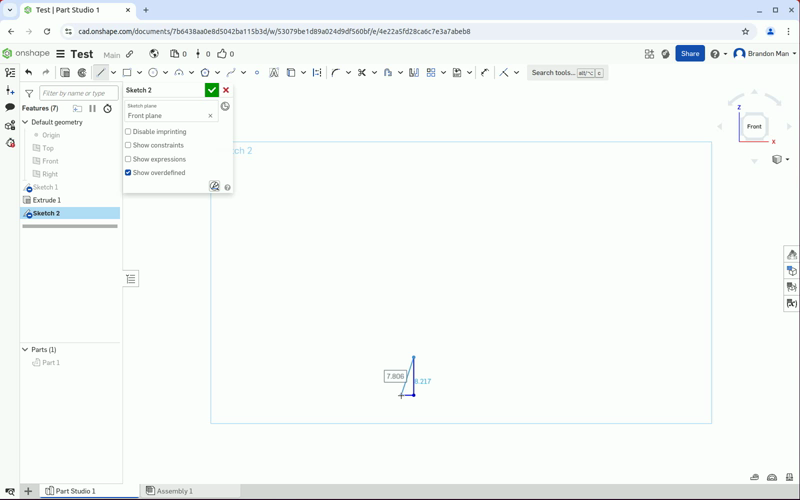
click(401, 395)
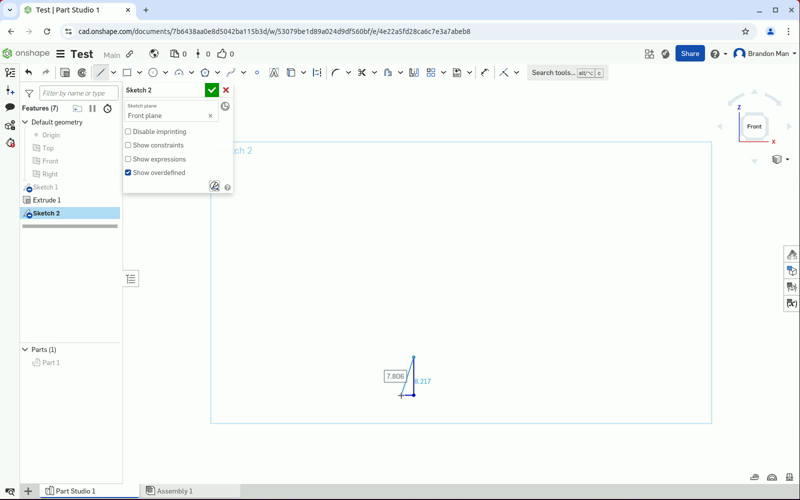
key(esc)
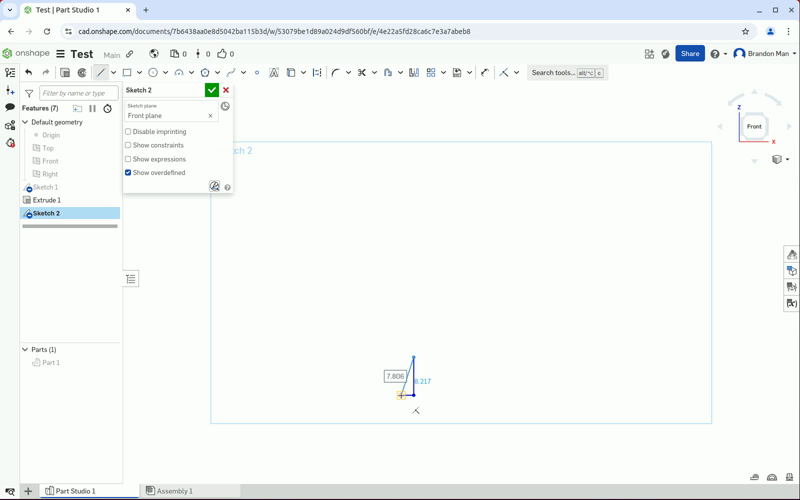
mouse_move(411, 383)
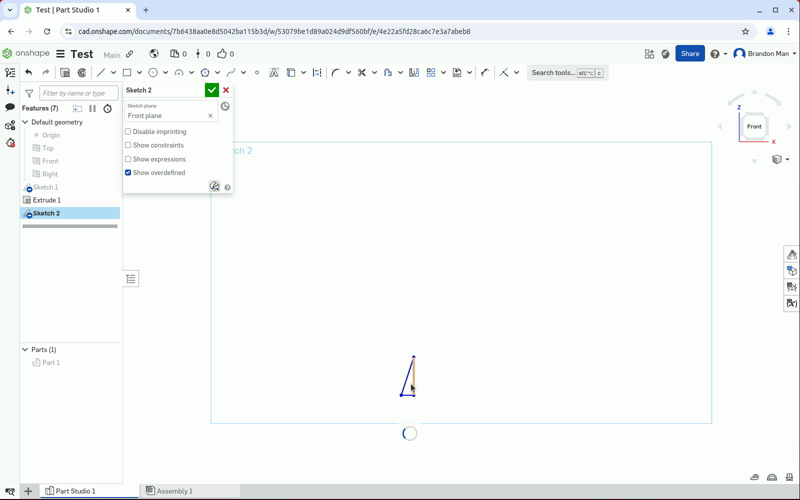
scroll(6)
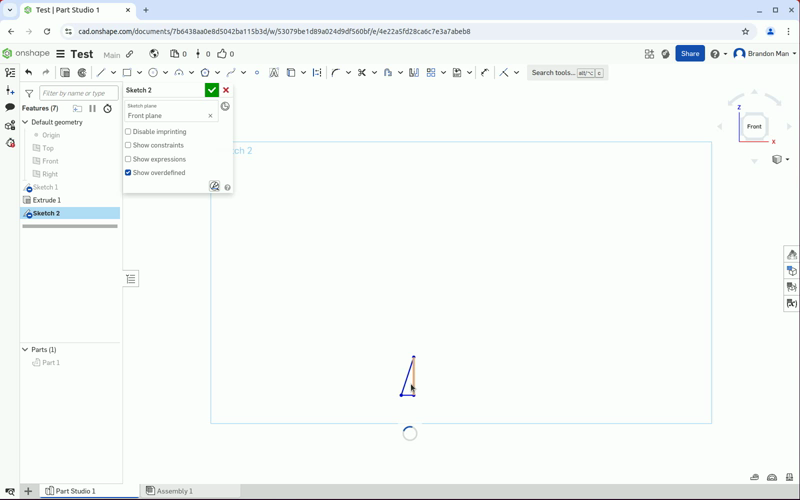
scroll(6)
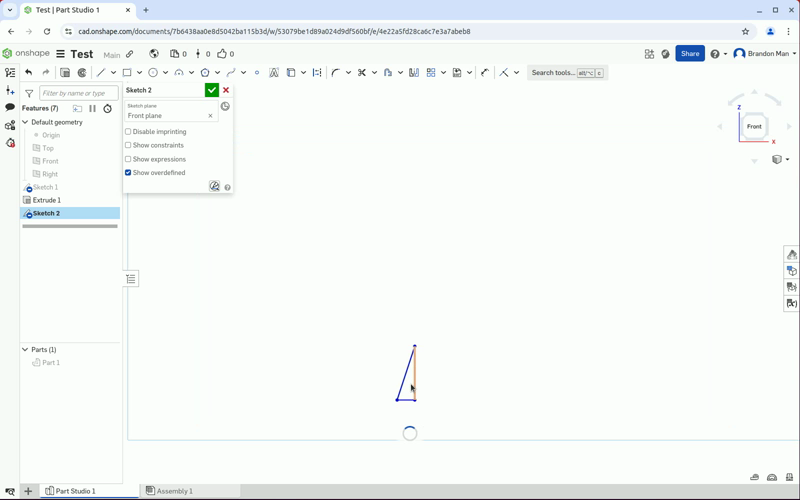
scroll(6)
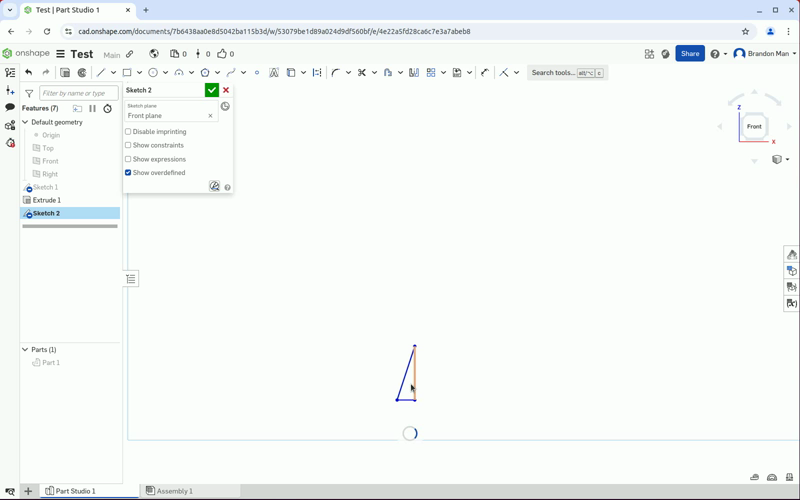
scroll(6)
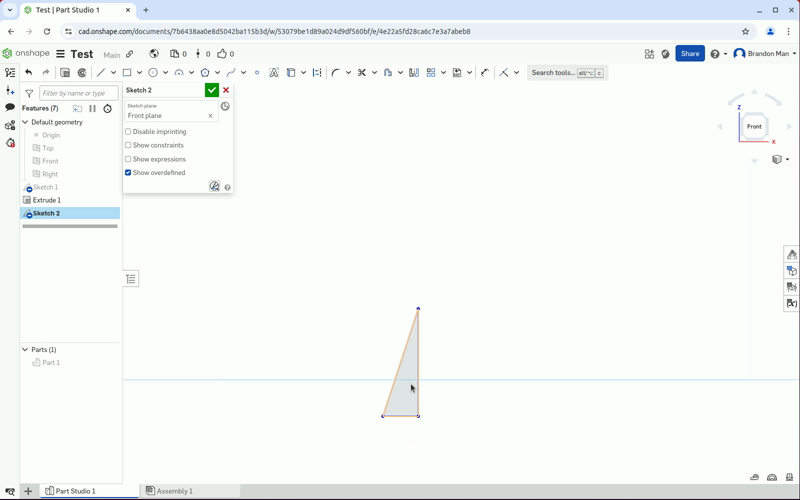
scroll(6)
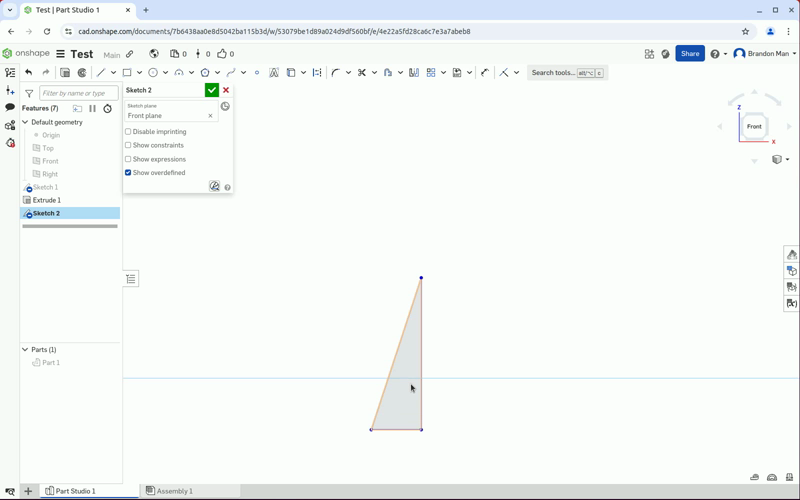
scroll(6)
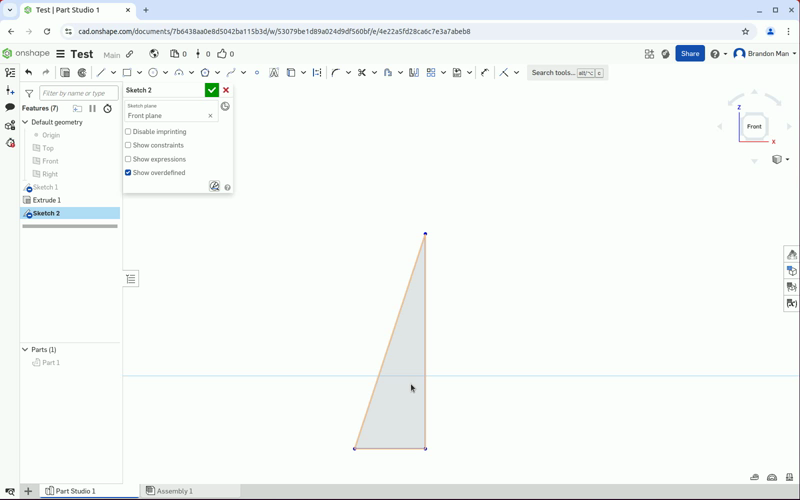
scroll(6)
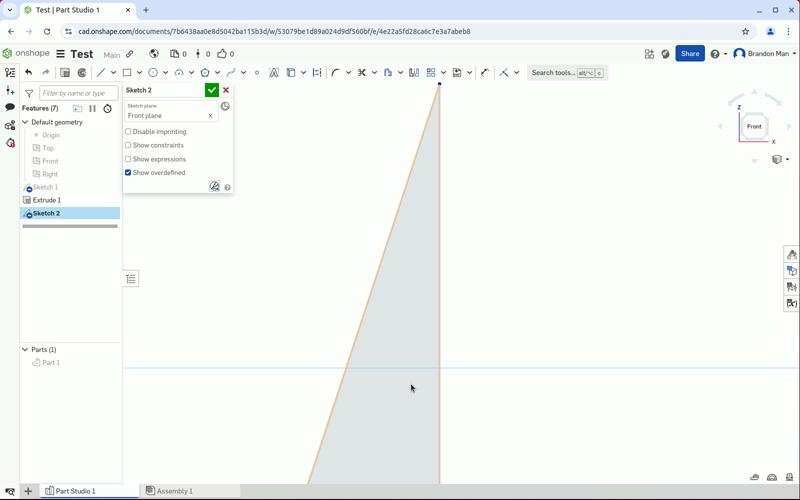
click(411, 383)
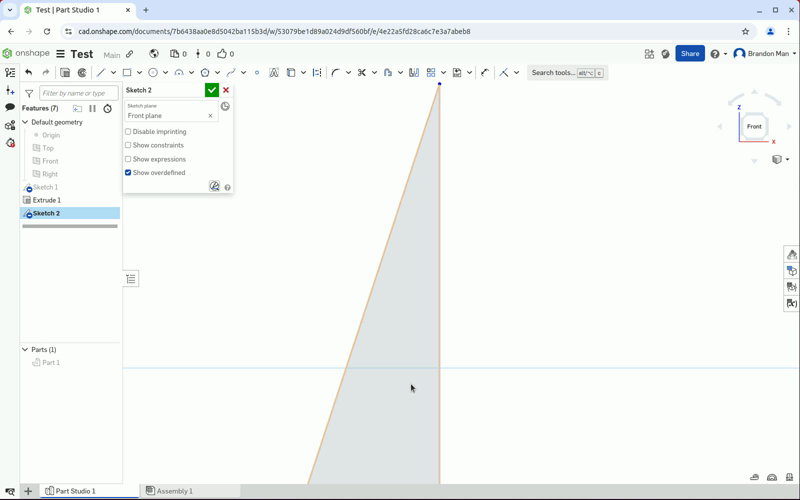
scroll(-6)
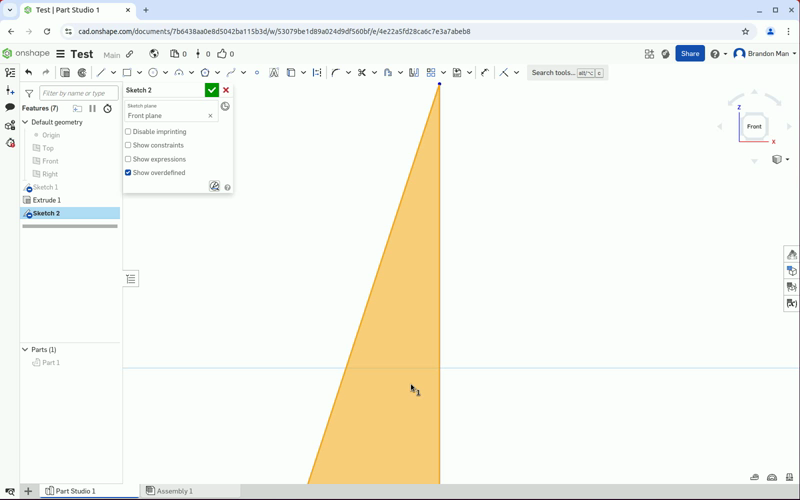
scroll(-6)
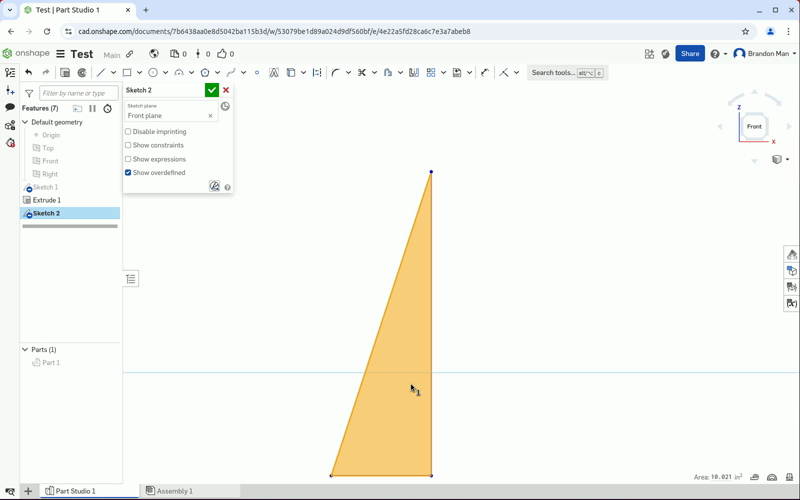
scroll(-6)
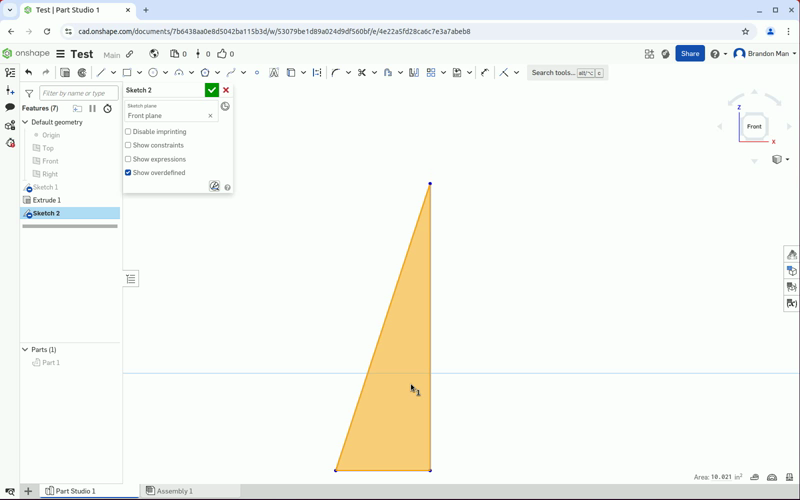
scroll(-6)
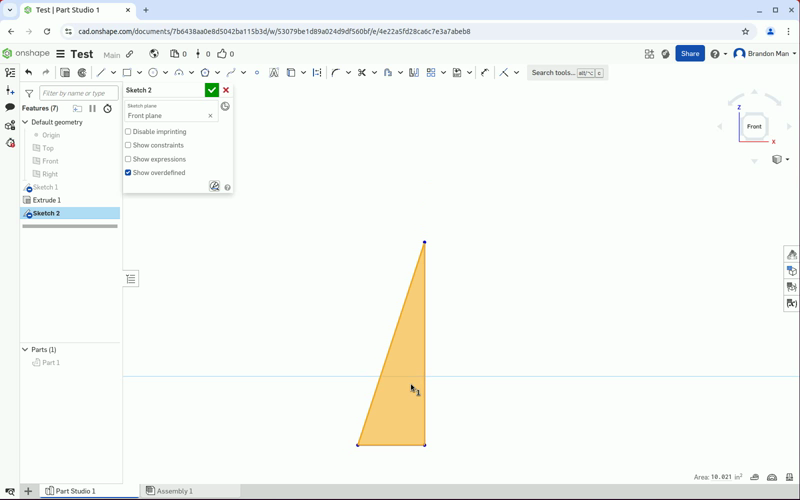
scroll(-6)
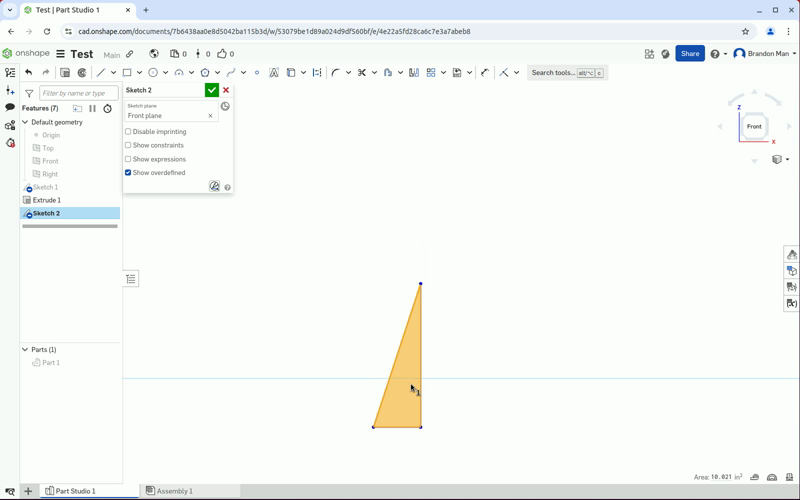
scroll(-6)
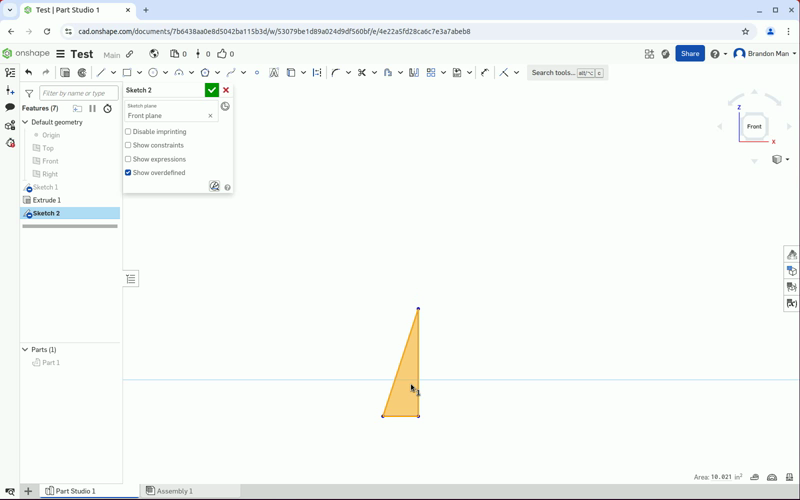
scroll(-6)
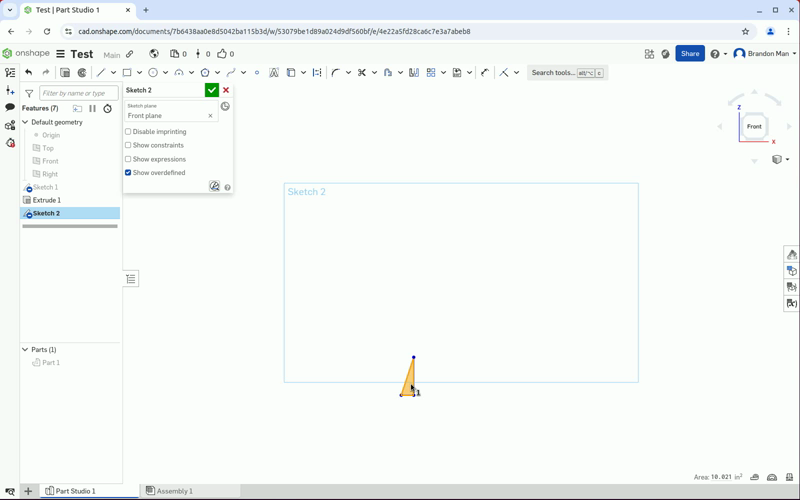
mouse_move(73, 352)
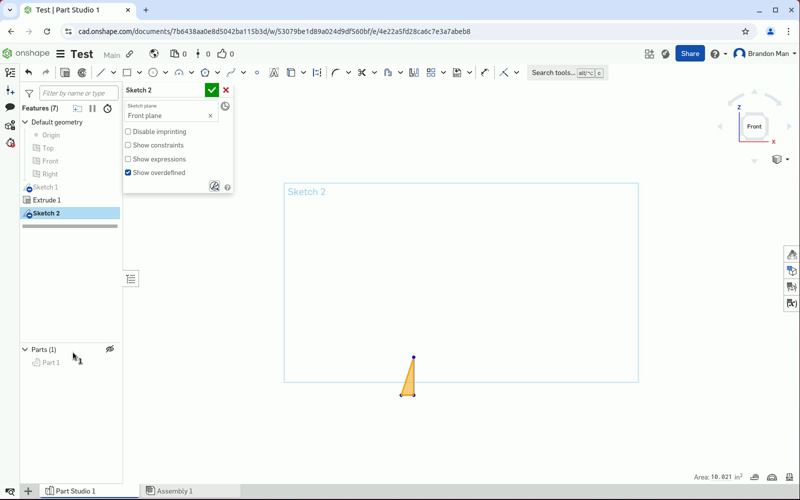
key(shift+y)
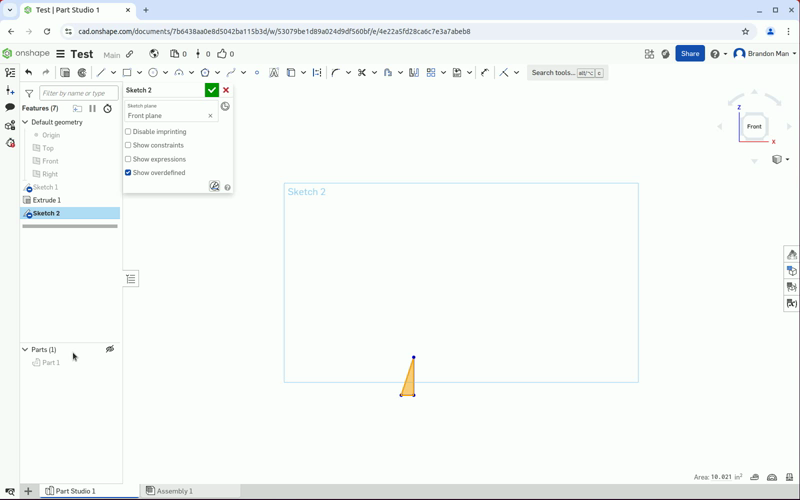
key(shift+e)
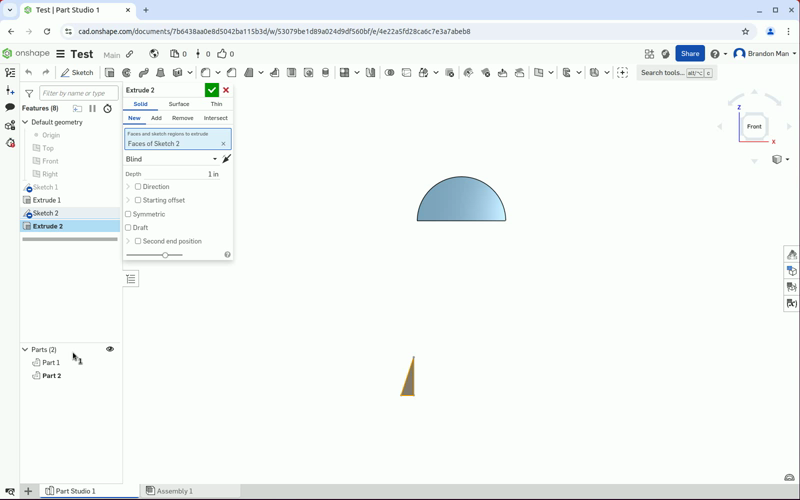
mouse_move(143, 106)
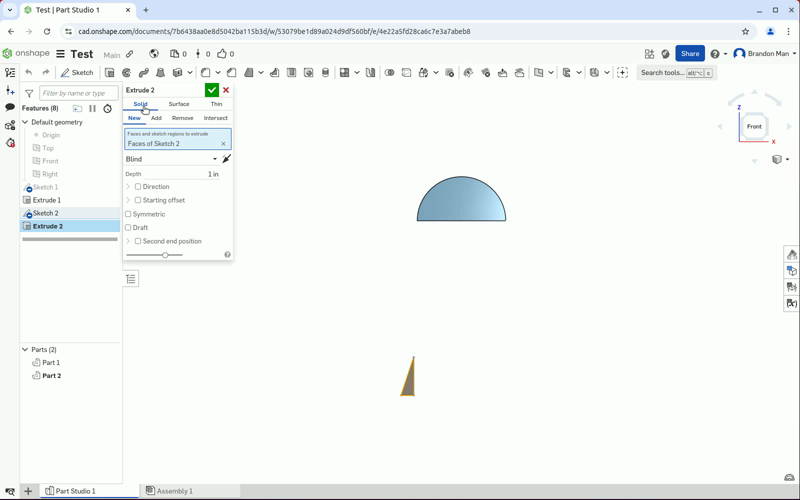
click(143, 106)
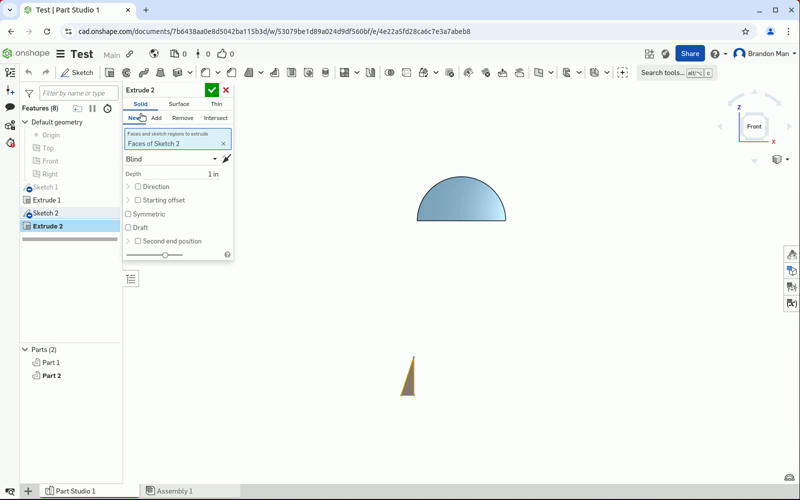
mouse_move(137, 120)
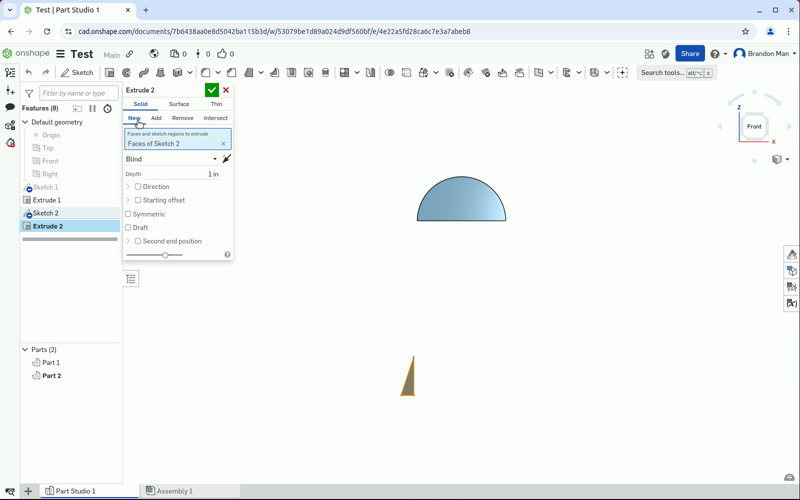
click(137, 120)
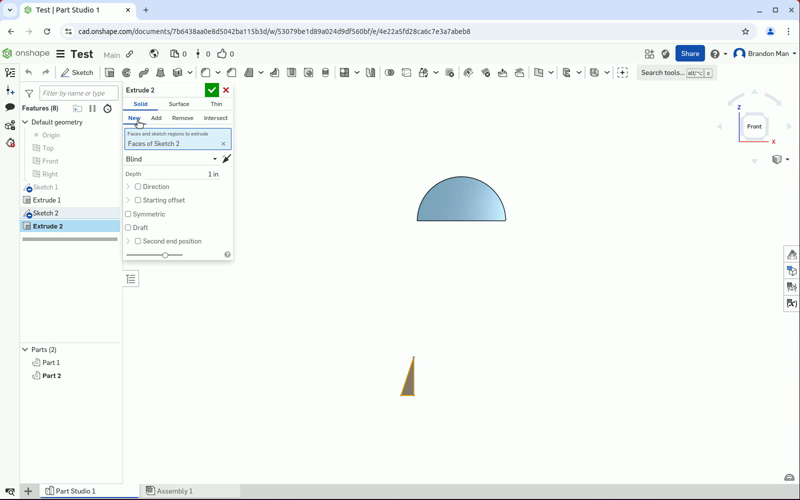
key(tab, 4)
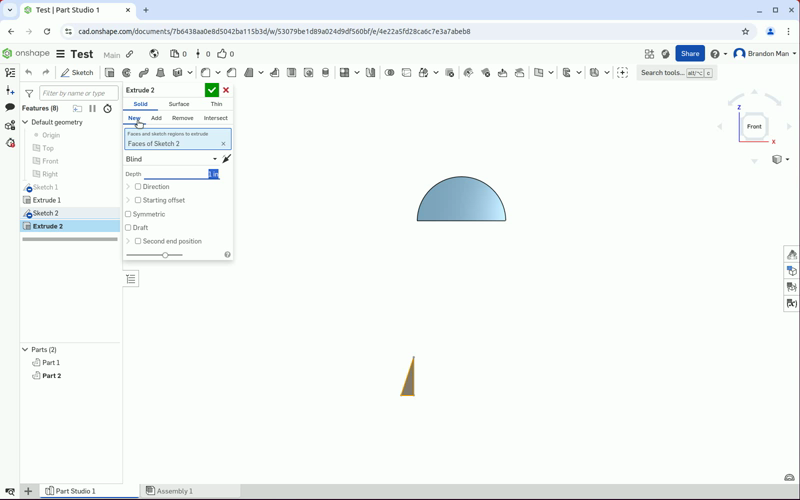
text(12.758)
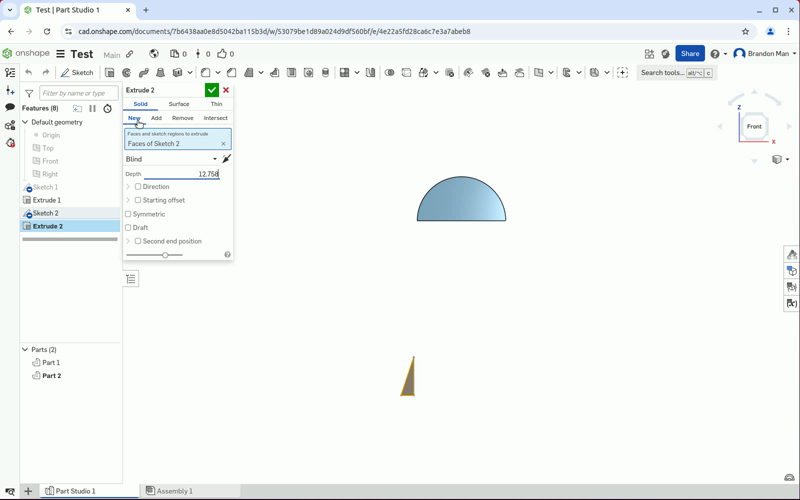
key(enter)
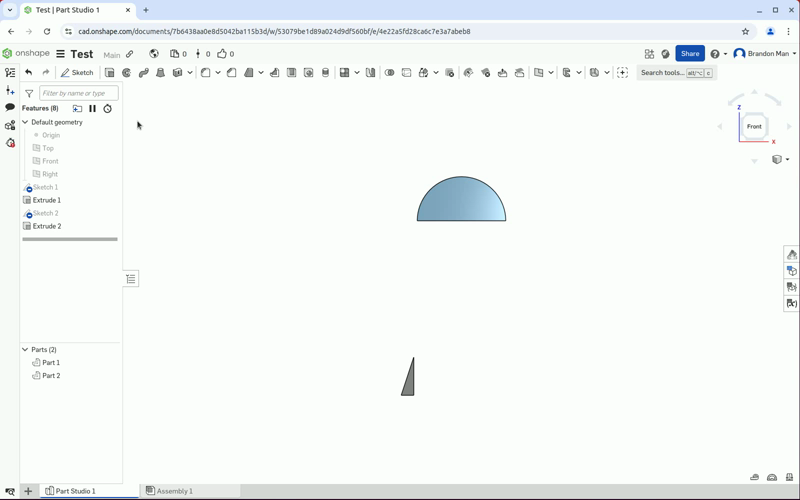
key(shift+h)
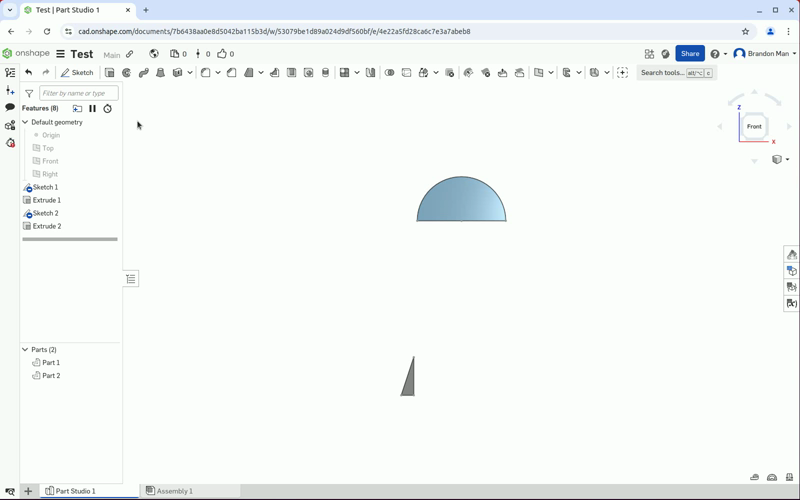
key(shift+h)
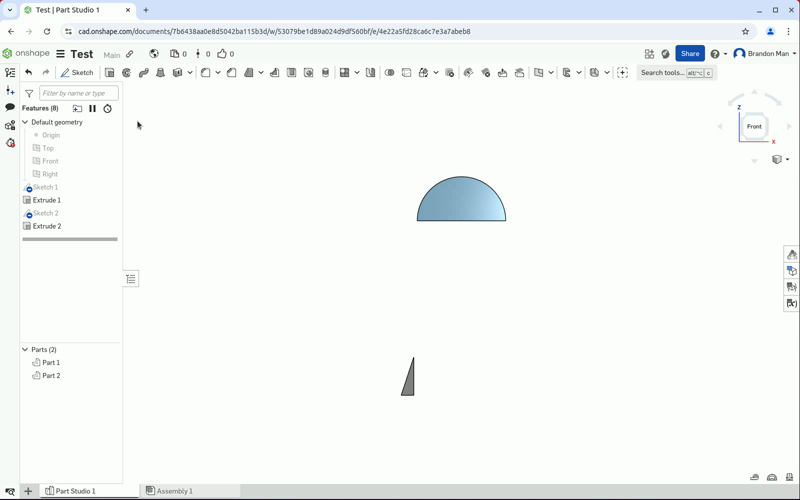
mouse_move(73, 189)
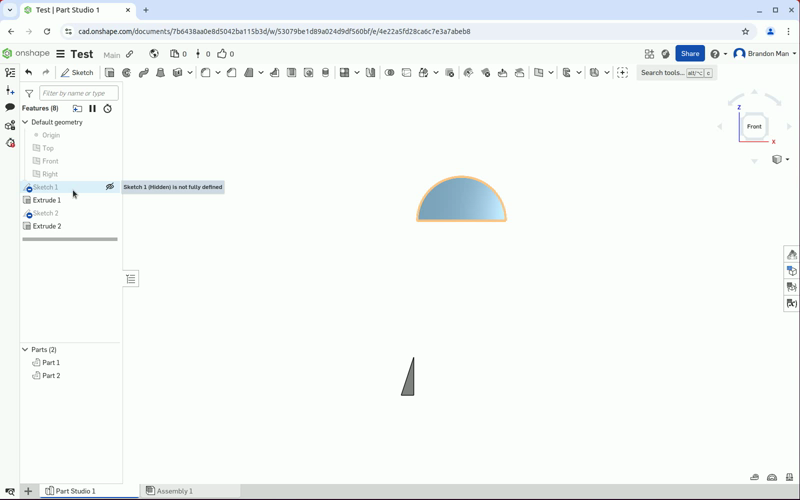
click(73, 189)
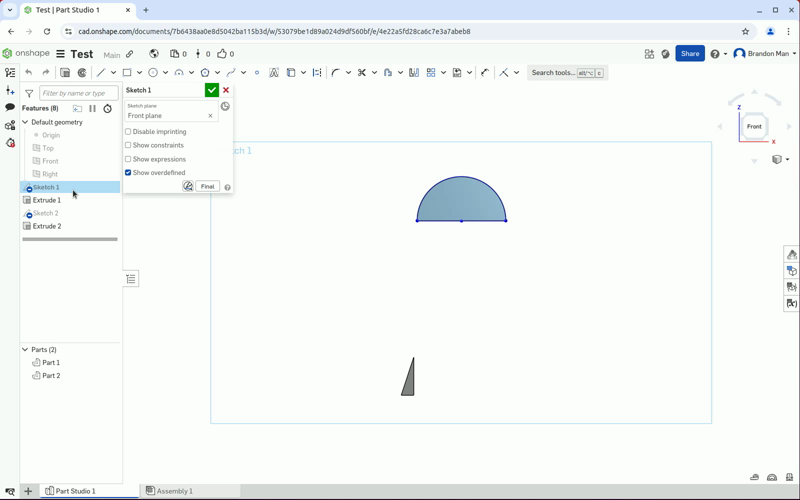
mouse_move(229, 92)
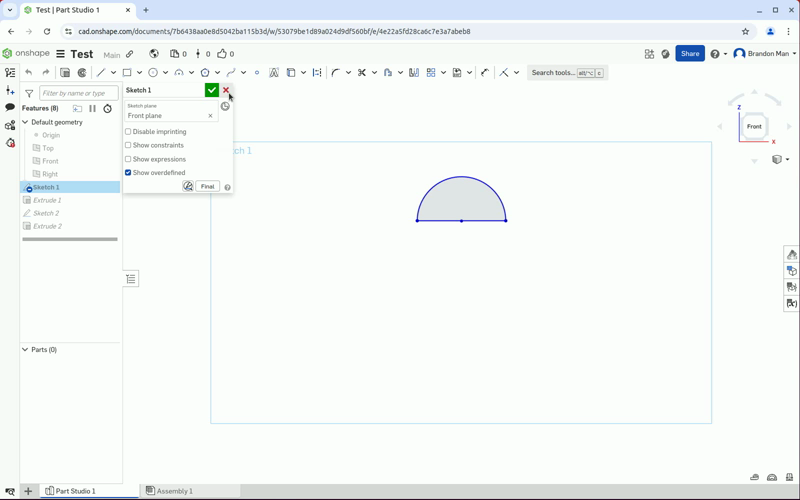
click(229, 92)
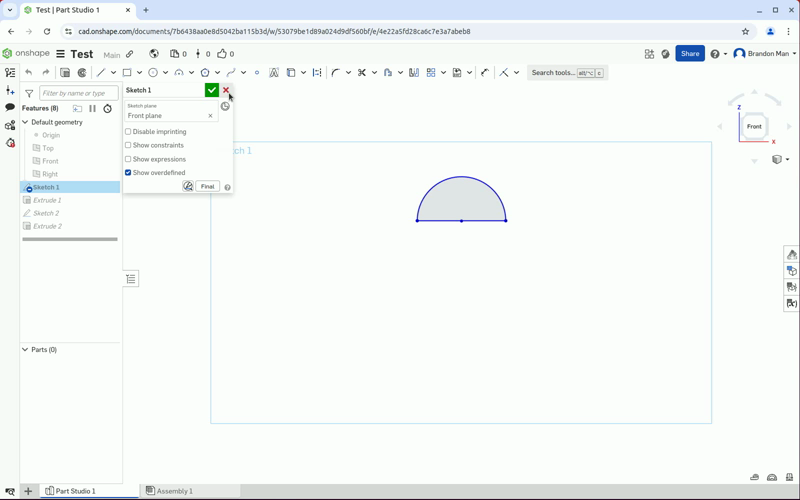
key(shift+s)
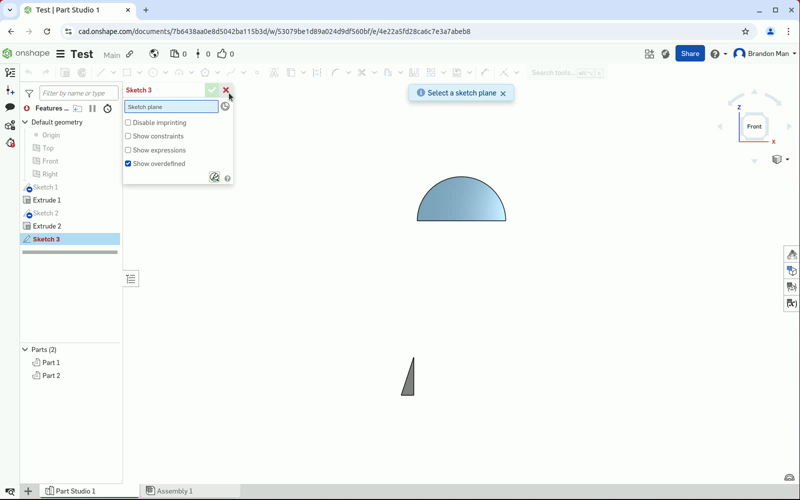
mouse_move(73, 163)
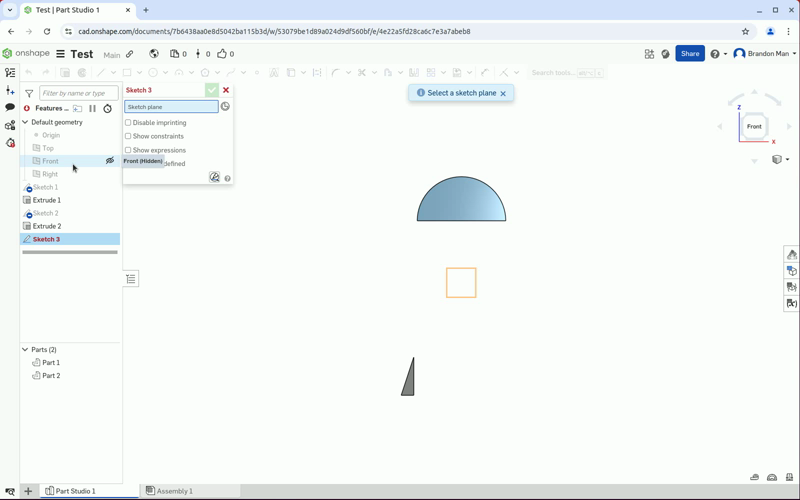
click(73, 163)
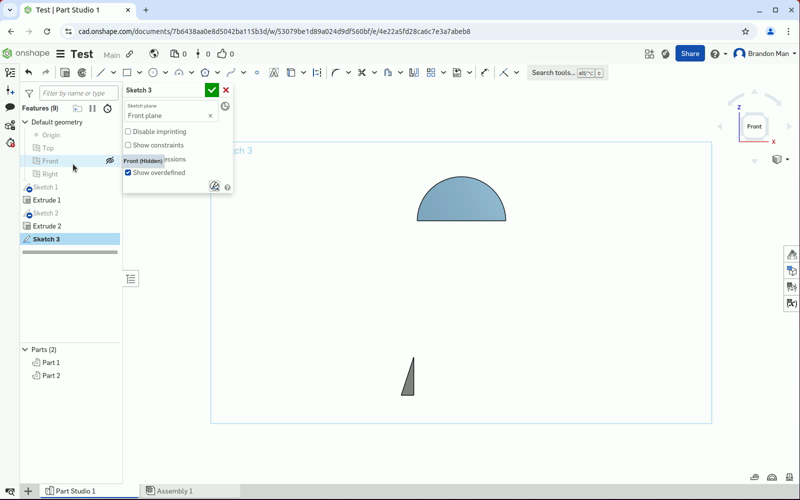
mouse_move(73, 352)
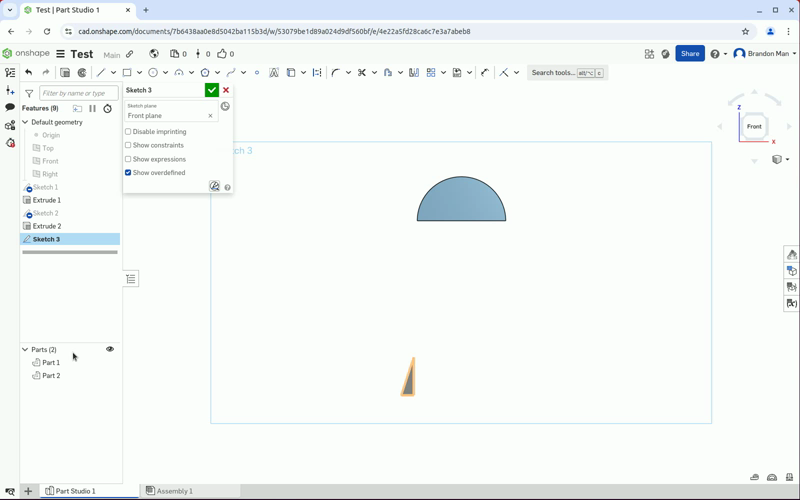
key(y)
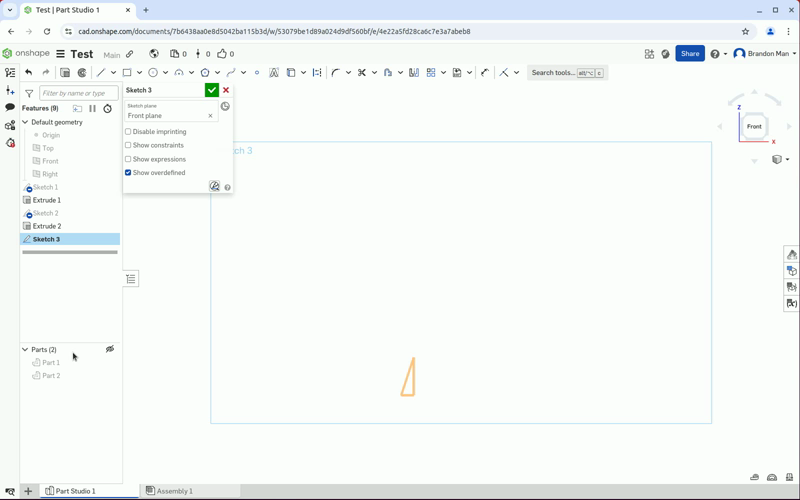
key(l)
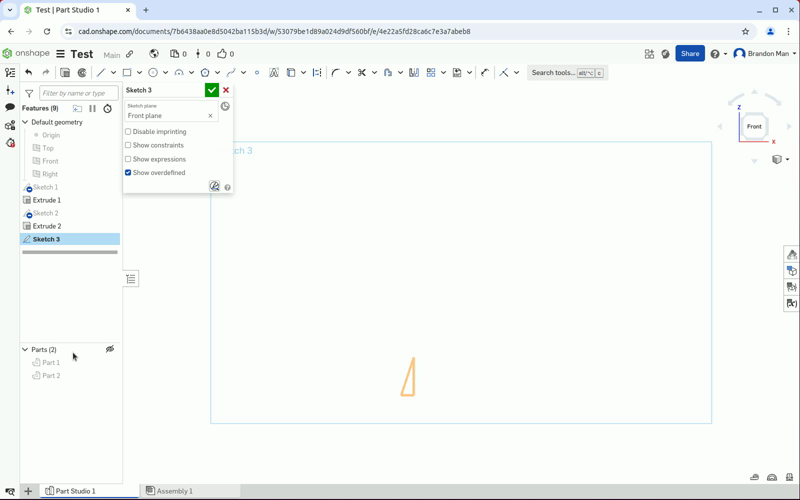
key_down(shift)
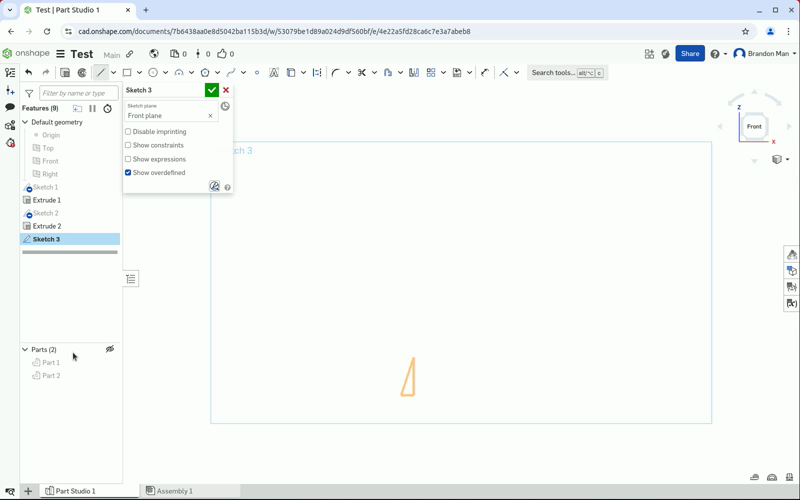
mouse_move(508, 395)
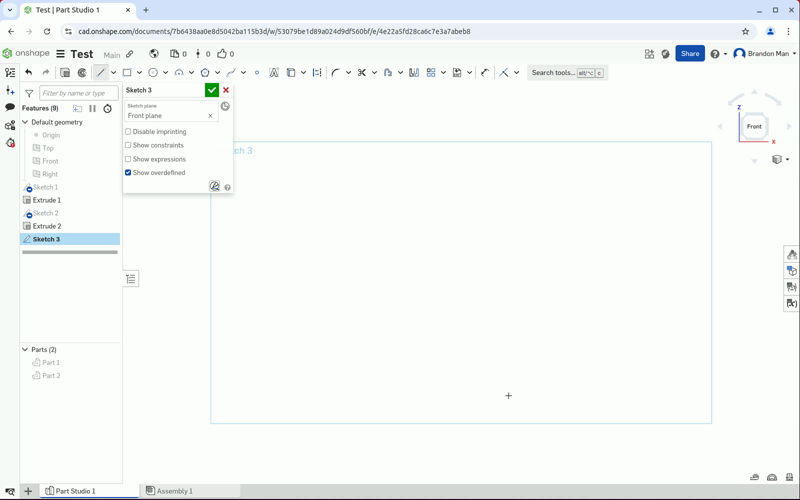
click(508, 395)
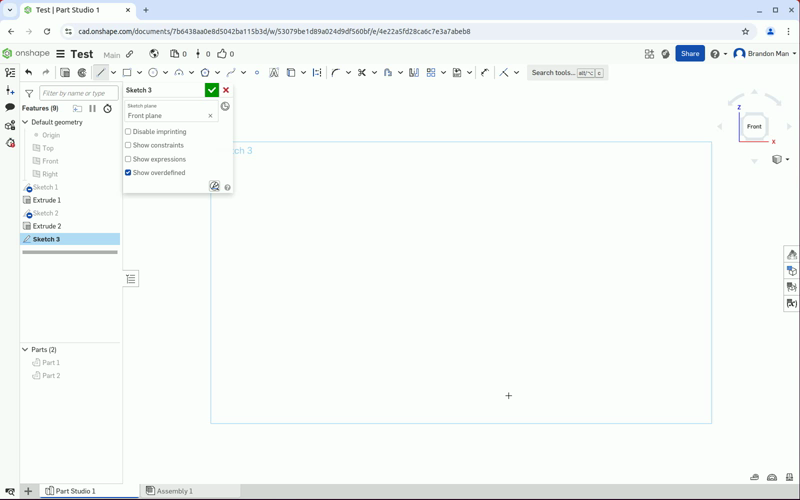
key_up(shift)
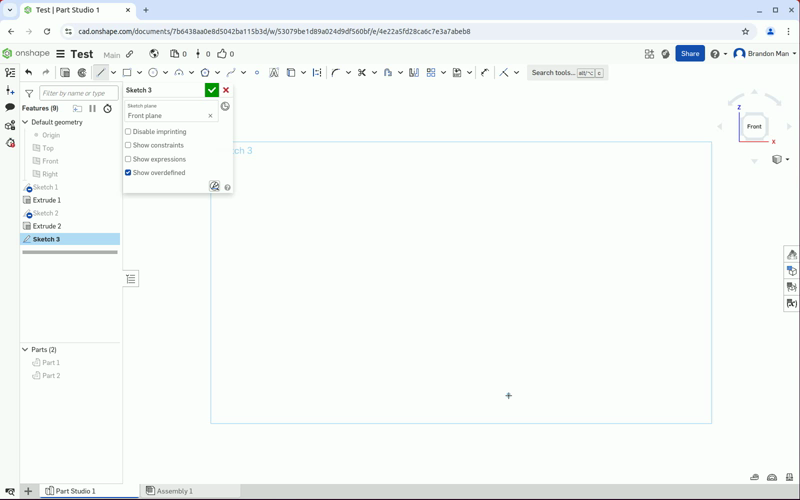
key_down(shift)
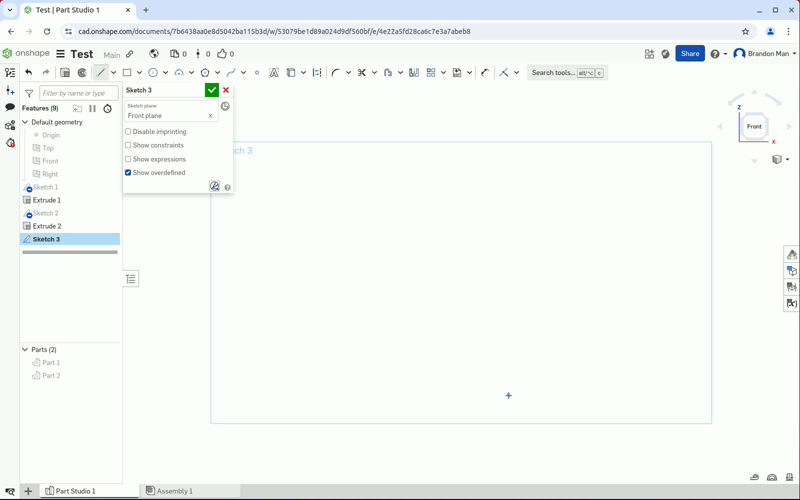
mouse_move(538, 395)
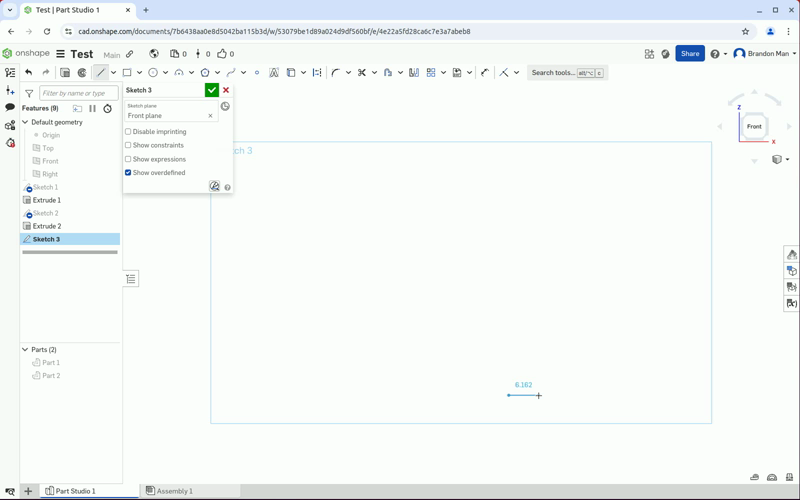
mouse_move(521, 395)
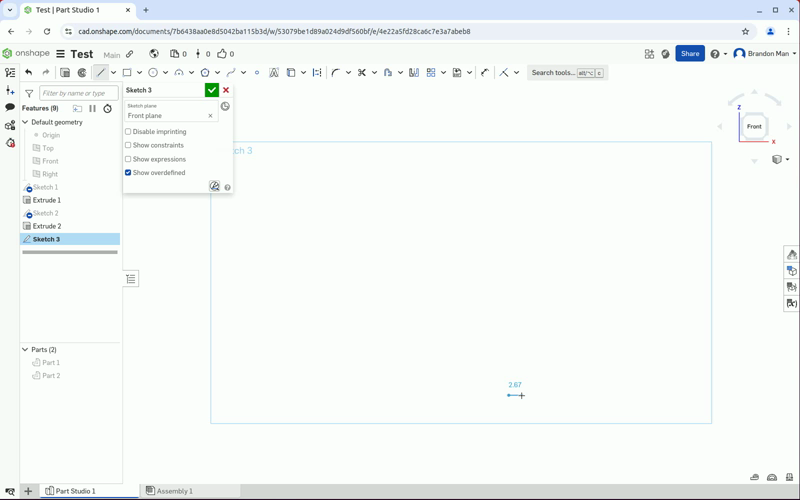
click(521, 395)
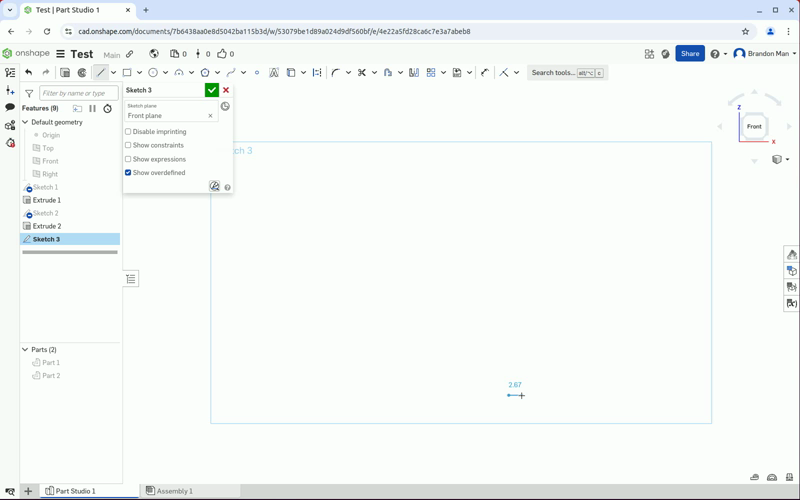
key_up(shift)
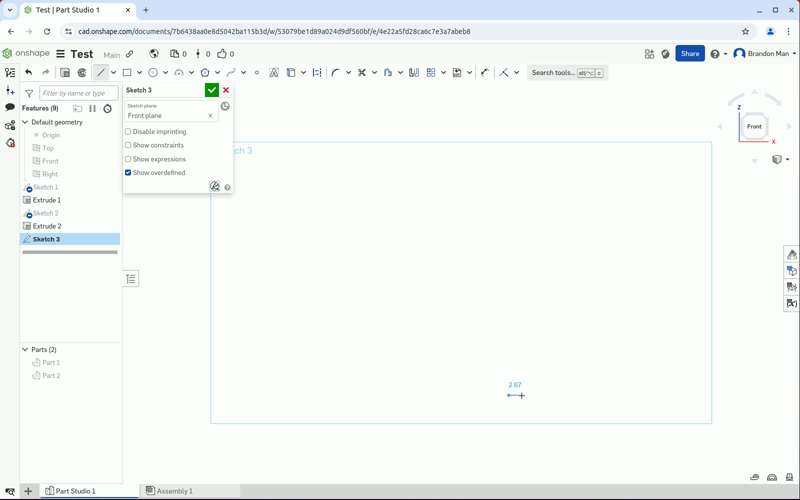
key_down(shift)
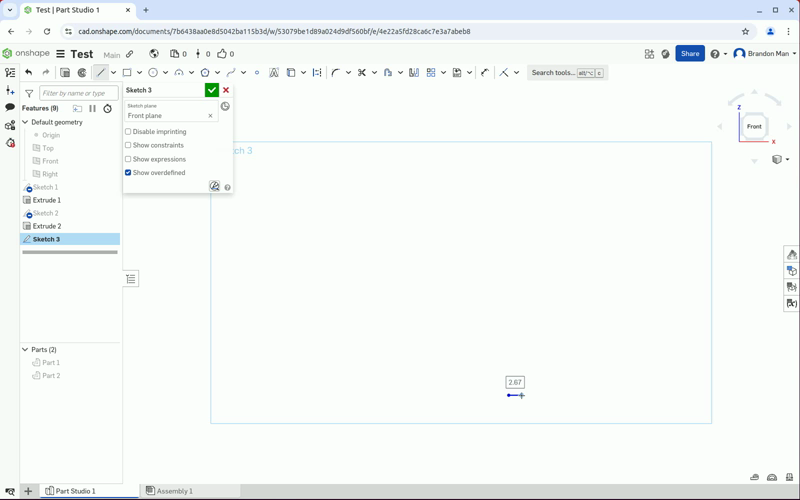
mouse_move(551, 395)
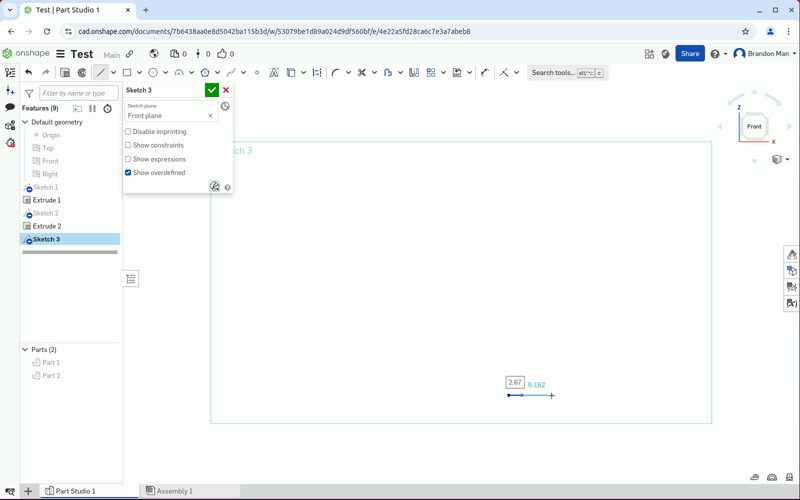
mouse_move(508, 357)
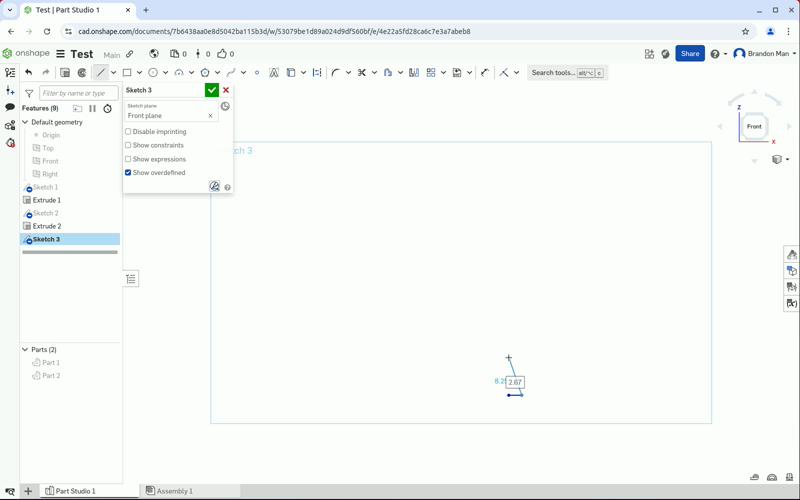
click(508, 357)
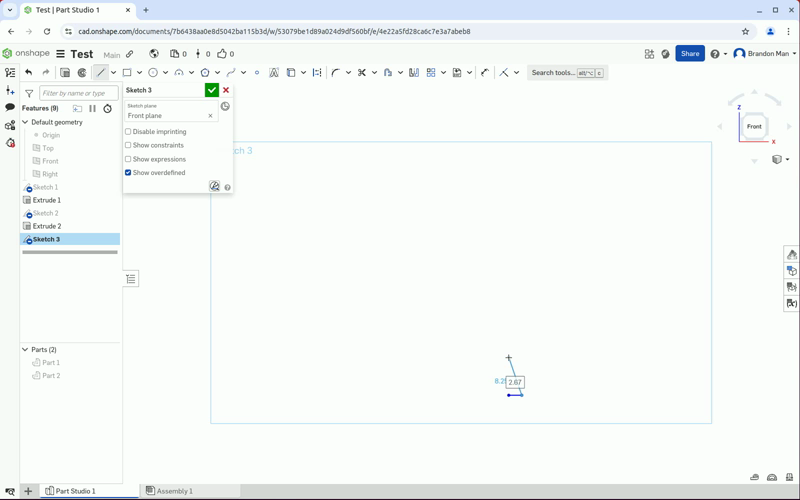
key_up(shift)
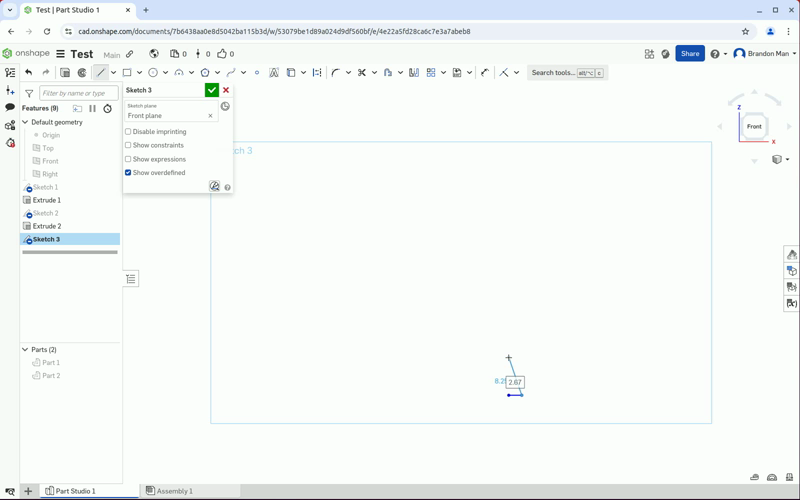
mouse_move(538, 357)
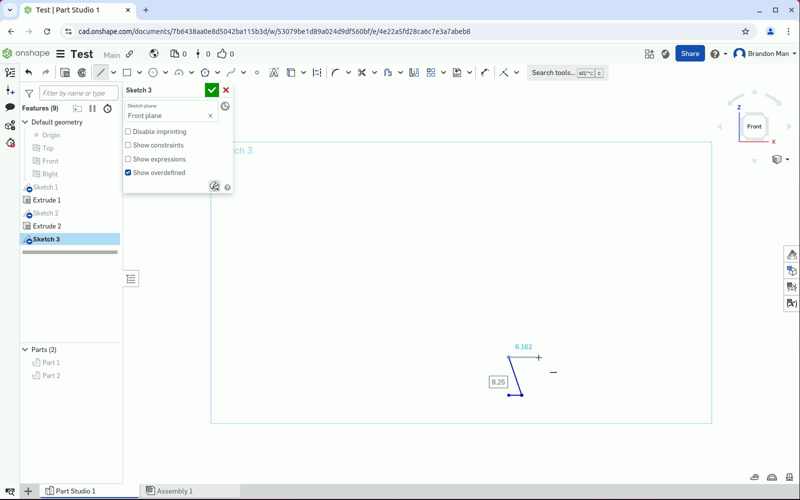
key_down(shift)
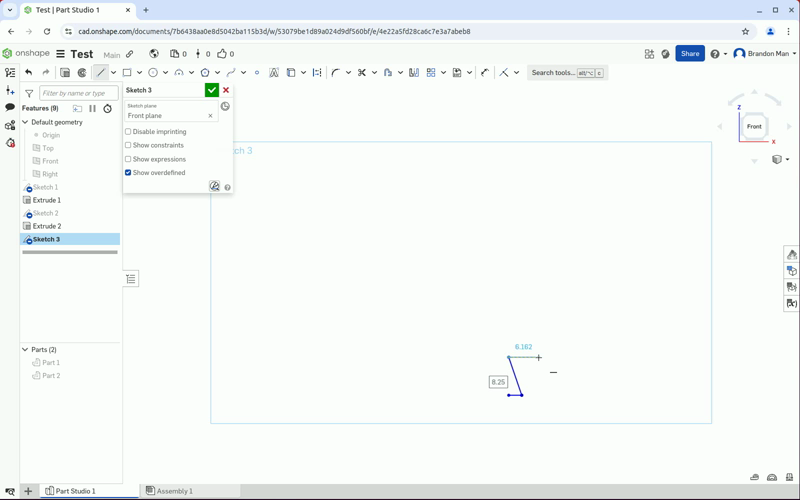
mouse_move(508, 395)
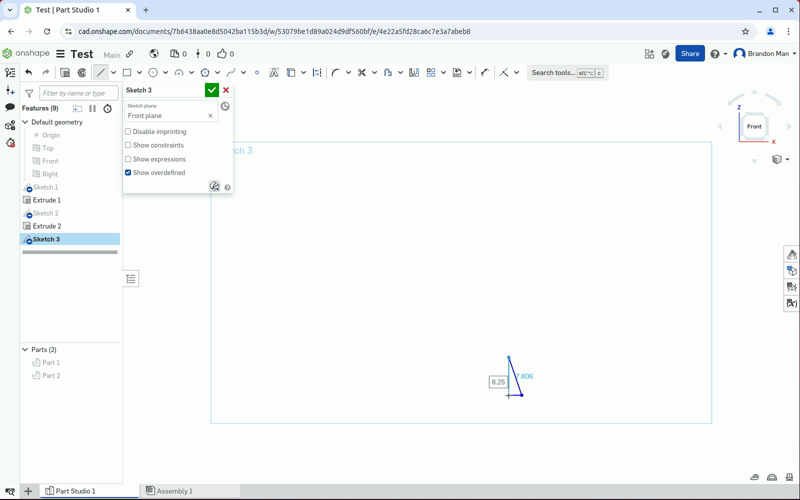
key_up(shift)
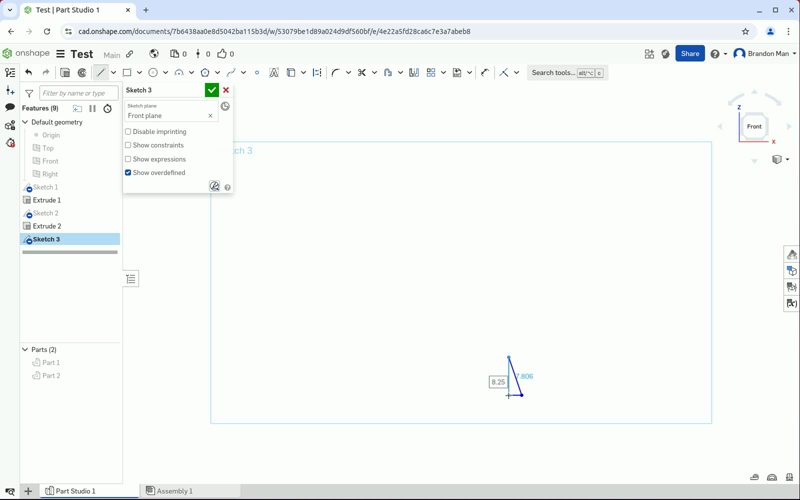
click(508, 395)
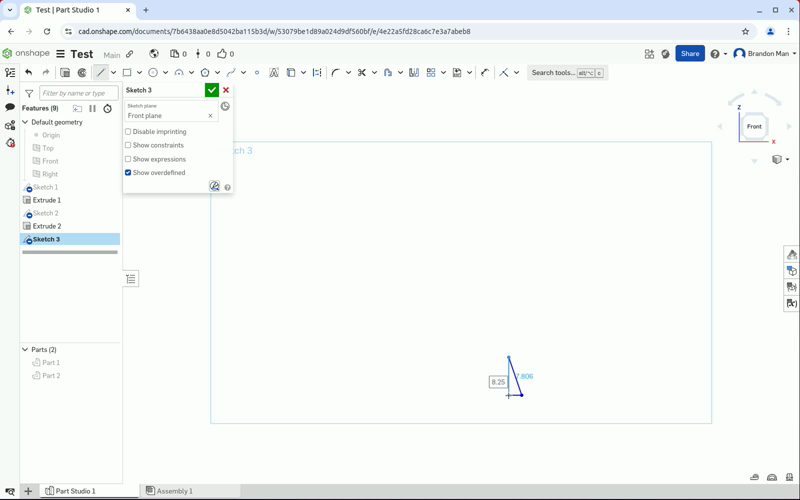
key(esc)
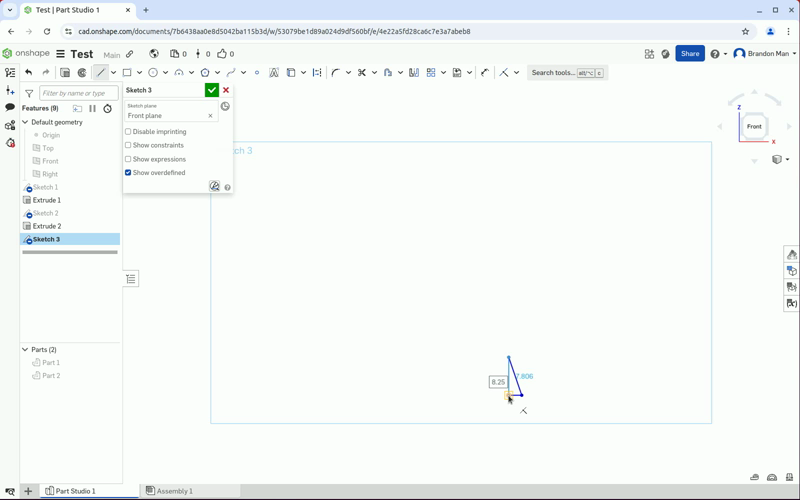
mouse_move(510, 383)
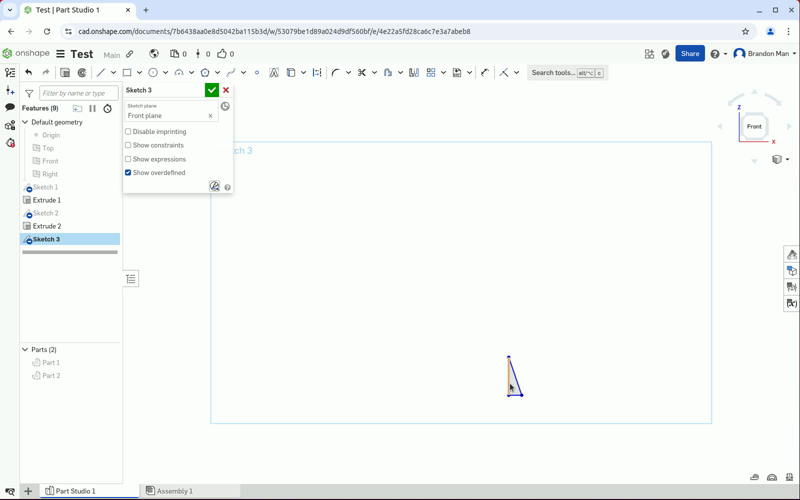
scroll(6)
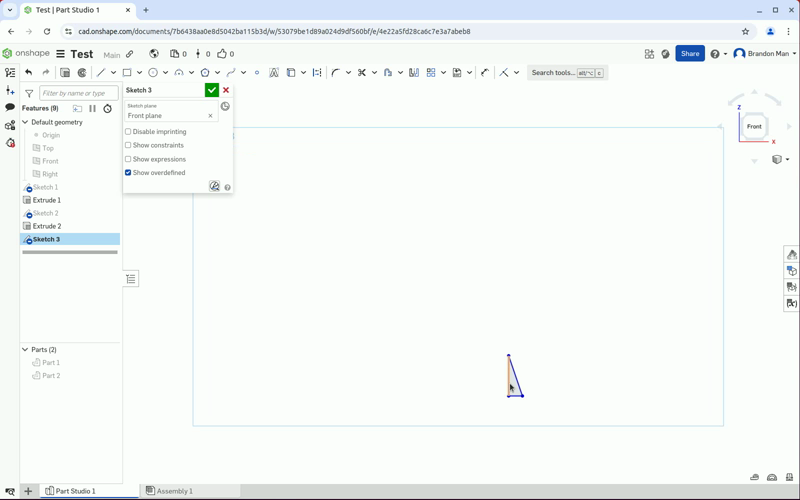
scroll(6)
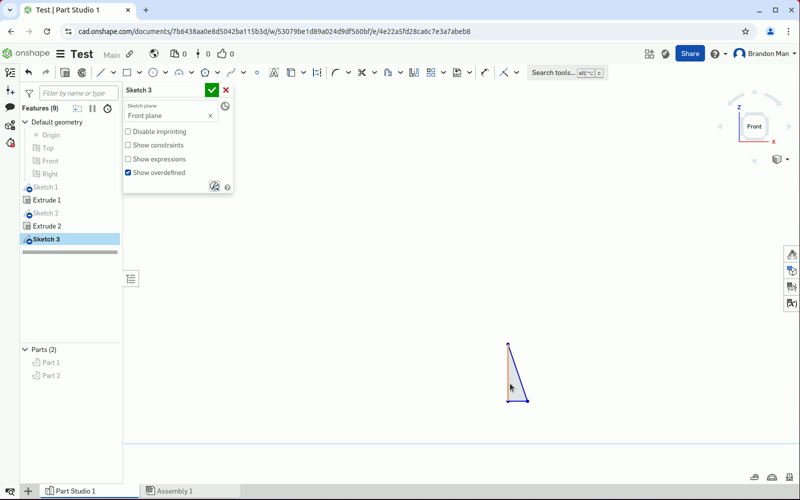
scroll(6)
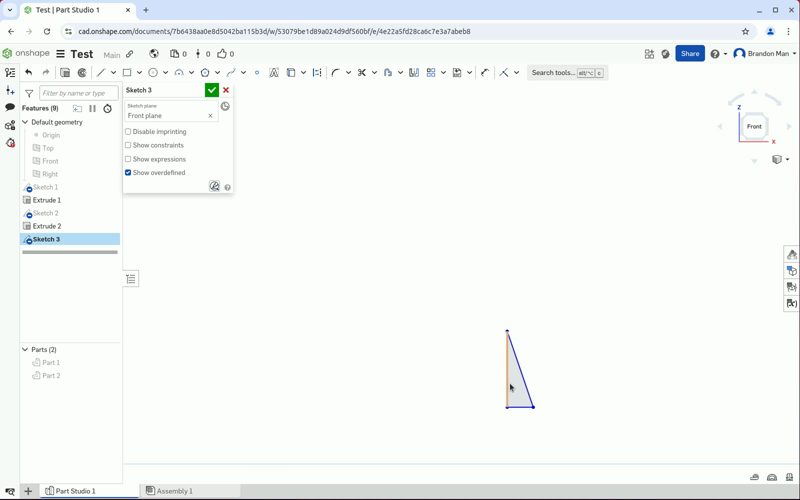
scroll(6)
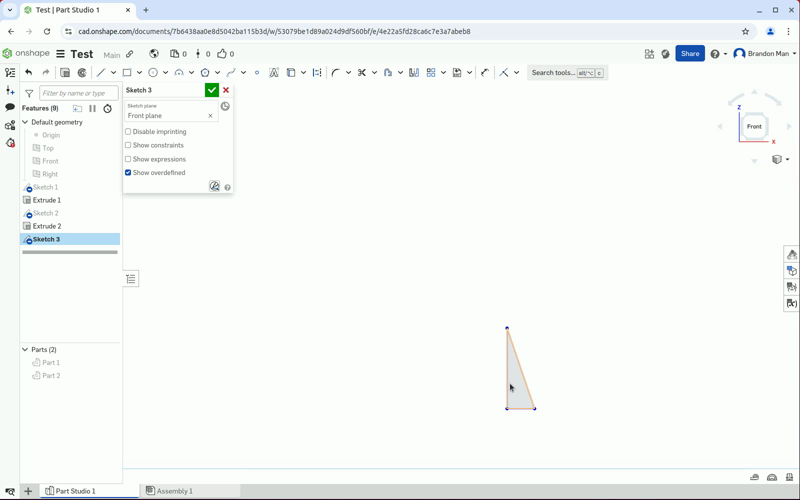
scroll(6)
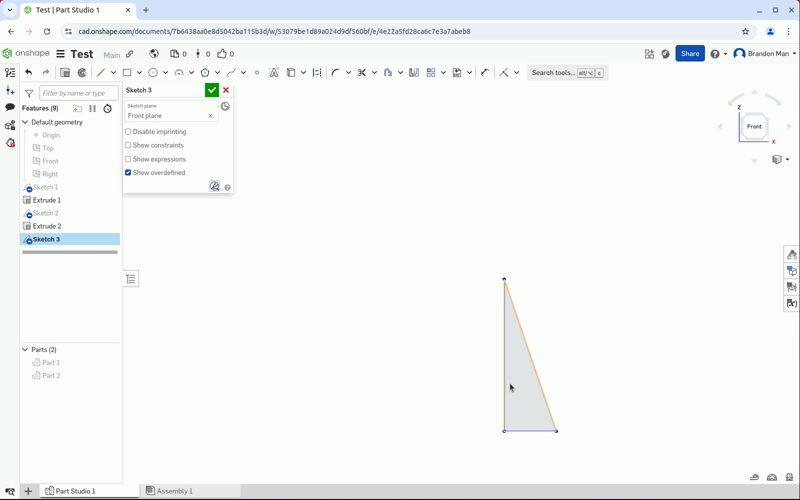
scroll(6)
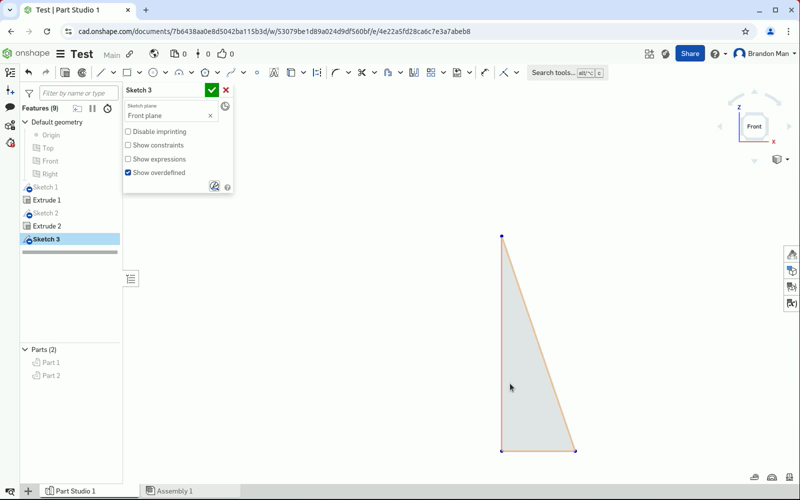
scroll(6)
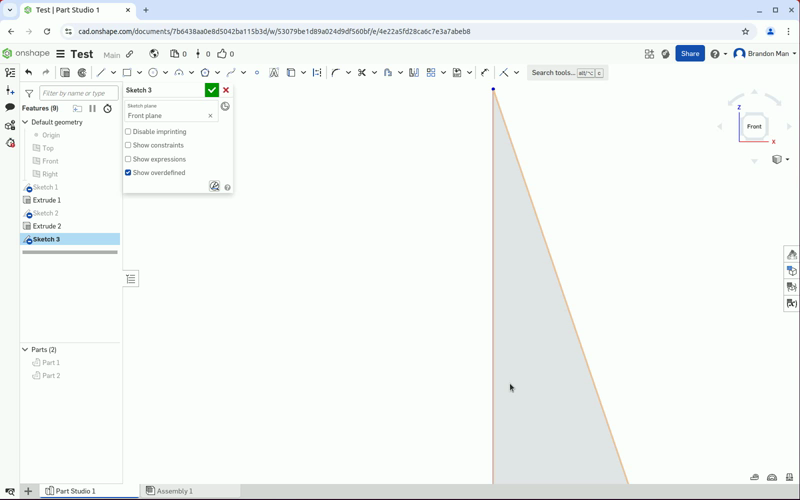
click(510, 383)
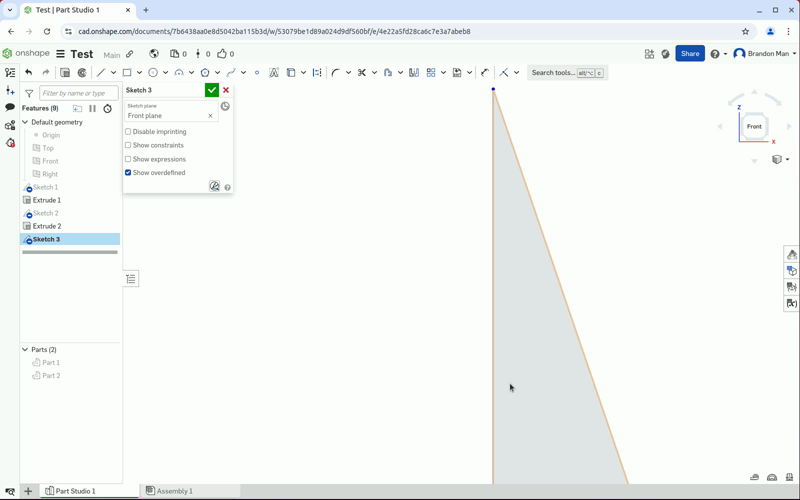
scroll(-6)
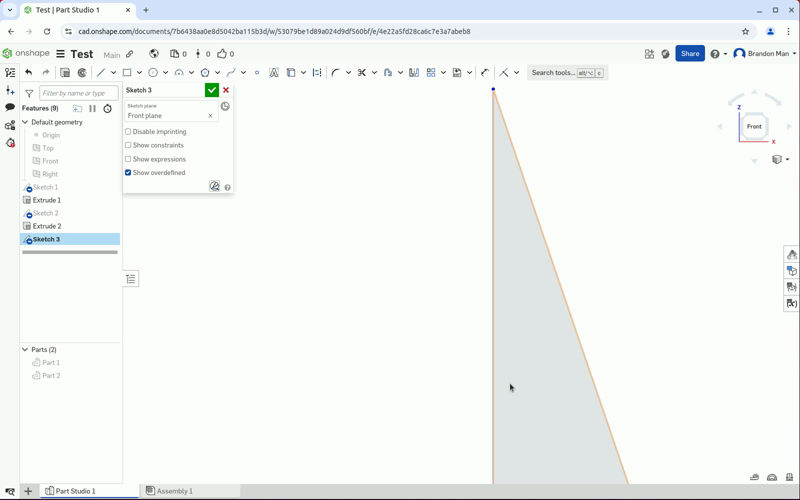
scroll(-6)
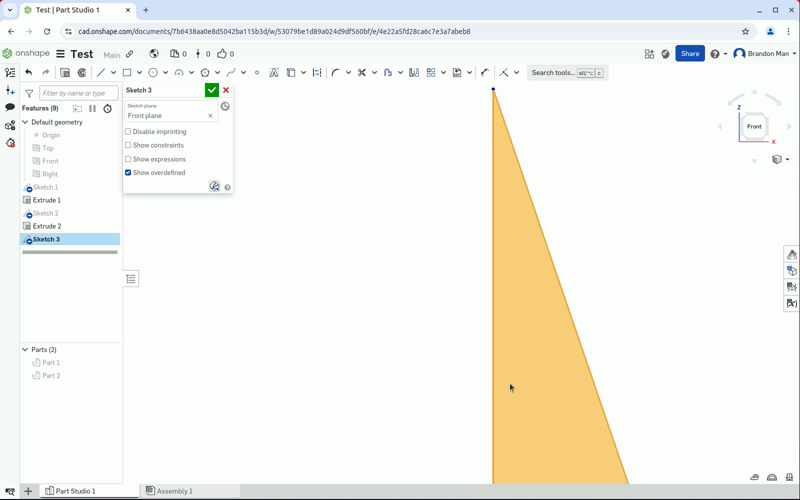
scroll(-6)
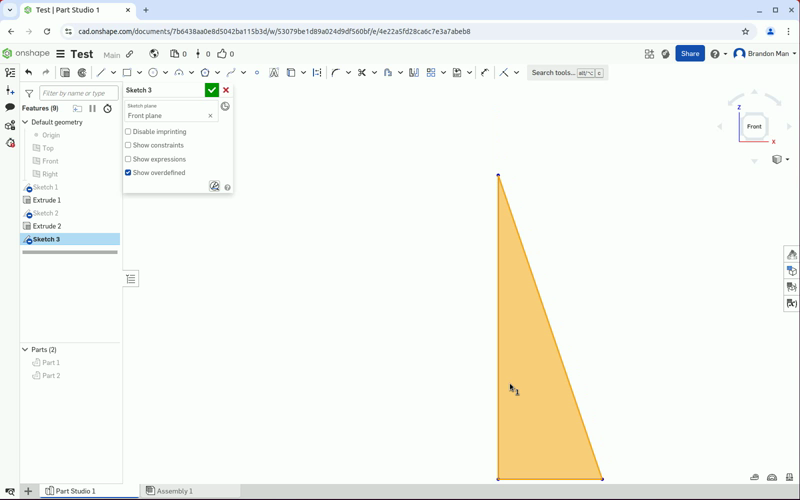
scroll(-6)
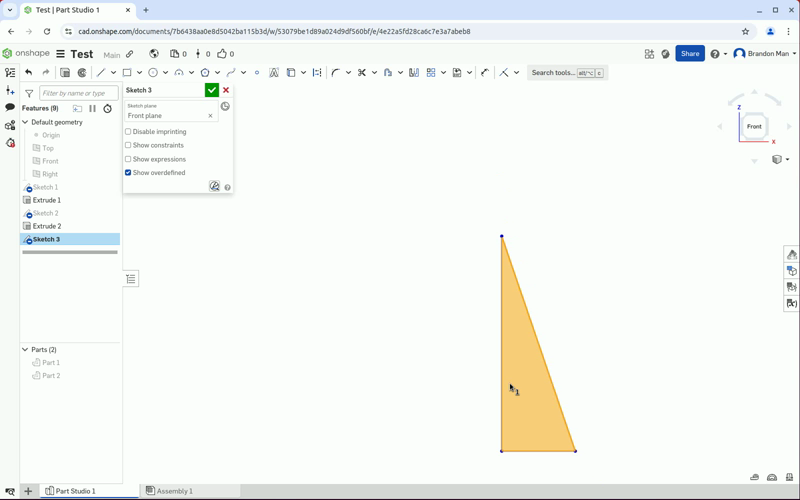
scroll(-6)
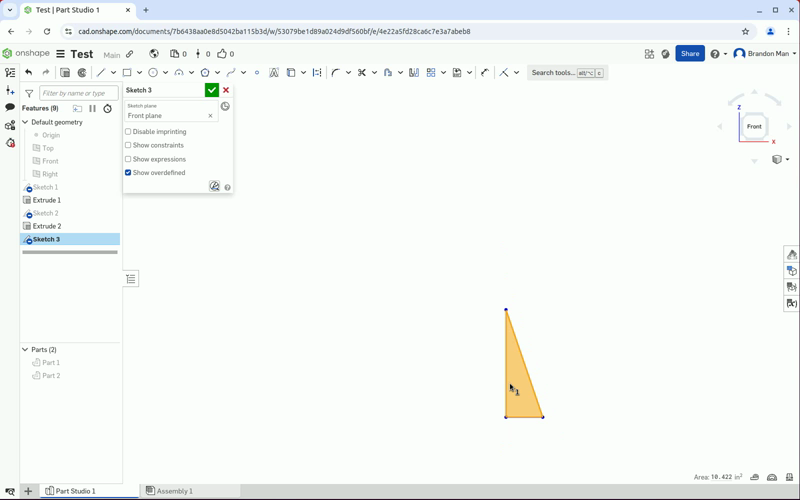
scroll(-6)
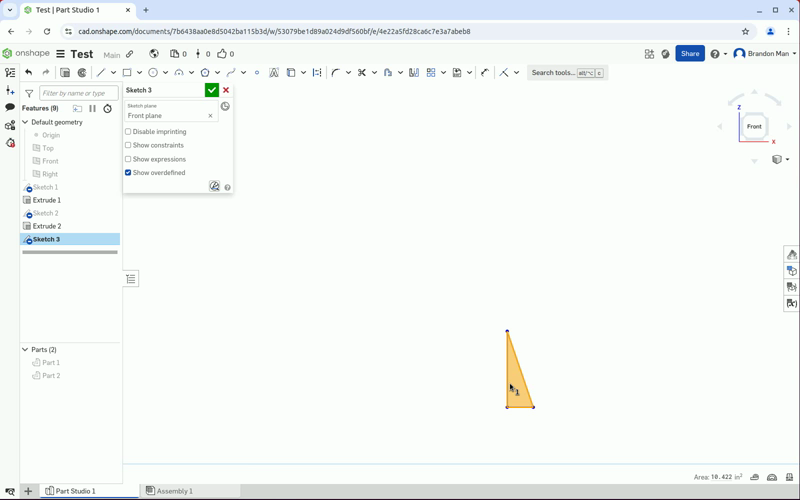
scroll(-6)
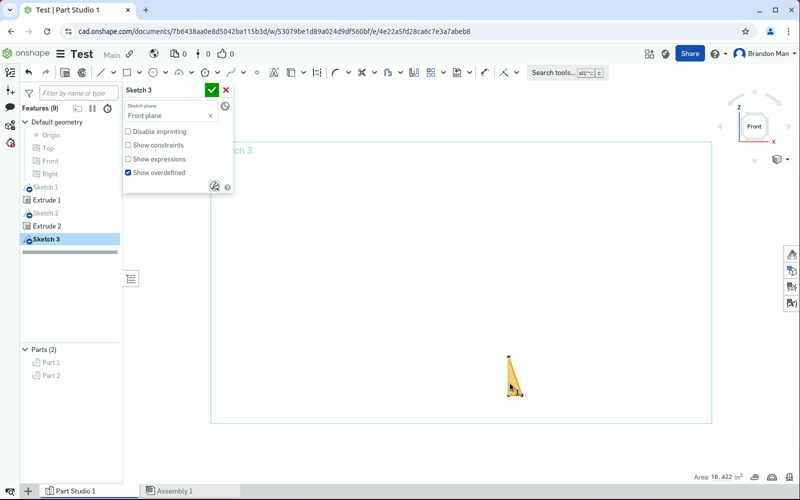
mouse_move(73, 352)
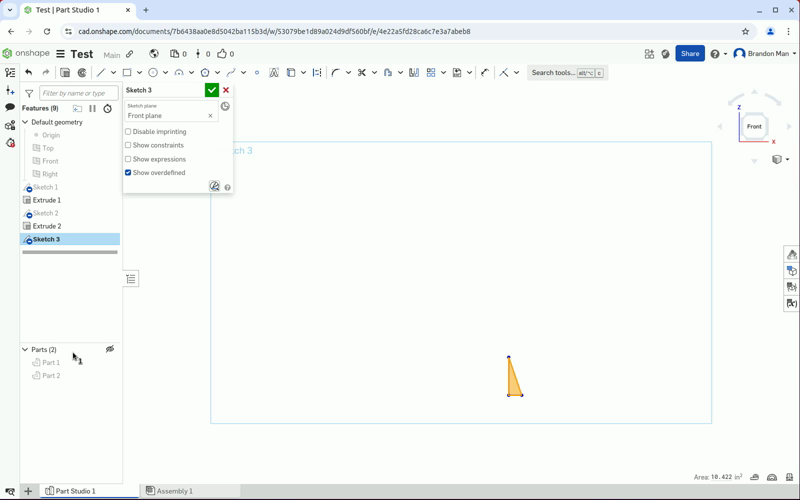
key(shift+y)
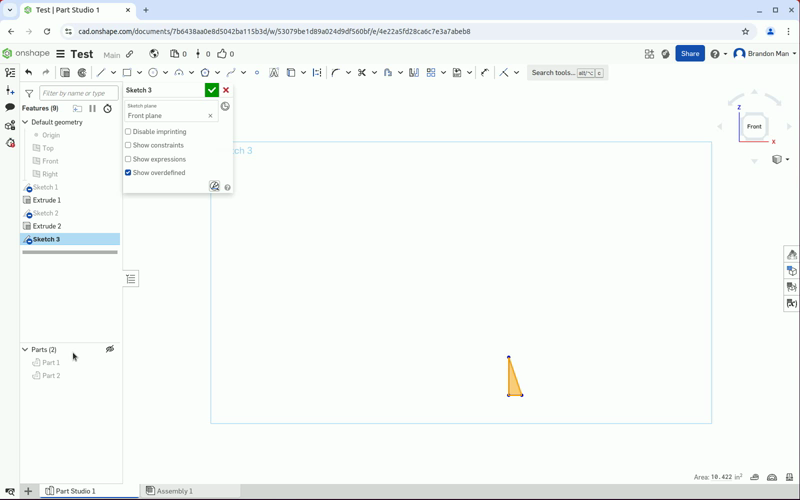
key(shift+e)
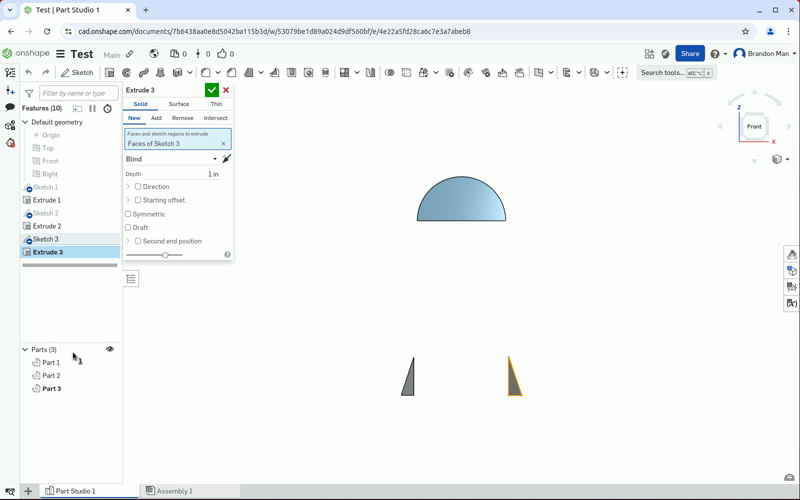
mouse_move(143, 106)
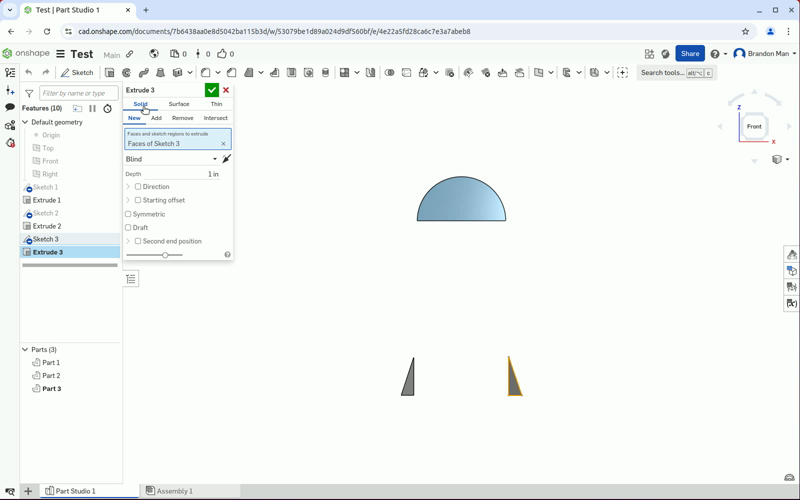
click(143, 106)
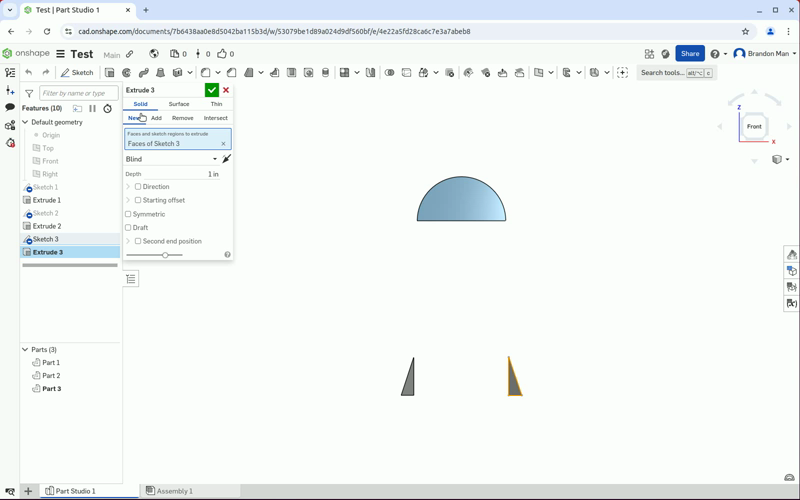
mouse_move(137, 120)
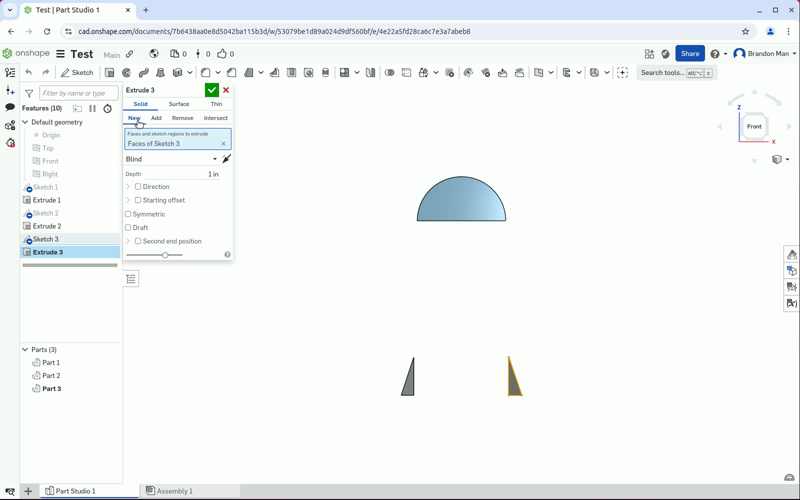
click(137, 120)
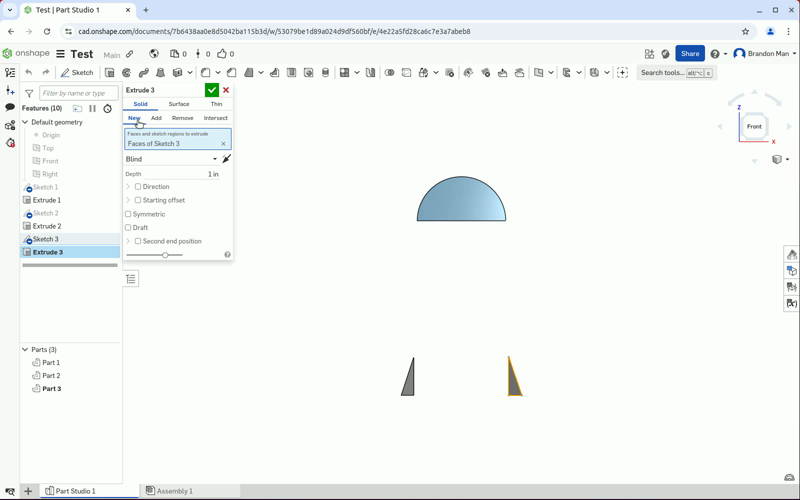
key(tab, 4)
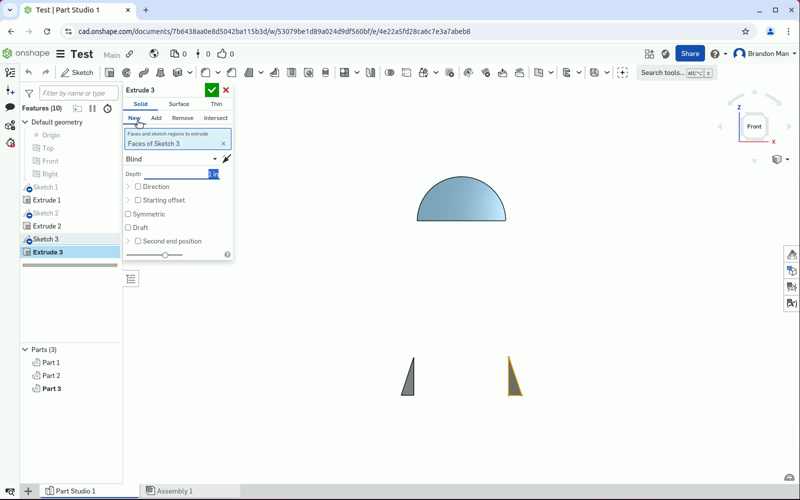
text(12.758)
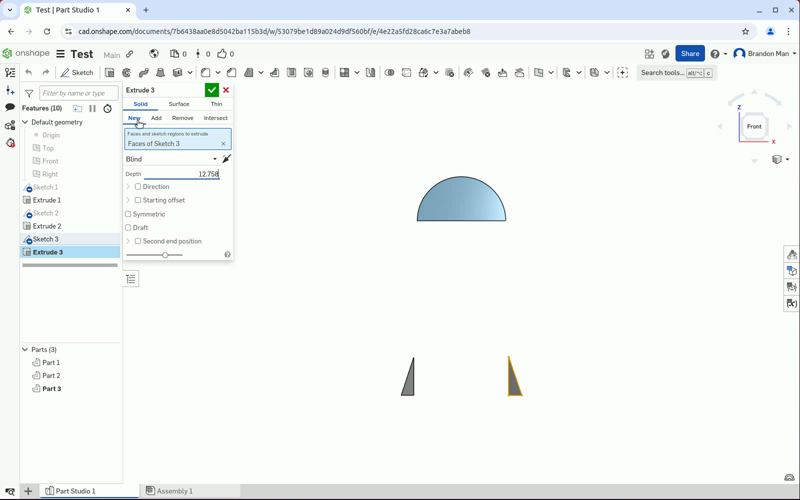
key(enter)
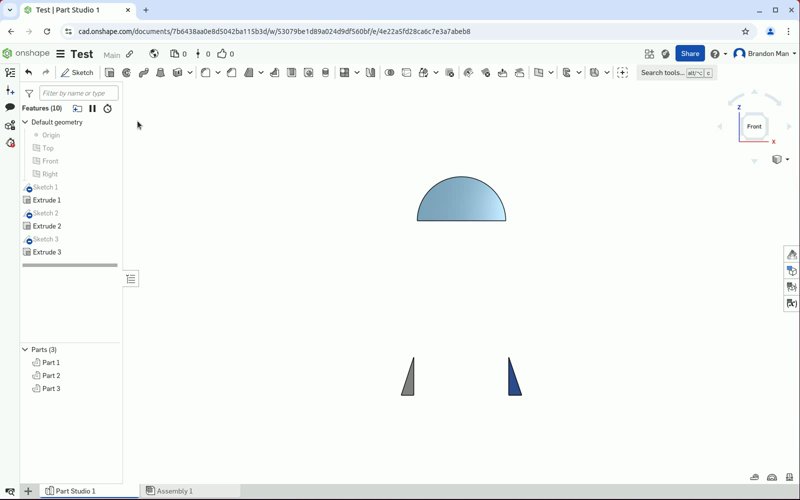
key(shift+h)
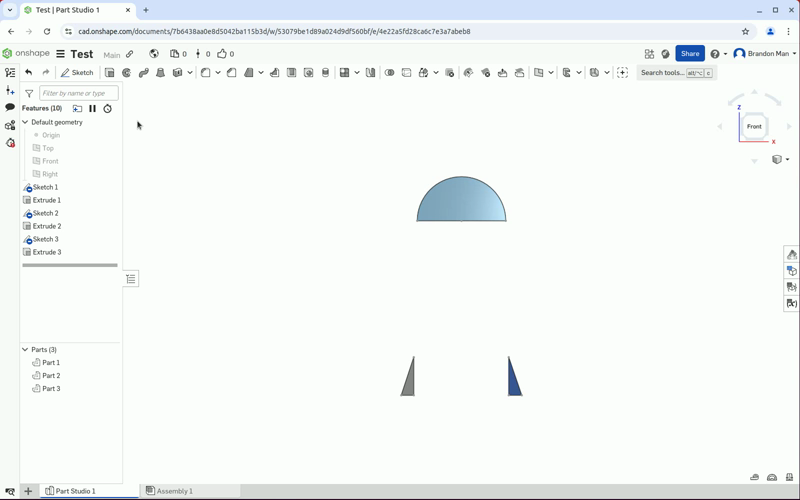
key(shift+h)
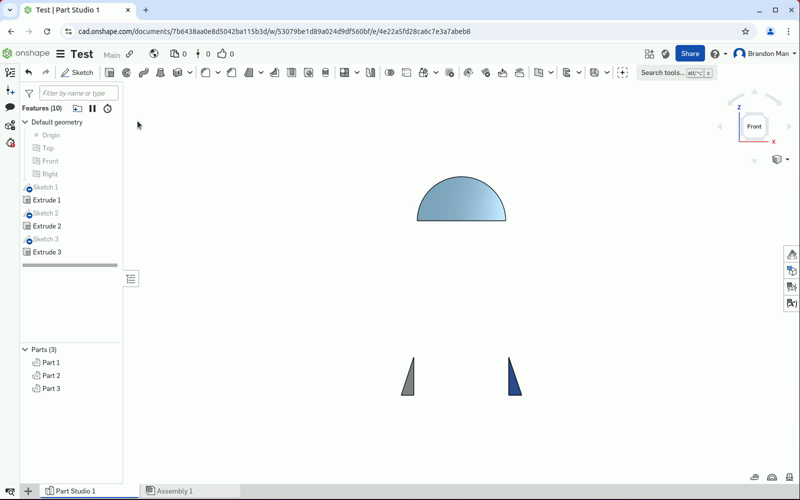
mouse_move(73, 189)
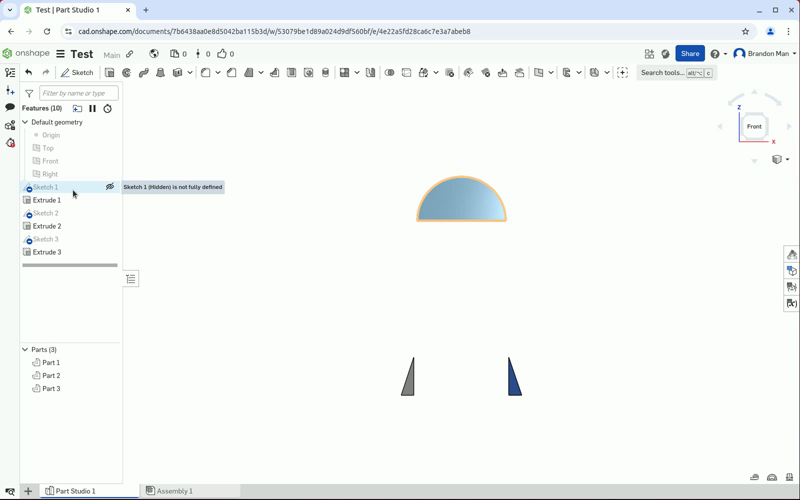
click(73, 189)
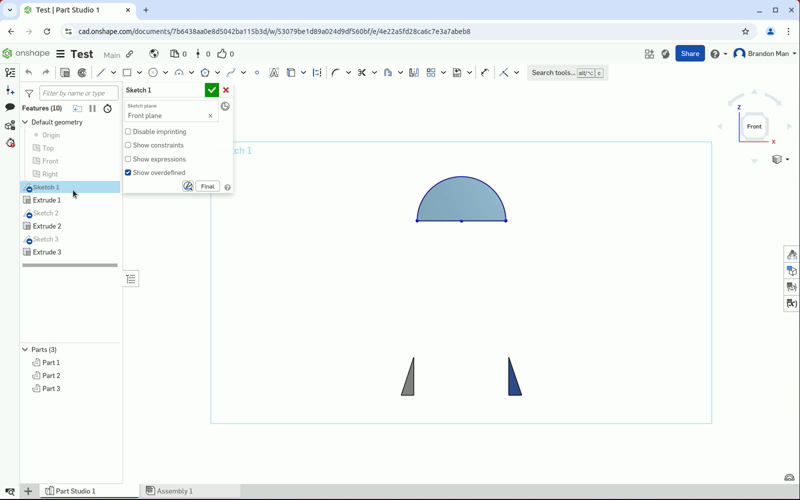
mouse_move(229, 92)
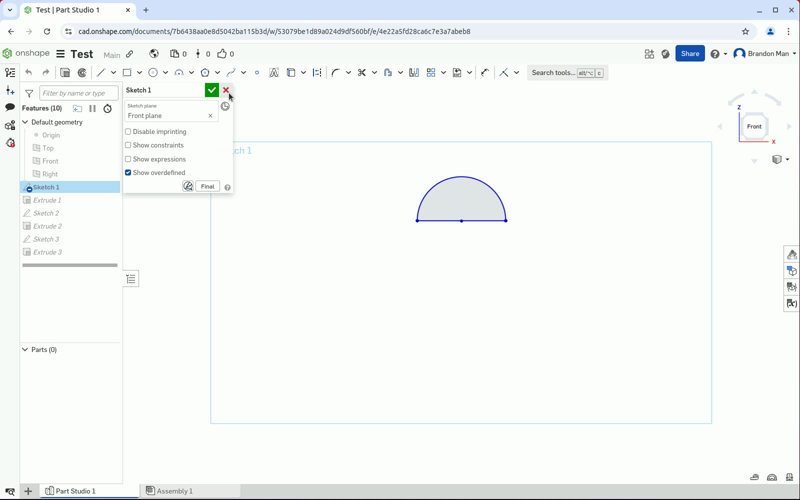
click(229, 92)
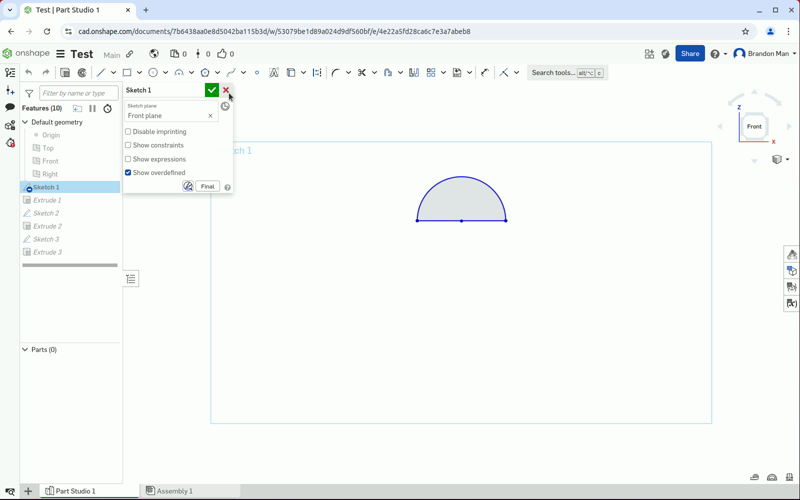
key(shift+s)
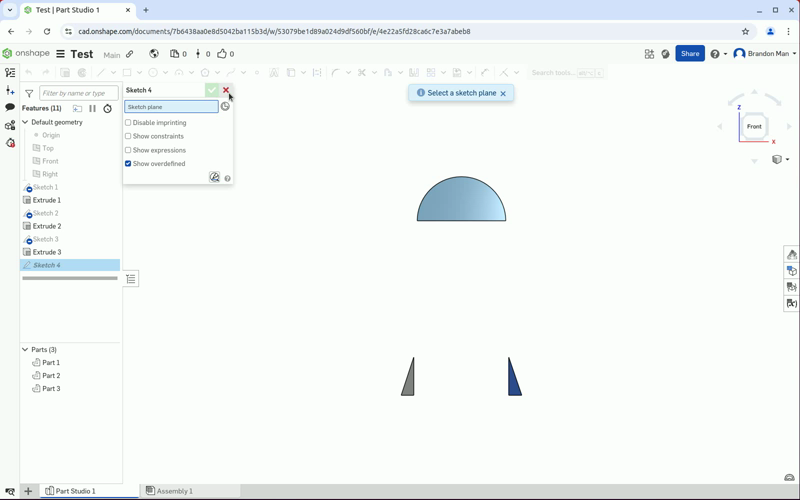
mouse_move(73, 163)
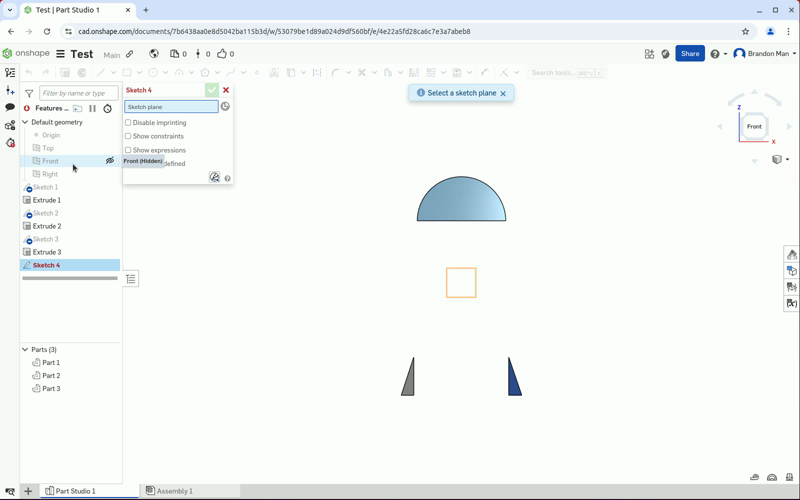
click(73, 163)
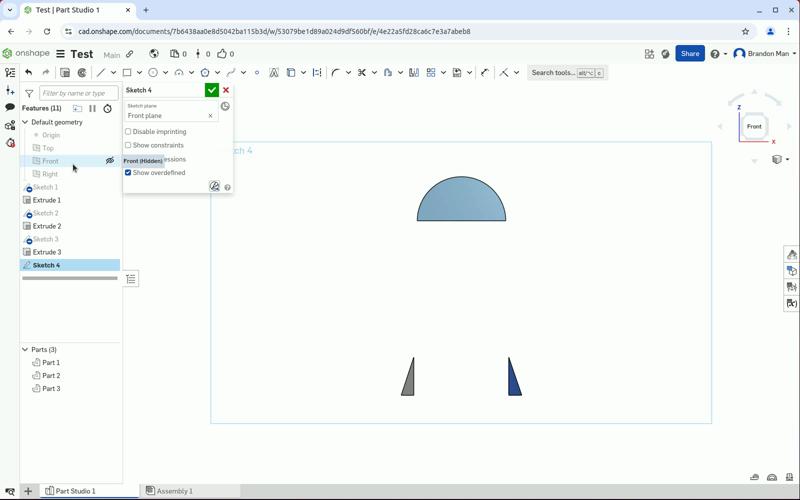
mouse_move(73, 352)
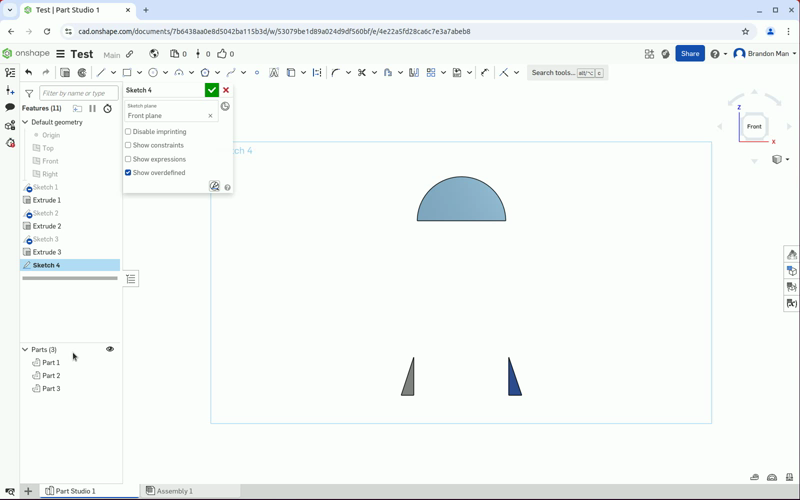
key(y)
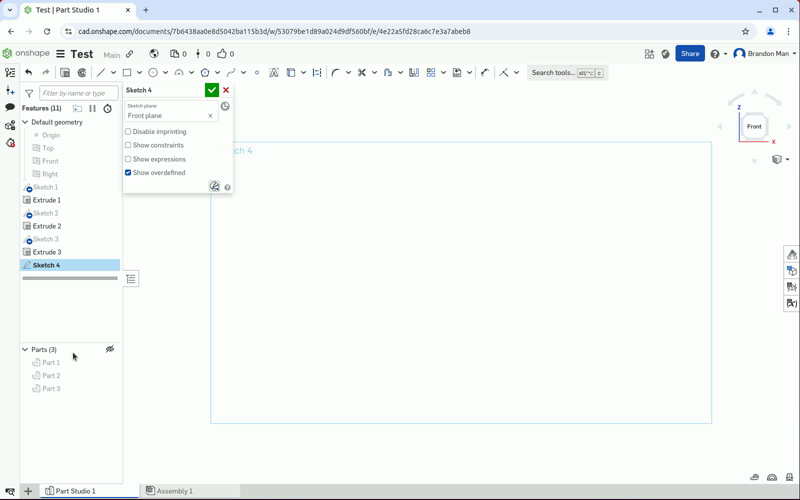
key(a)
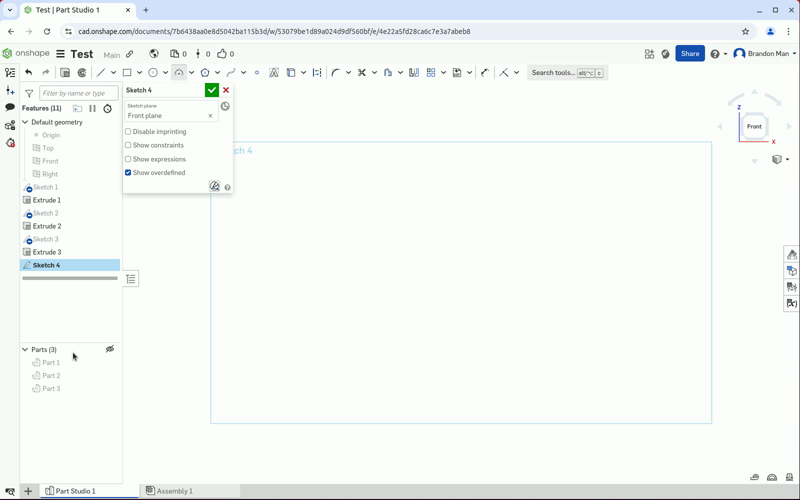
key_down(shift)
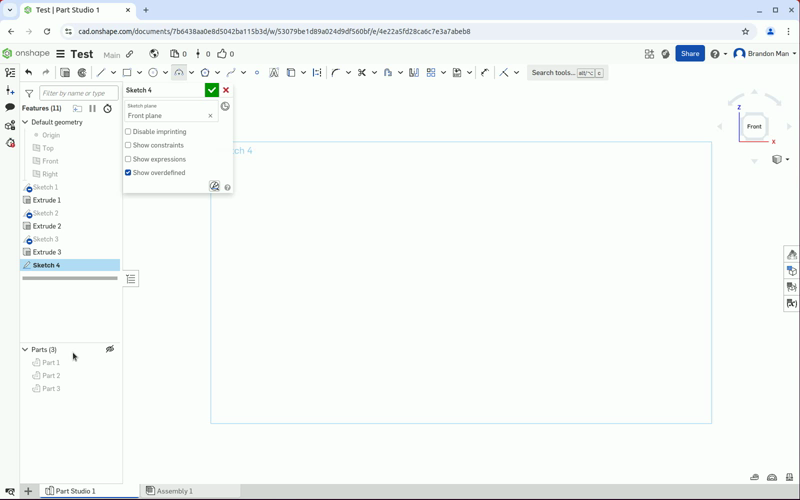
mouse_move(417, 220)
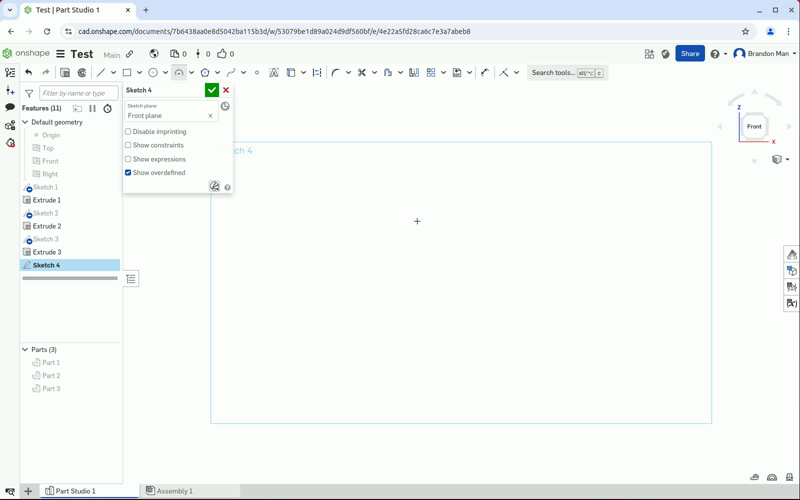
click(417, 220)
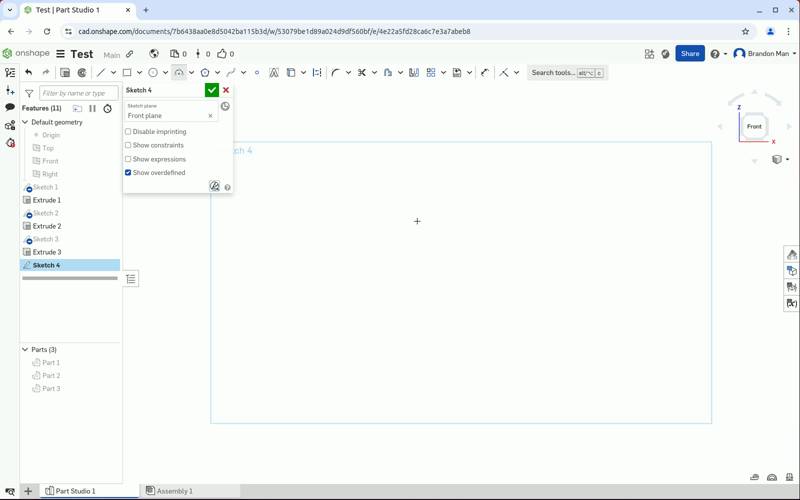
key_up(shift)
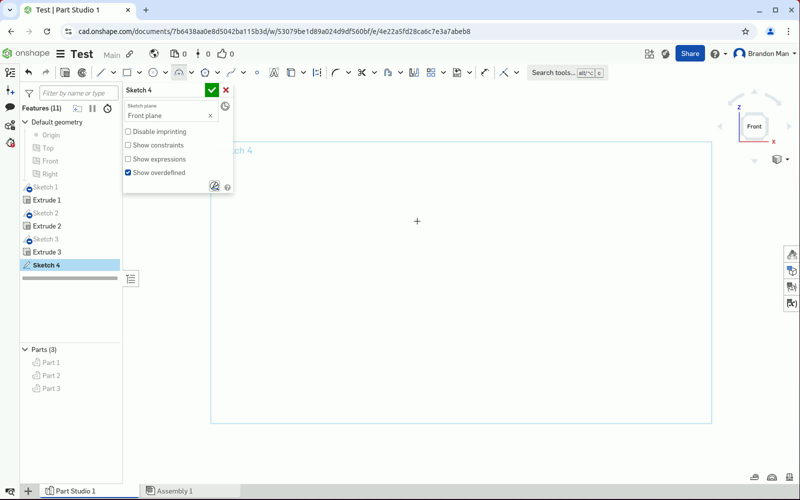
key_down(shift)
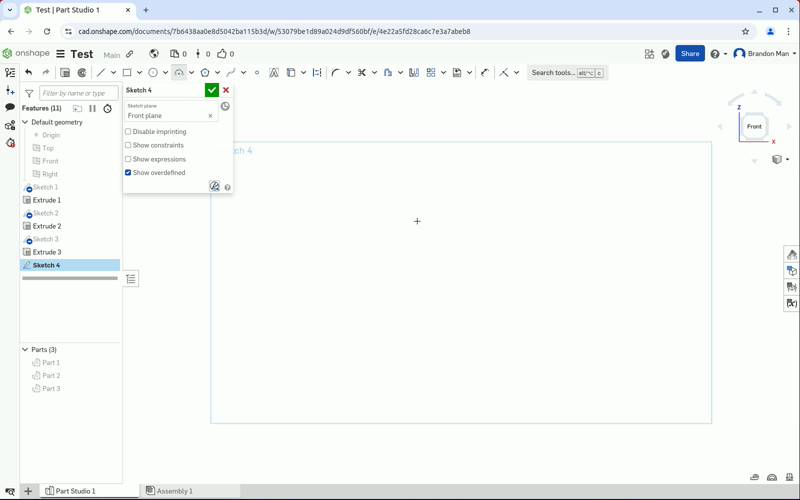
mouse_move(505, 220)
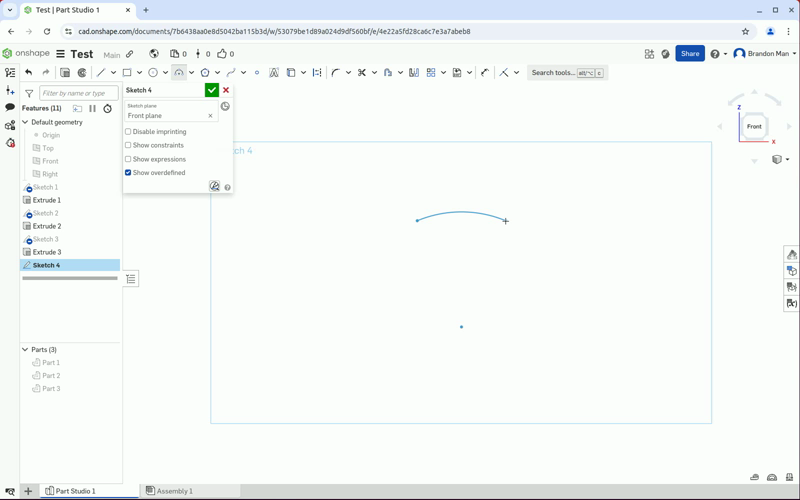
click(505, 220)
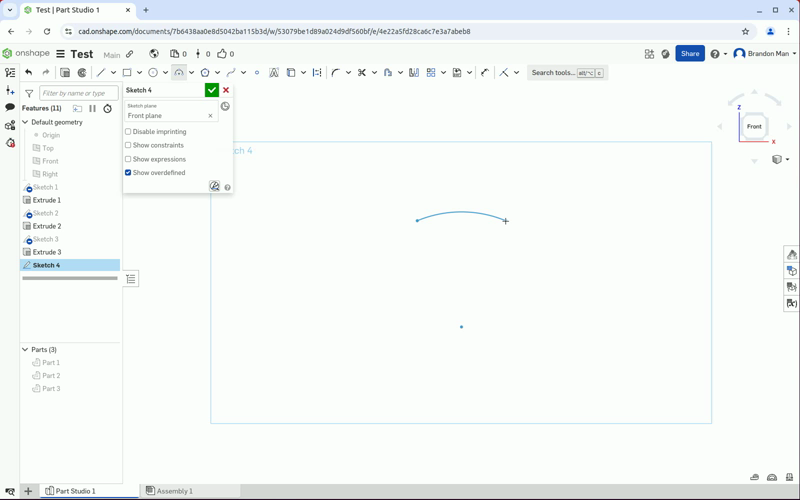
mouse_move(461, 264)
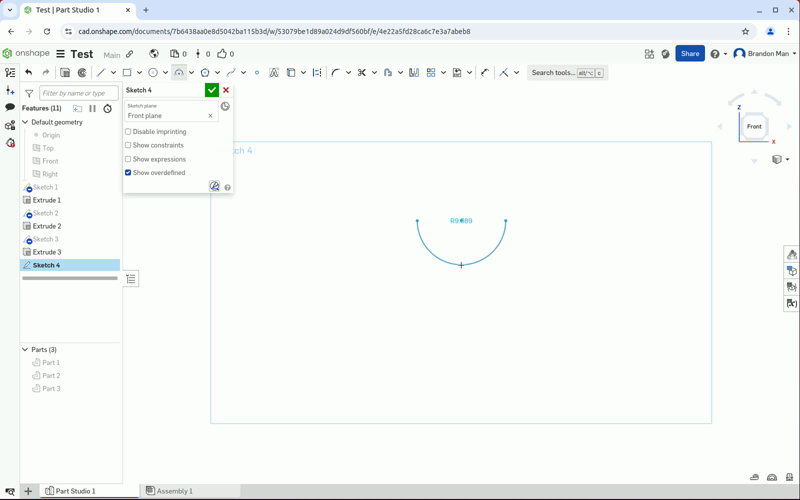
click(461, 264)
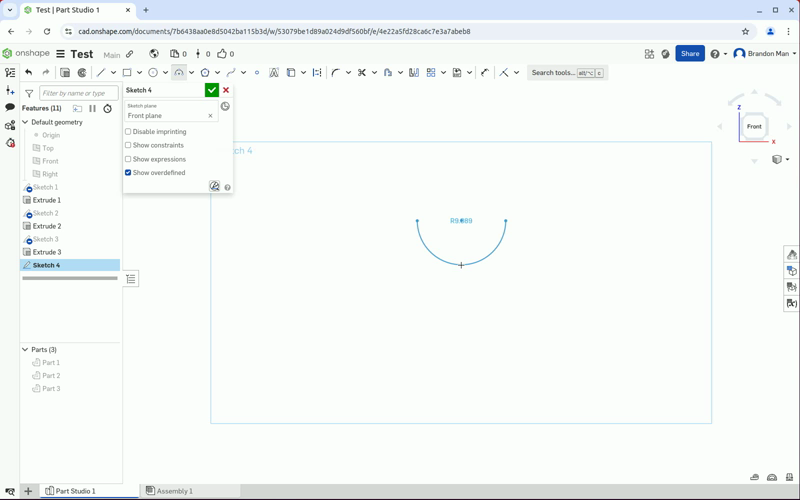
key_up(shift)
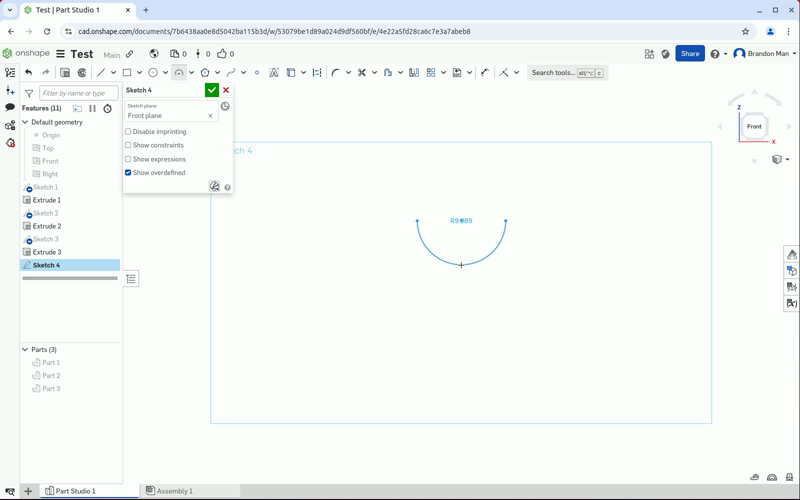
key(esc)
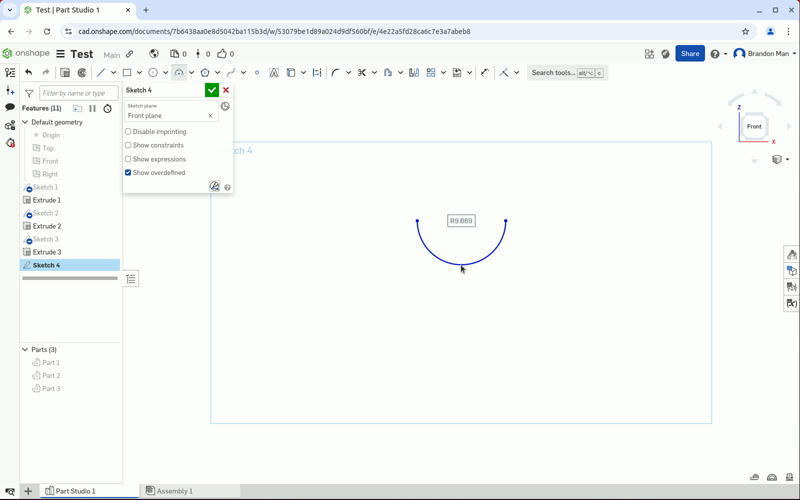
key(l)
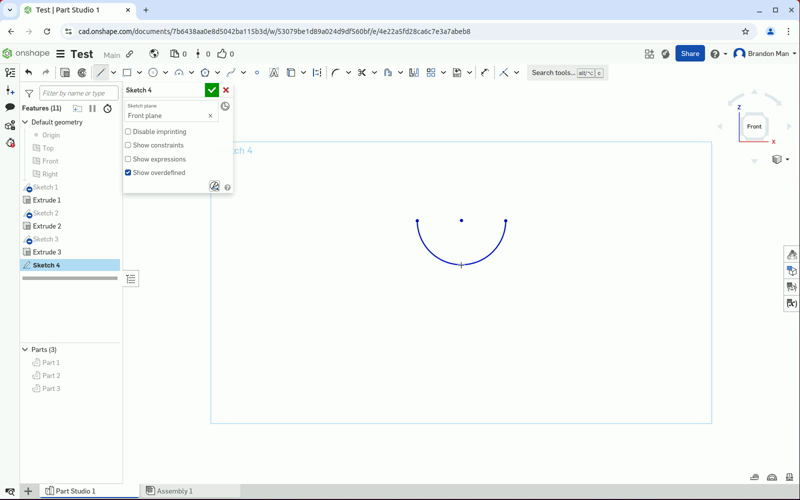
mouse_move(505, 220)
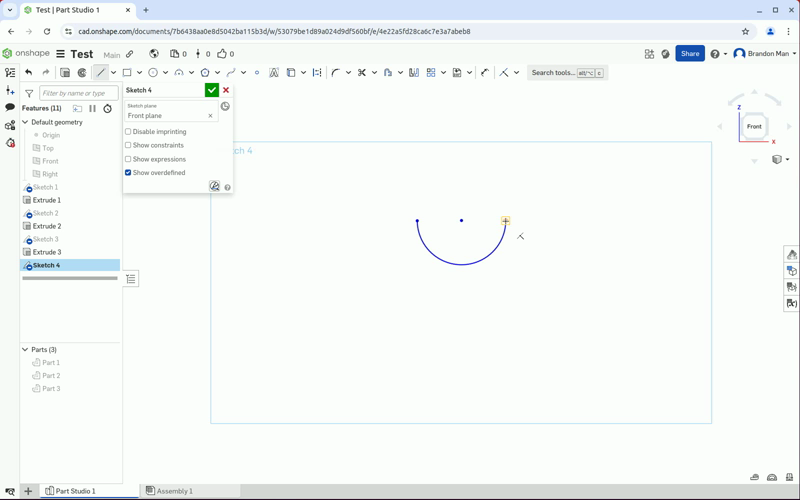
click(505, 220)
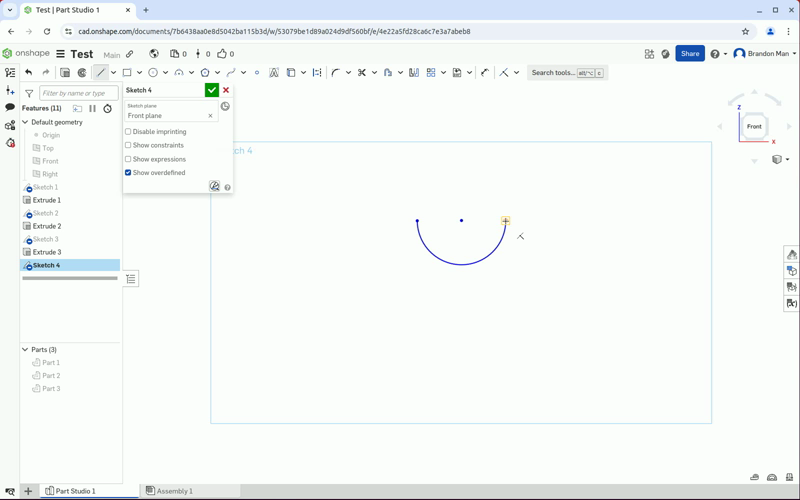
key_down(shift)
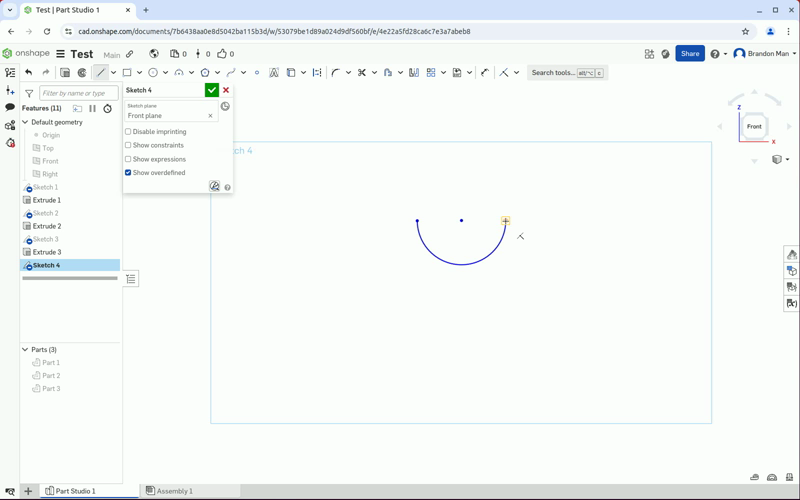
mouse_move(417, 220)
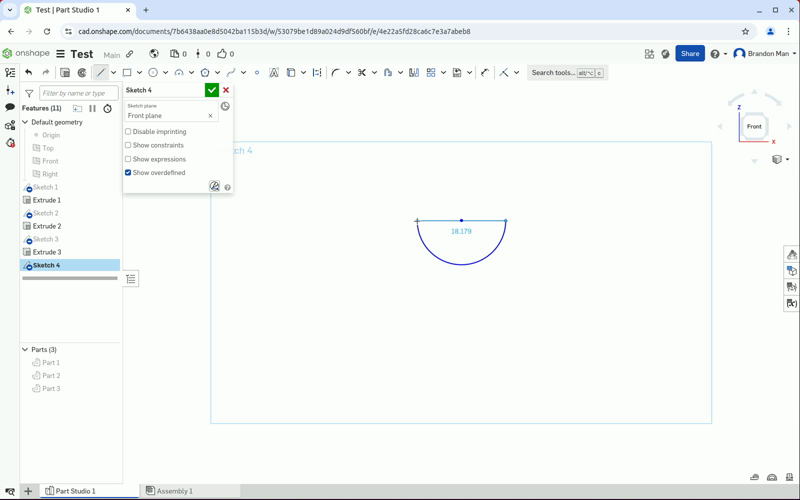
key_up(shift)
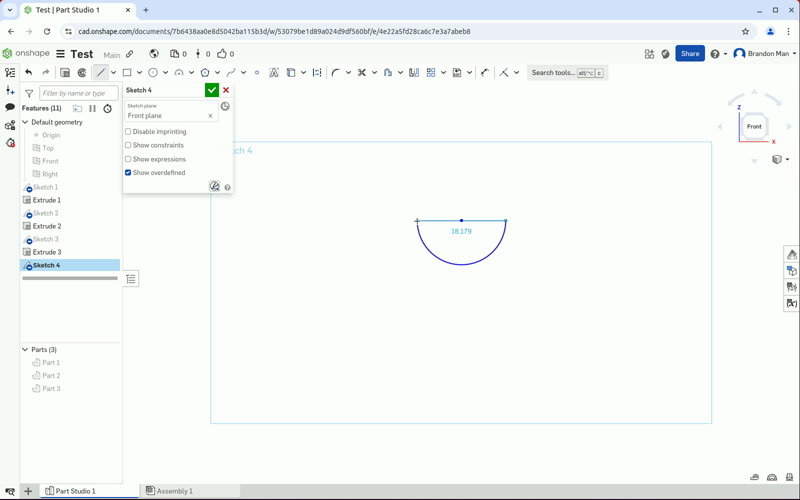
click(417, 220)
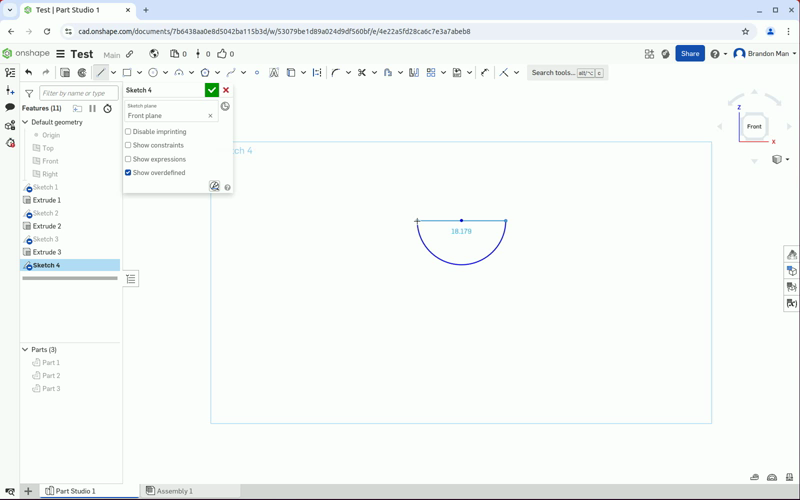
key(esc)
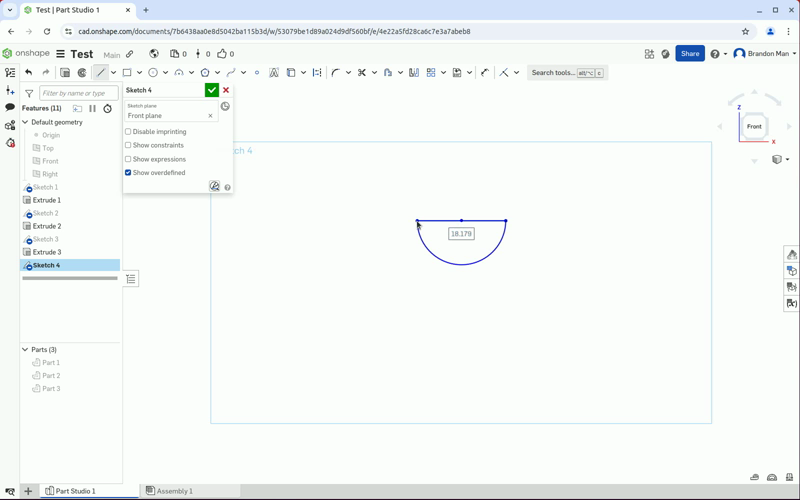
mouse_move(449, 250)
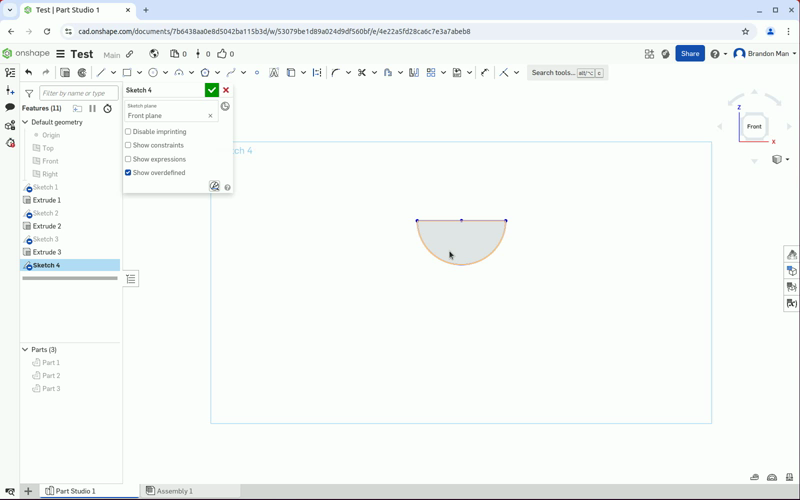
scroll(6)
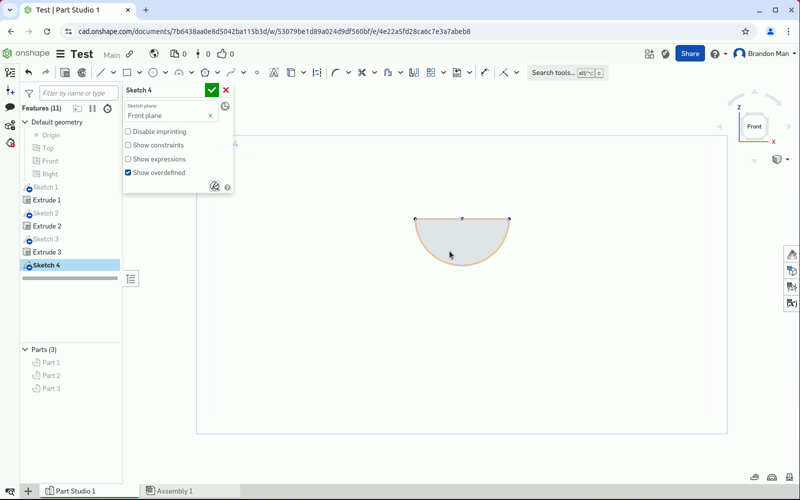
scroll(6)
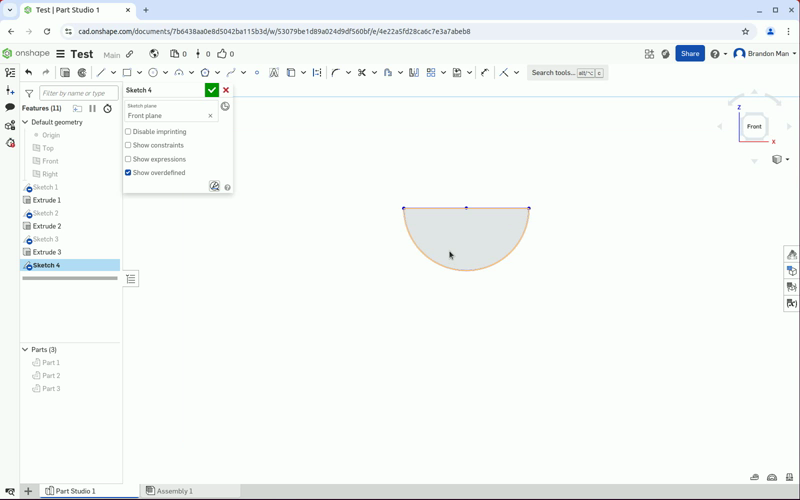
scroll(6)
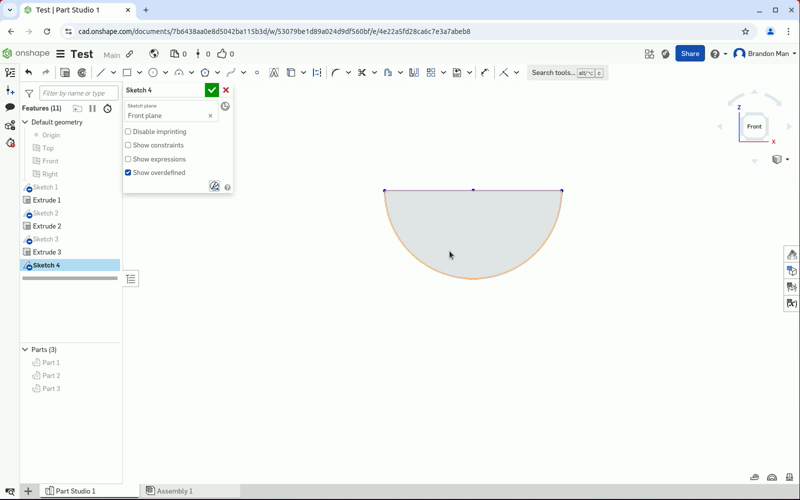
scroll(6)
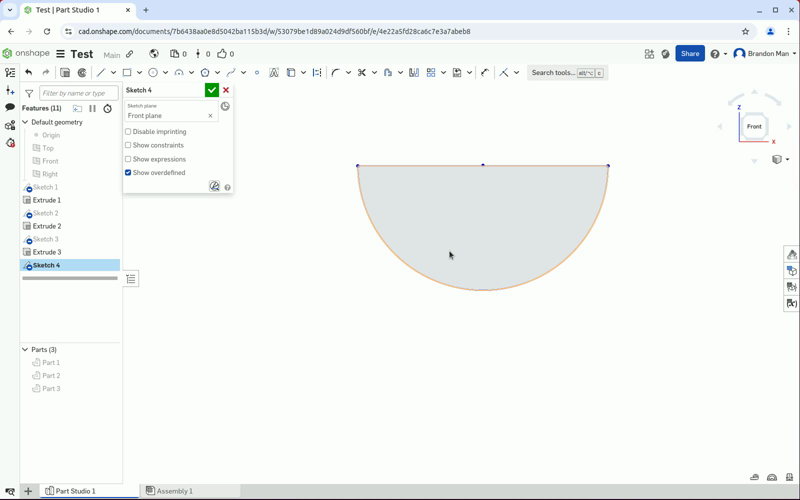
scroll(6)
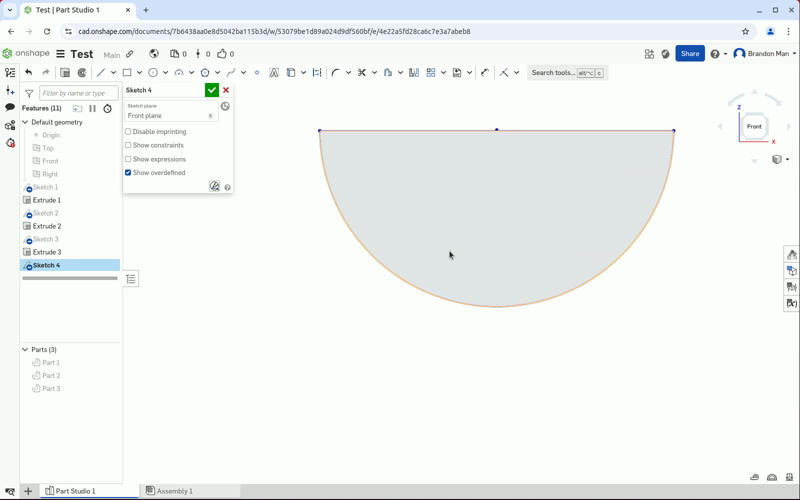
scroll(6)
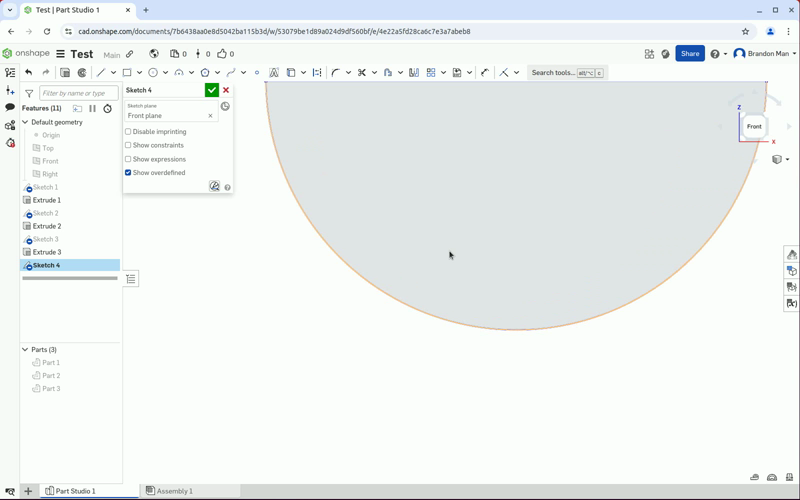
scroll(6)
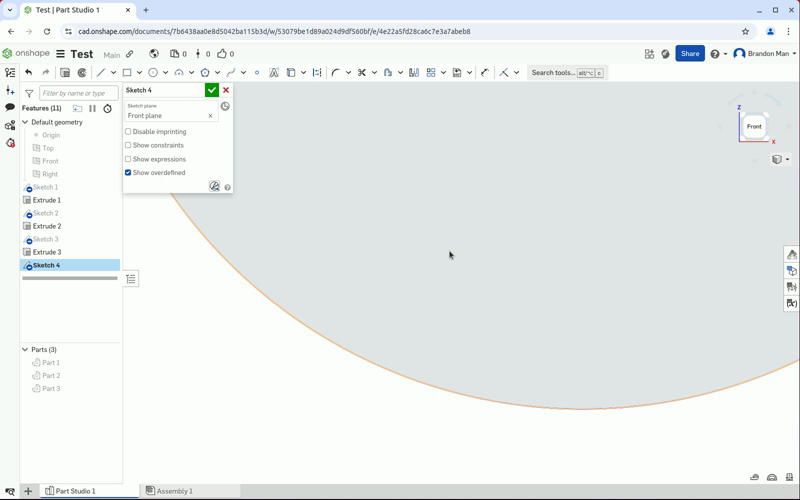
click(449, 250)
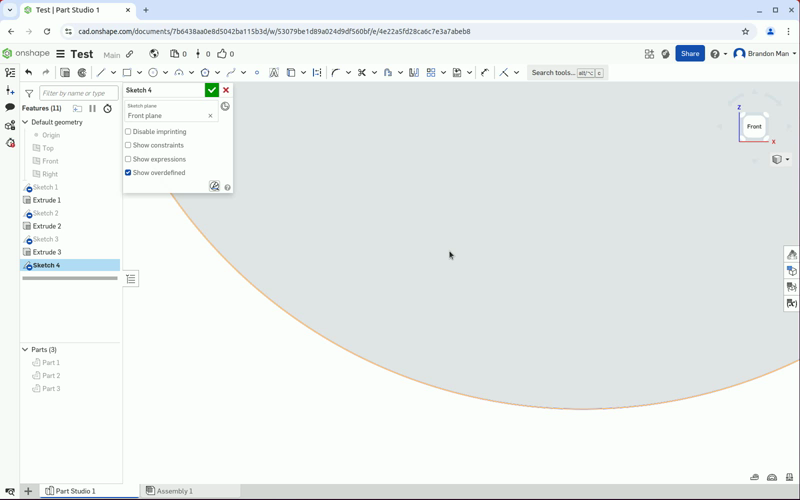
scroll(-6)
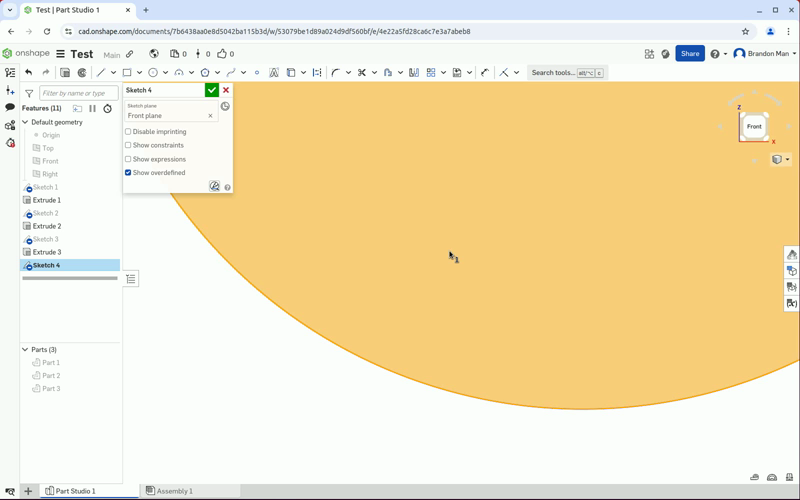
scroll(-6)
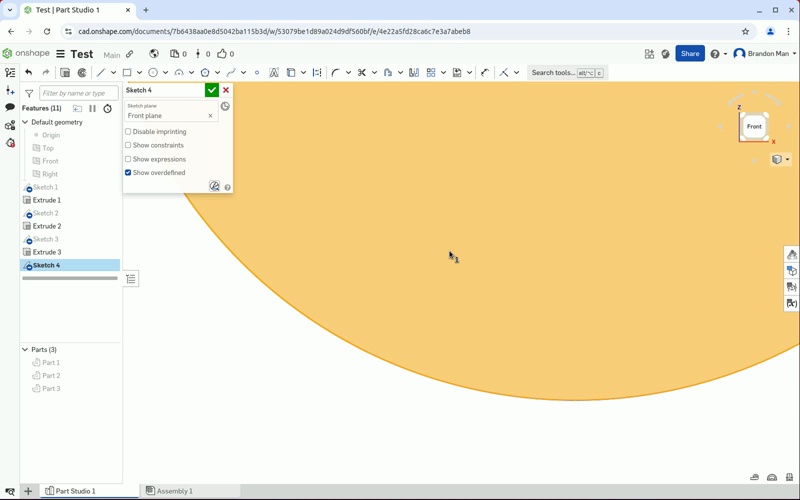
scroll(-6)
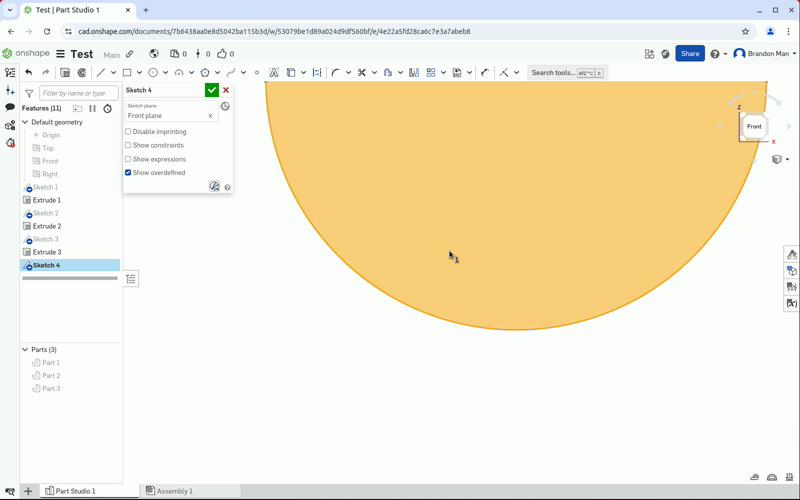
scroll(-6)
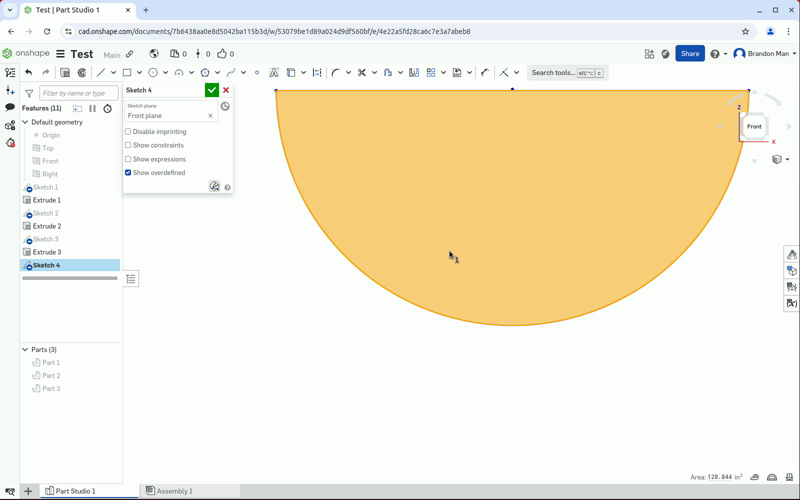
scroll(-6)
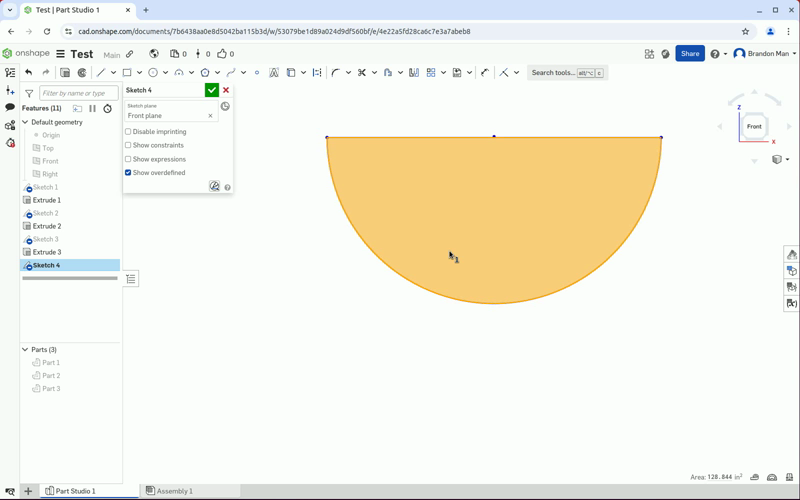
scroll(-6)
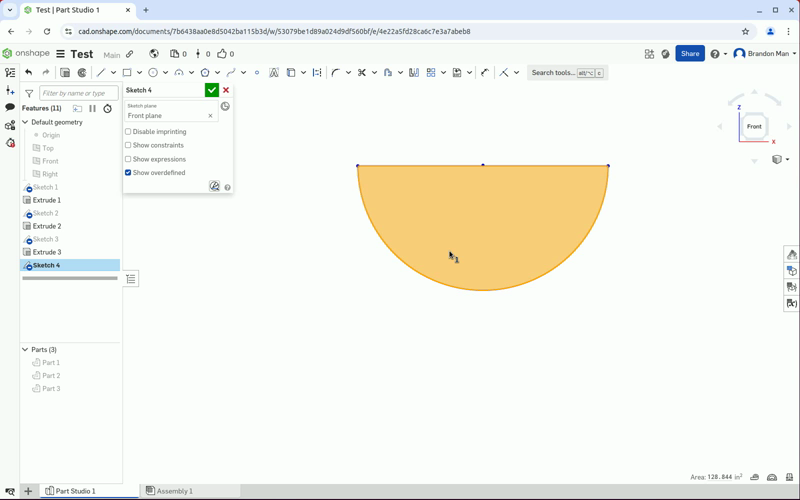
scroll(-6)
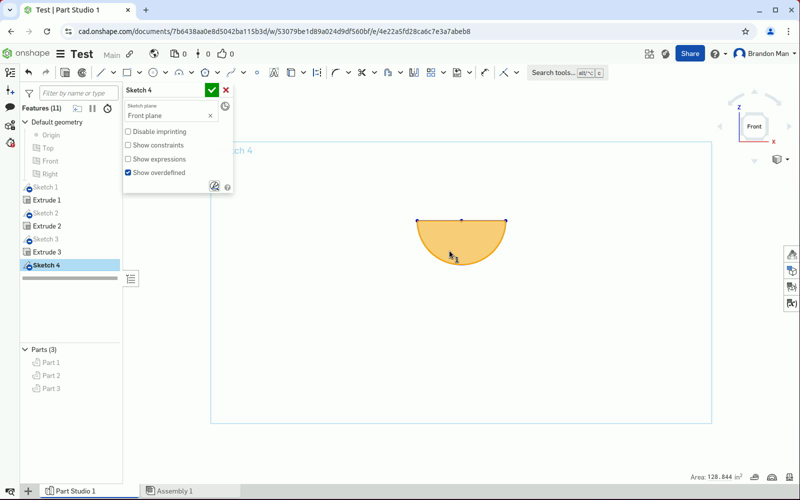
mouse_move(73, 352)
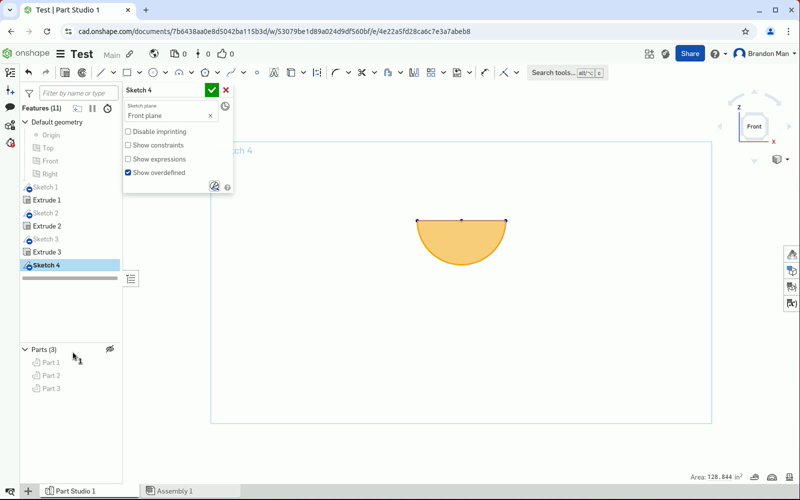
key(shift+y)
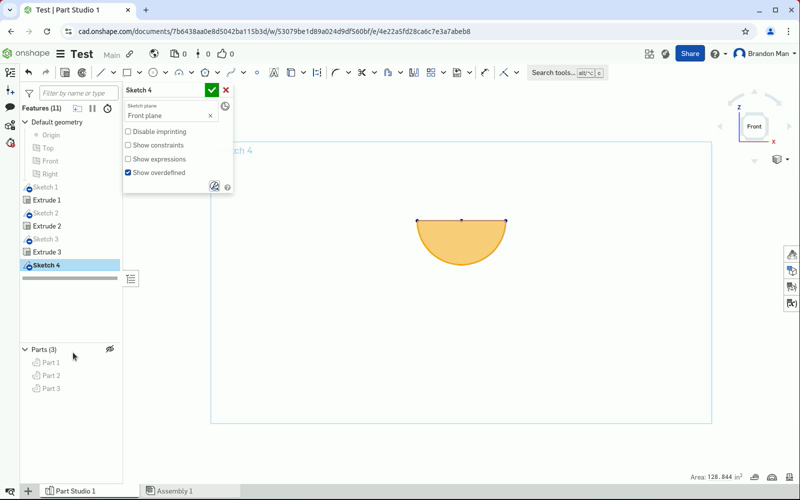
key(shift+e)
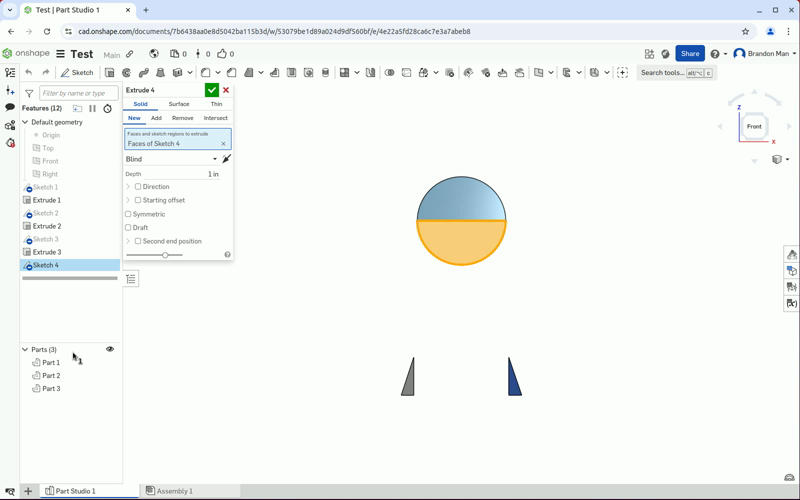
mouse_move(143, 106)
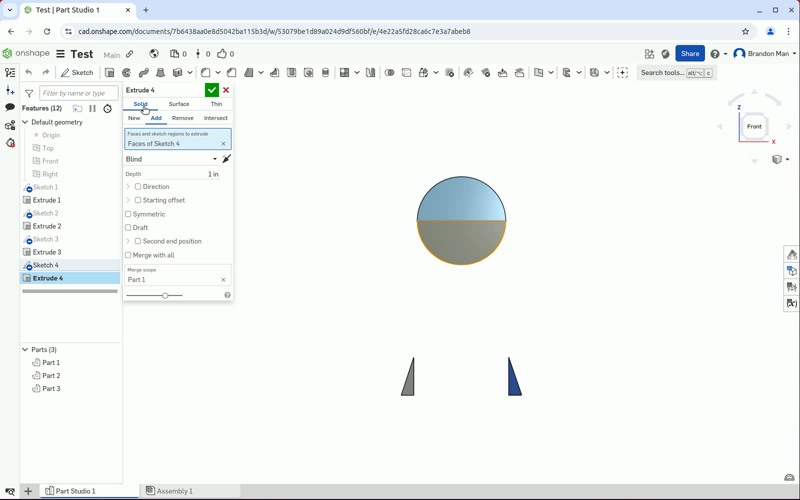
click(143, 106)
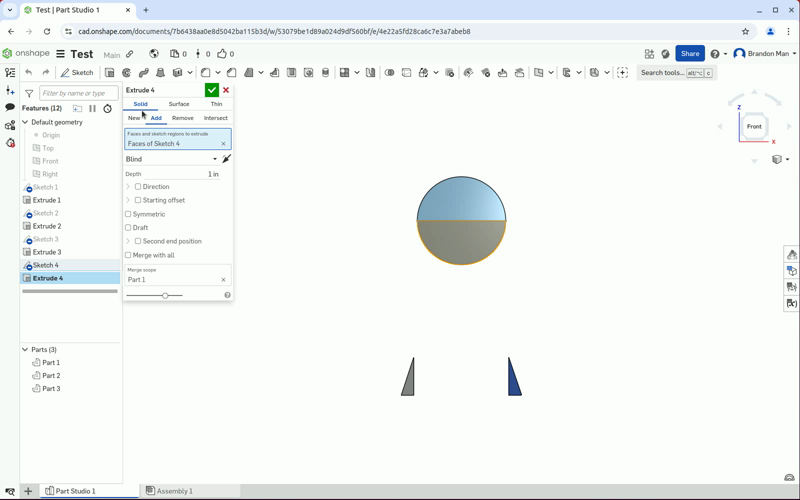
mouse_move(137, 120)
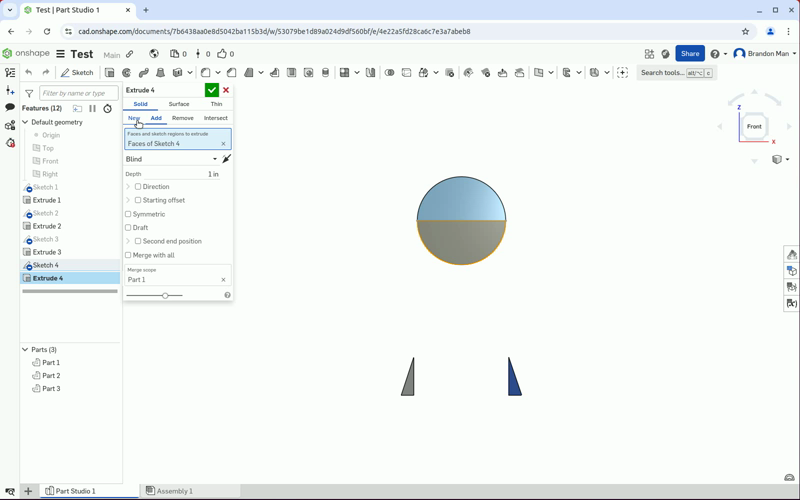
click(137, 120)
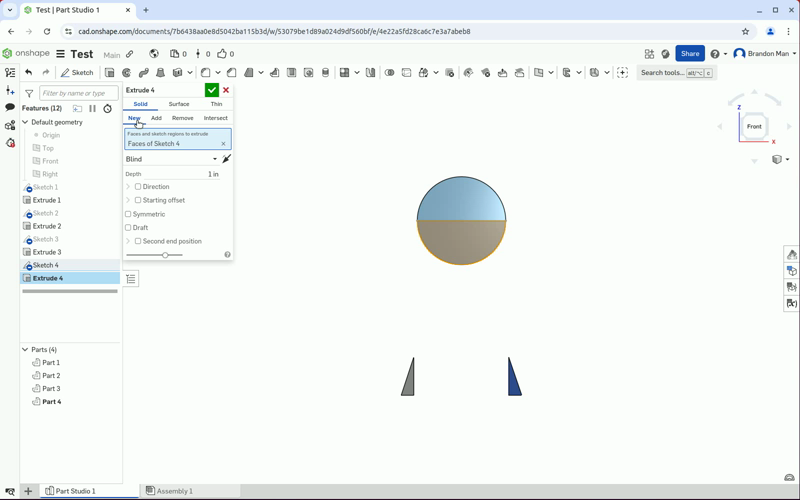
key(tab, 4)
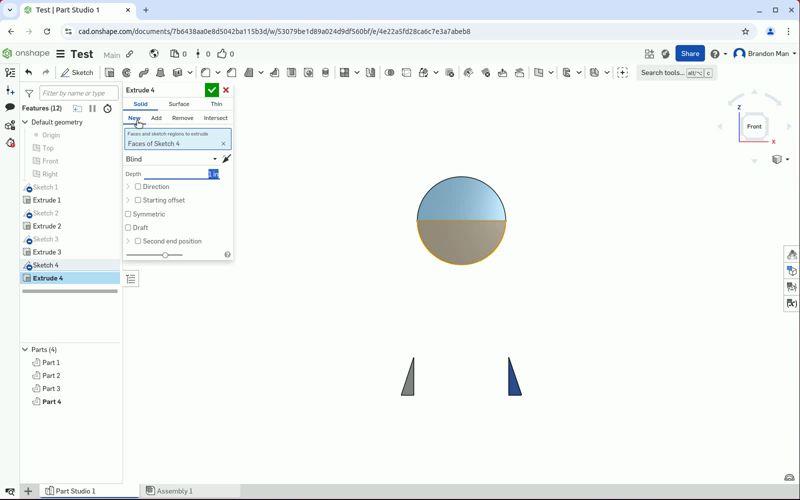
text(12.758)
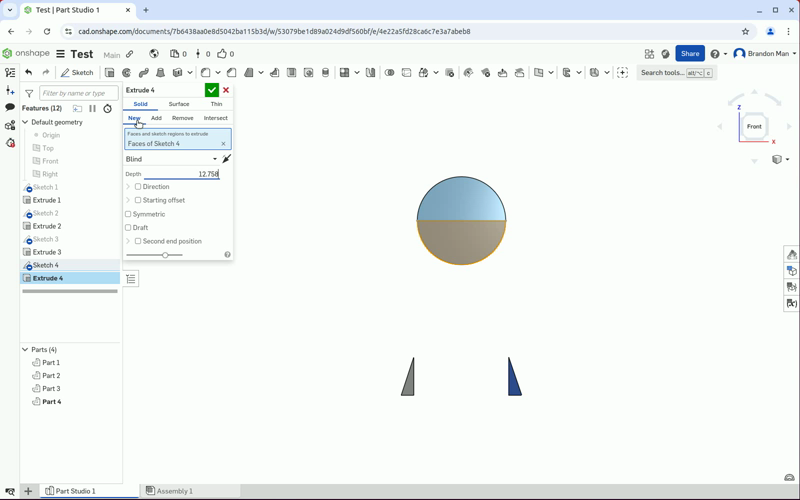
key(enter)
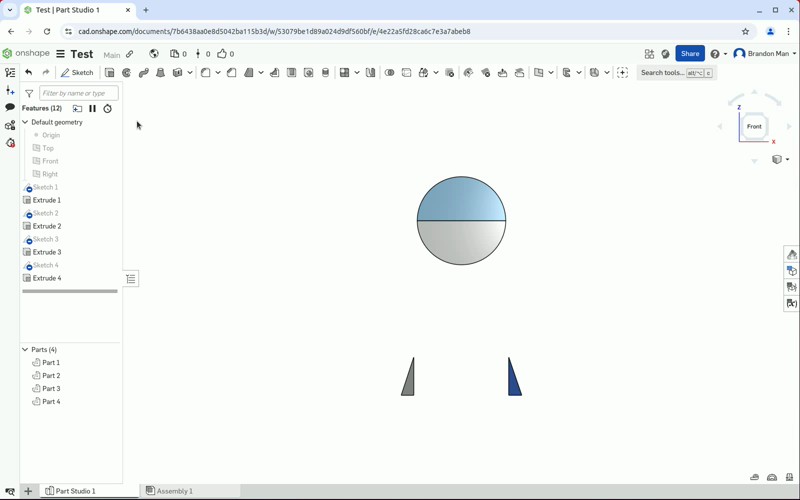
key(shift+h)
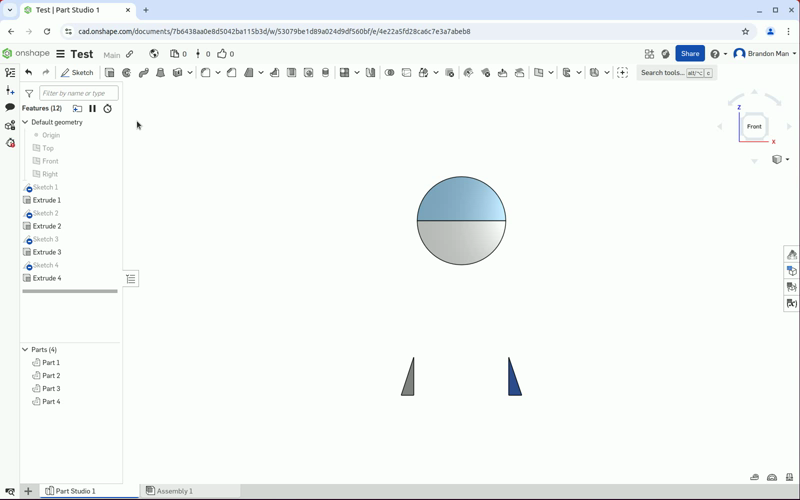
key(shift+h)
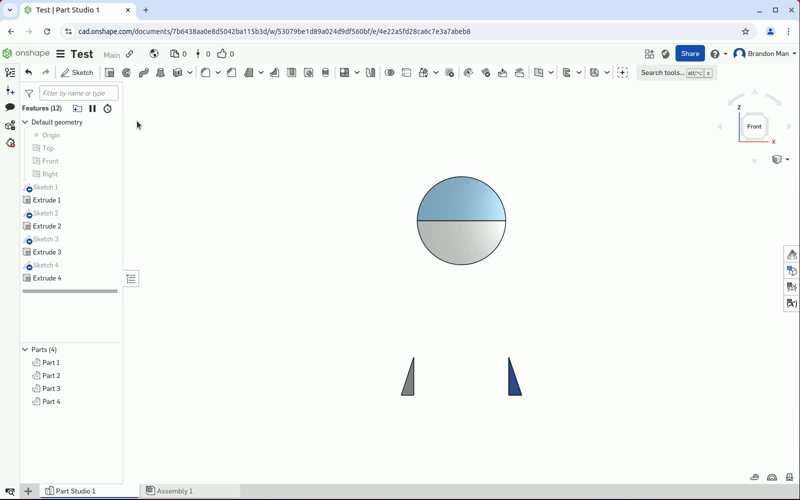
mouse_move(73, 189)
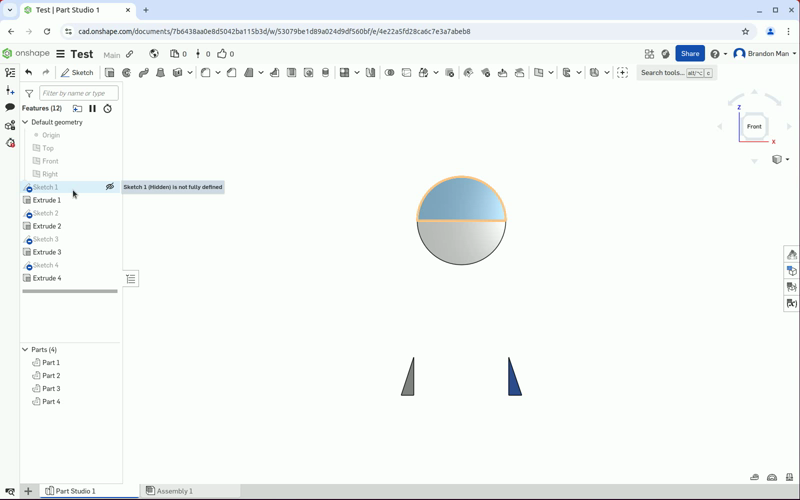
click(73, 189)
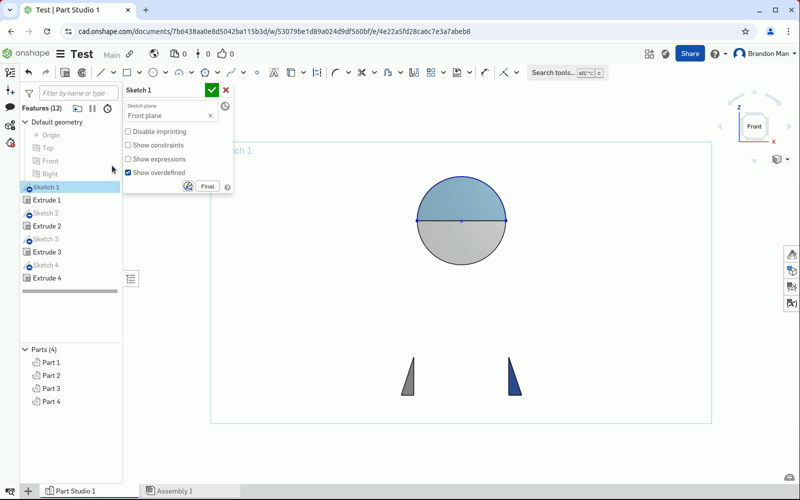
mouse_move(229, 92)
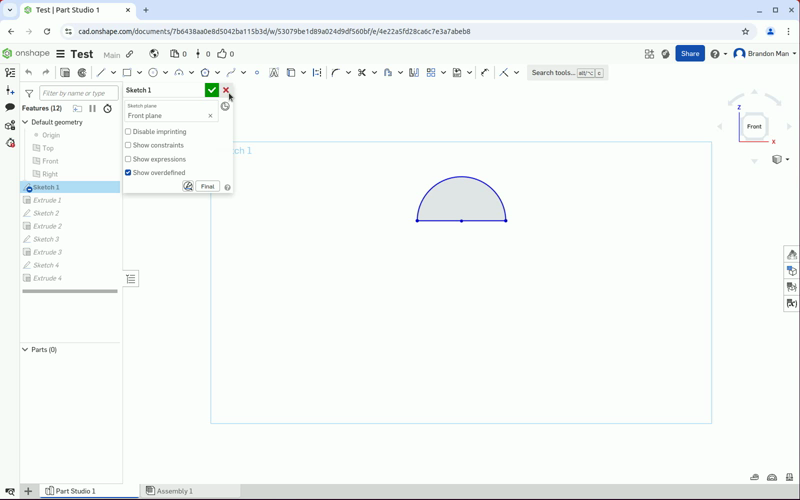
click(229, 92)
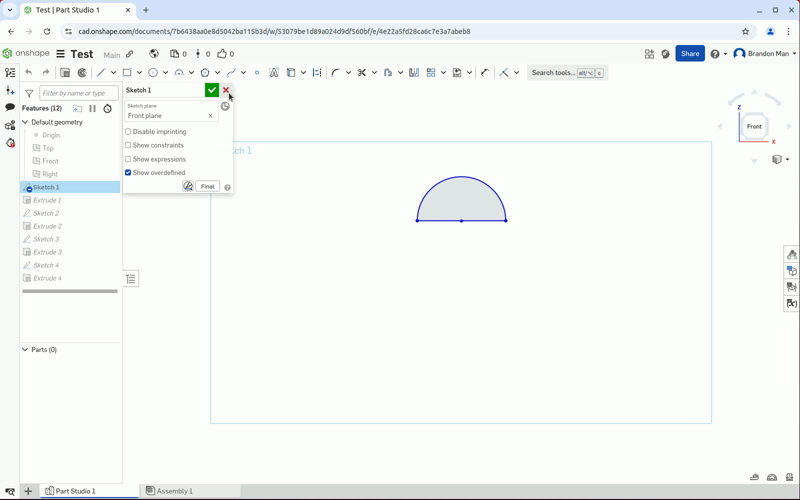
key(shift+s)
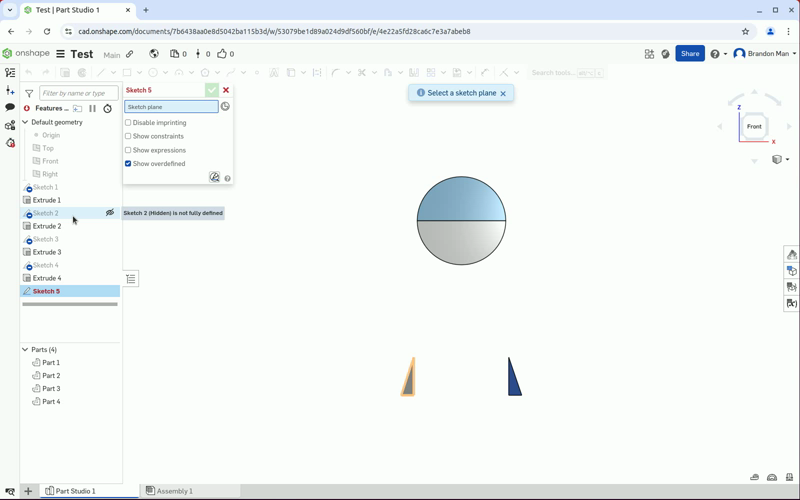
scroll(3)
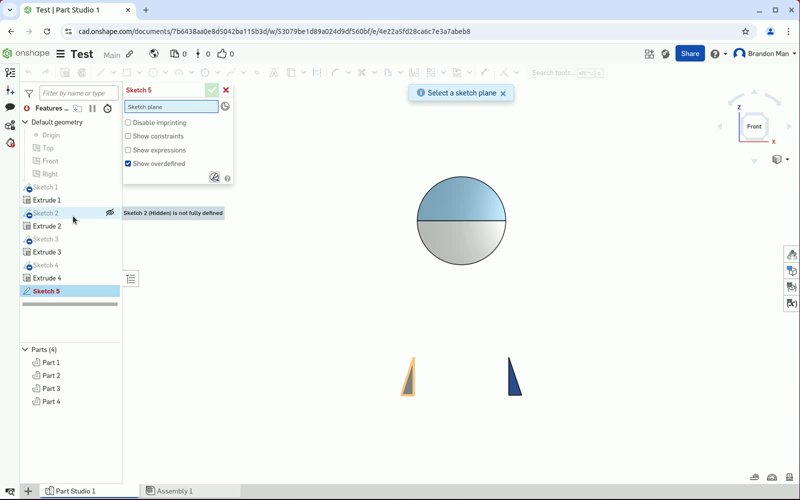
mouse_move(73, 163)
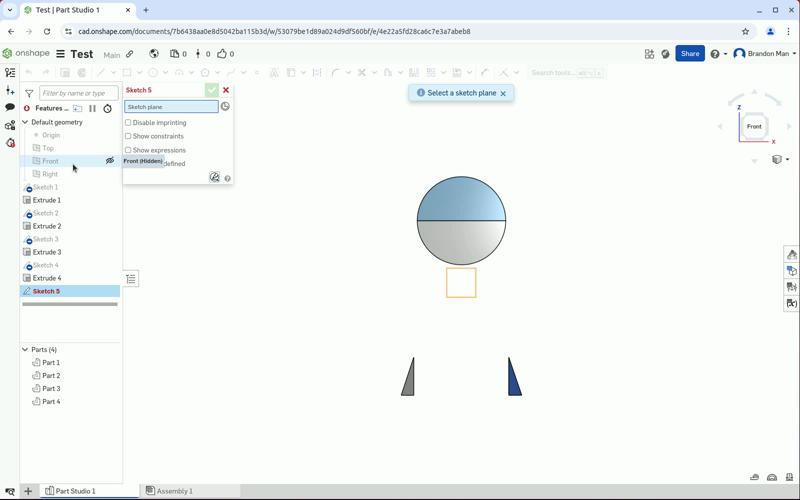
click(73, 163)
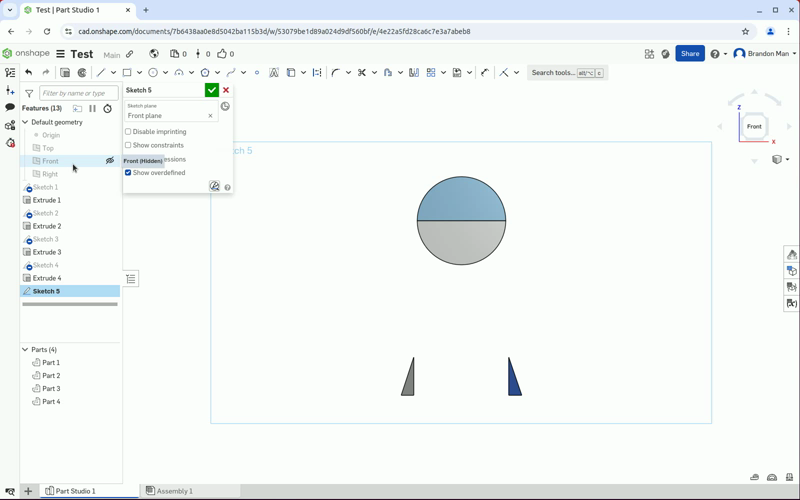
mouse_move(73, 352)
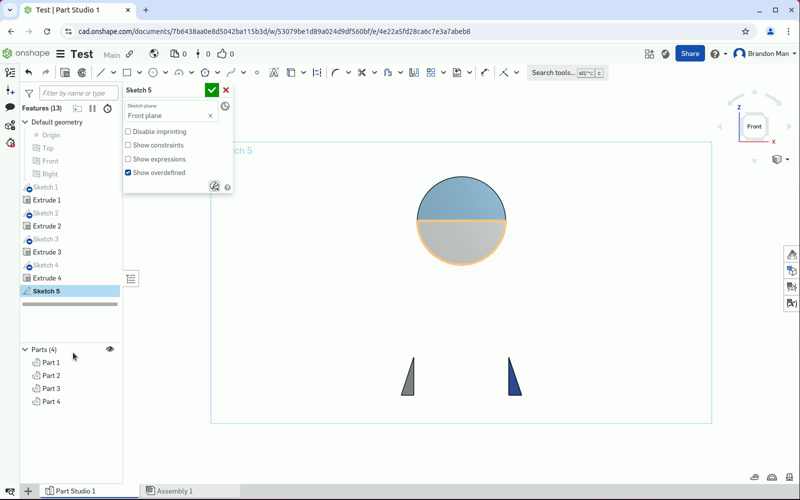
key(y)
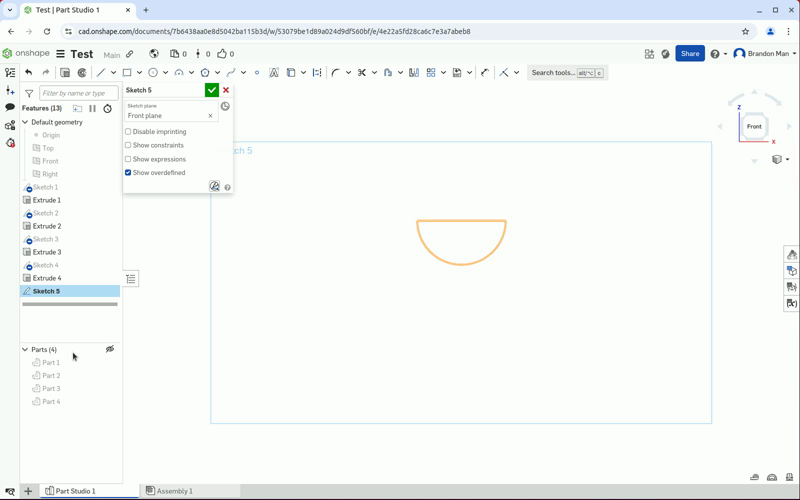
key(l)
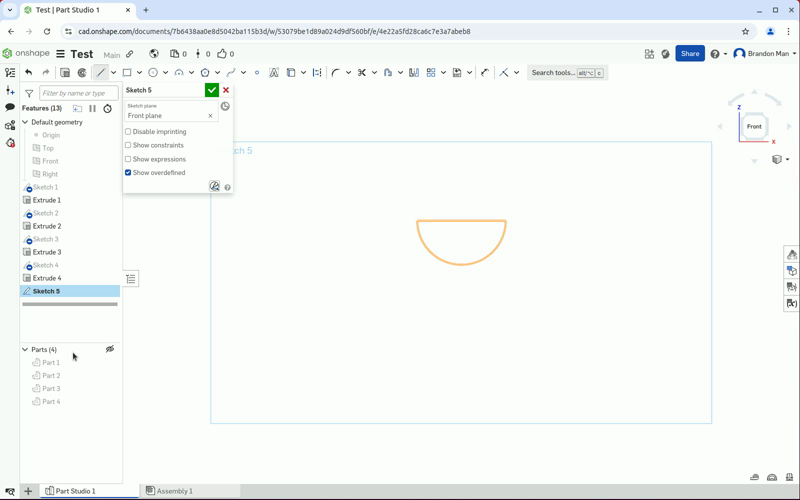
key_down(shift)
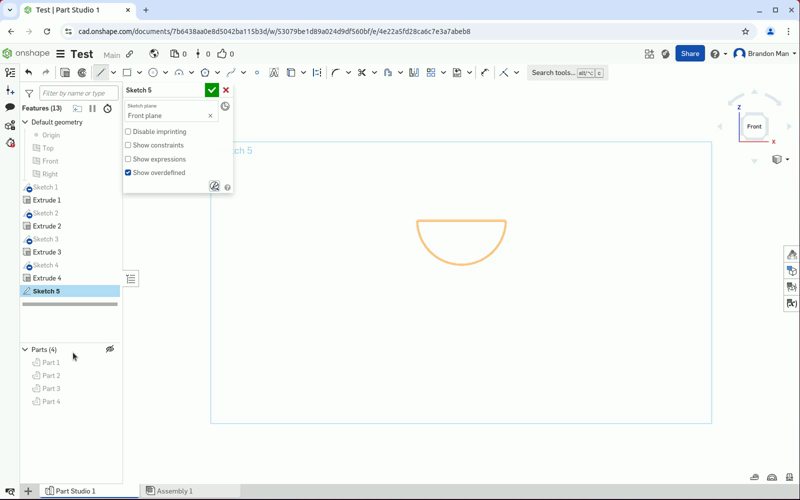
mouse_move(412, 395)
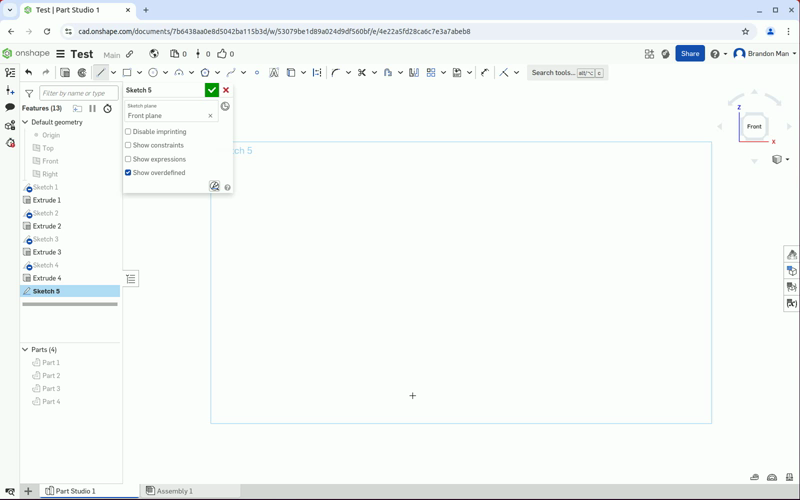
click(412, 395)
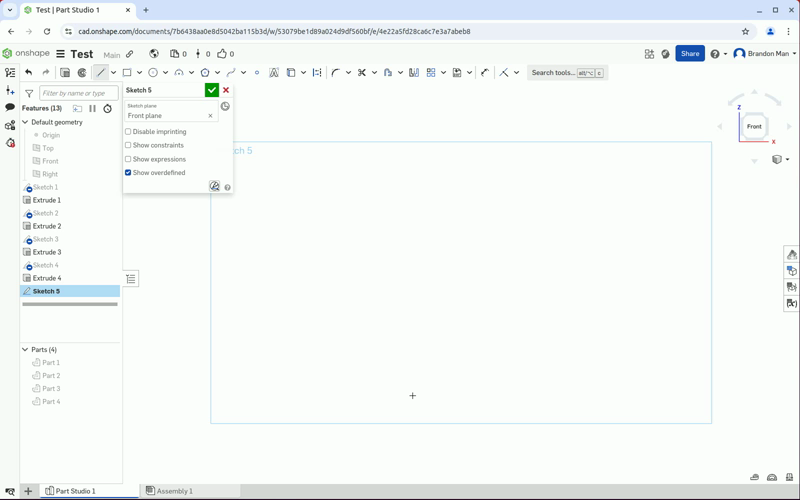
key_up(shift)
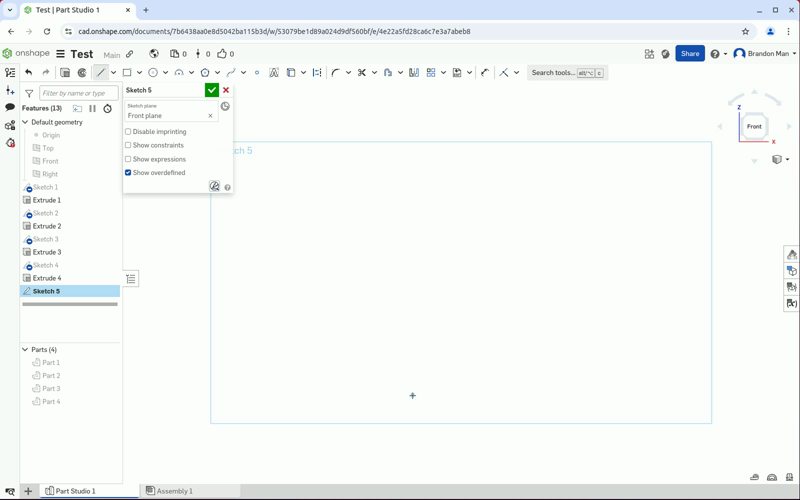
key_down(shift)
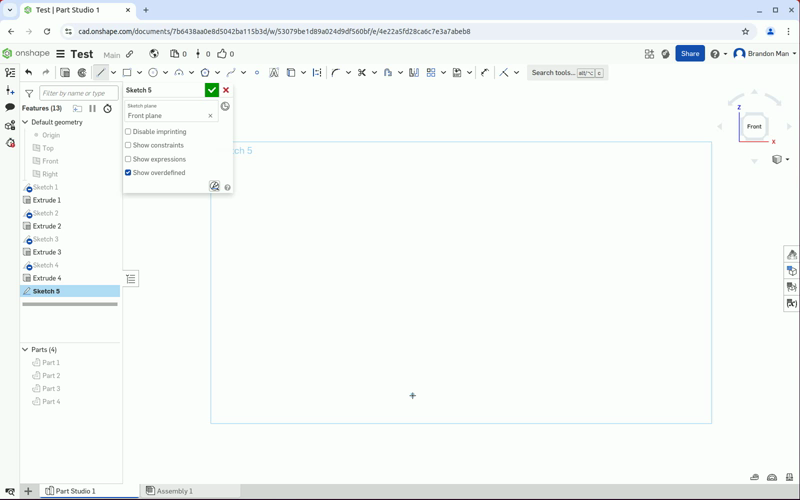
mouse_move(442, 395)
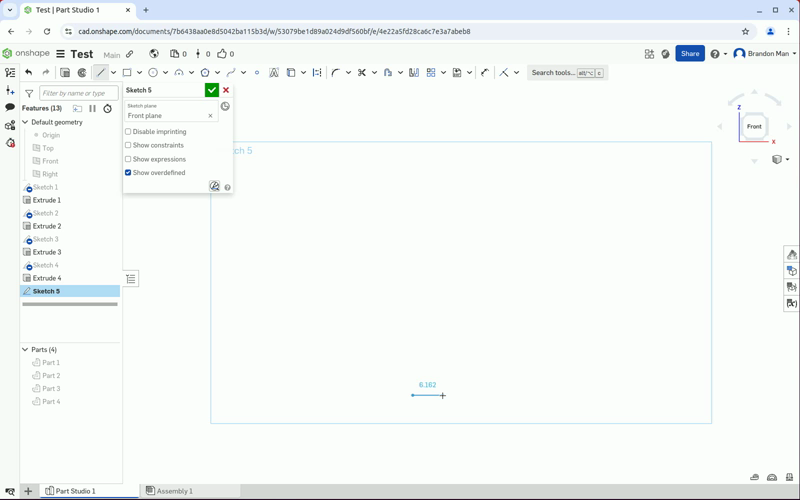
mouse_move(450, 395)
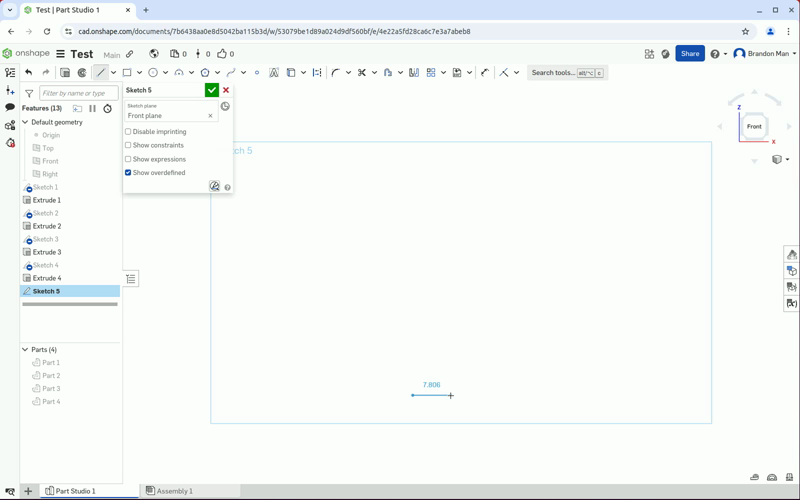
click(450, 395)
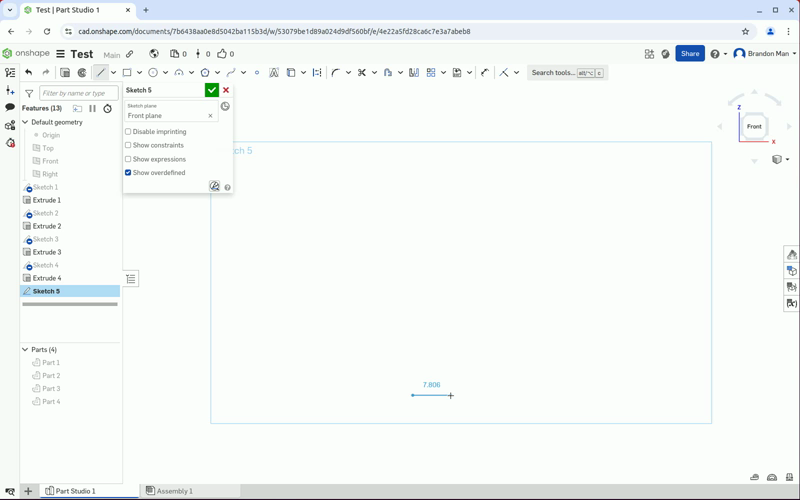
key_up(shift)
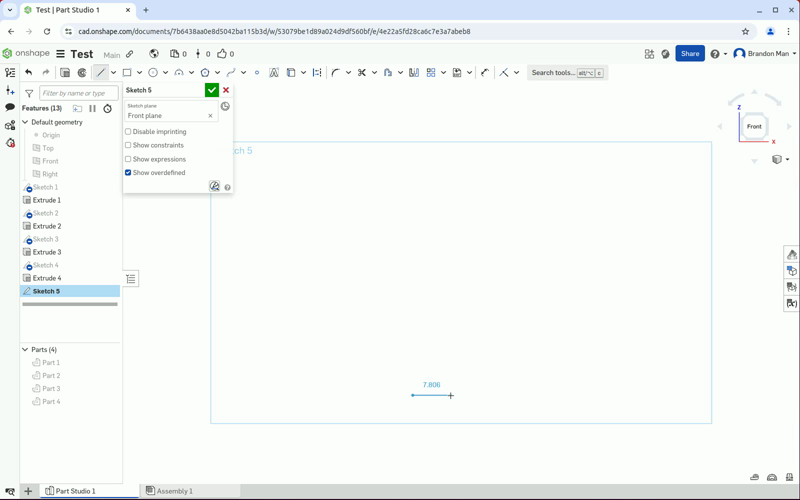
key_down(shift)
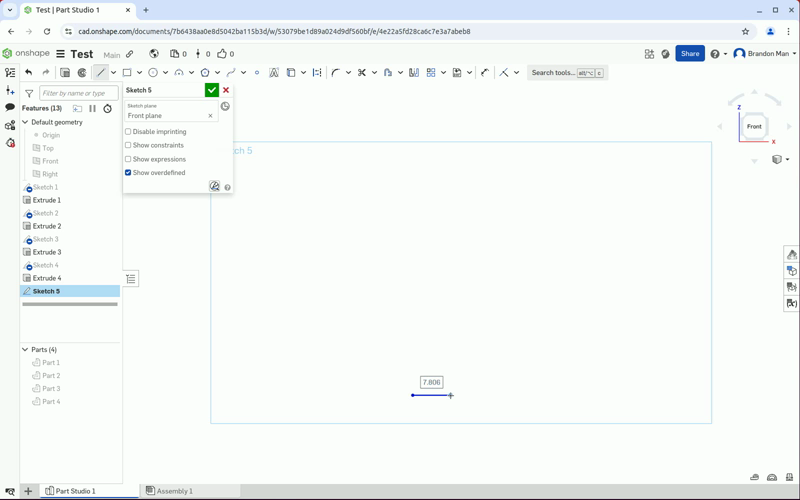
mouse_move(450, 320)
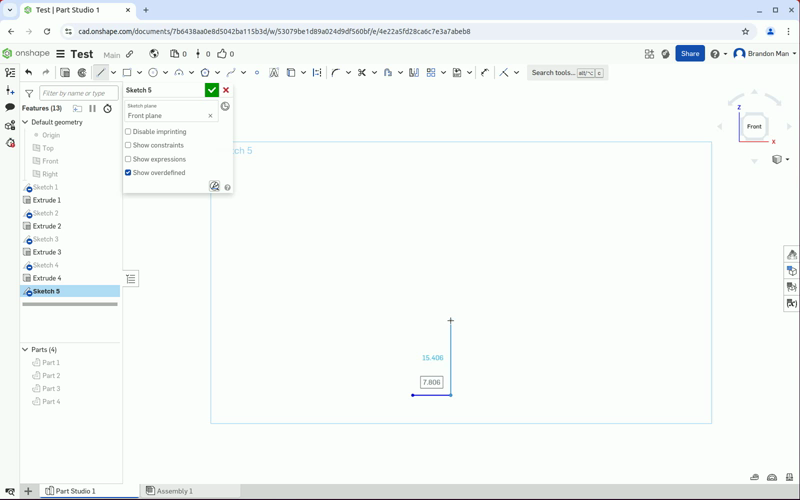
click(450, 320)
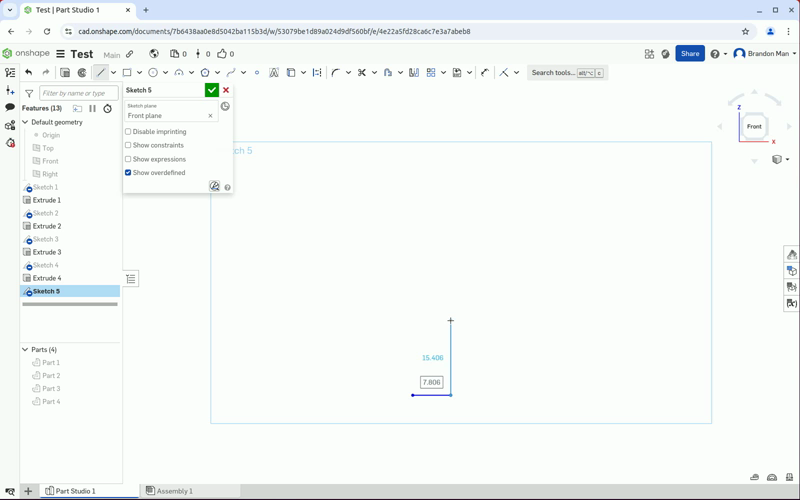
key_up(shift)
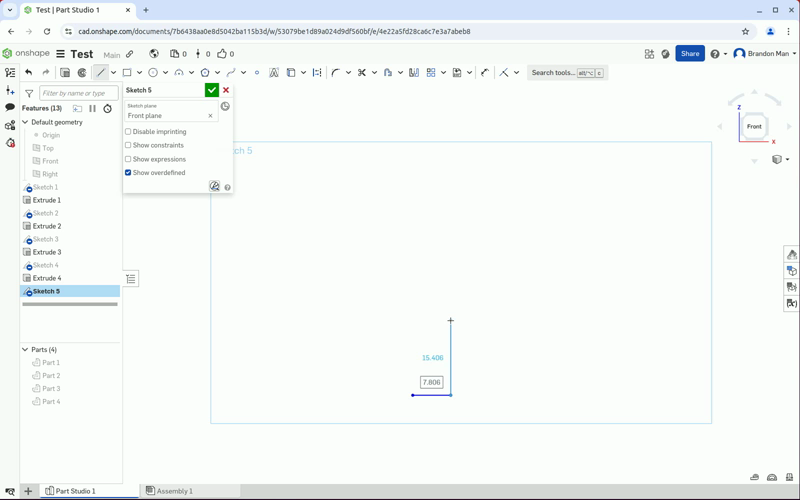
key_down(shift)
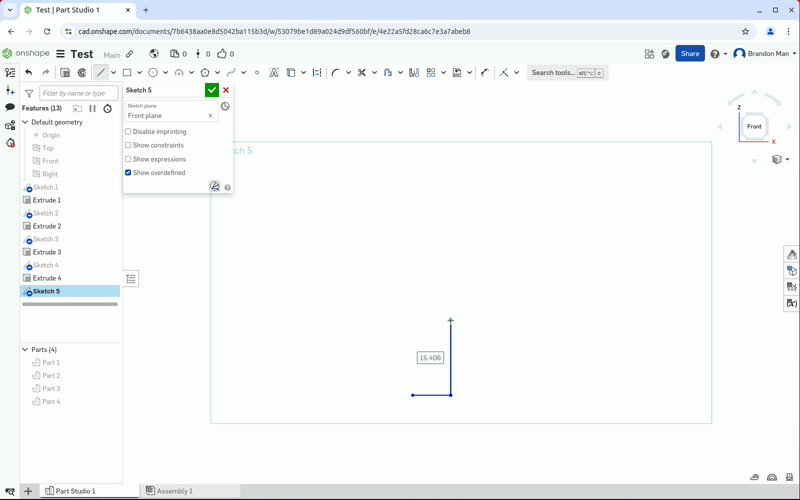
mouse_move(480, 320)
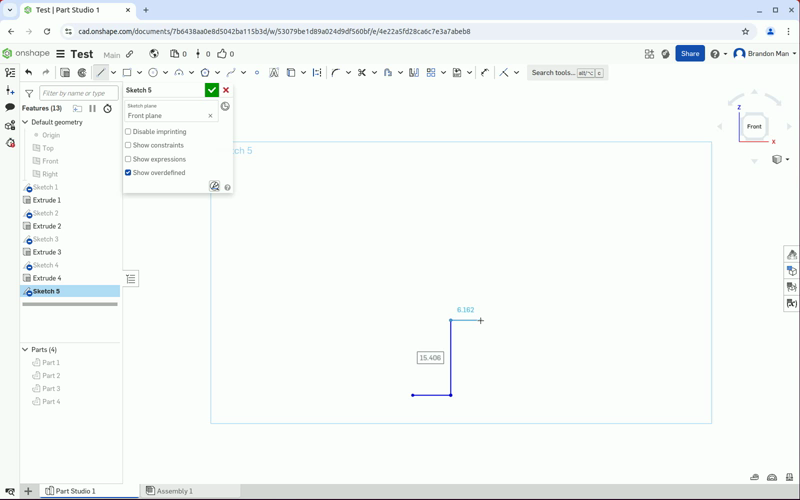
mouse_move(412, 320)
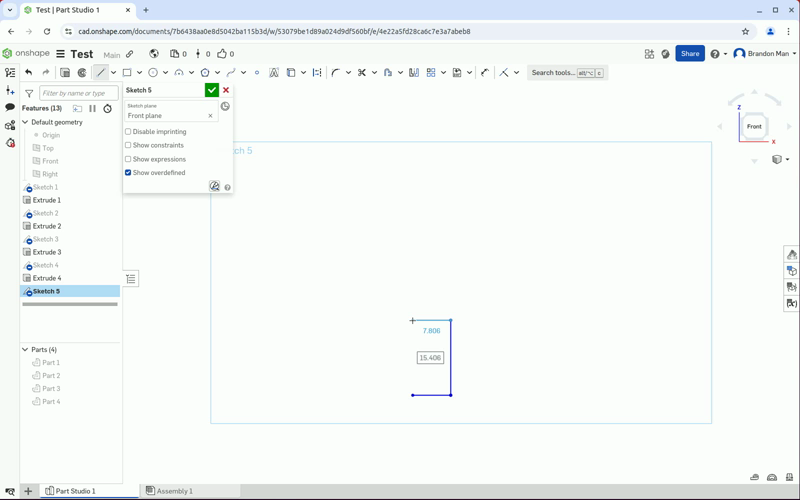
click(412, 320)
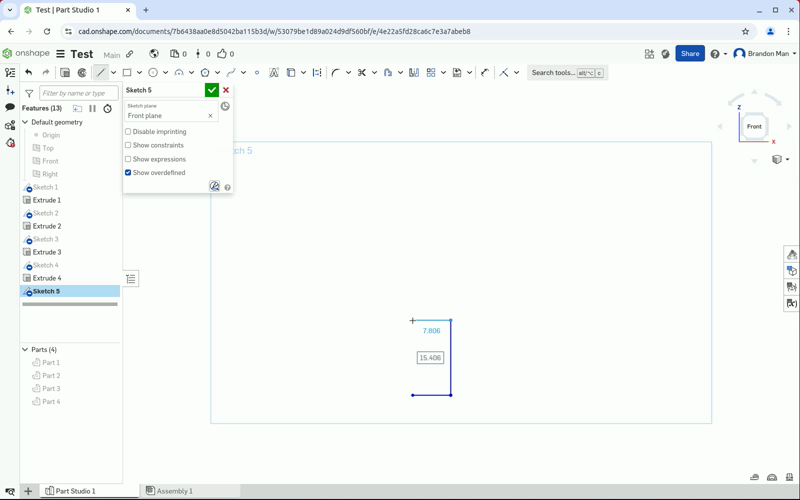
key_up(shift)
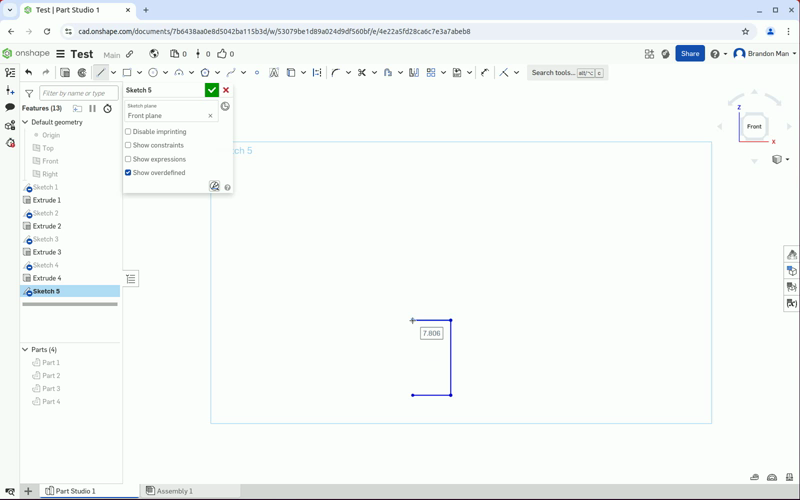
key_down(shift)
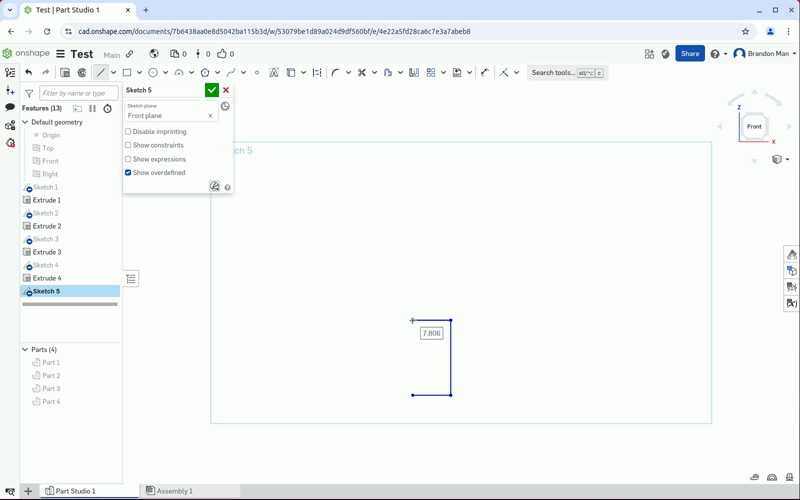
mouse_move(442, 320)
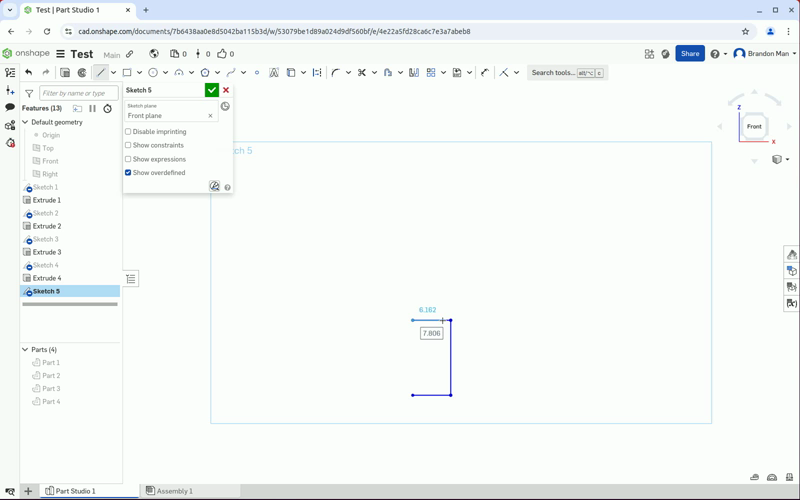
mouse_move(412, 357)
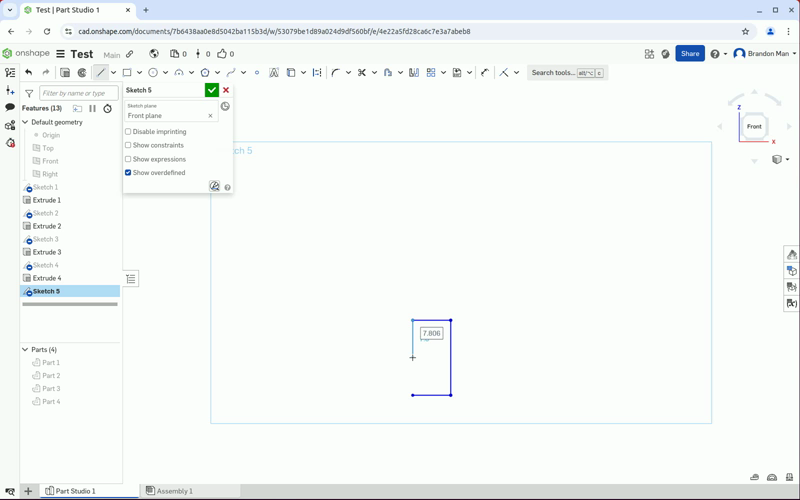
click(412, 357)
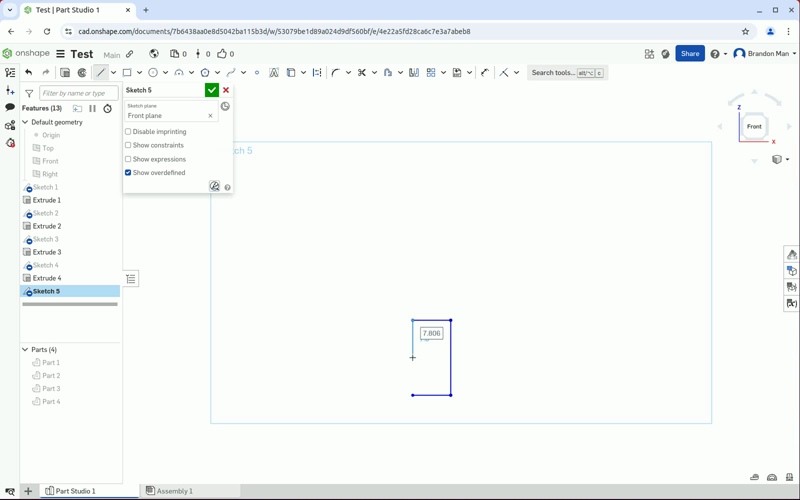
key_up(shift)
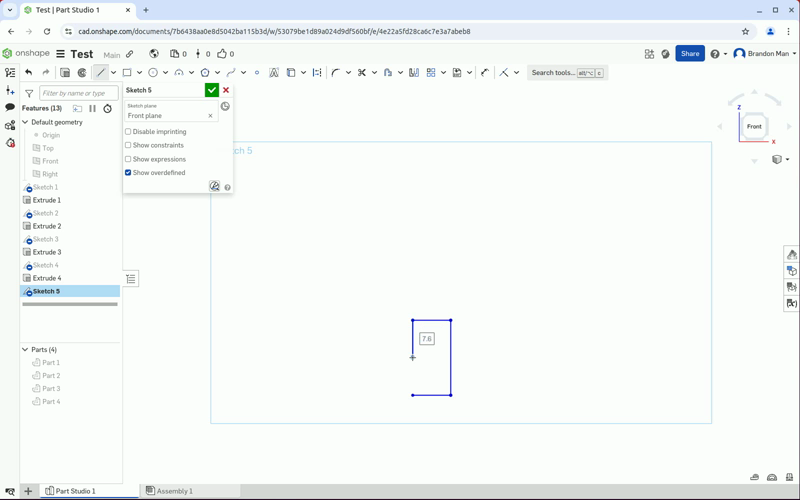
mouse_move(442, 357)
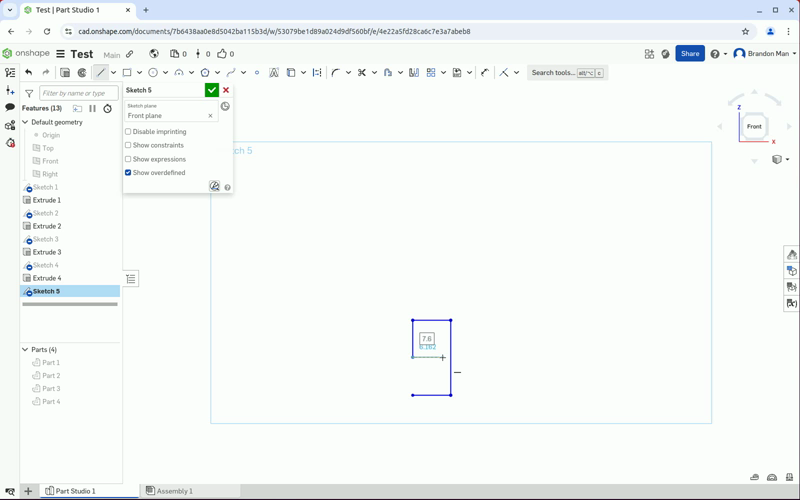
key_down(shift)
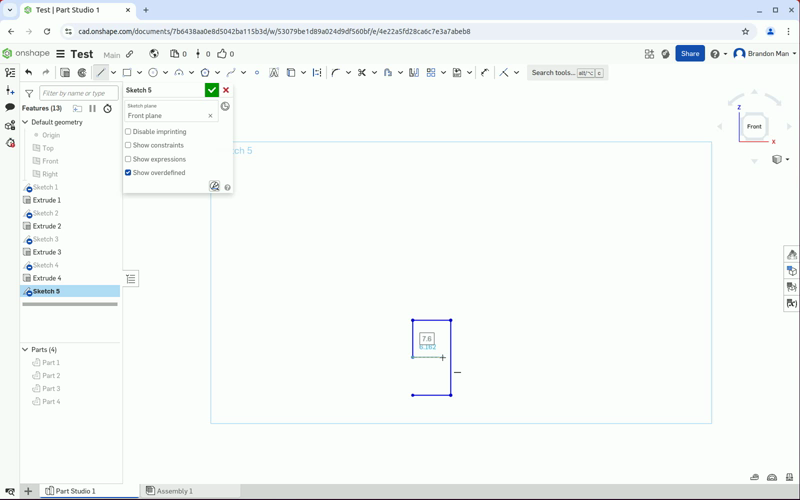
mouse_move(412, 395)
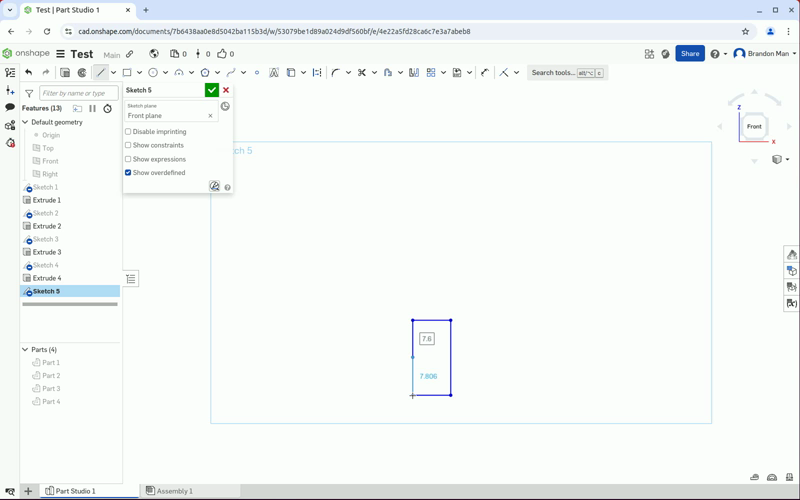
key_up(shift)
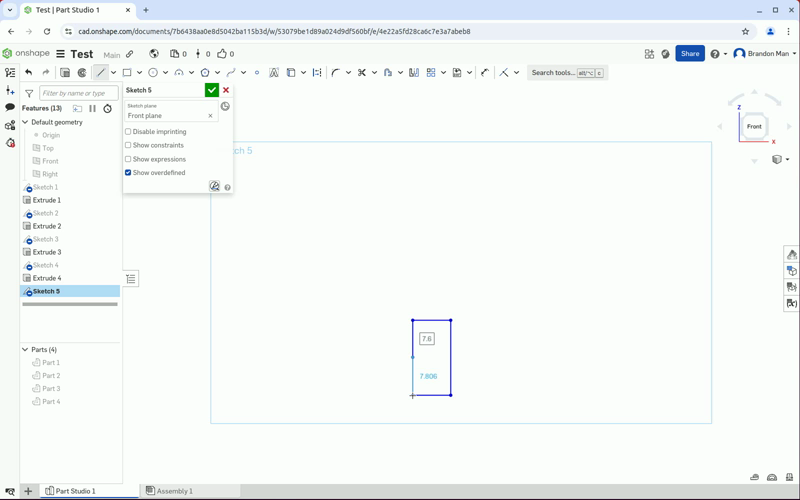
click(412, 395)
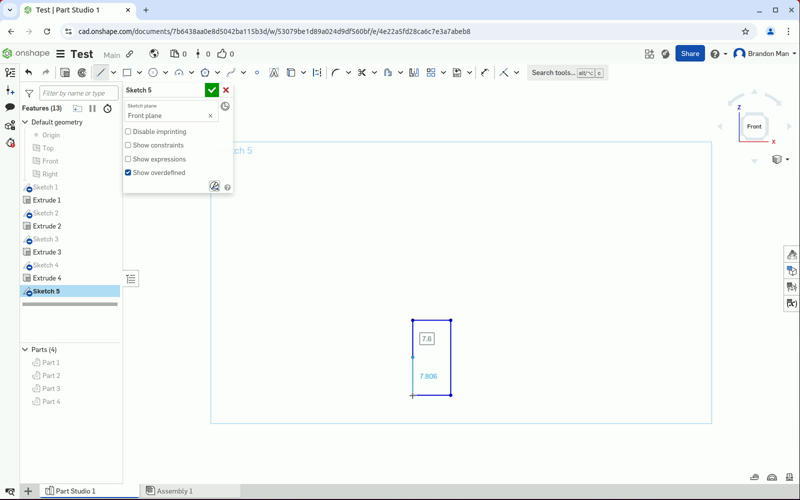
key(esc)
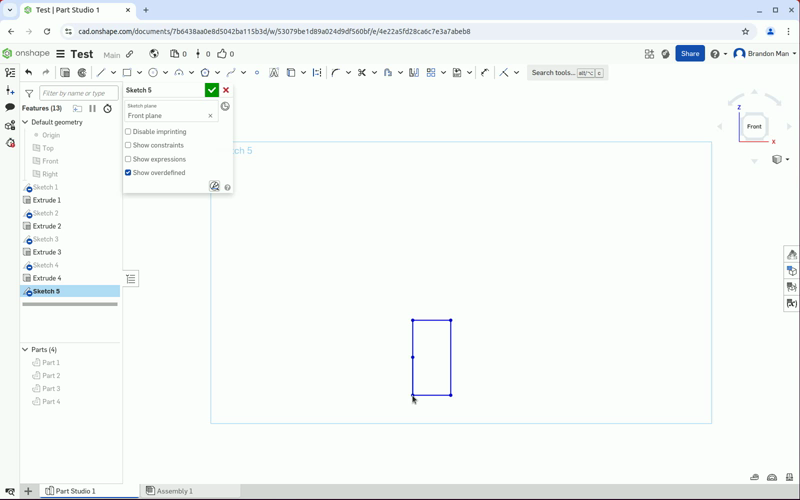
mouse_move(425, 377)
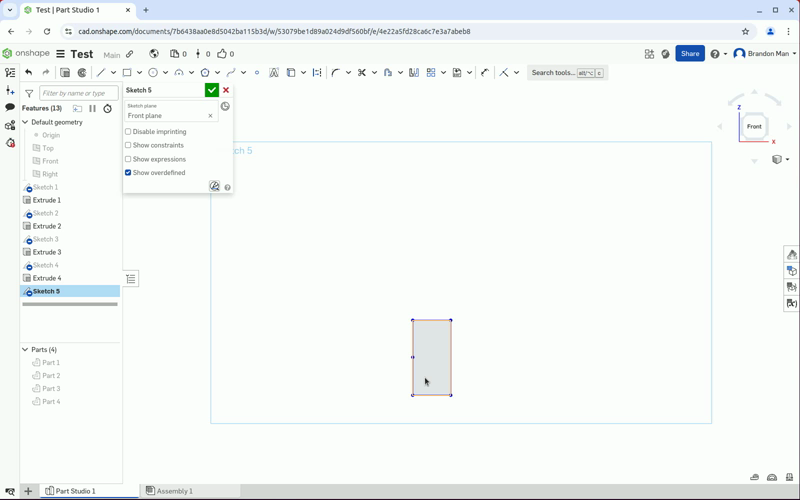
click(425, 377)
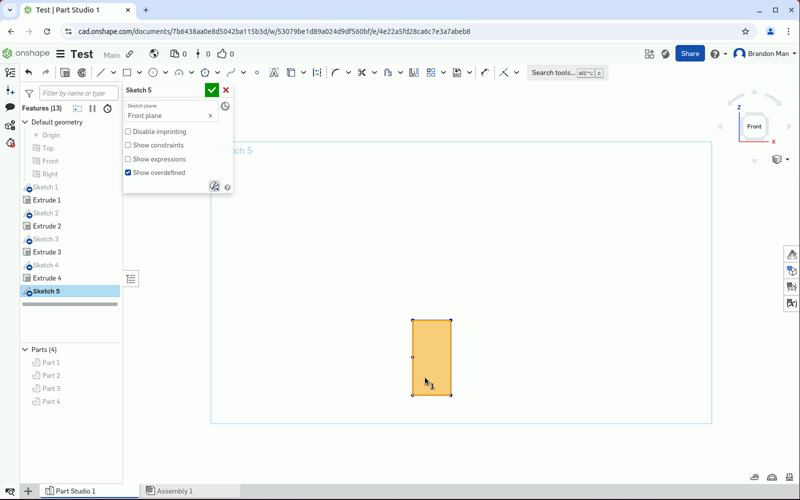
mouse_move(73, 352)
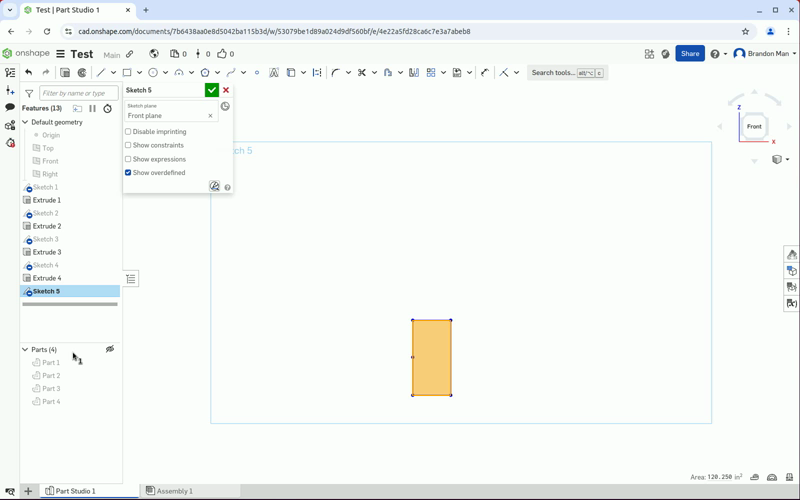
key(shift+y)
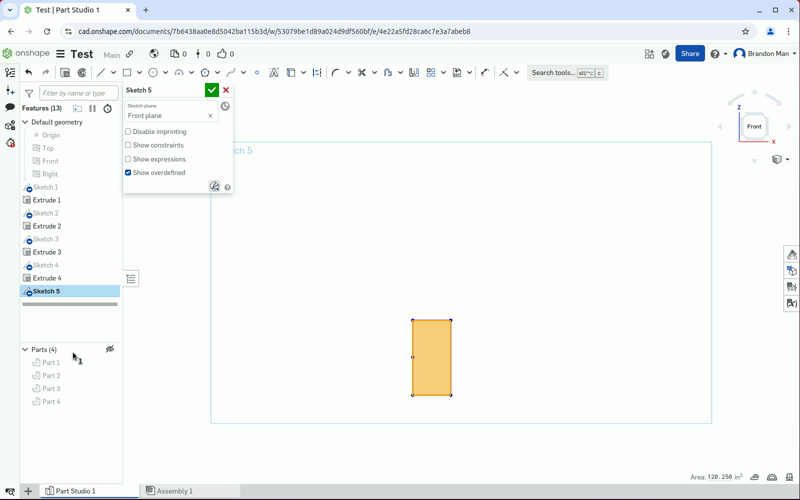
key(shift+e)
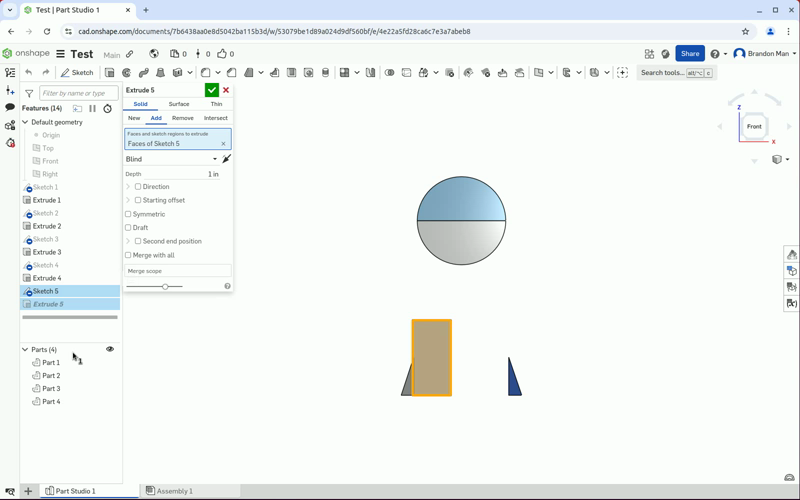
mouse_move(143, 106)
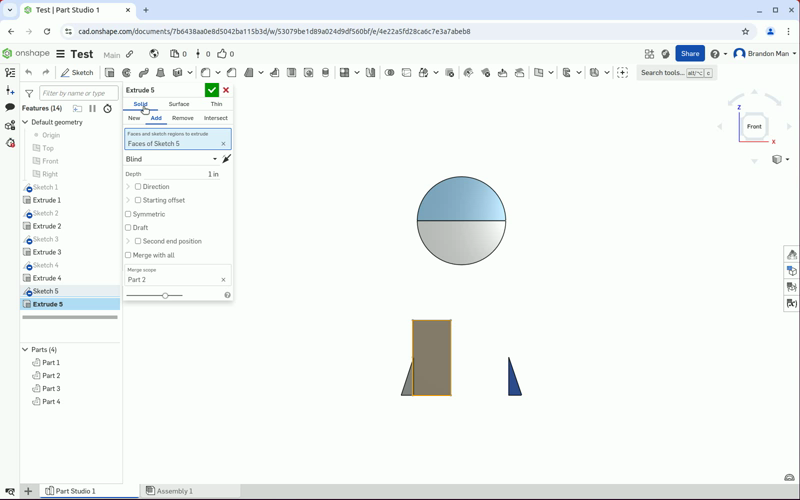
click(143, 106)
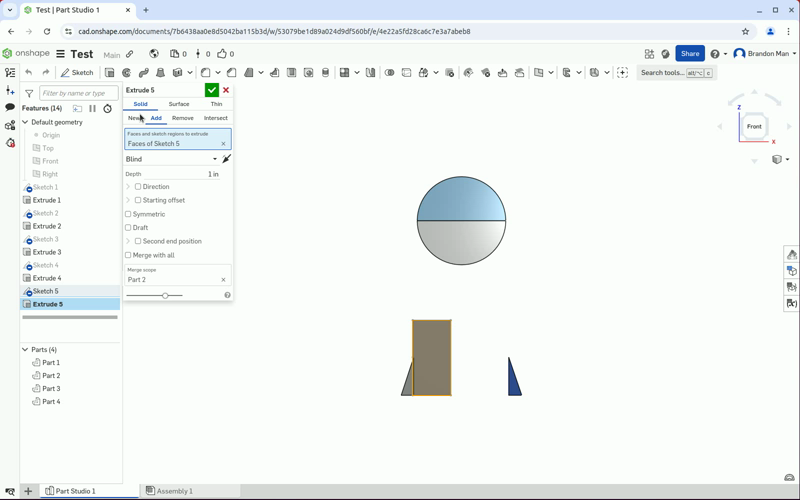
mouse_move(137, 120)
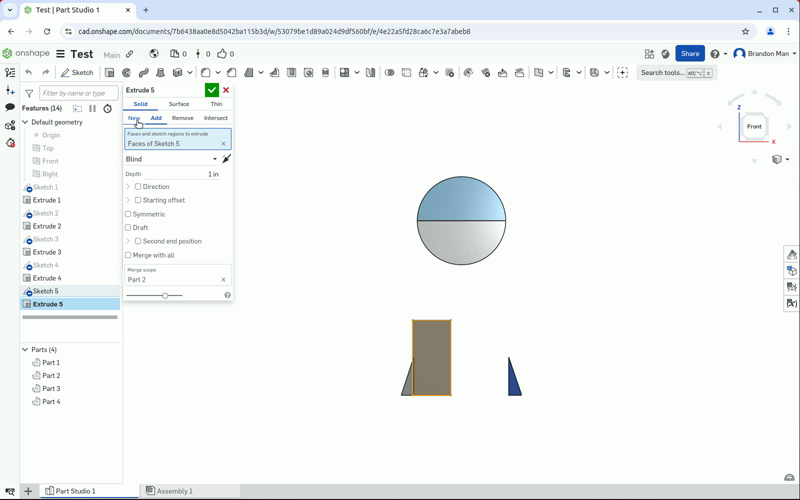
click(137, 120)
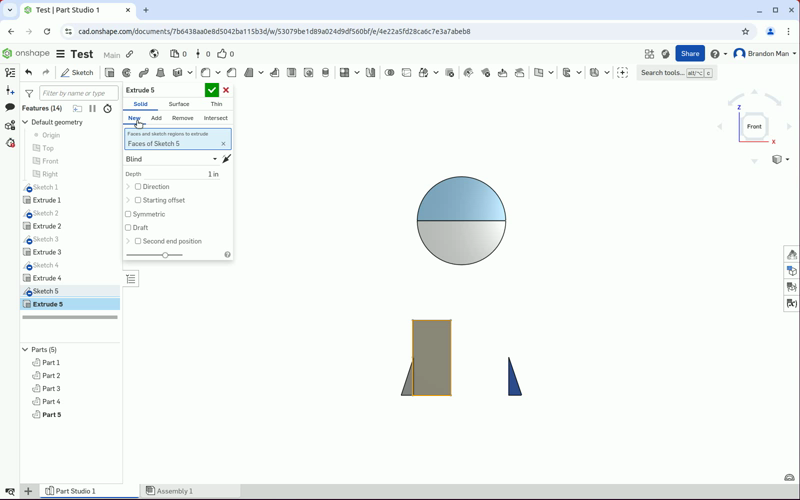
key(tab, 4)
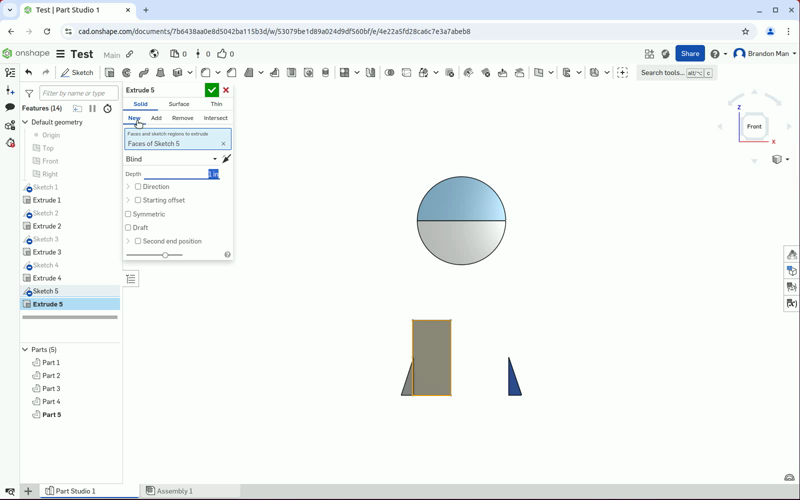
text(12.758)
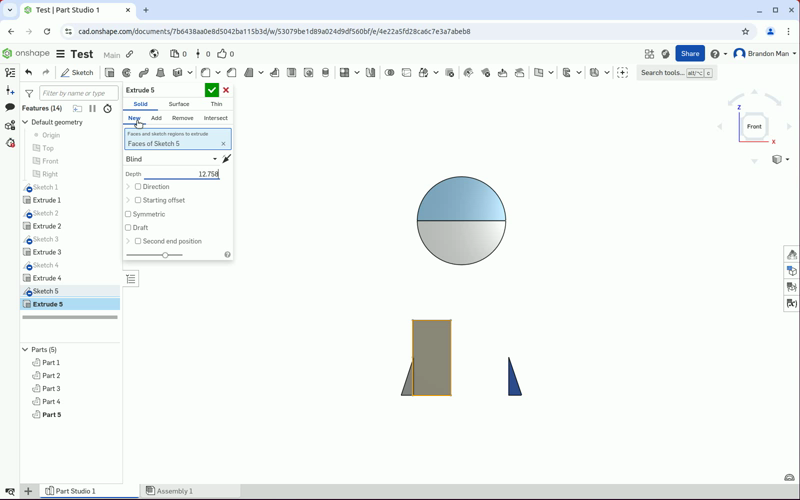
key(enter)
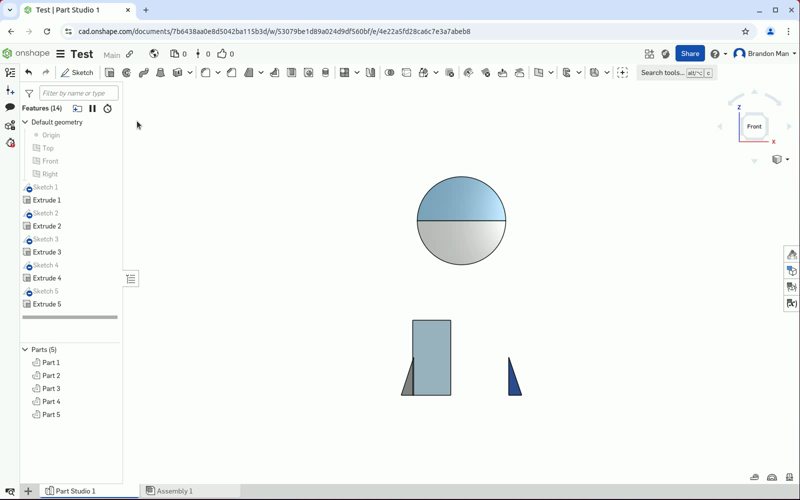
key(shift+h)
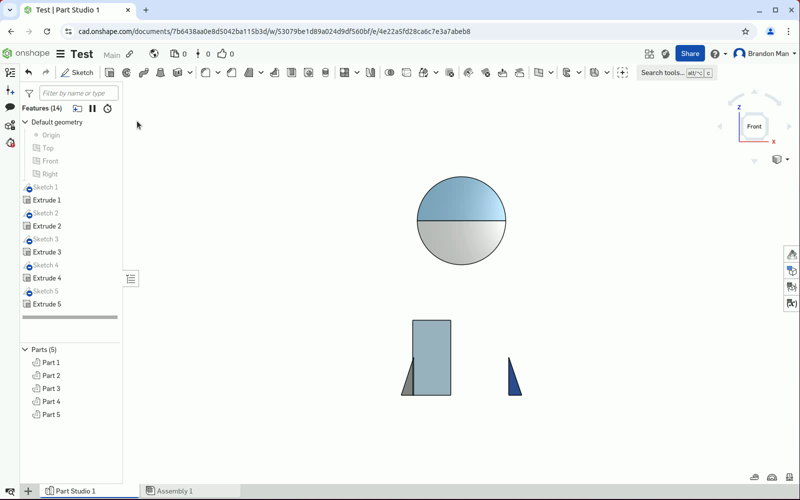
key(shift+h)
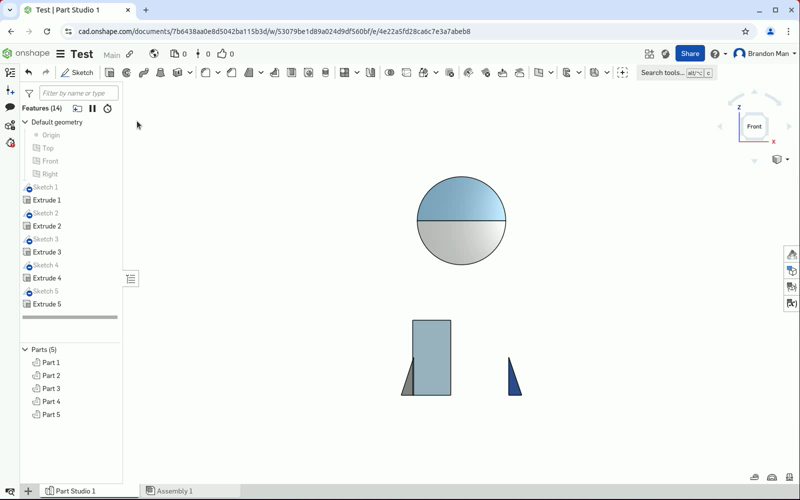
mouse_move(73, 189)
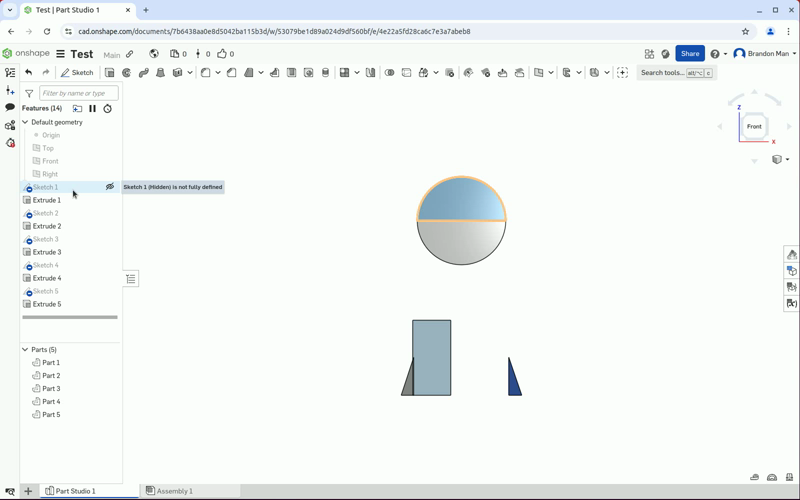
click(73, 189)
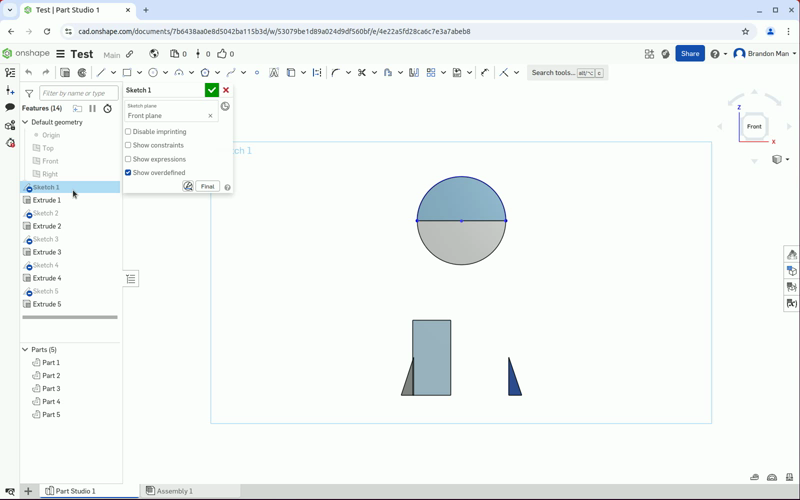
mouse_move(229, 92)
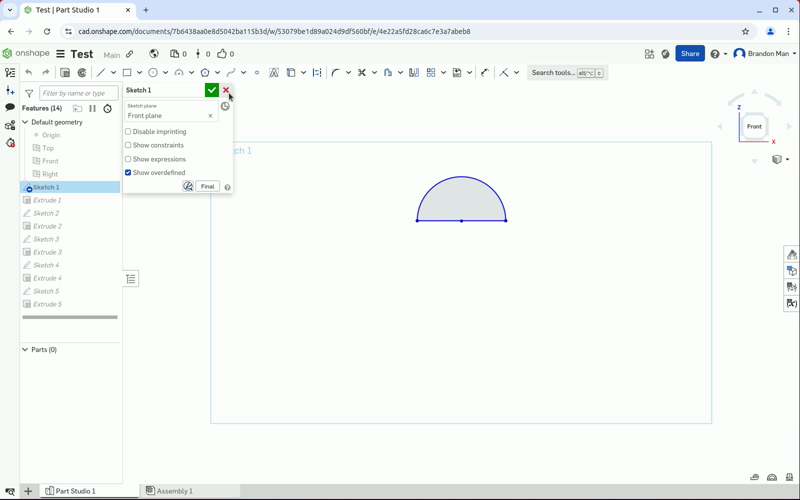
click(229, 92)
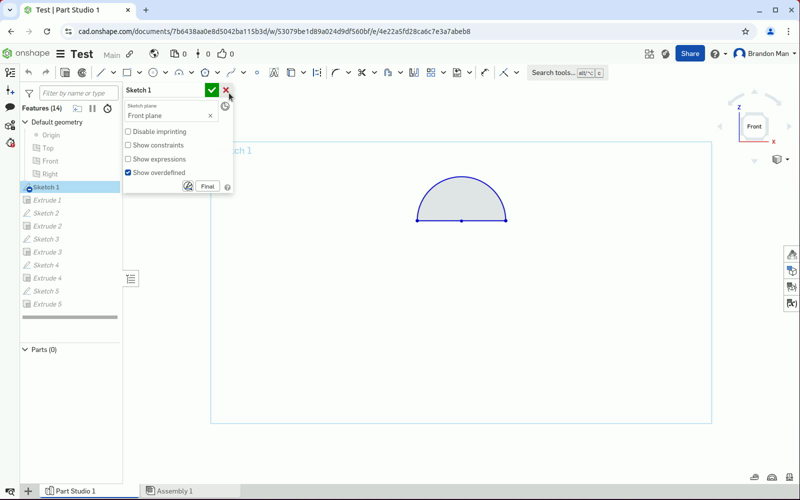
key(shift+s)
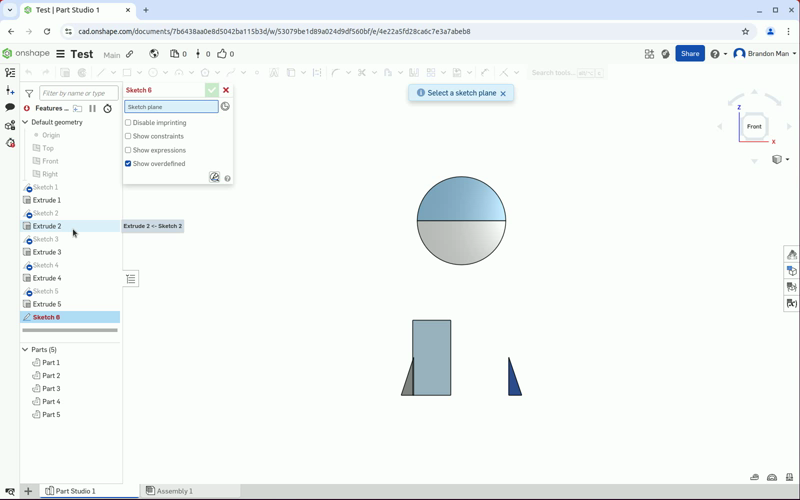
scroll(3)
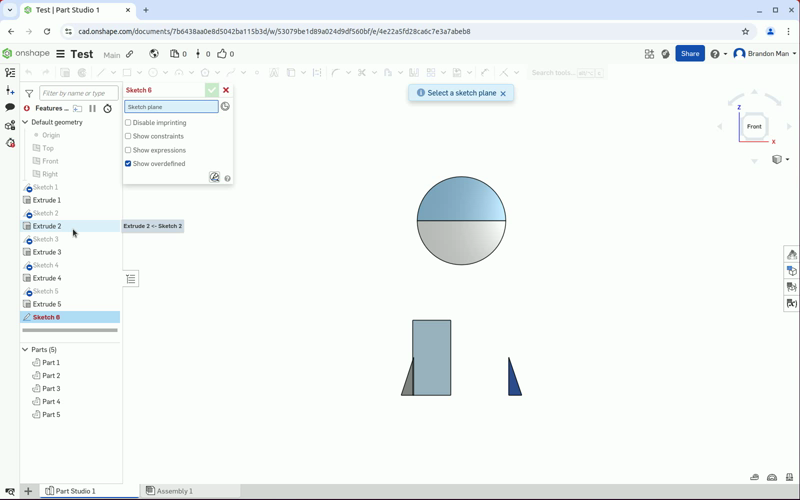
mouse_move(73, 163)
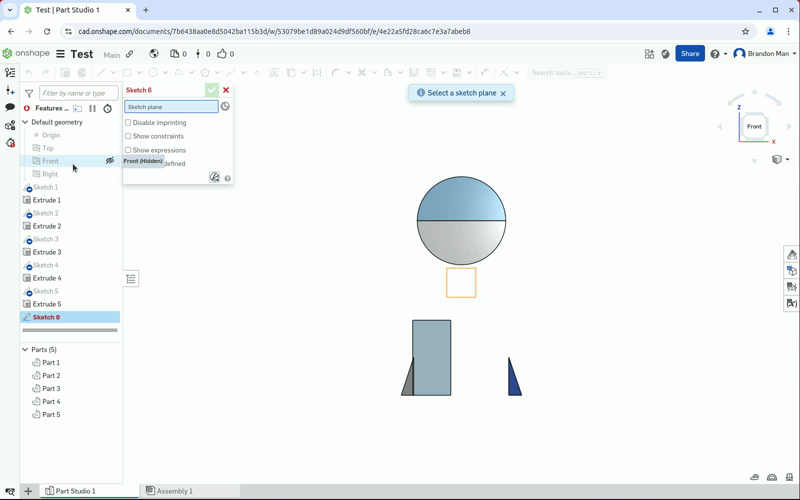
click(73, 163)
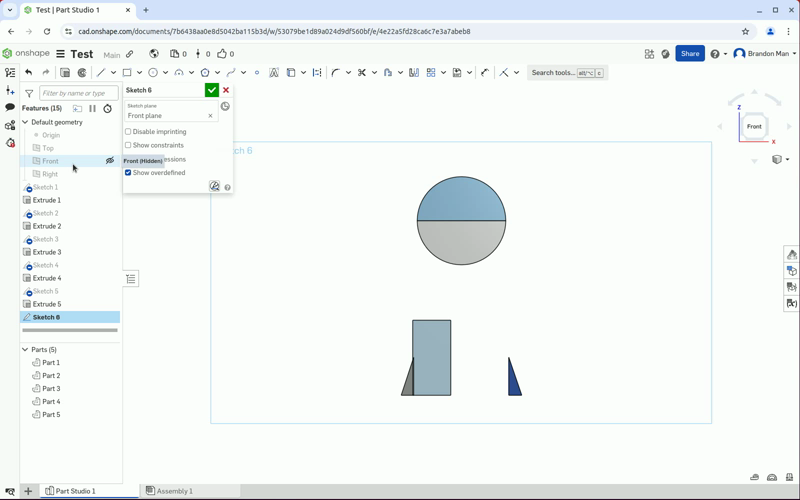
mouse_move(73, 352)
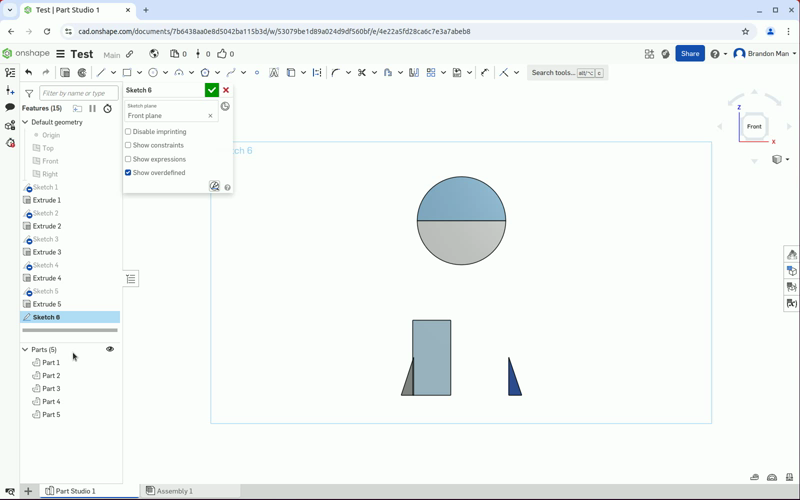
key(y)
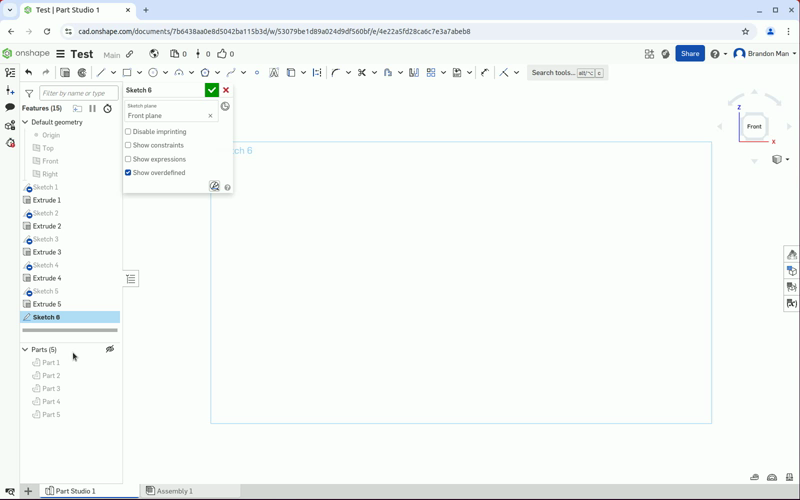
key(l)
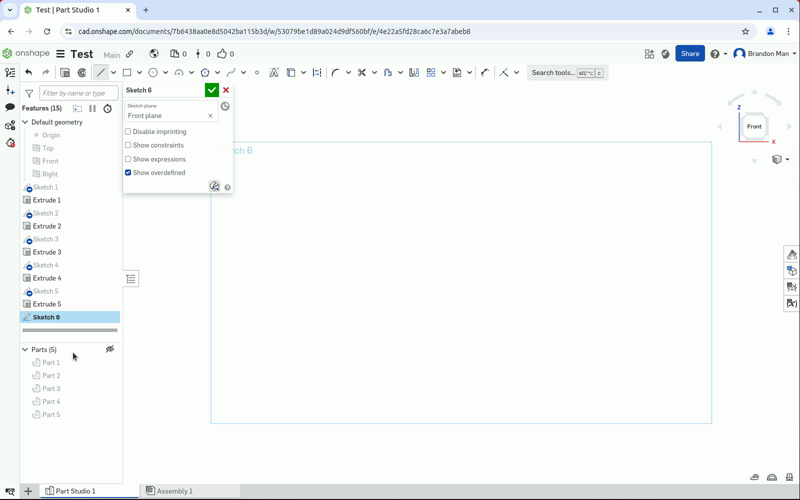
key_down(shift)
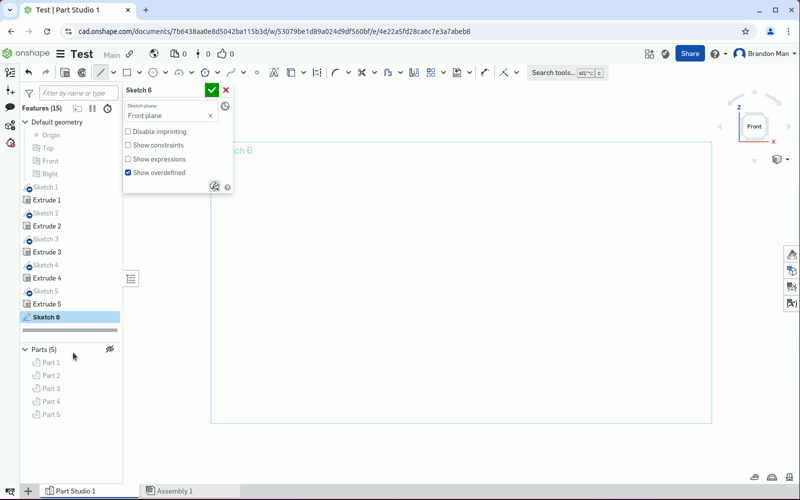
mouse_move(471, 395)
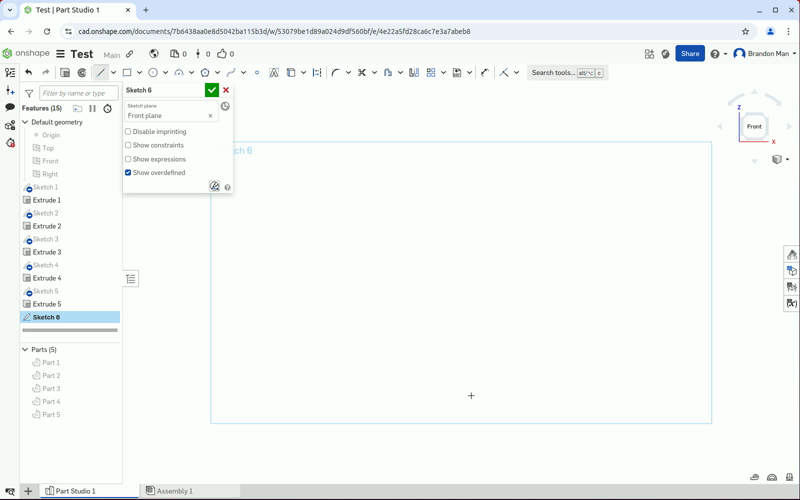
click(471, 395)
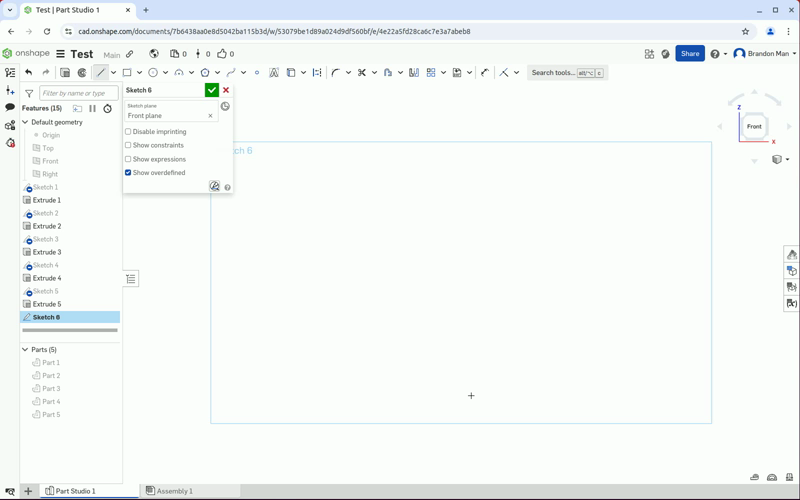
key_up(shift)
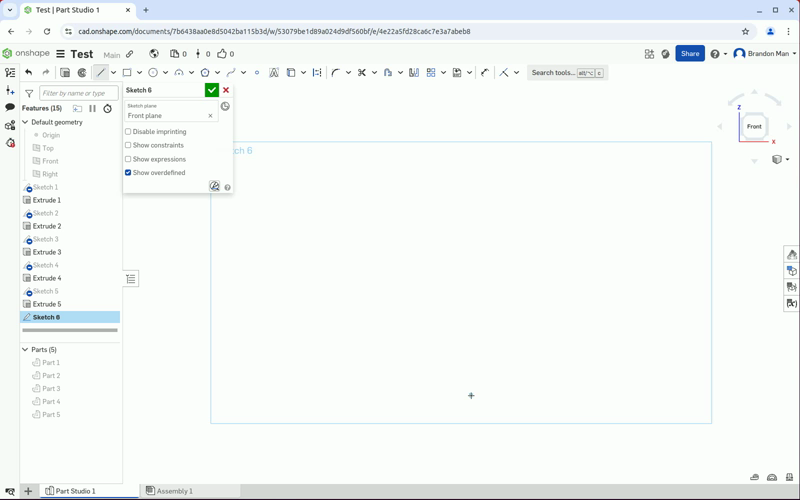
key_down(shift)
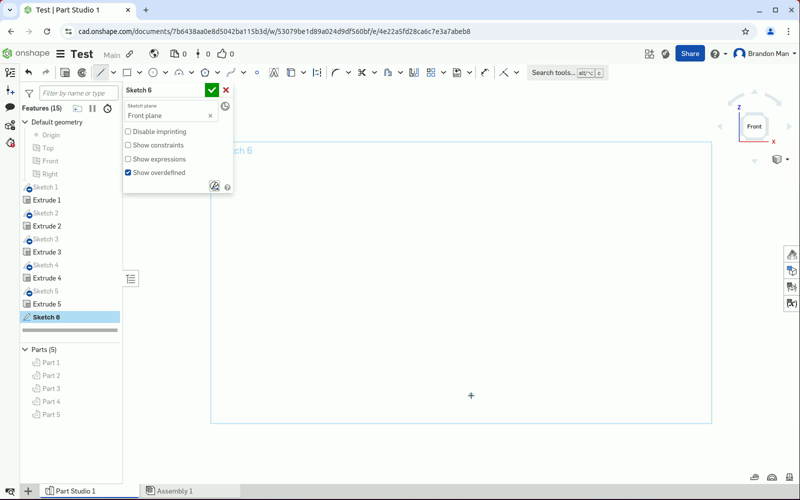
mouse_move(501, 395)
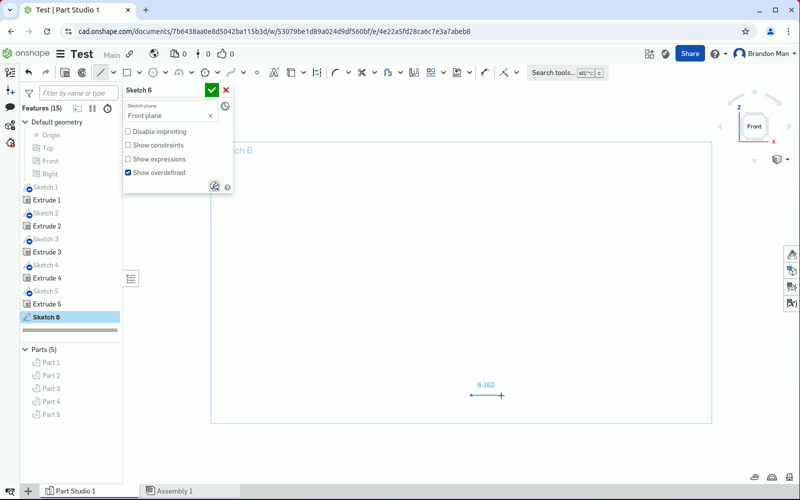
mouse_move(509, 395)
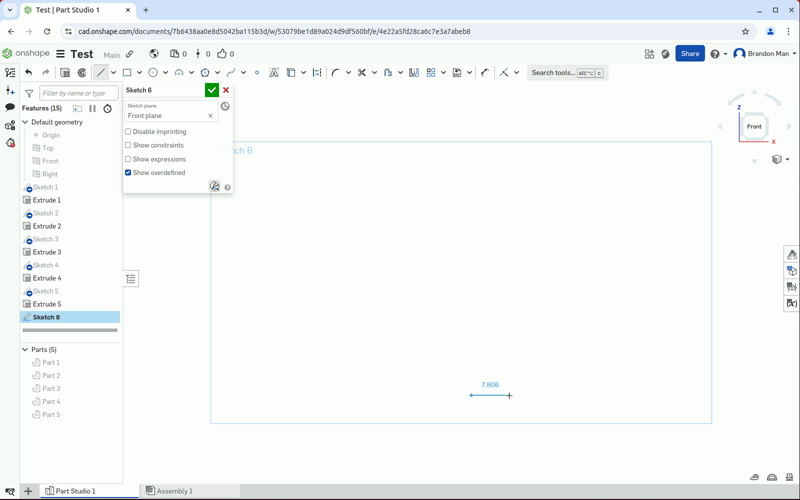
click(509, 395)
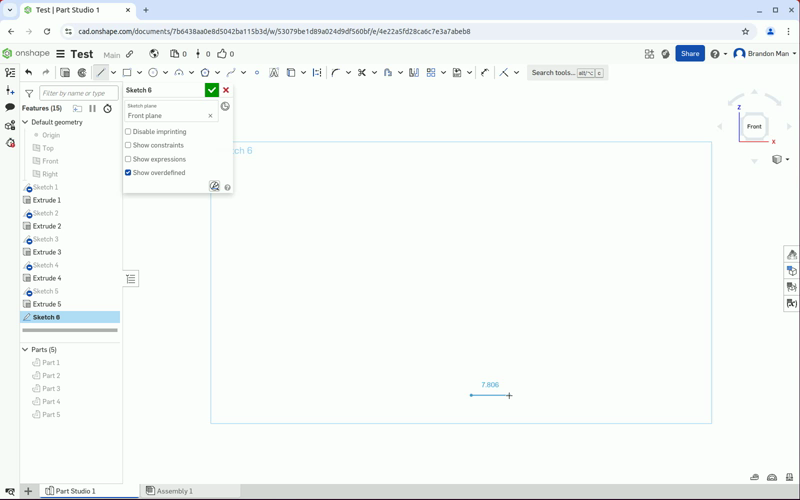
key_up(shift)
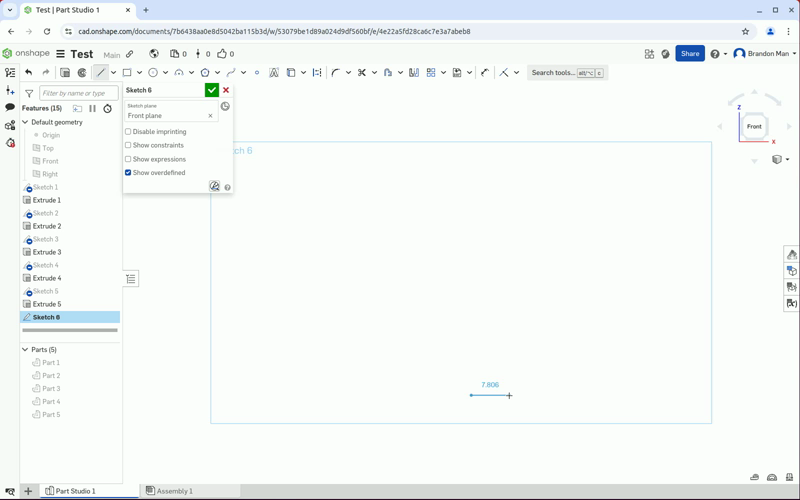
key_down(shift)
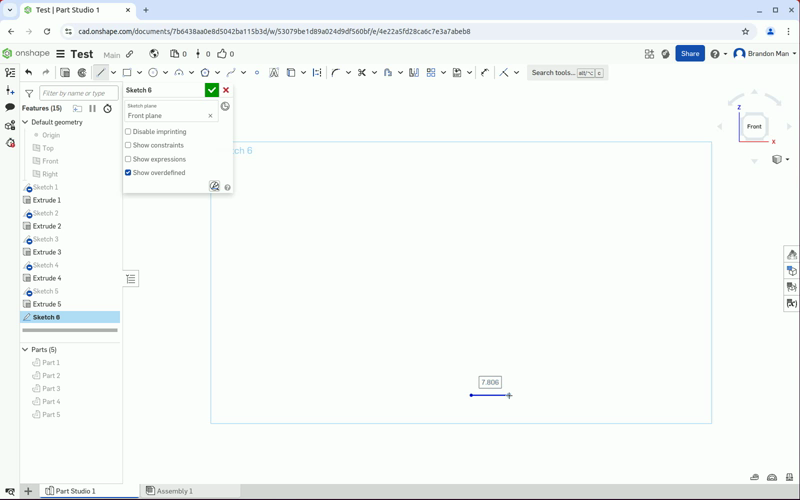
mouse_move(539, 395)
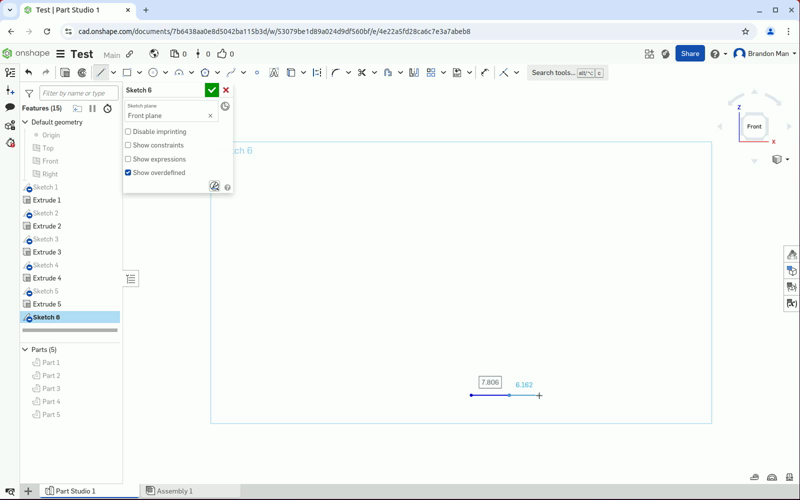
mouse_move(509, 357)
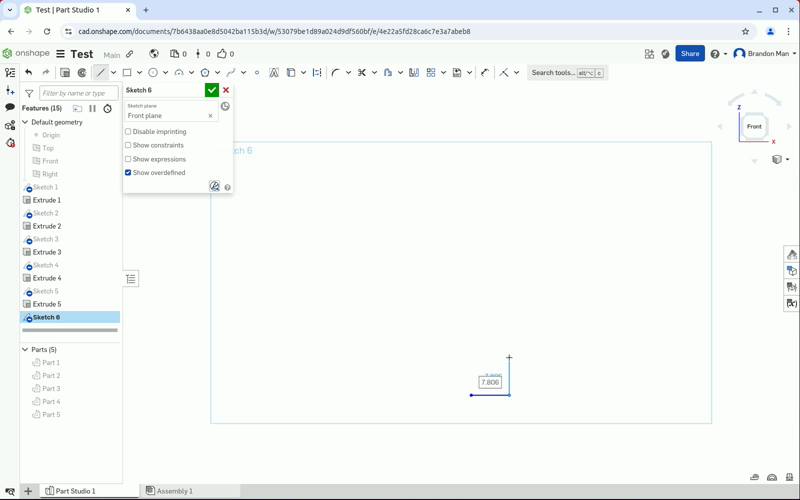
click(509, 357)
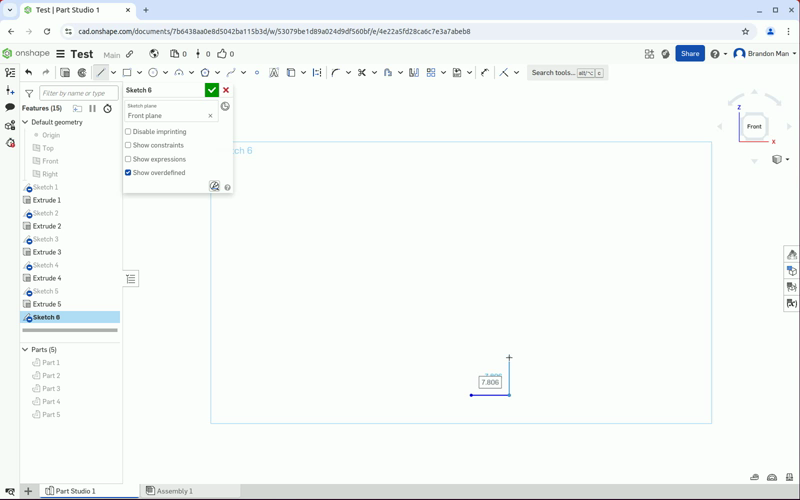
key_up(shift)
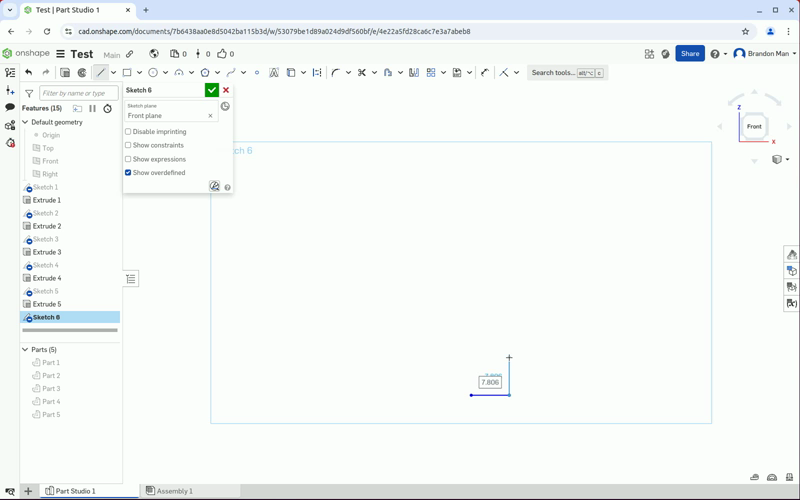
key_down(shift)
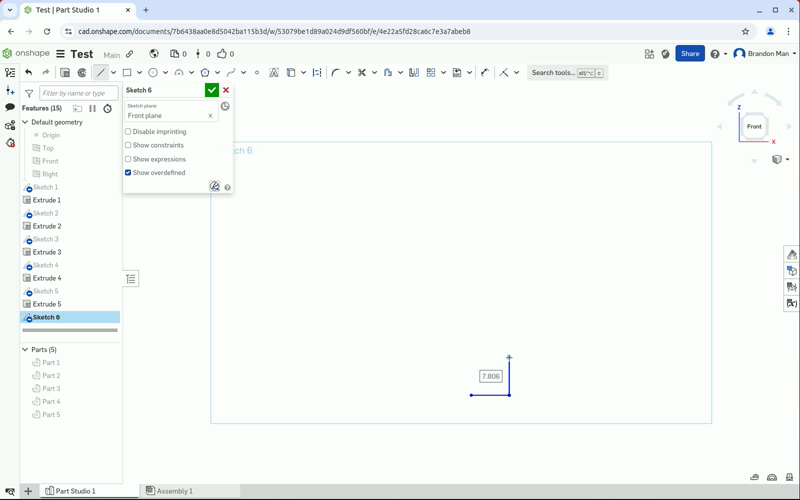
mouse_move(539, 357)
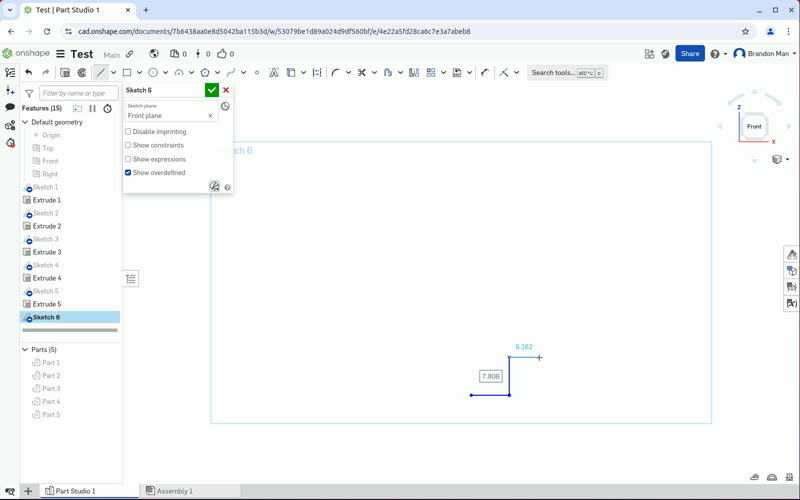
mouse_move(509, 320)
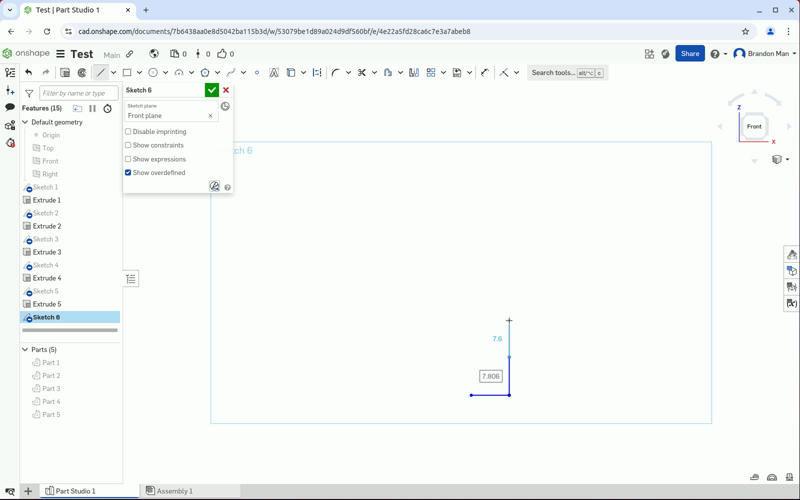
click(509, 320)
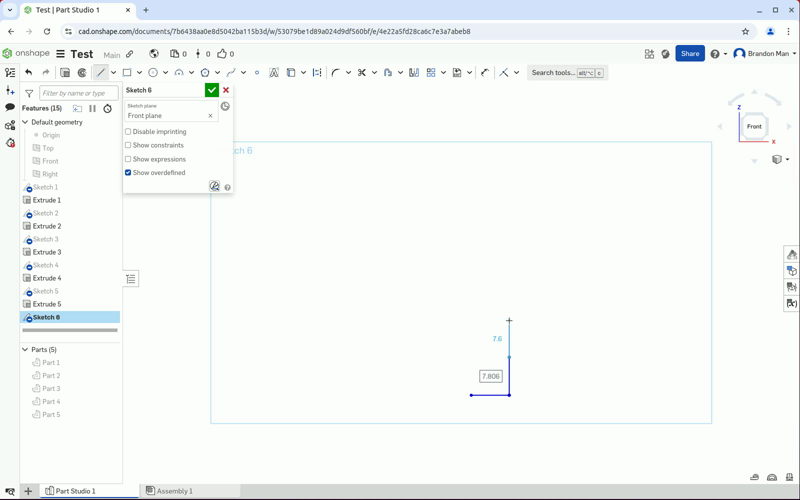
key_up(shift)
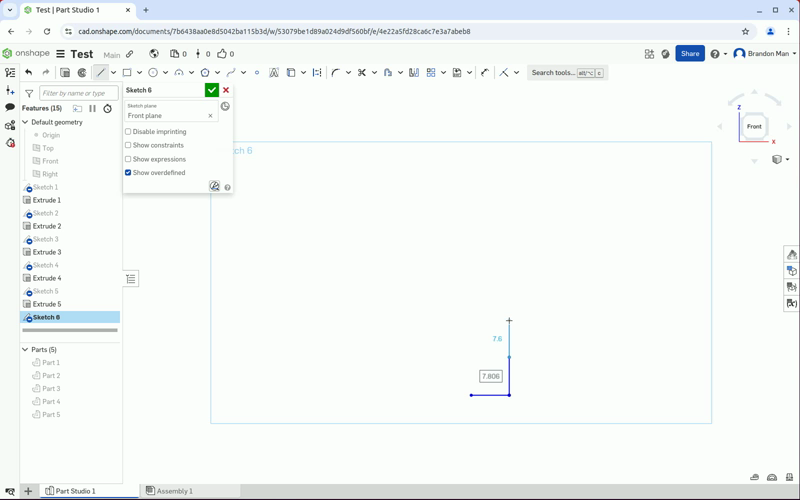
key_down(shift)
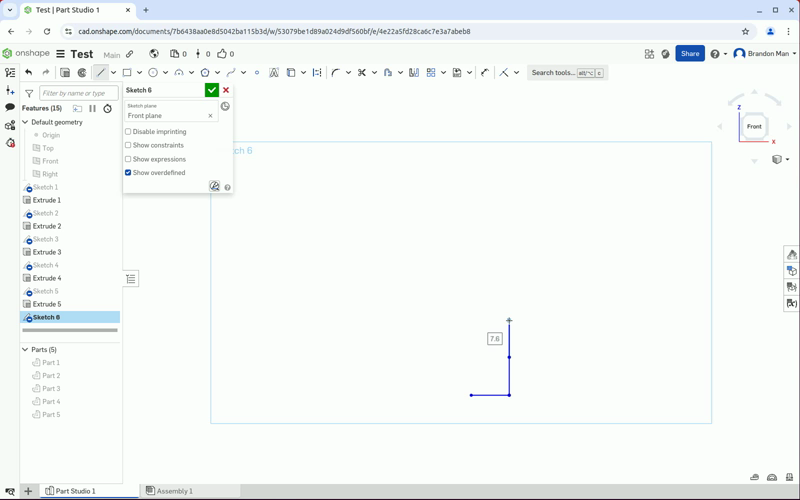
mouse_move(539, 320)
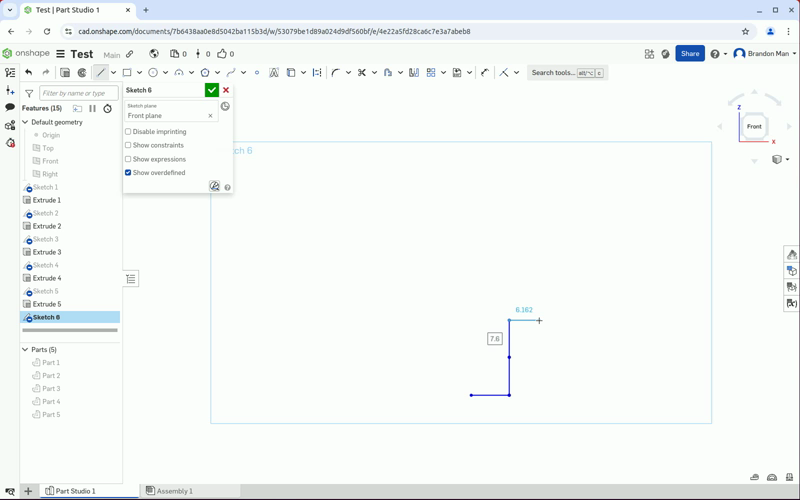
mouse_move(471, 320)
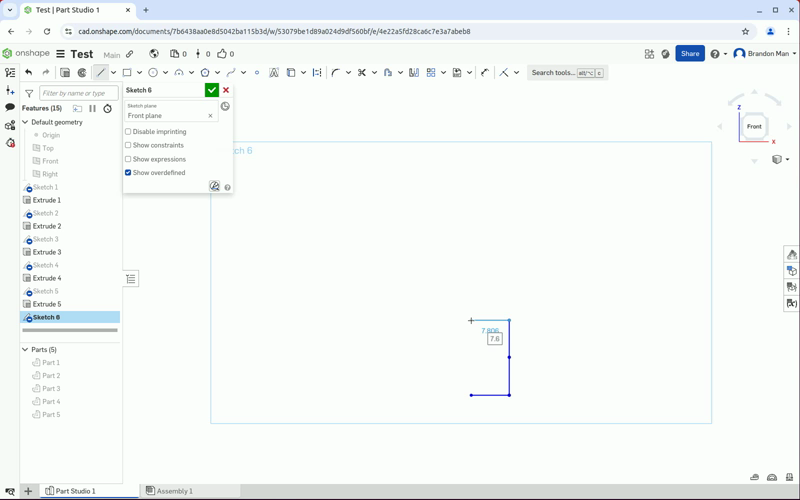
click(471, 320)
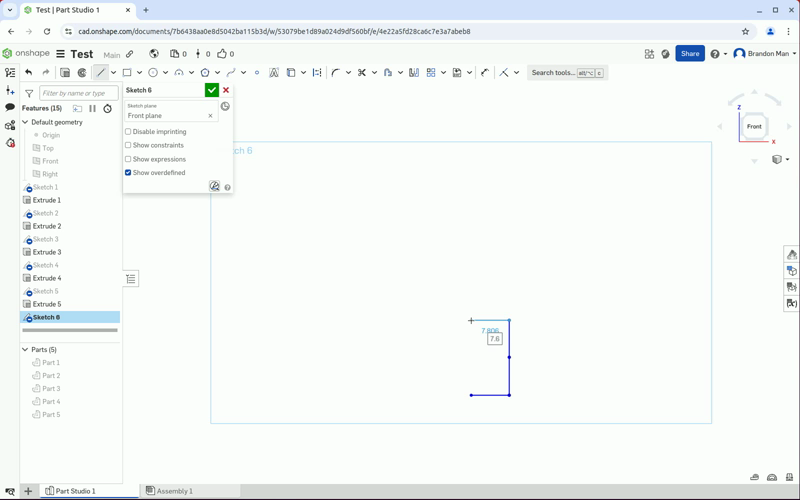
key_up(shift)
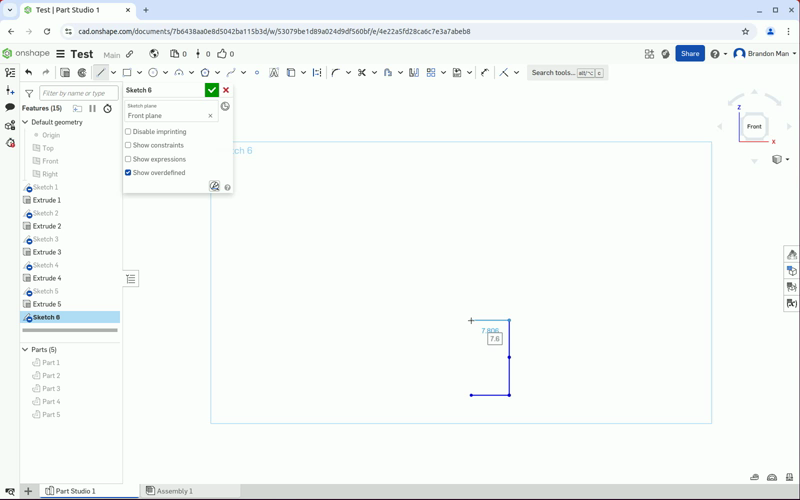
key_down(shift)
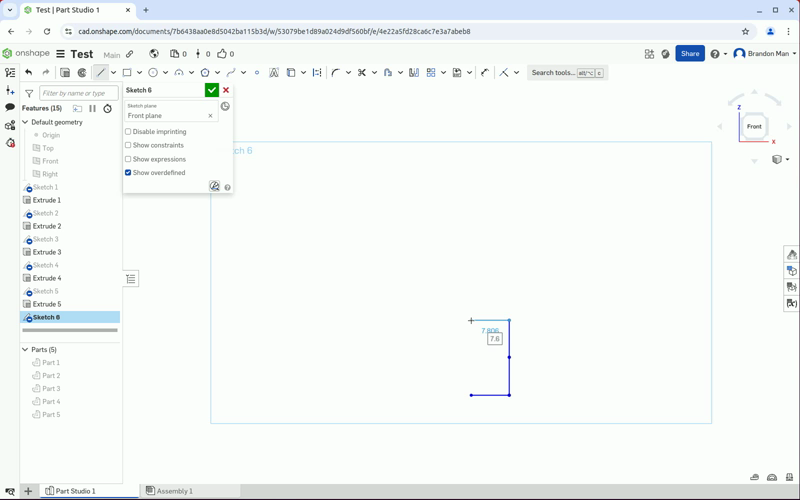
mouse_move(471, 395)
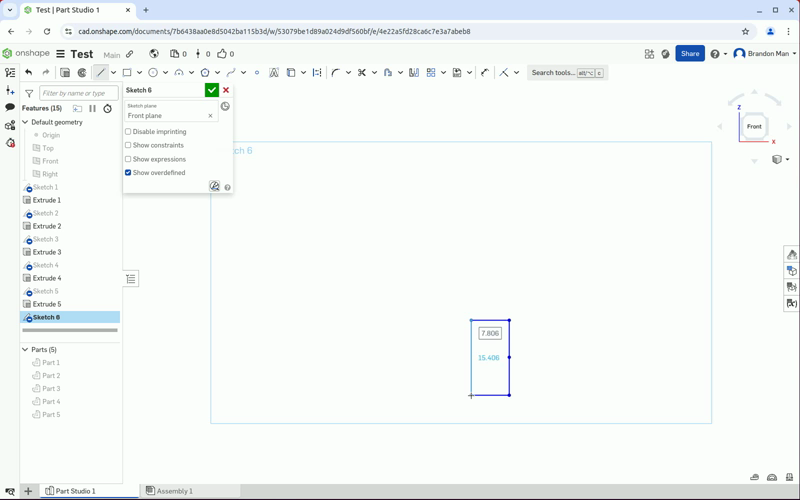
key_up(shift)
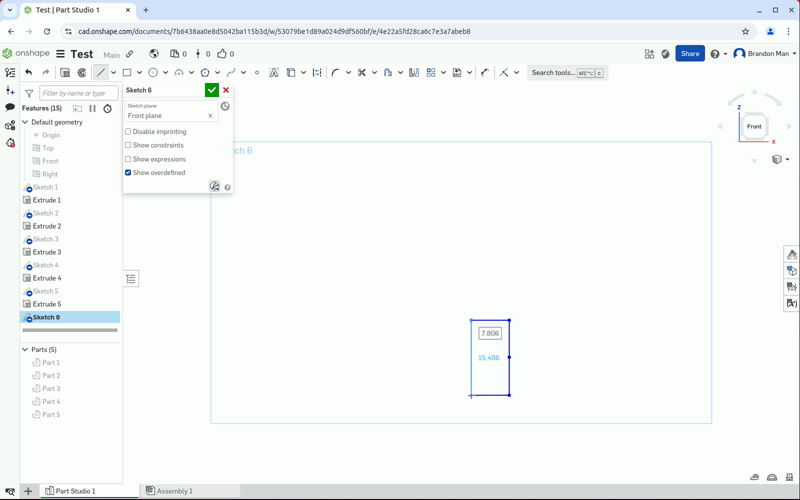
click(471, 395)
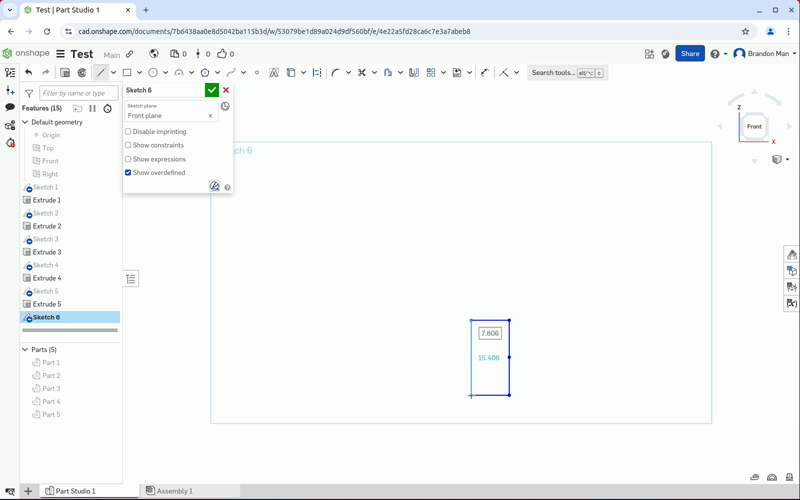
key(esc)
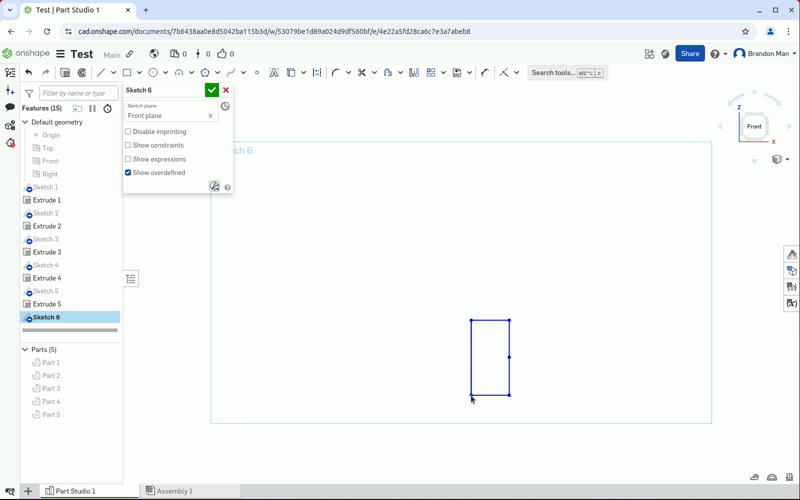
mouse_move(491, 340)
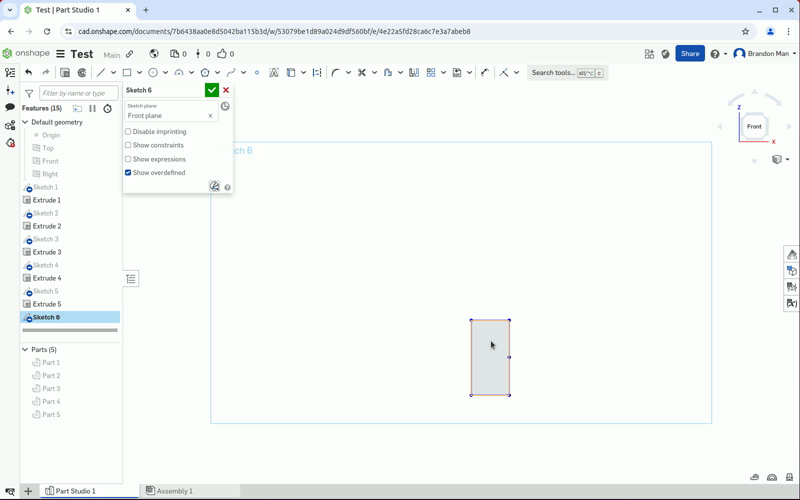
click(491, 340)
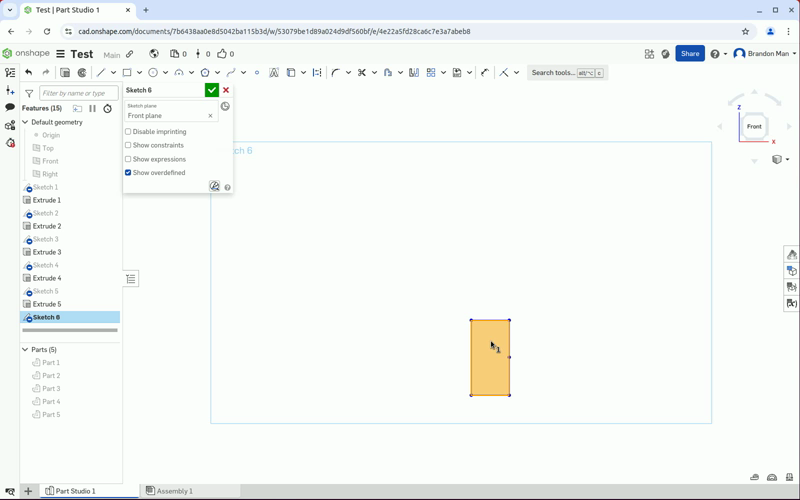
mouse_move(73, 352)
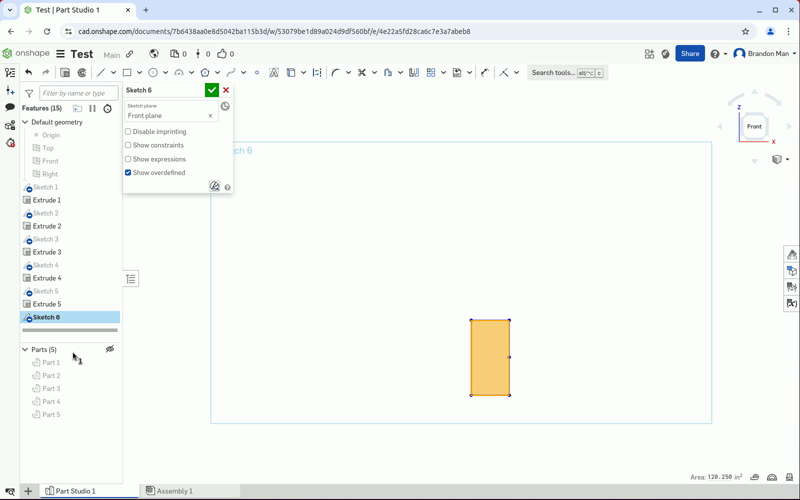
key(shift+y)
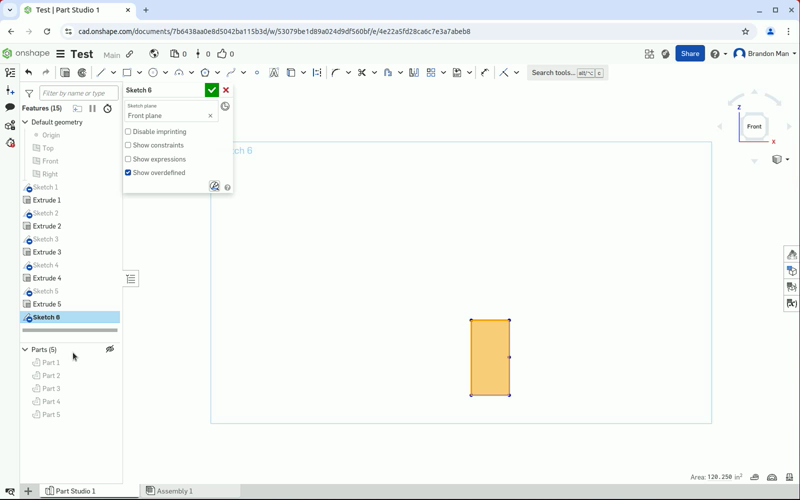
key(shift+e)
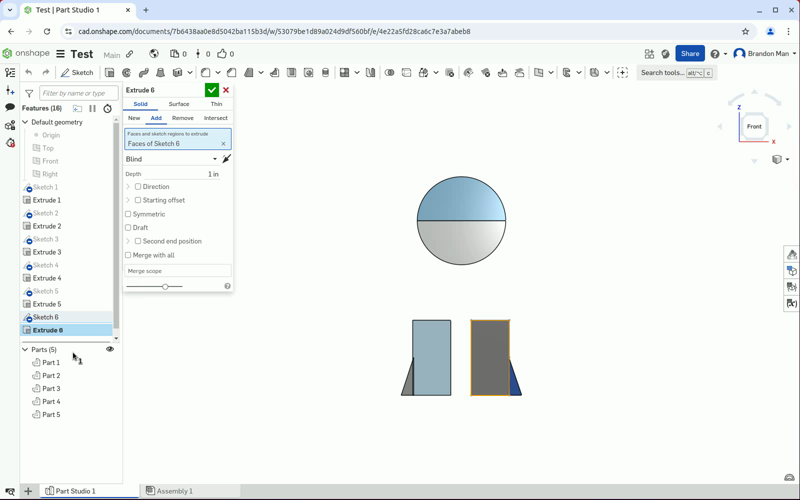
mouse_move(143, 106)
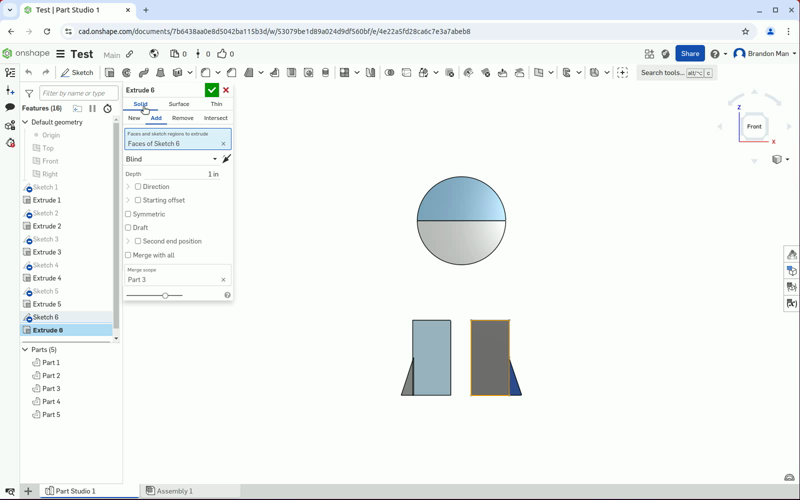
click(143, 106)
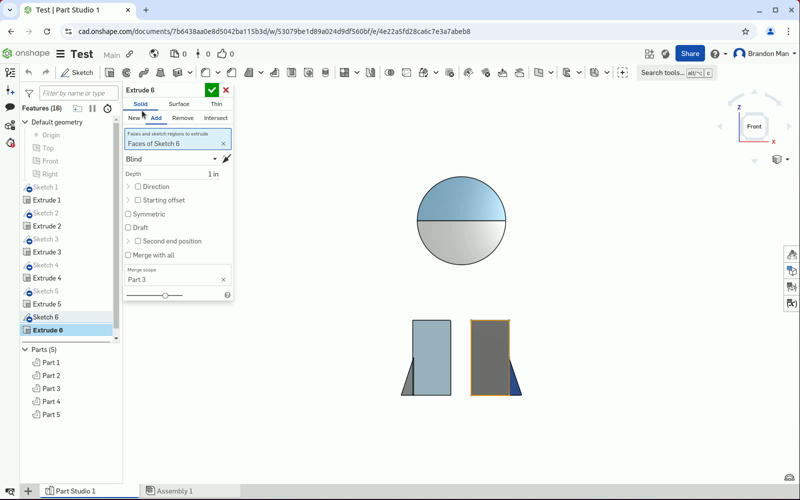
mouse_move(137, 120)
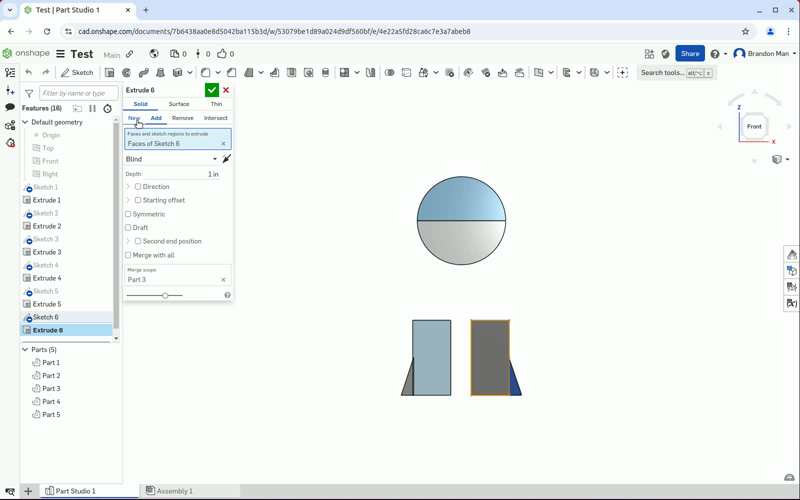
click(137, 120)
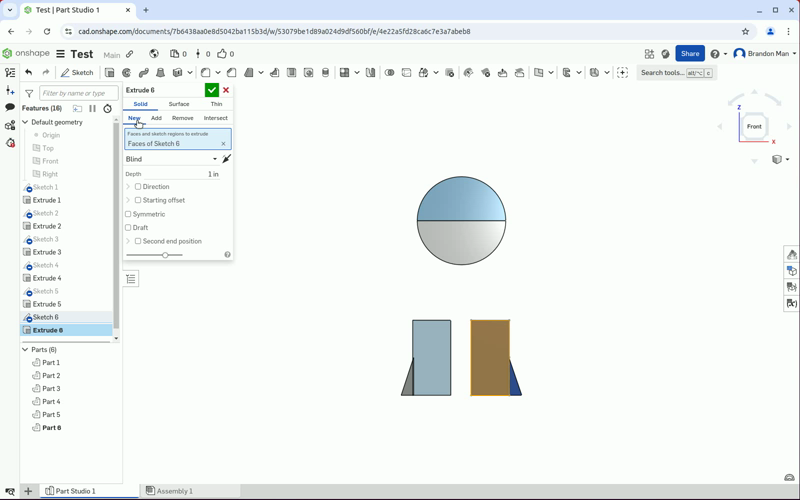
key(tab, 4)
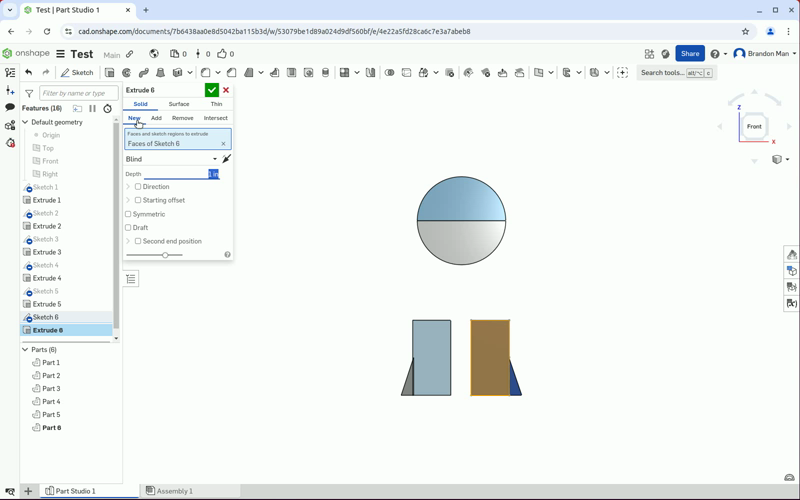
text(12.758)
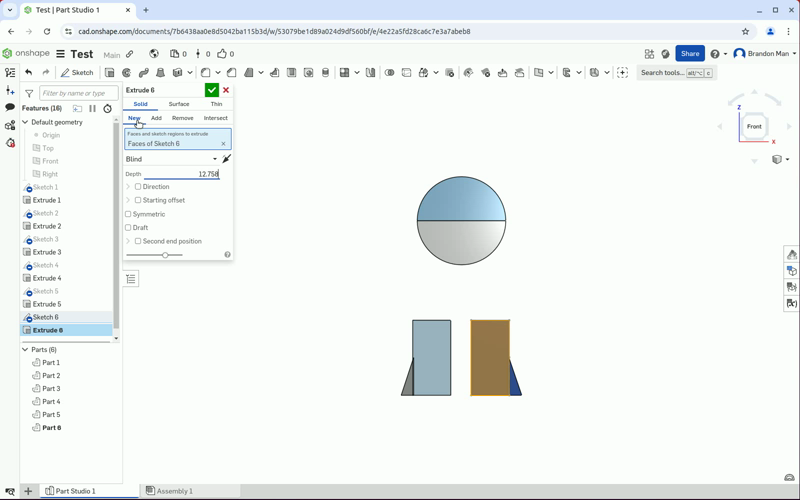
key(enter)
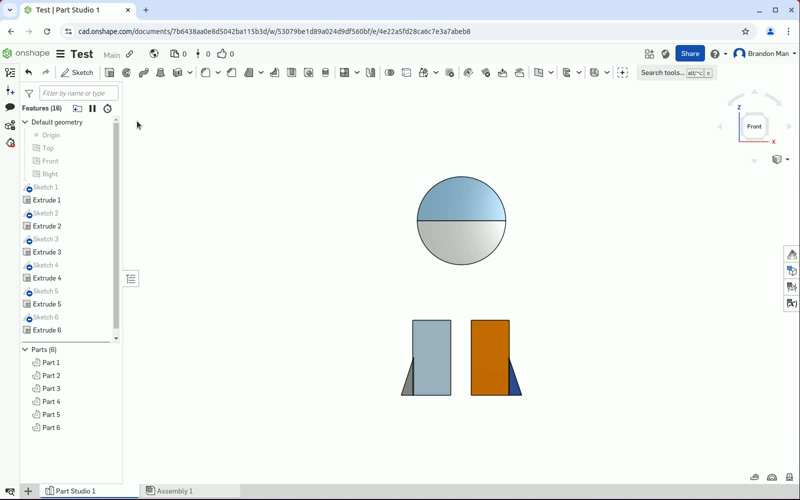
key(shift+h)
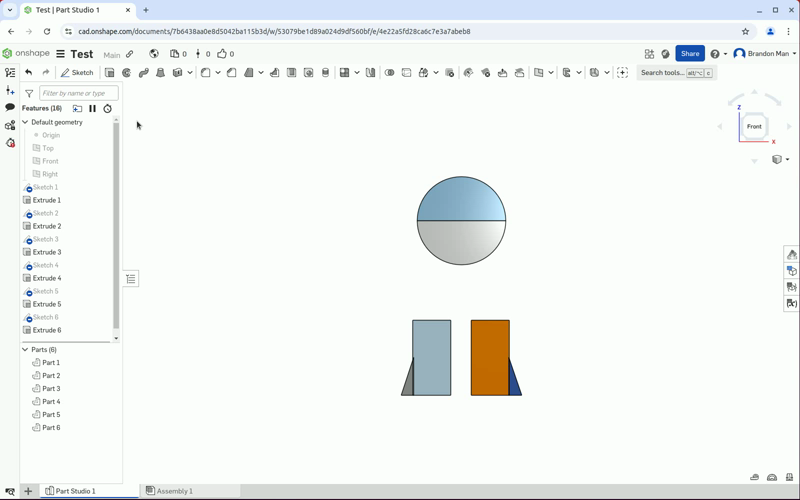
key(shift+h)
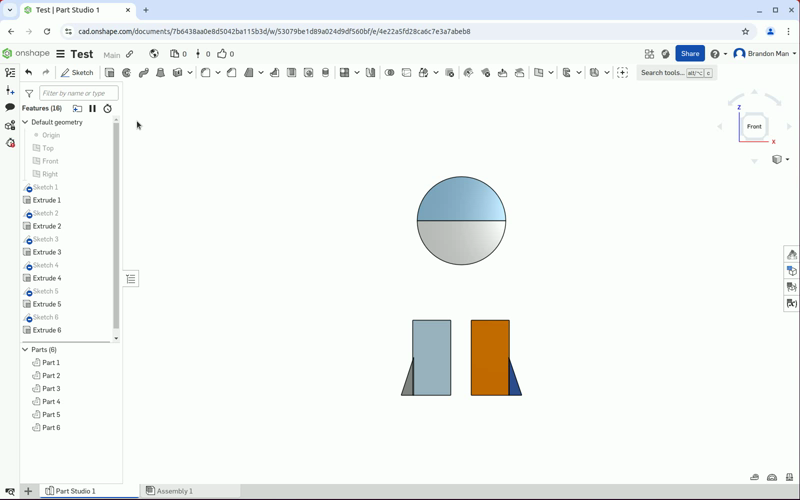
mouse_move(69, 189)
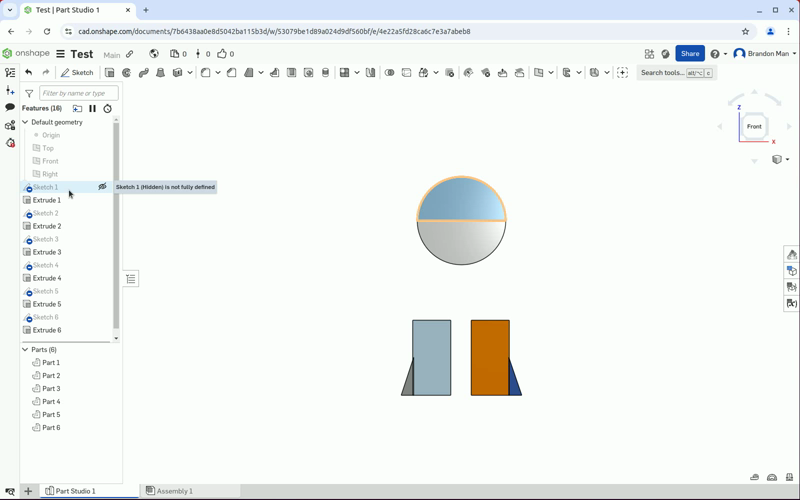
click(69, 189)
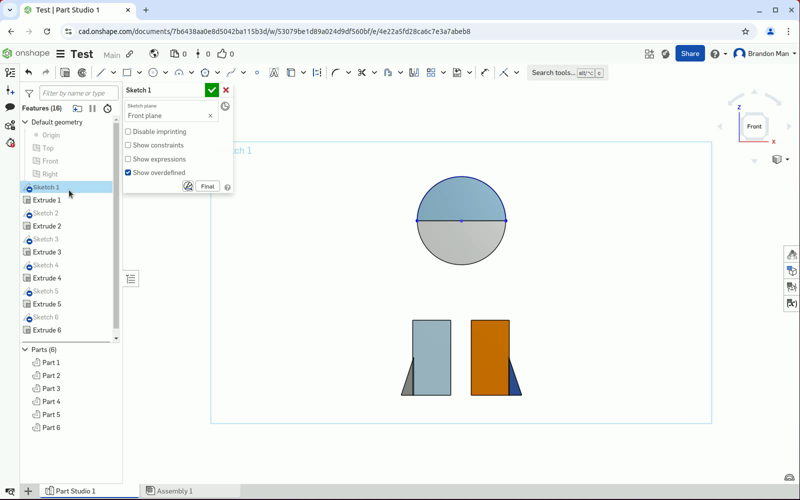
mouse_move(229, 92)
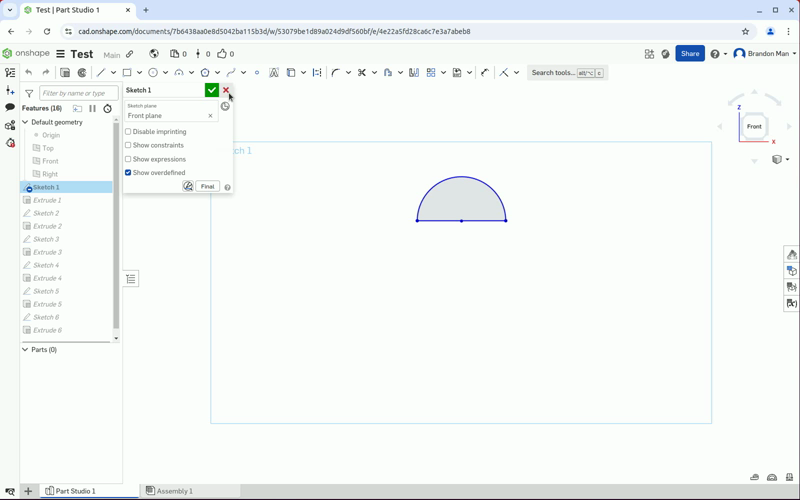
click(229, 92)
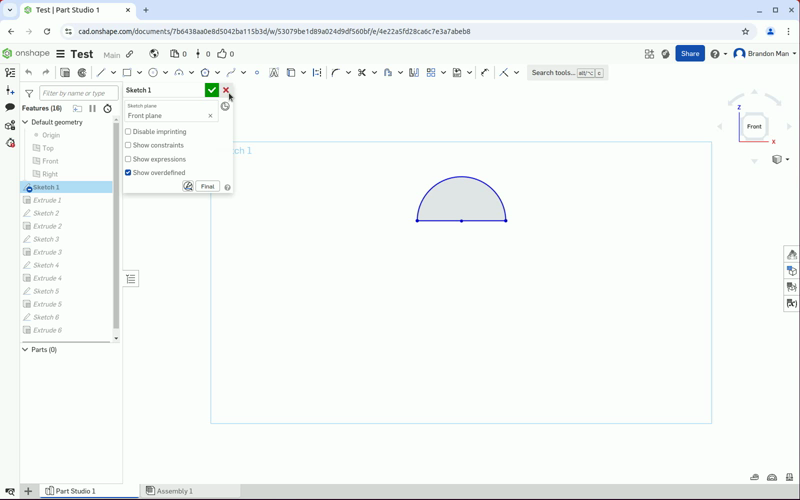
key(shift+s)
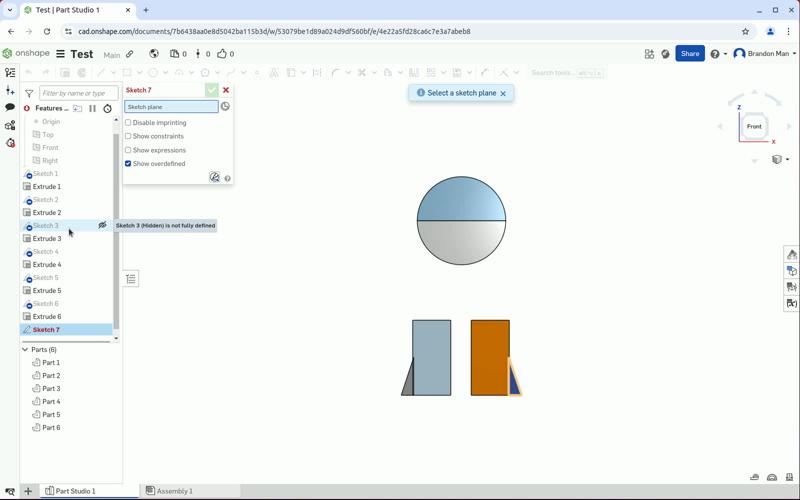
scroll(3)
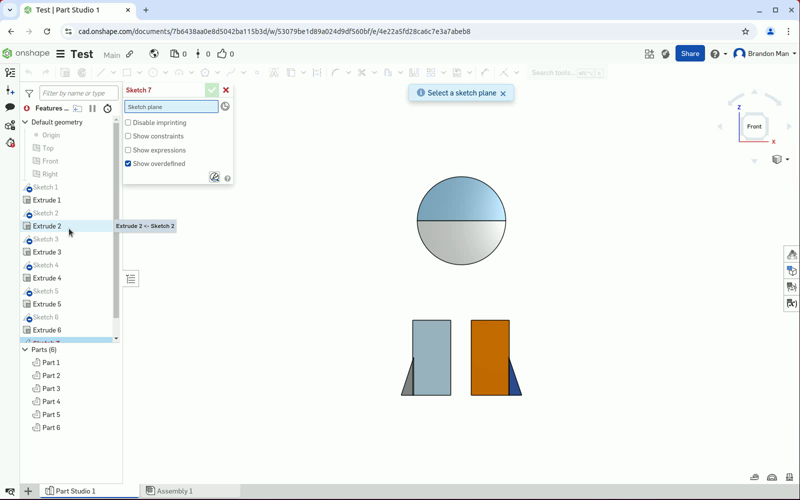
mouse_move(69, 163)
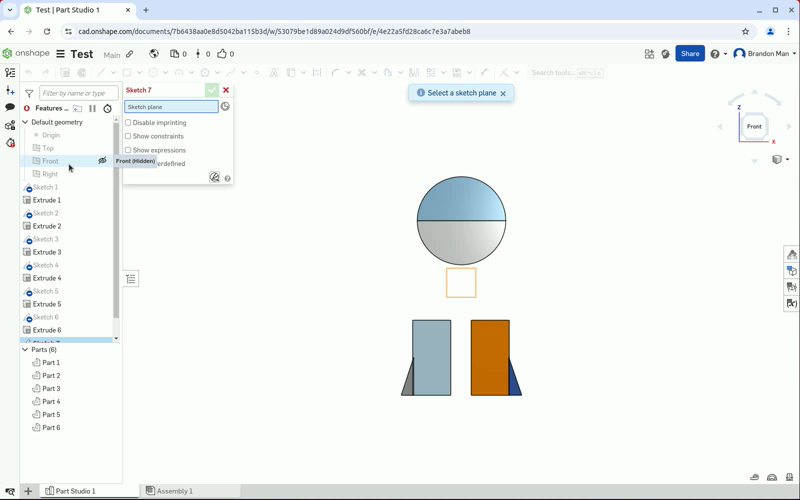
click(69, 163)
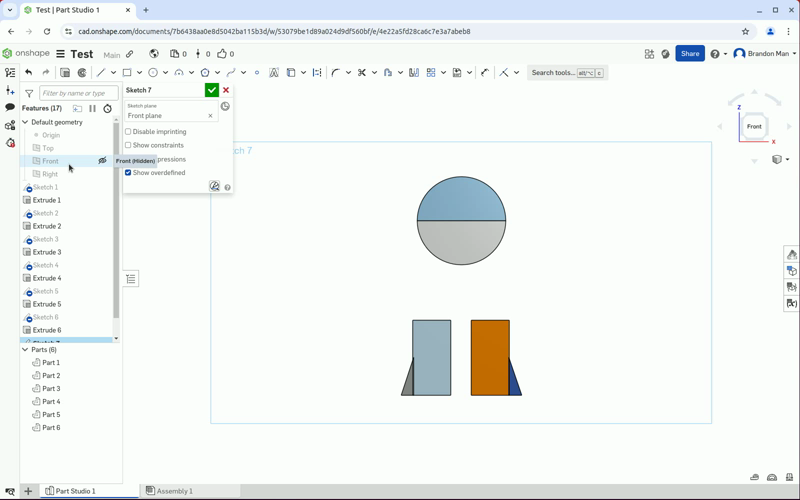
mouse_move(73, 352)
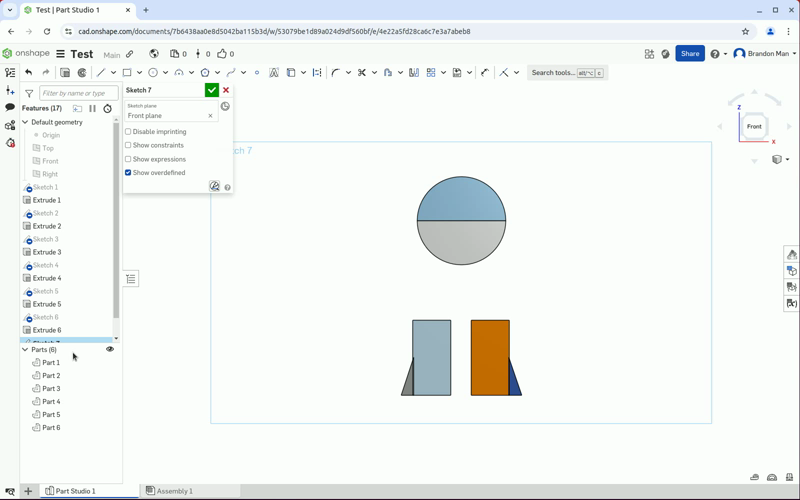
key(y)
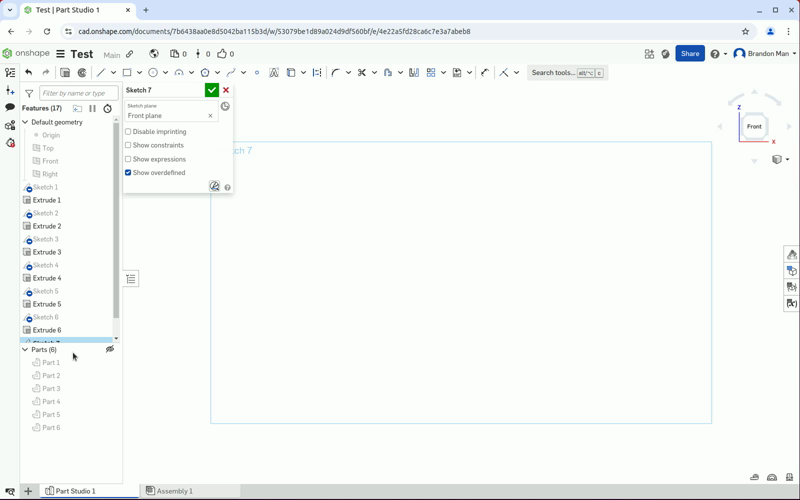
key(a)
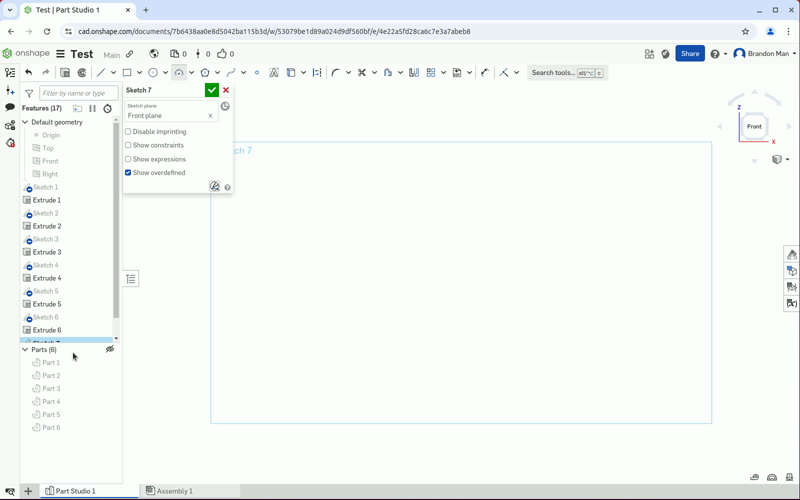
key_down(shift)
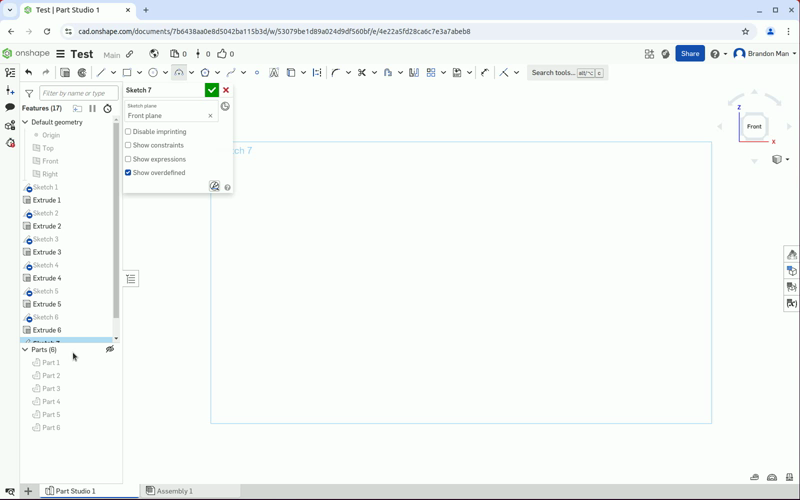
mouse_move(398, 305)
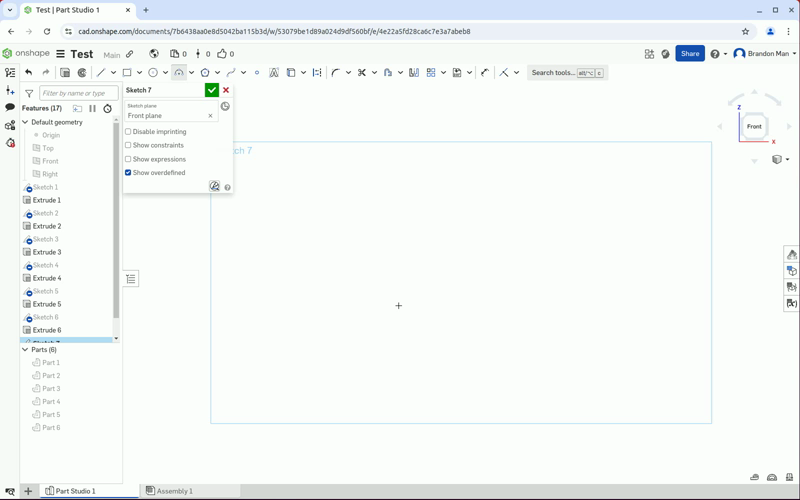
click(398, 305)
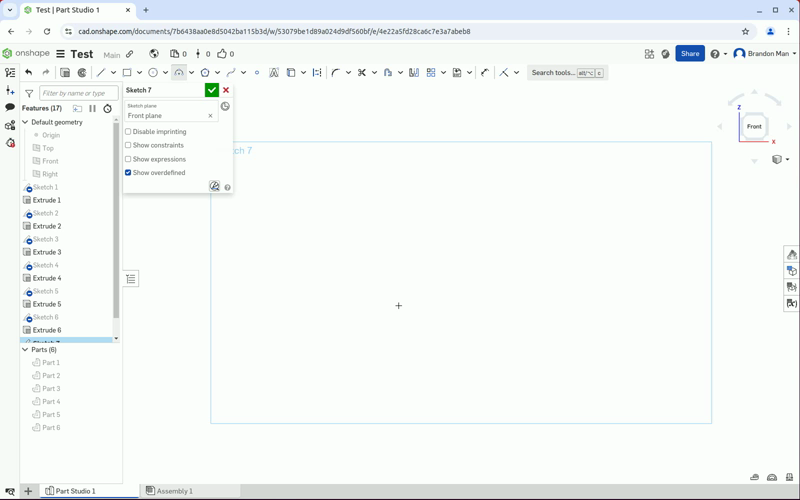
key_up(shift)
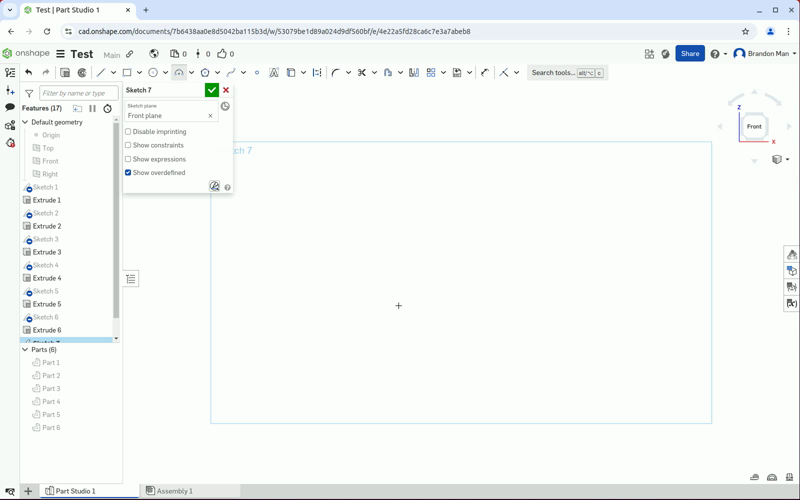
key_down(shift)
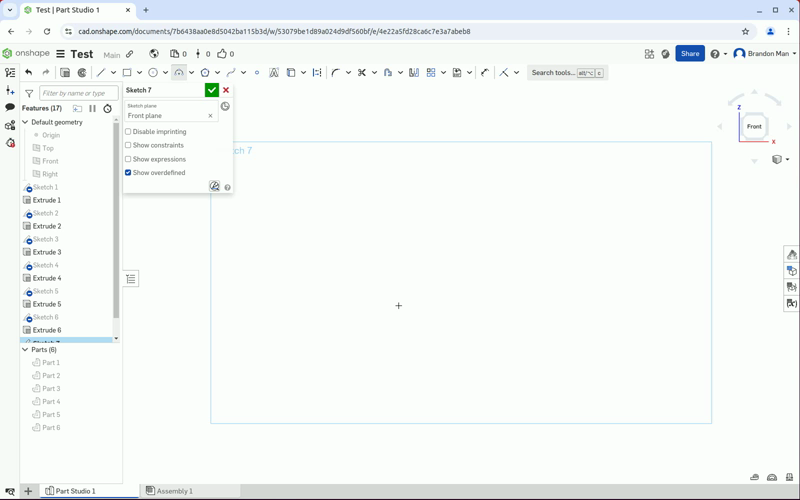
mouse_move(413, 319)
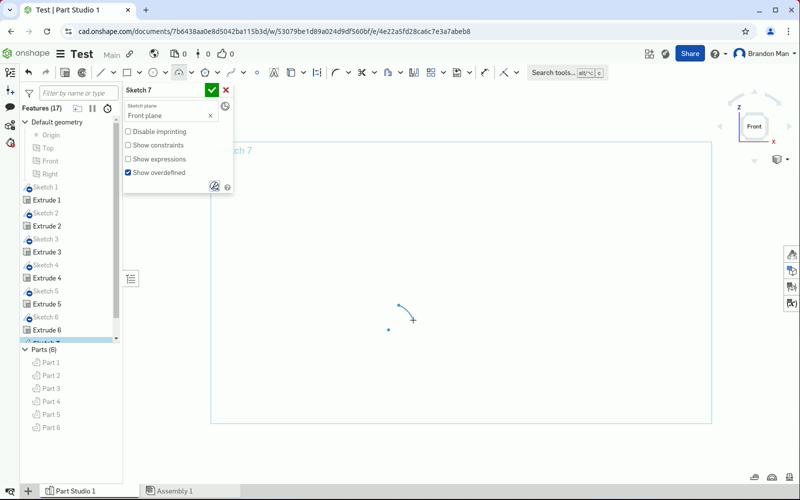
click(413, 319)
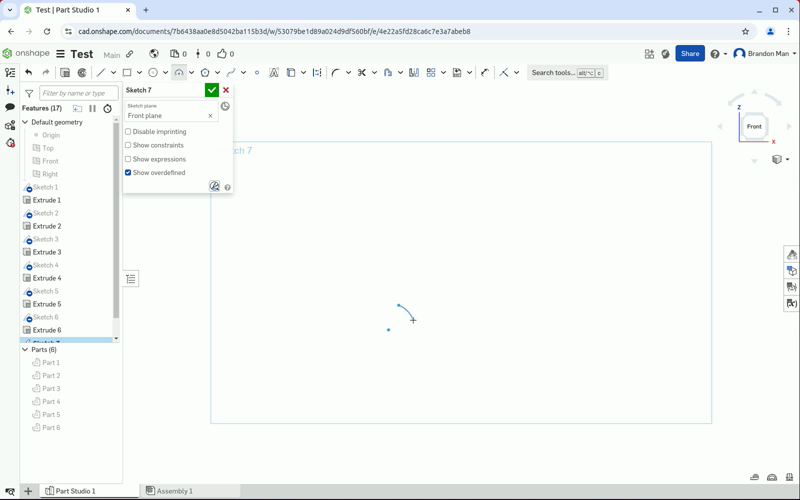
mouse_move(402, 315)
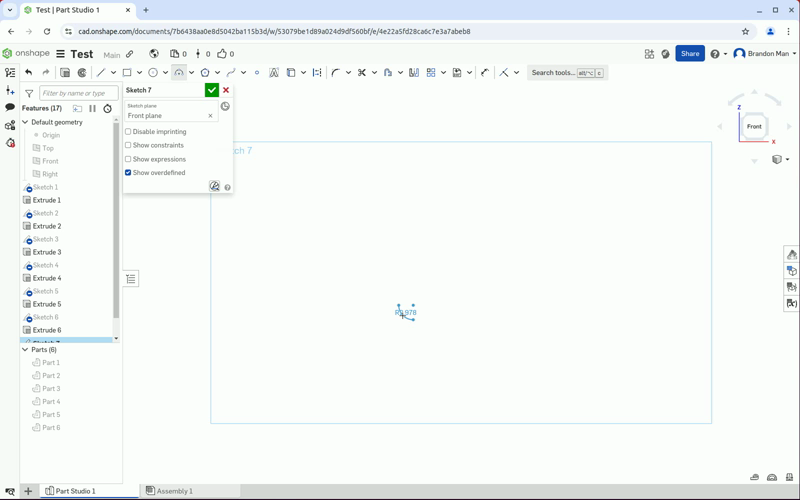
click(402, 315)
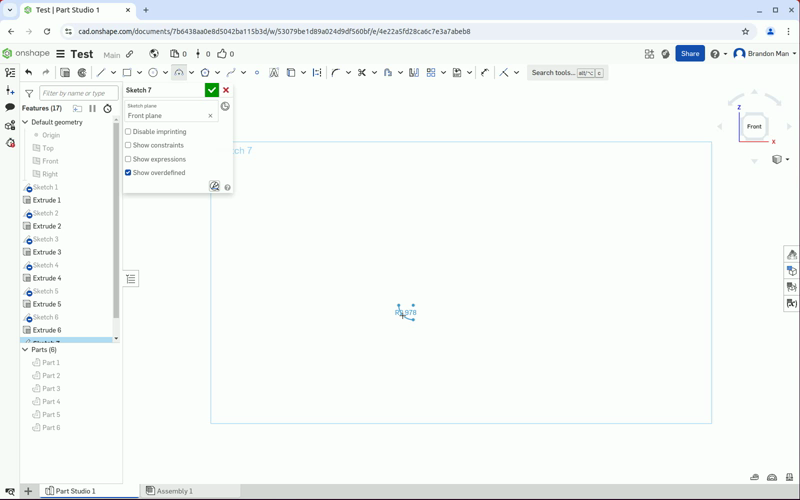
key_up(shift)
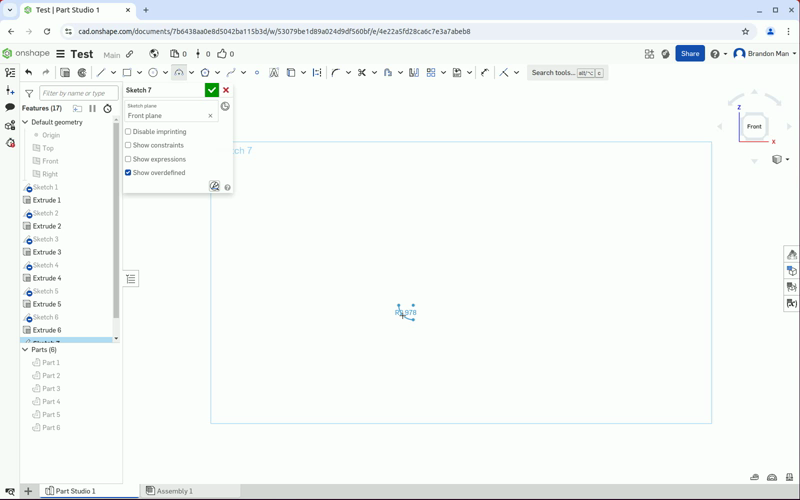
key(esc)
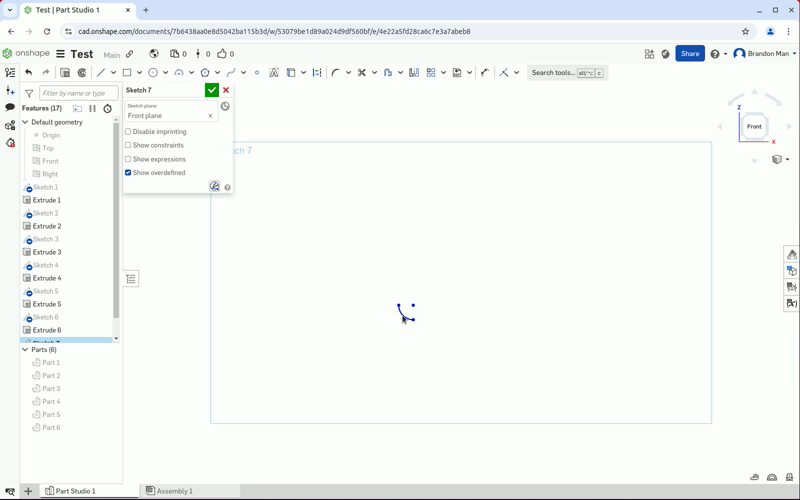
key(l)
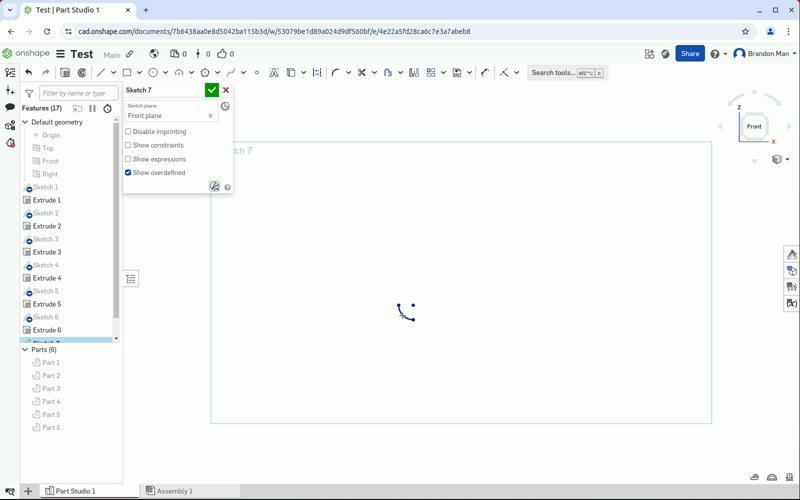
mouse_move(413, 319)
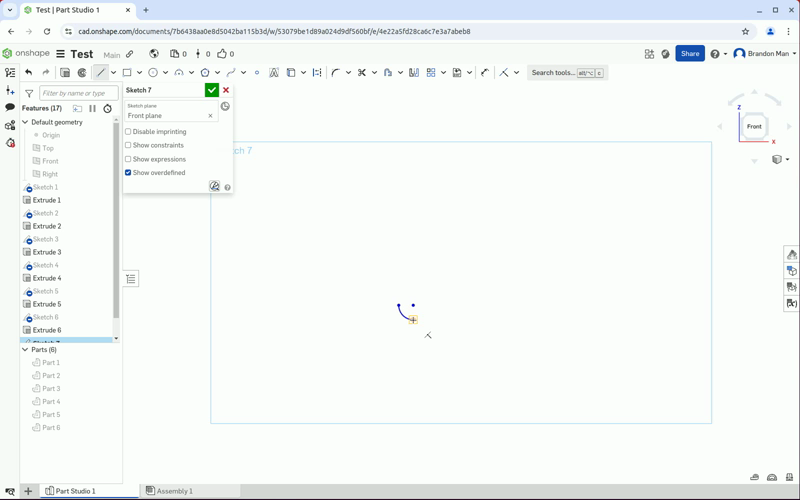
click(413, 319)
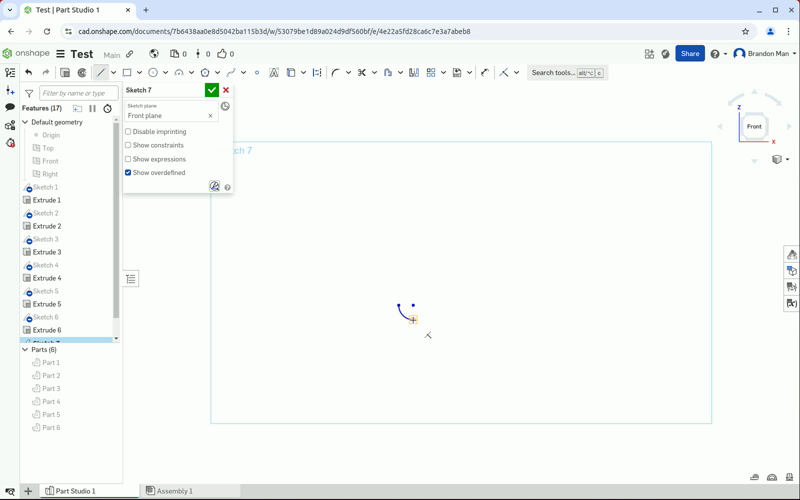
key_down(shift)
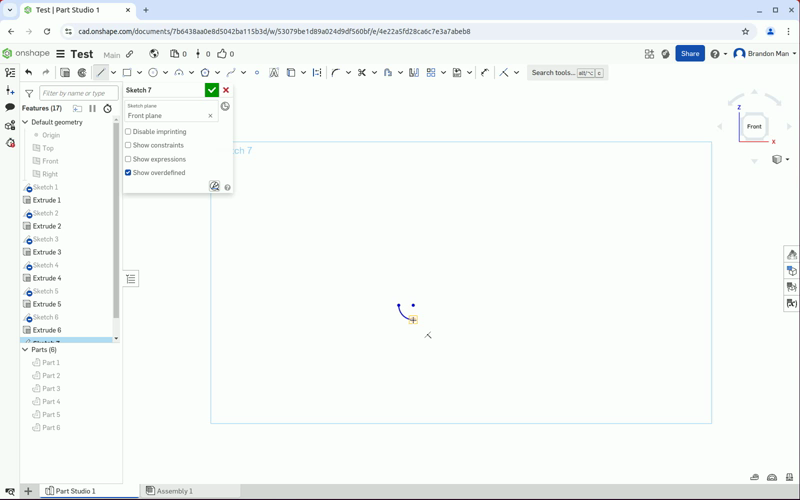
mouse_move(443, 319)
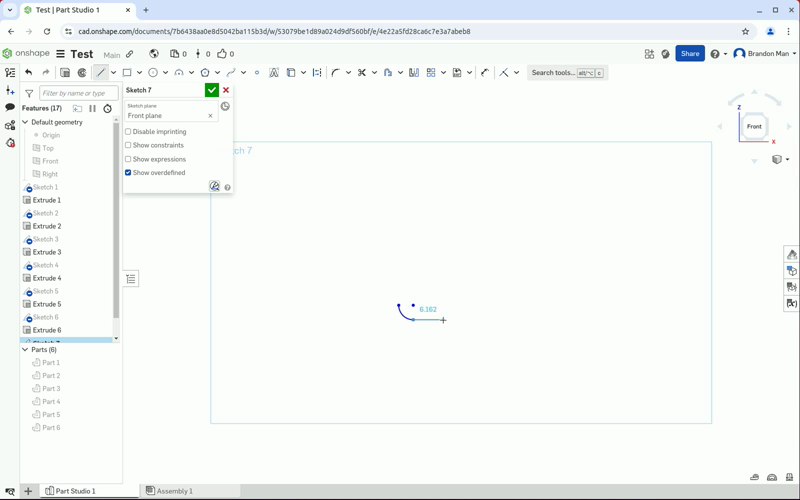
mouse_move(451, 319)
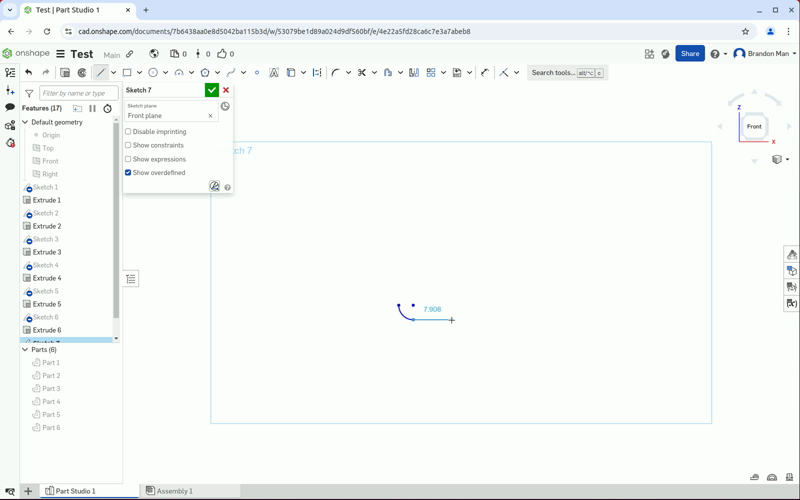
click(451, 319)
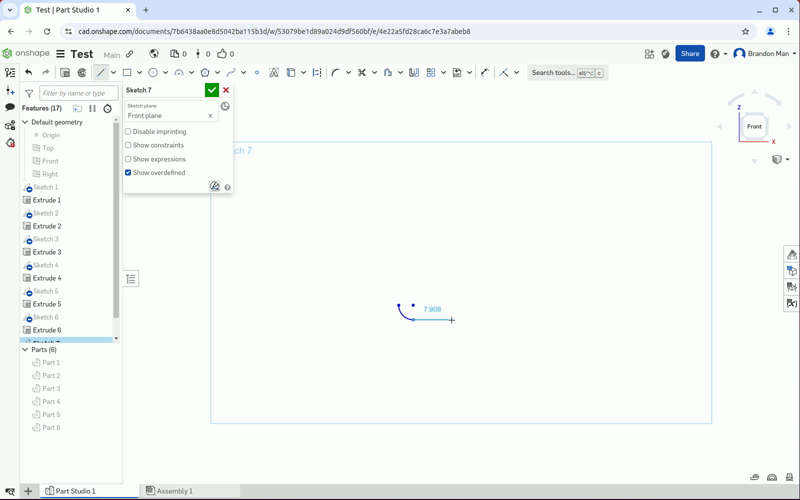
key_up(shift)
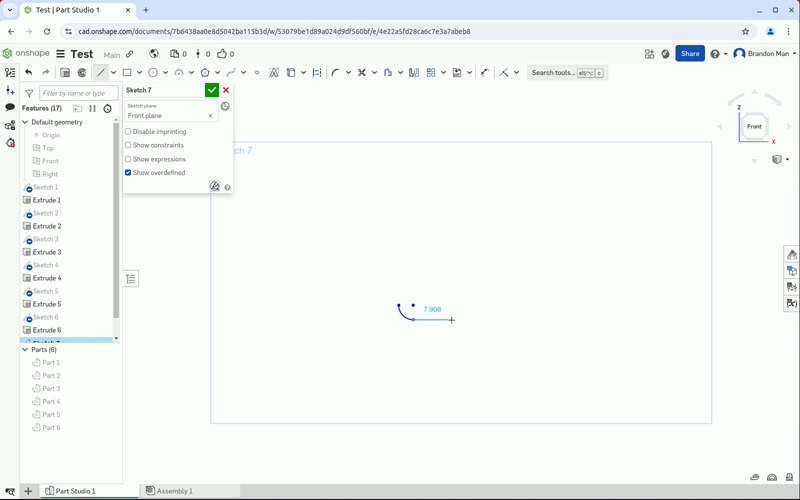
key_down(shift)
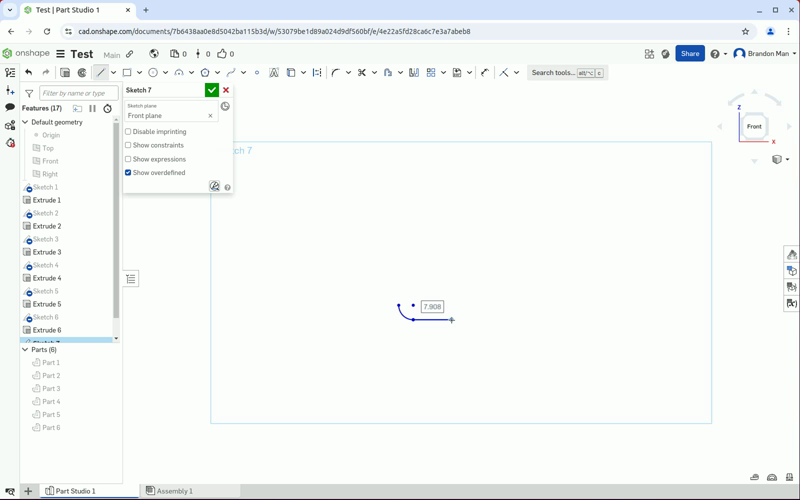
mouse_move(481, 319)
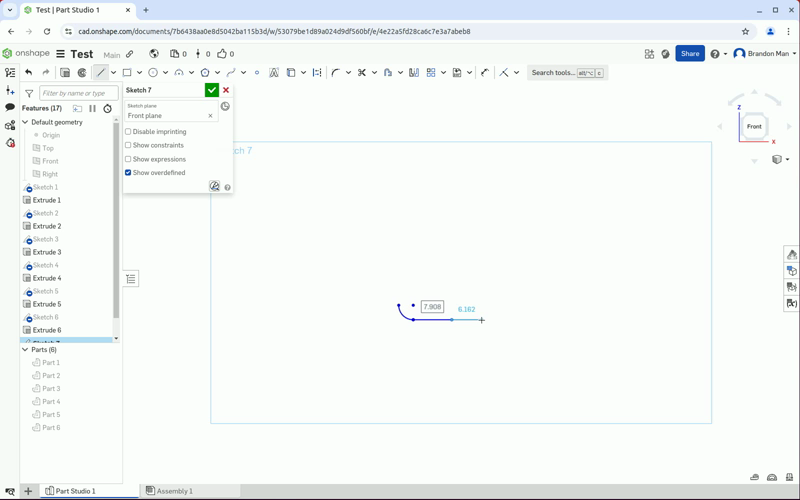
mouse_move(471, 319)
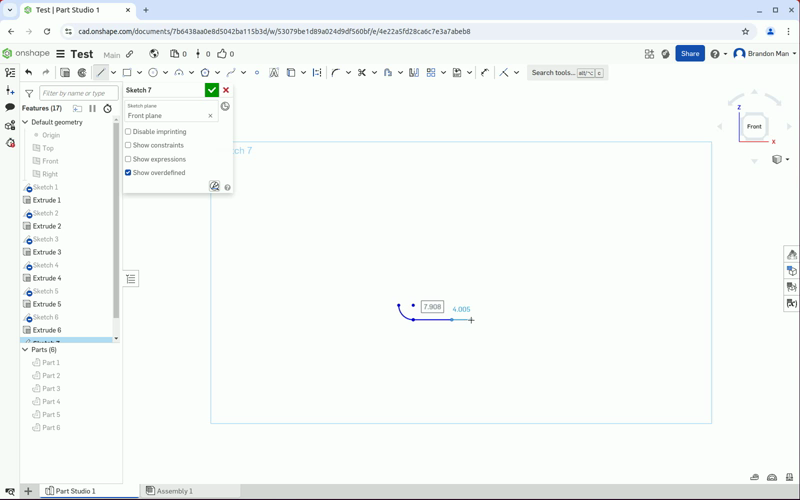
click(471, 319)
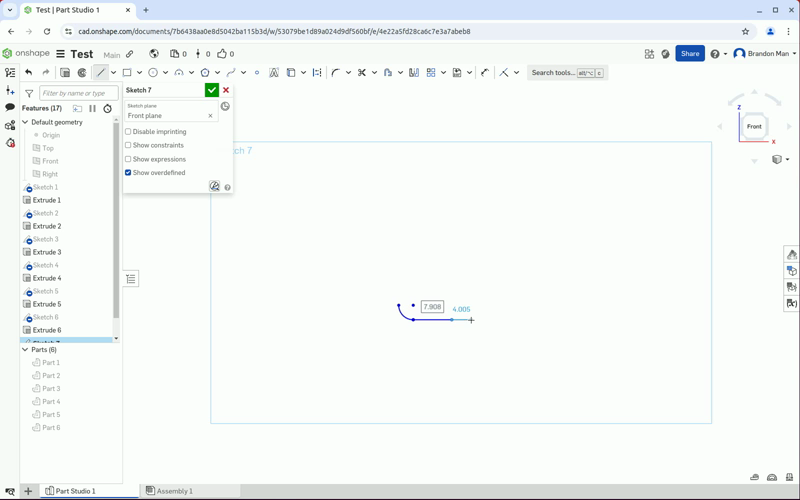
key_up(shift)
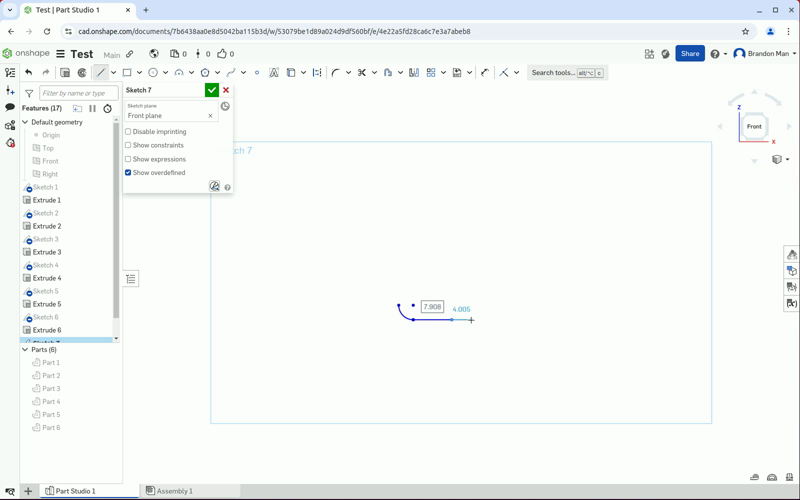
key_down(shift)
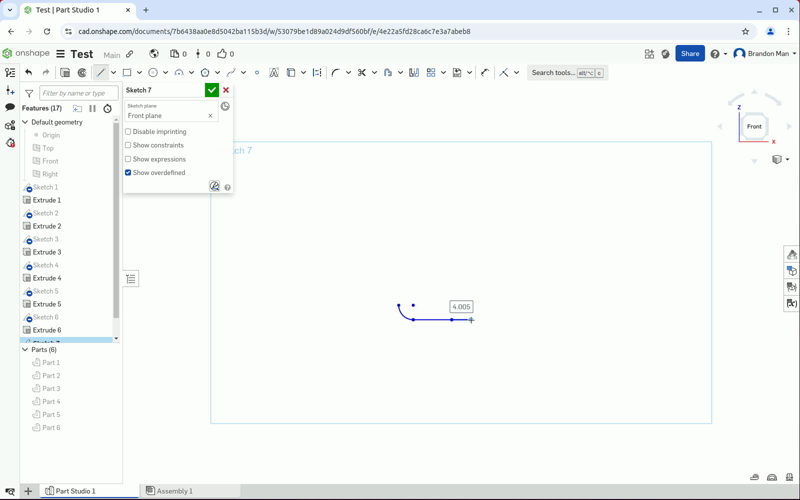
mouse_move(501, 319)
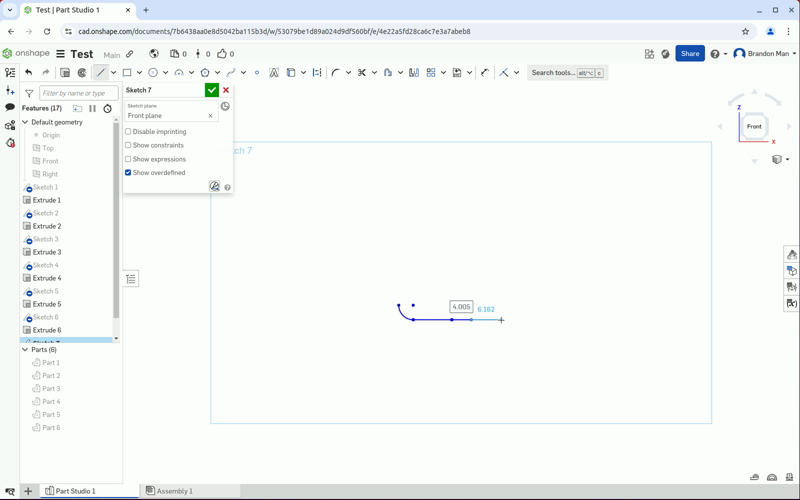
mouse_move(509, 319)
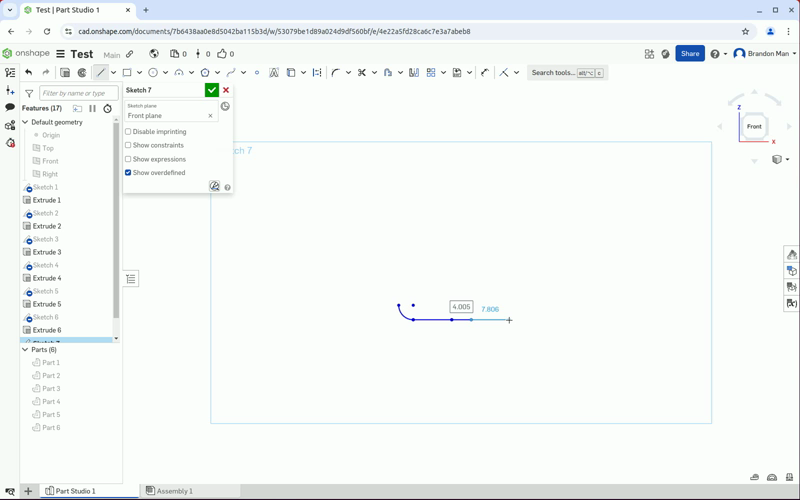
click(509, 319)
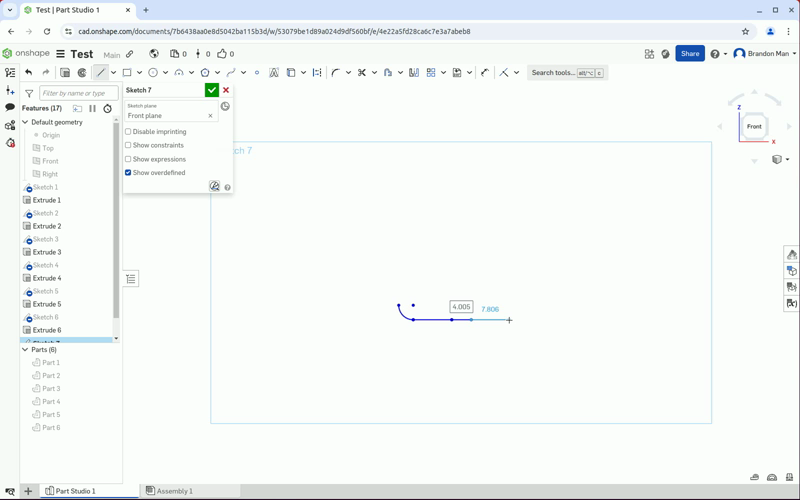
key_up(shift)
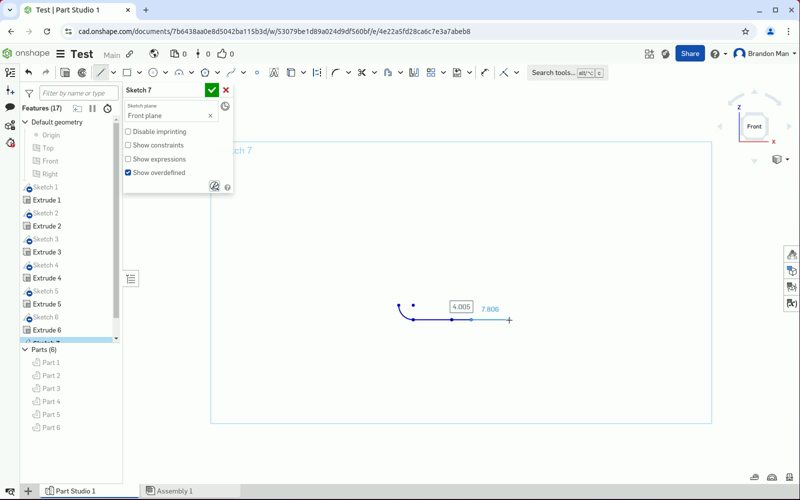
key(esc)
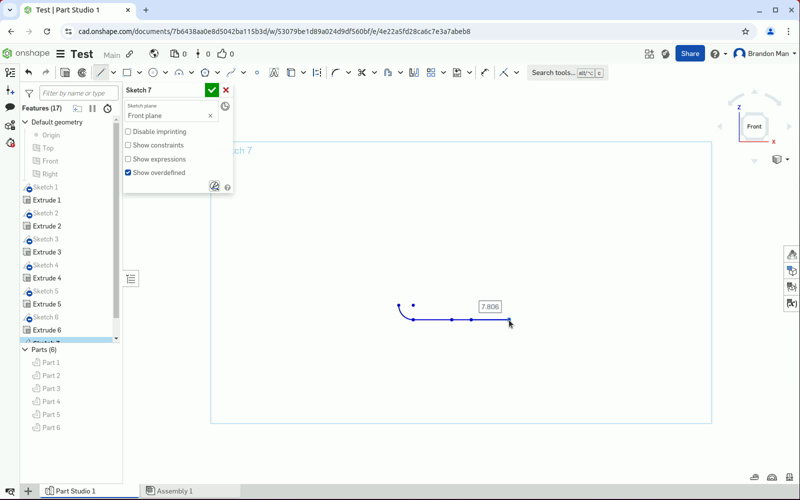
key(a)
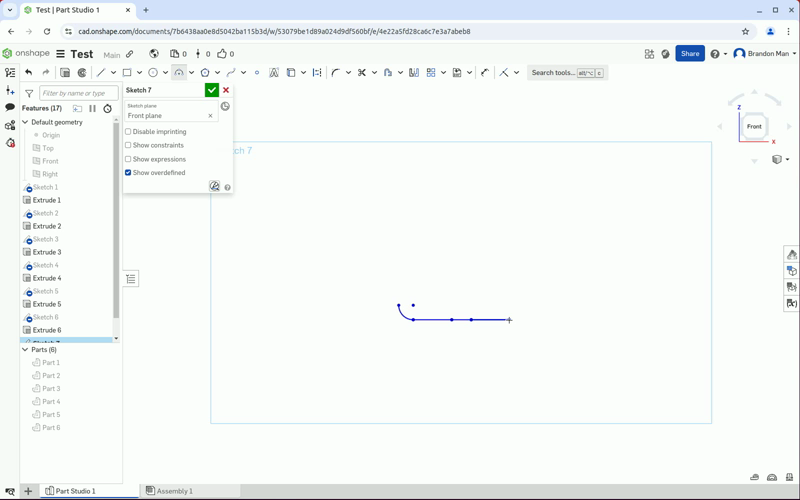
mouse_move(509, 319)
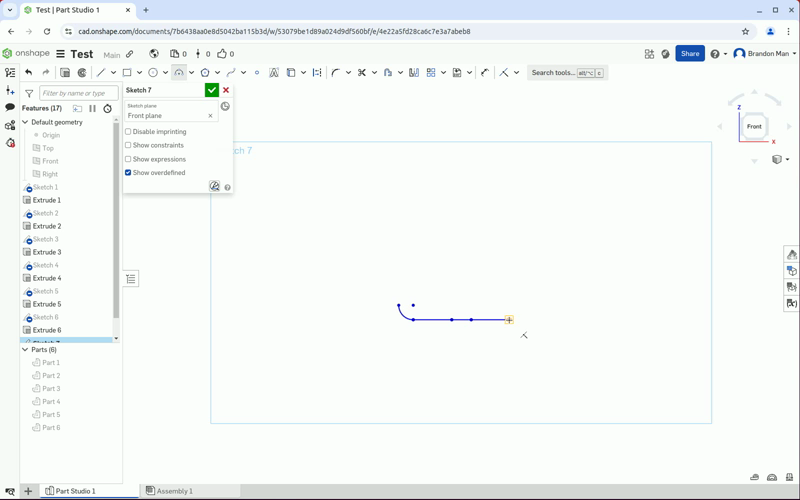
click(509, 319)
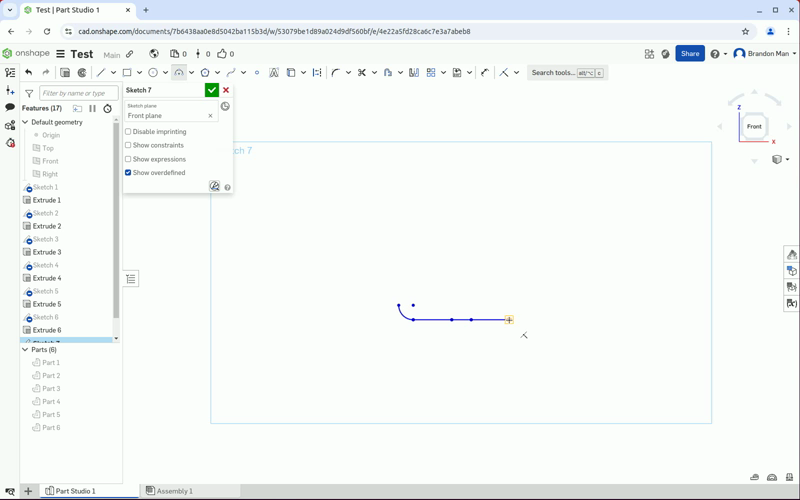
key_down(shift)
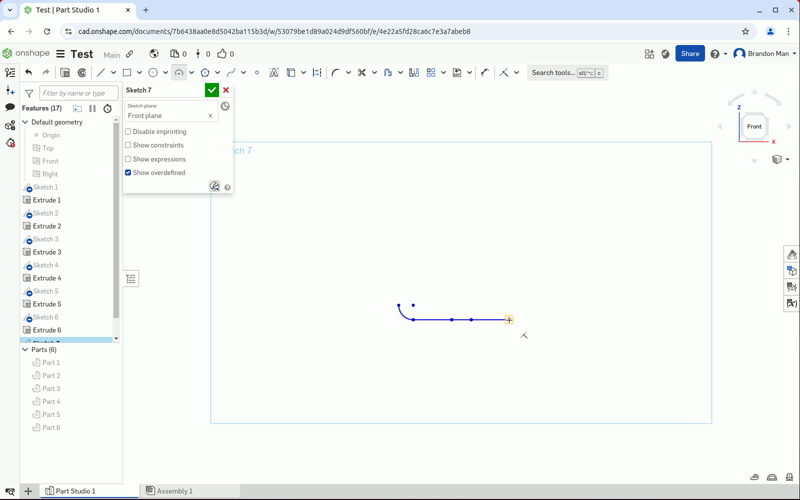
mouse_move(523, 305)
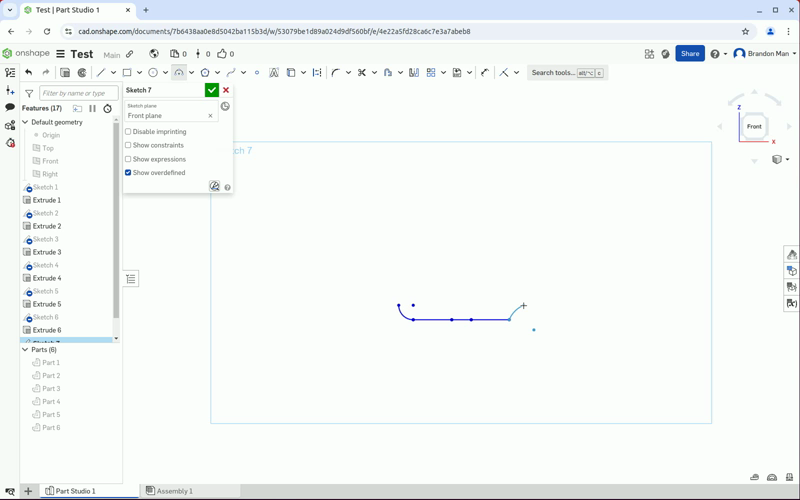
click(523, 305)
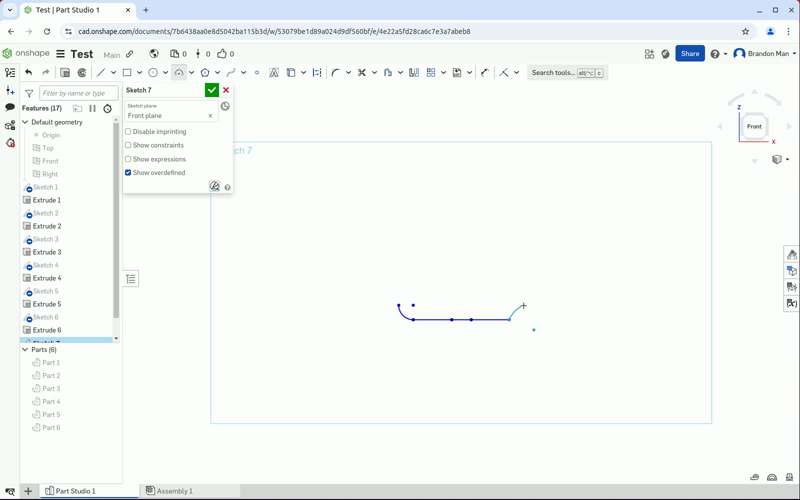
mouse_move(519, 315)
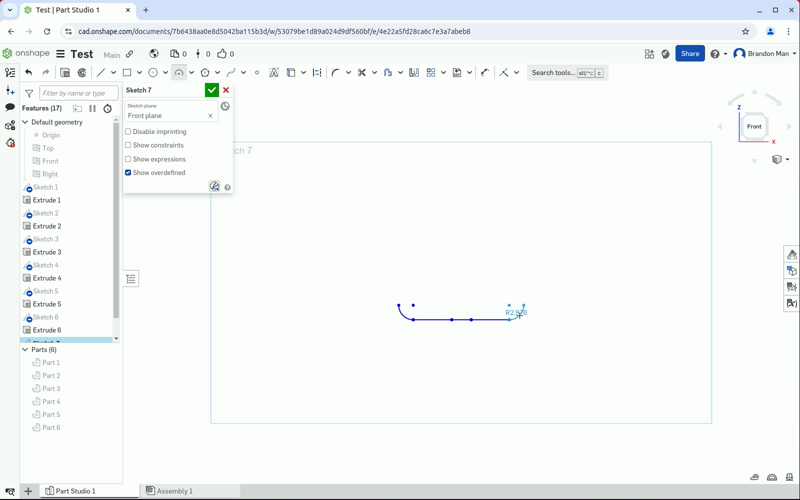
click(519, 315)
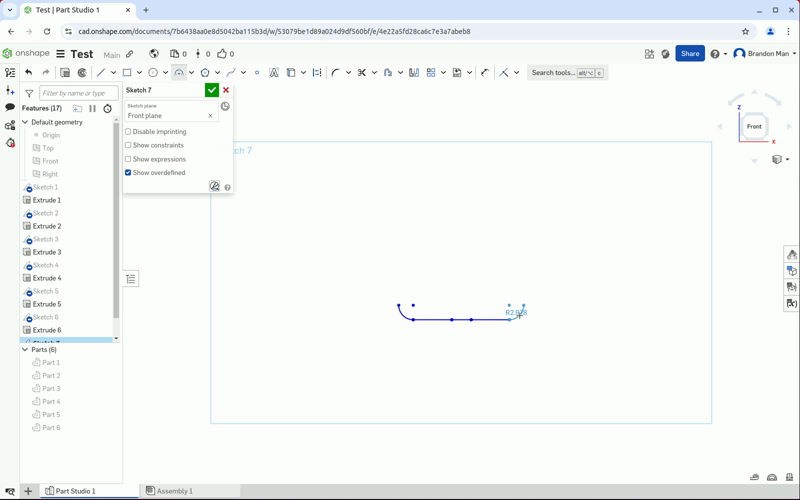
key_up(shift)
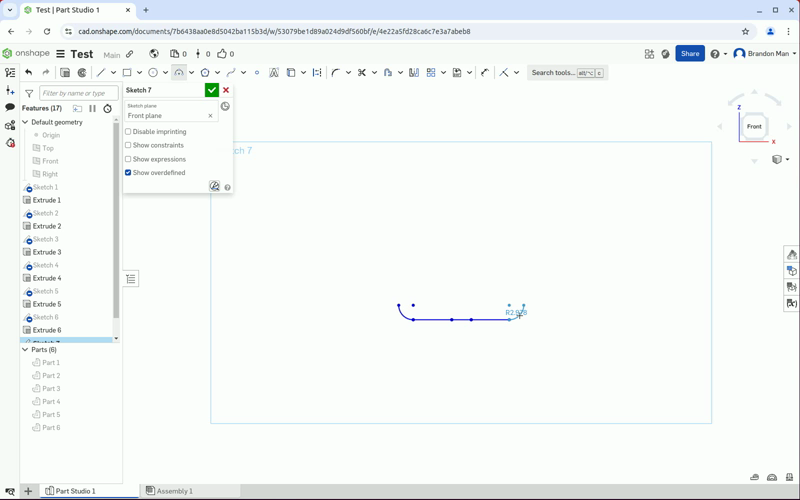
key(esc)
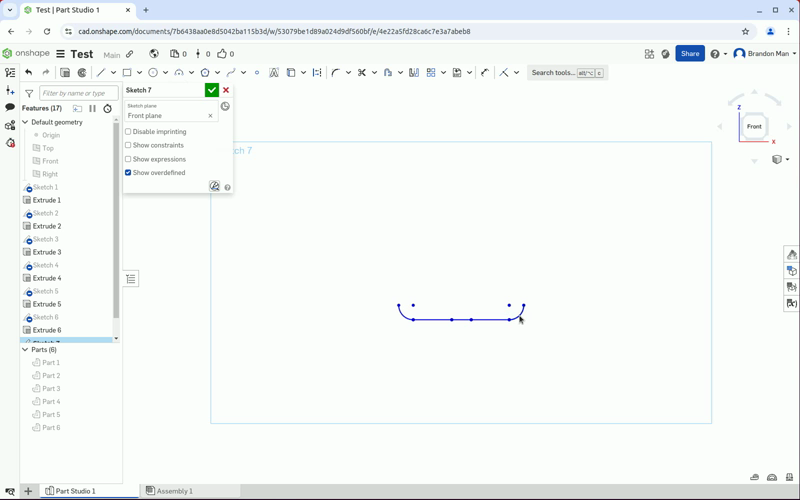
key(l)
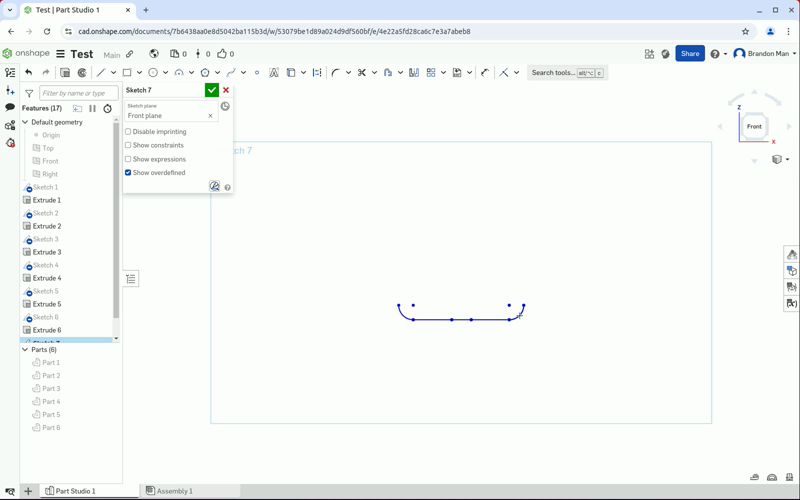
mouse_move(523, 305)
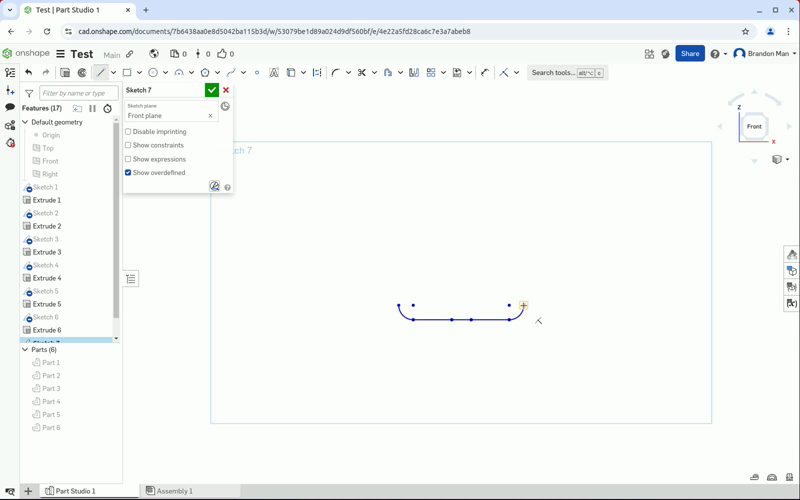
click(523, 305)
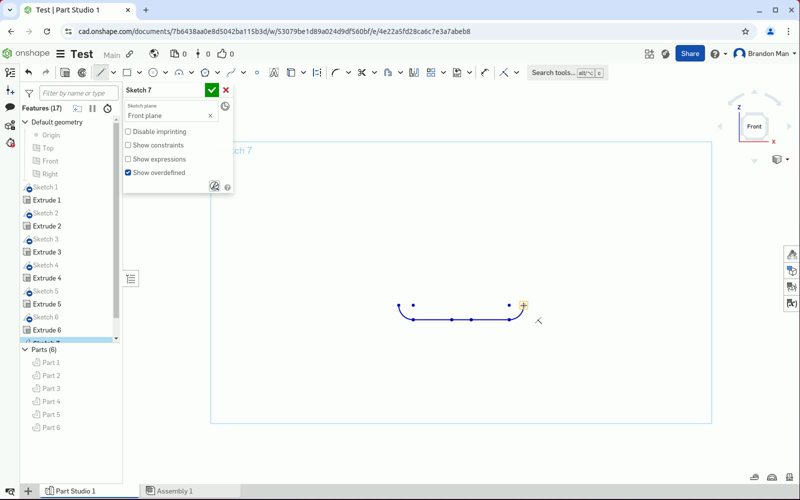
key_down(shift)
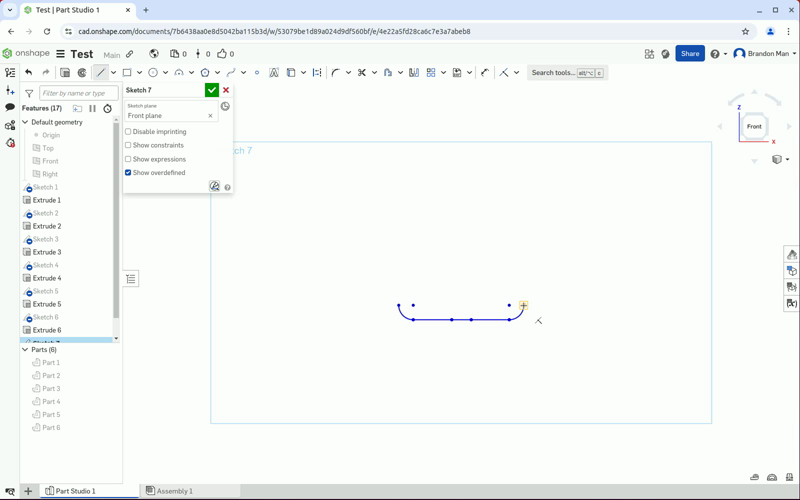
mouse_move(523, 235)
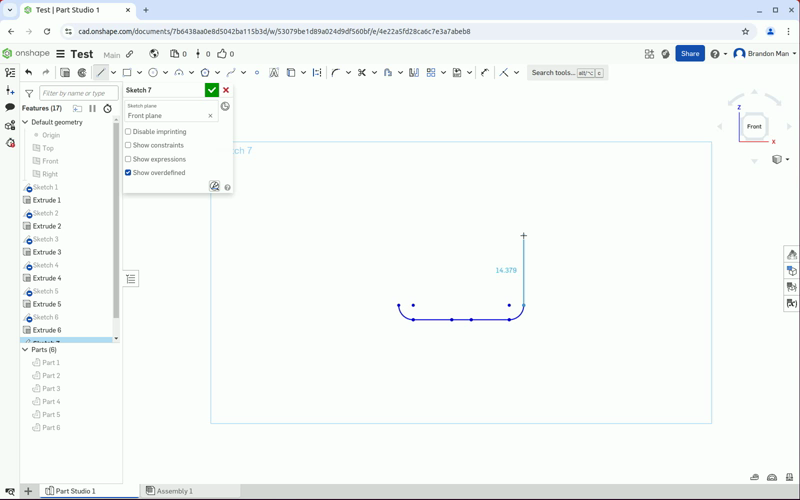
click(523, 235)
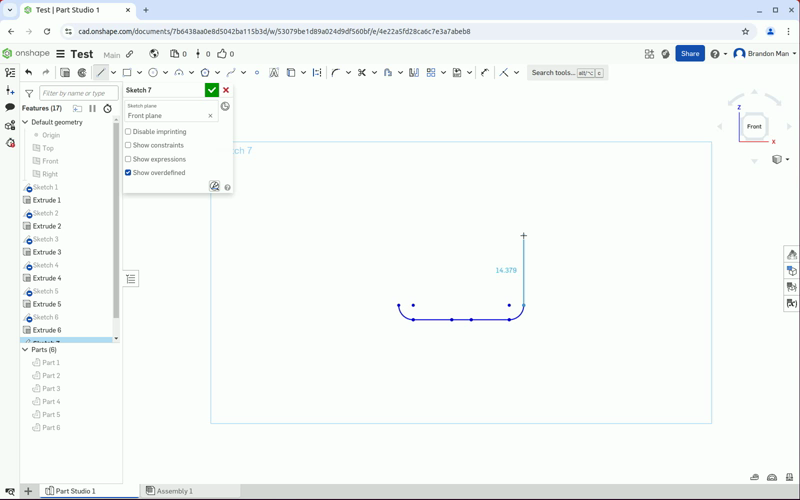
key_up(shift)
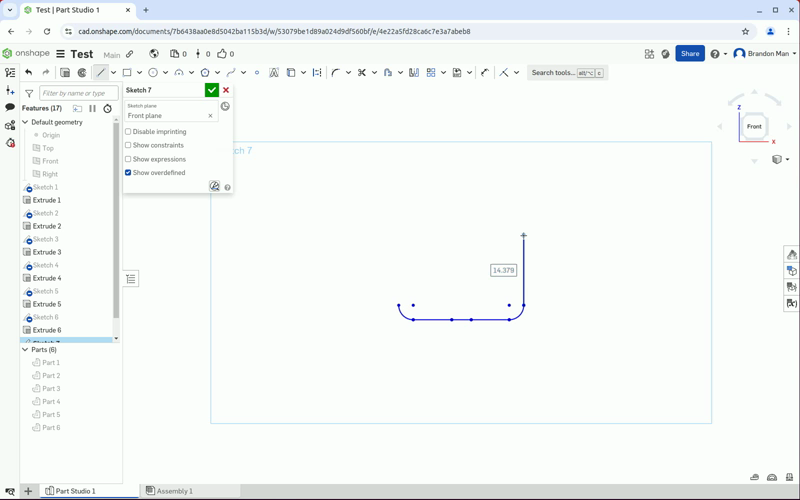
key(esc)
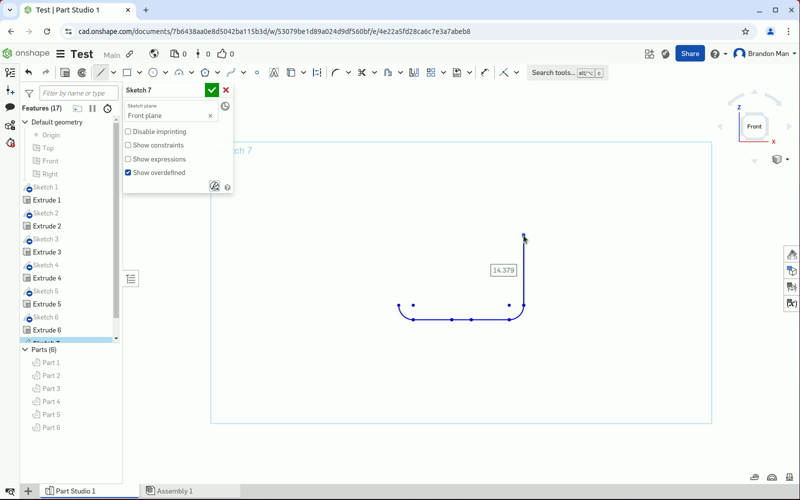
key(a)
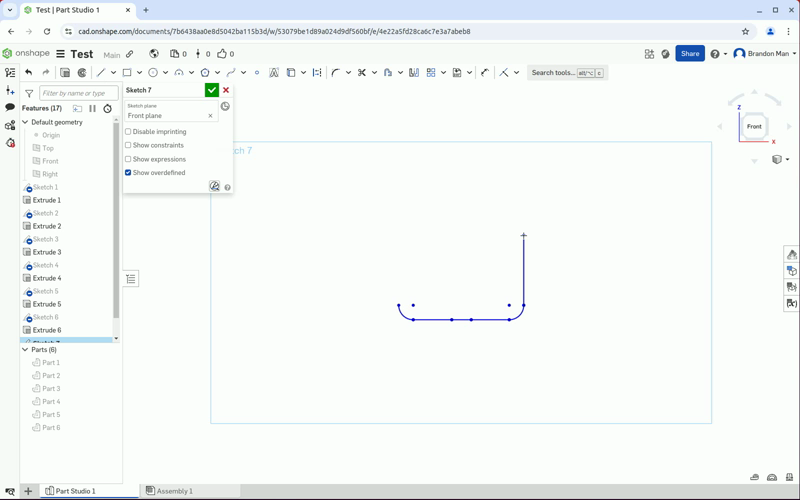
mouse_move(523, 235)
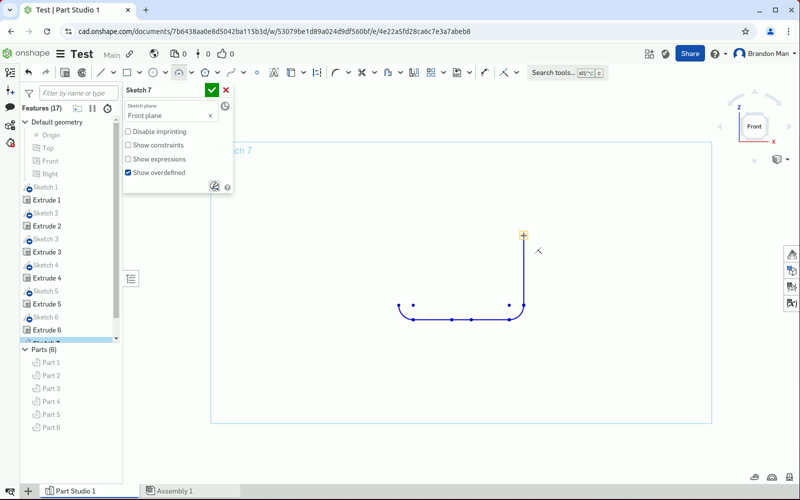
click(523, 235)
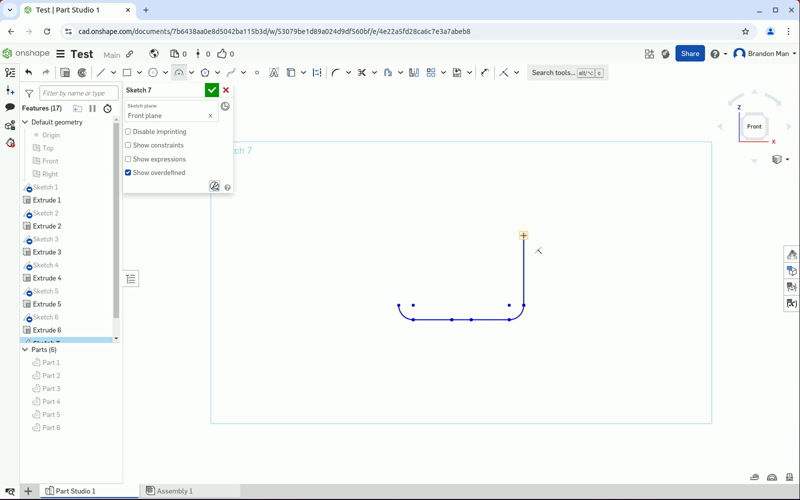
key_down(shift)
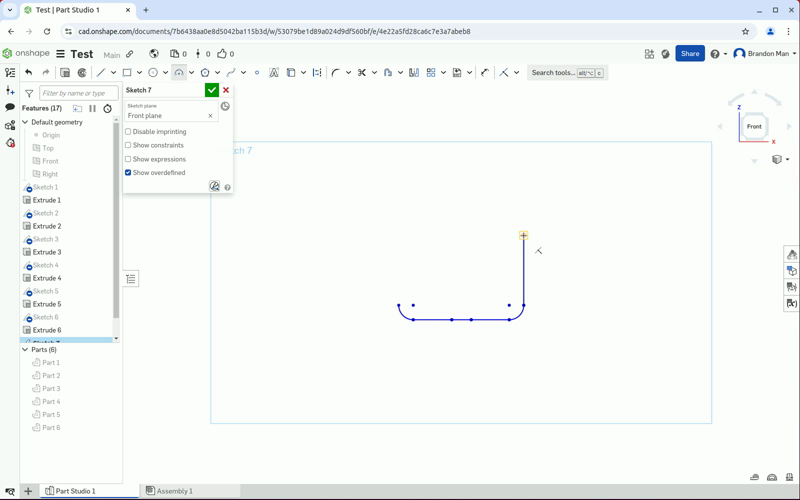
mouse_move(509, 219)
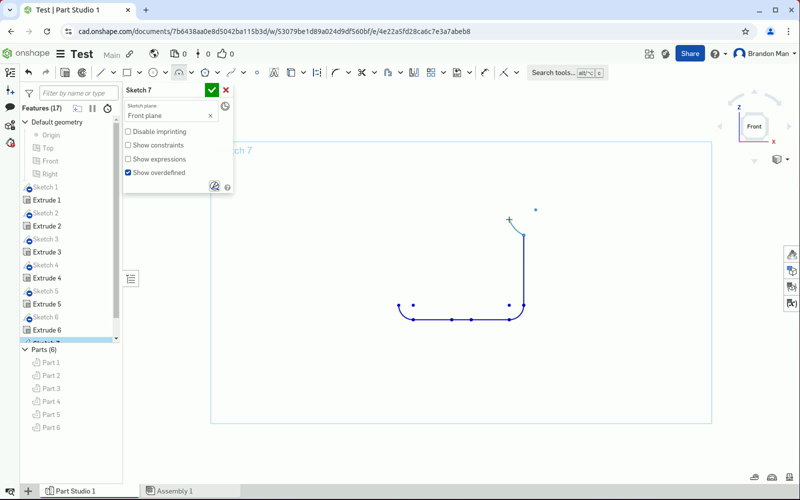
click(509, 219)
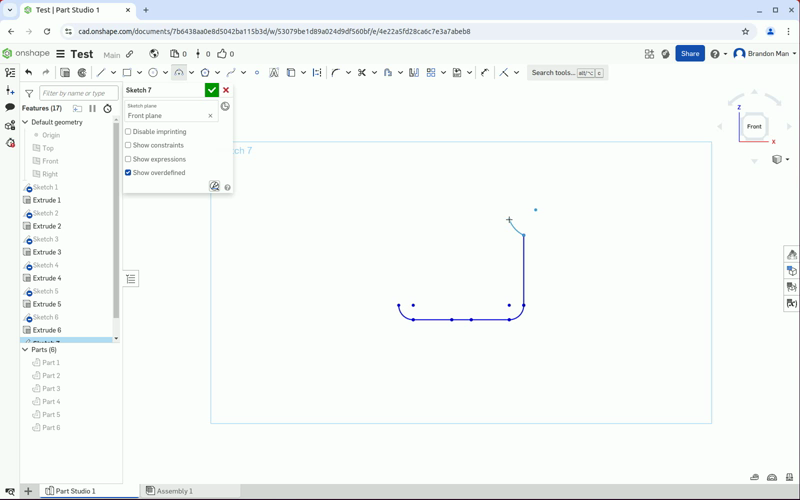
mouse_move(519, 224)
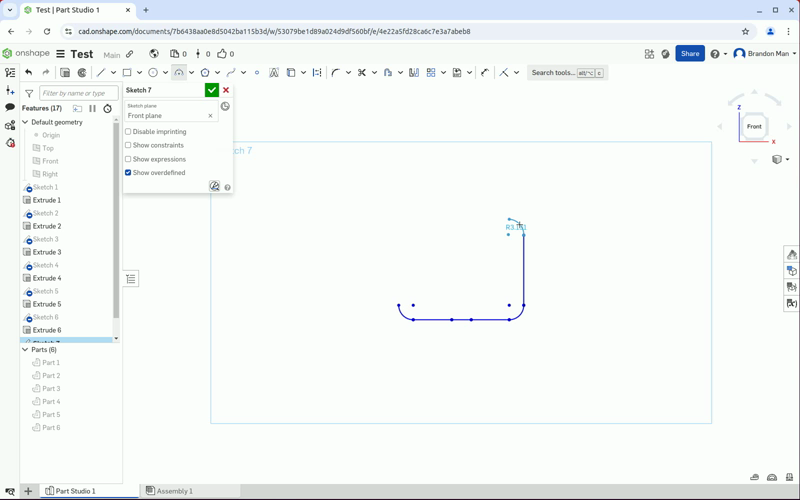
click(519, 224)
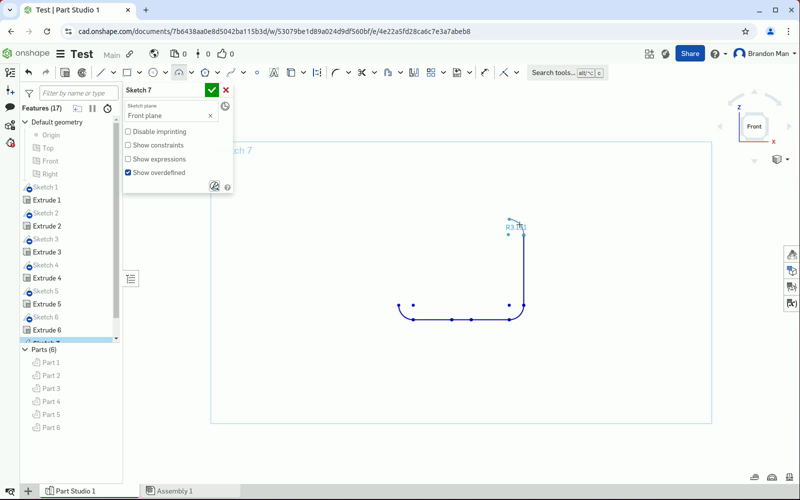
key_up(shift)
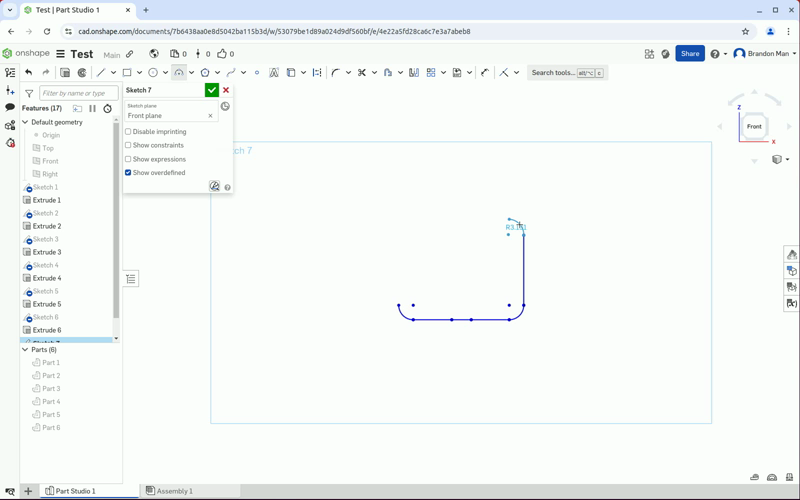
key(esc)
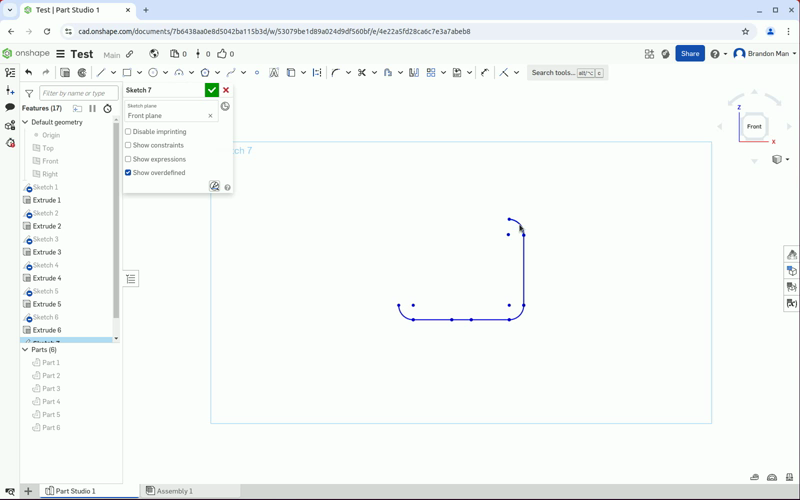
key(l)
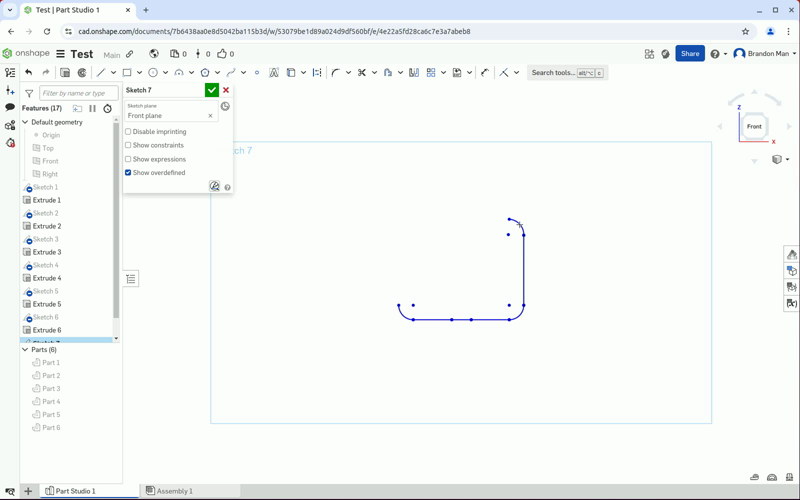
mouse_move(509, 219)
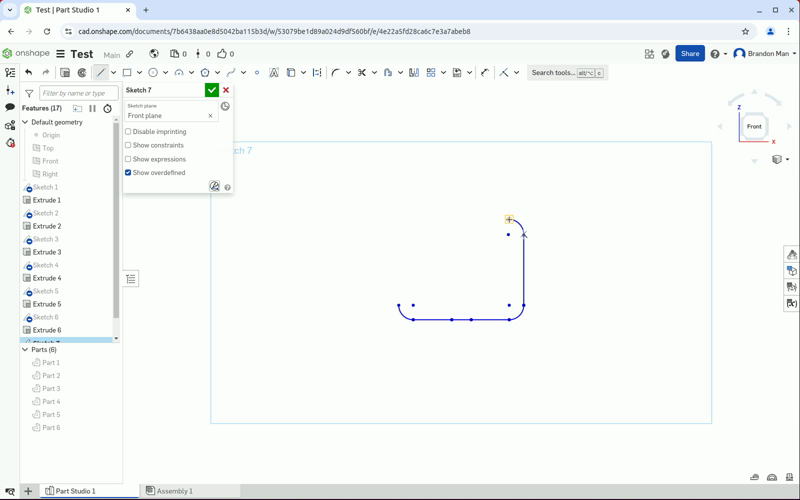
click(509, 219)
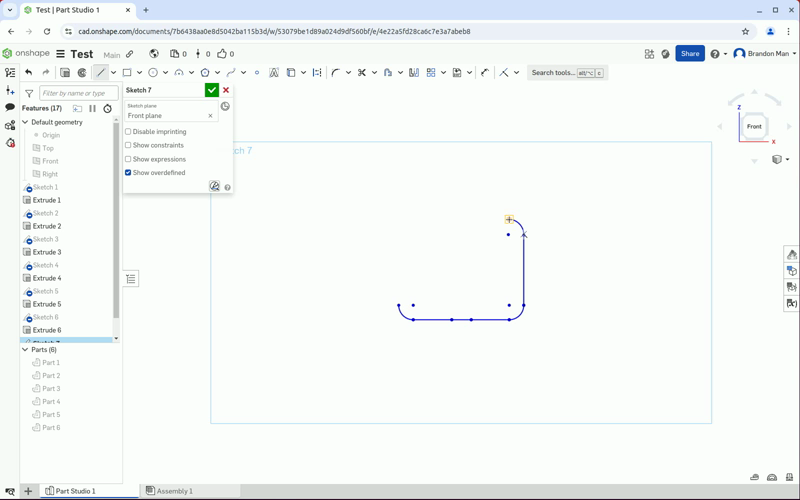
key_down(shift)
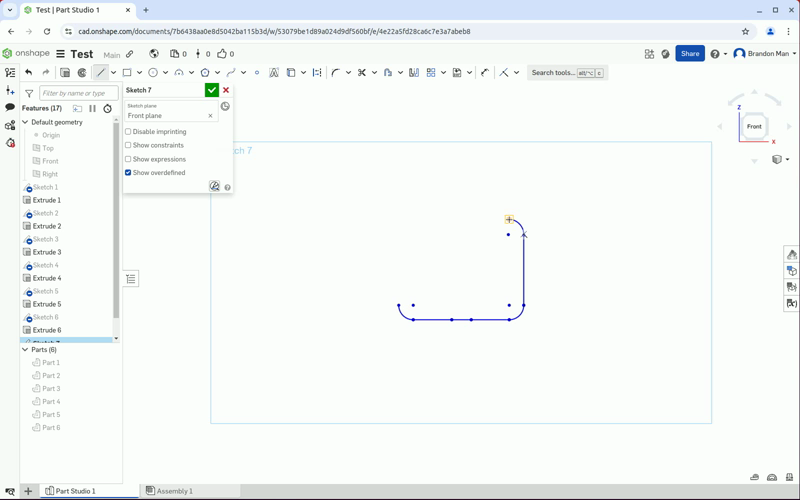
mouse_move(539, 219)
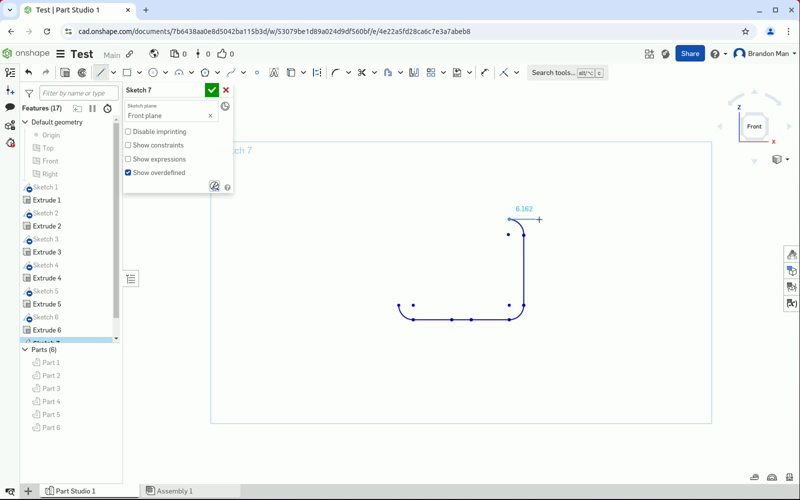
mouse_move(505, 219)
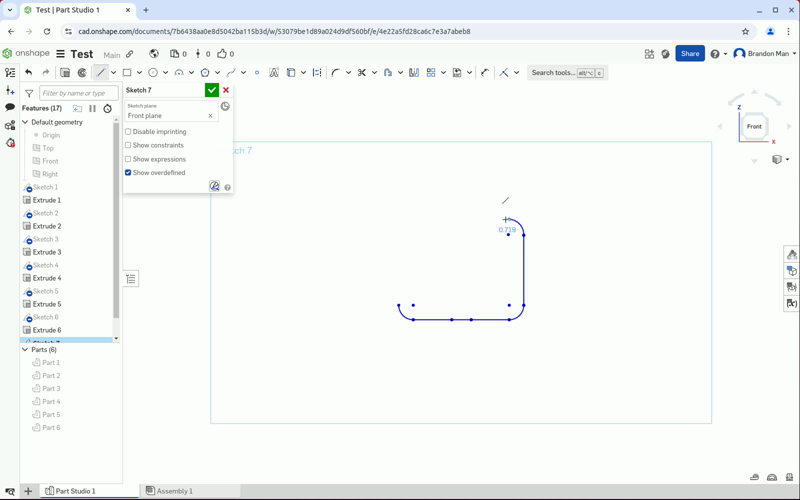
scroll(6)
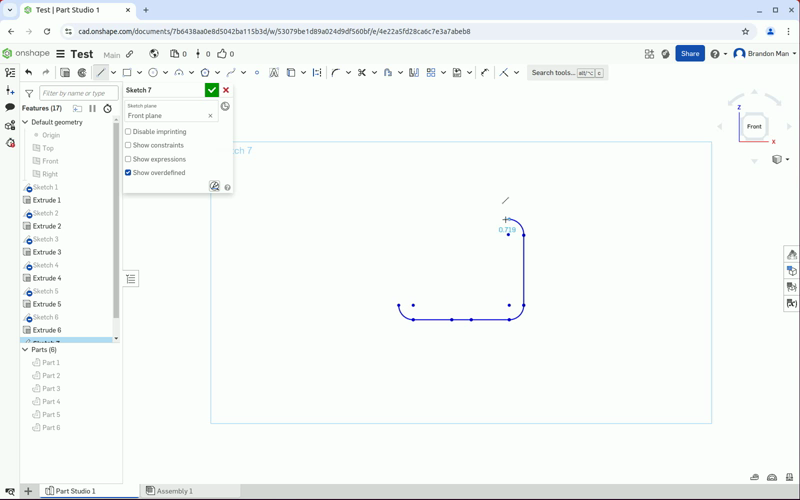
scroll(6)
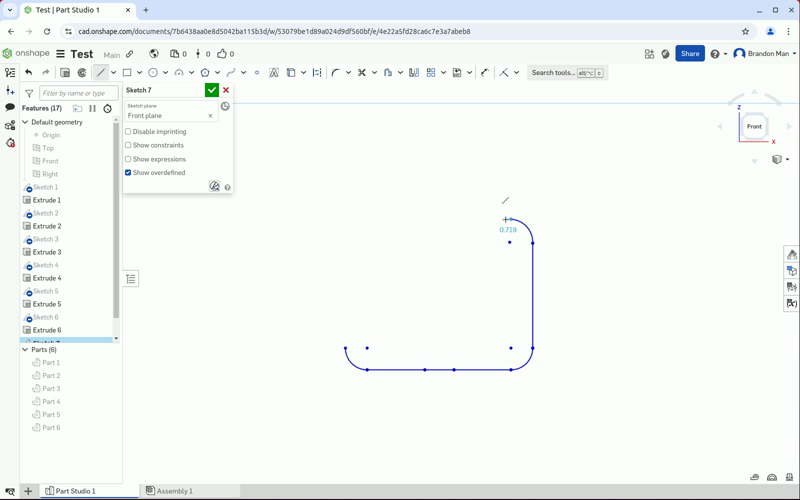
scroll(6)
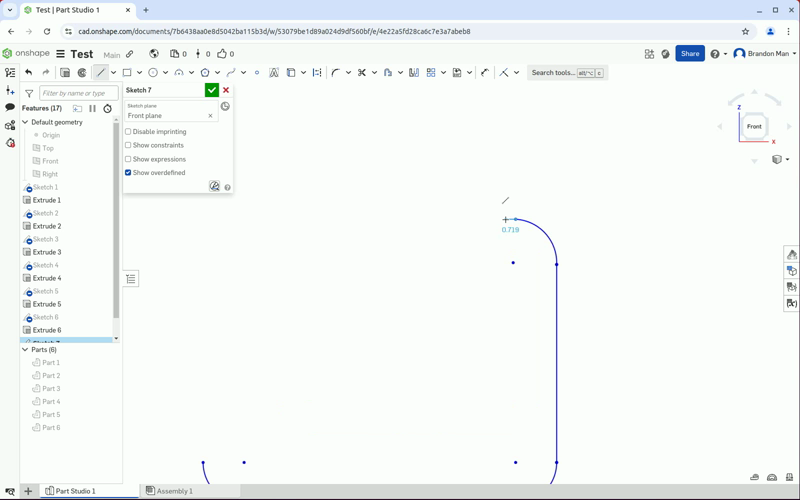
scroll(6)
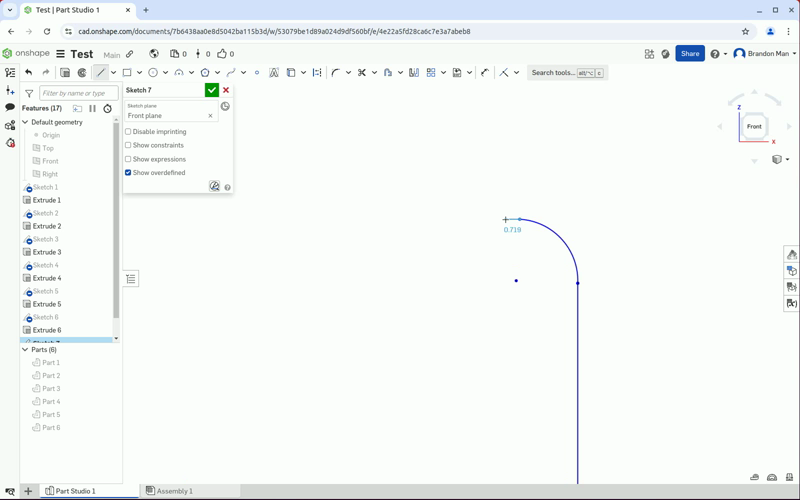
scroll(6)
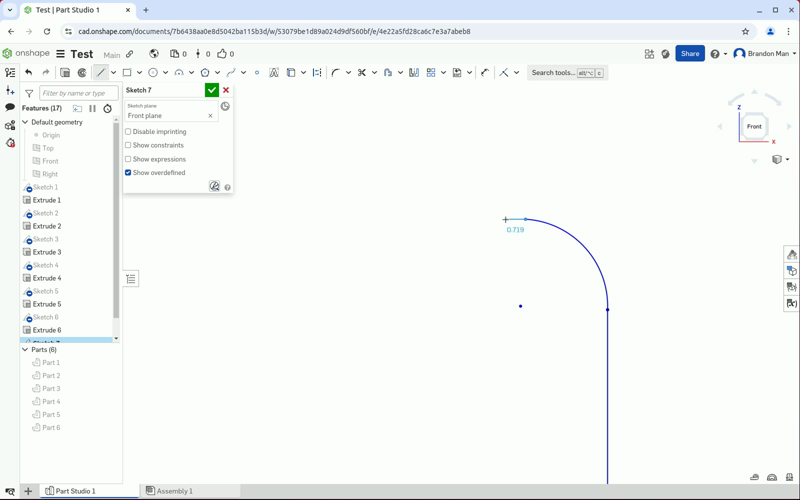
scroll(6)
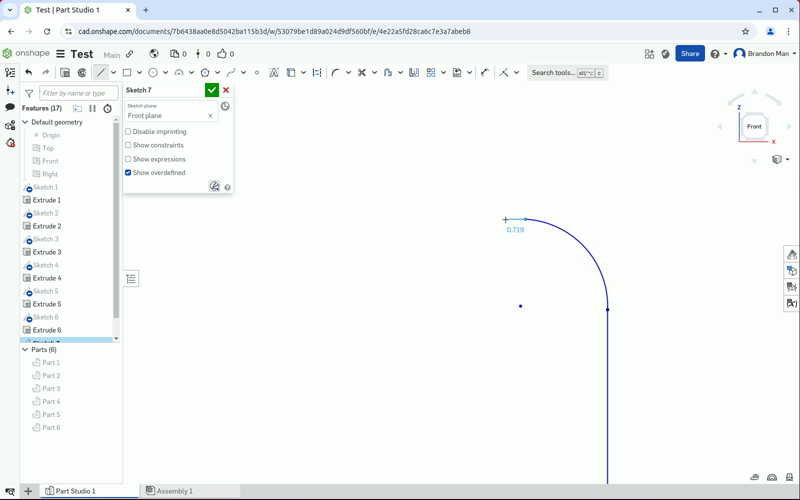
scroll(6)
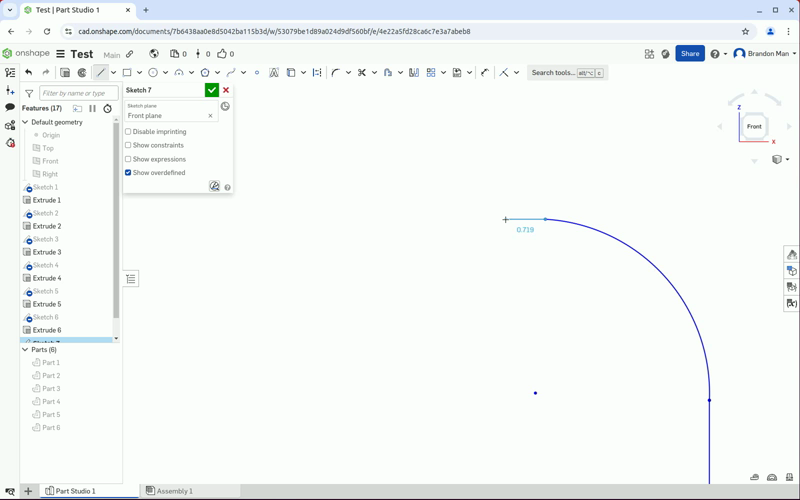
click(505, 219)
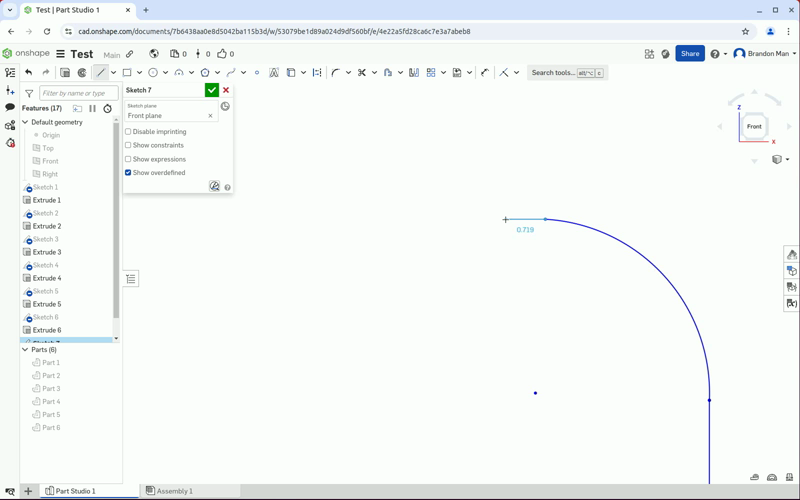
scroll(-6)
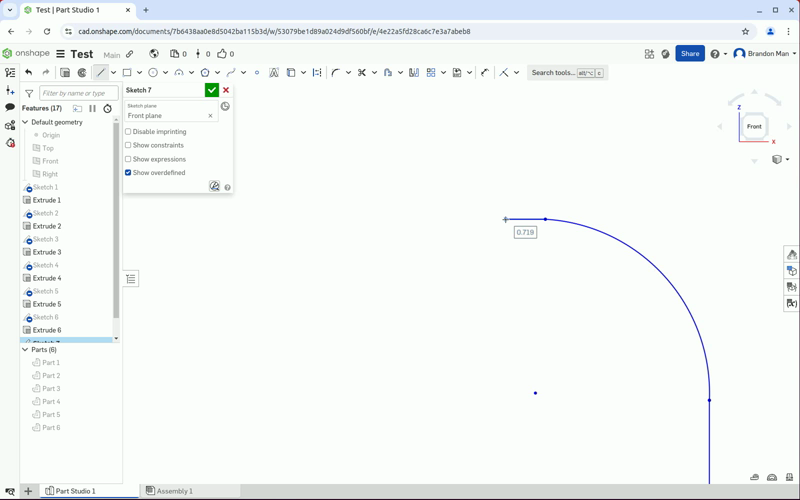
scroll(-6)
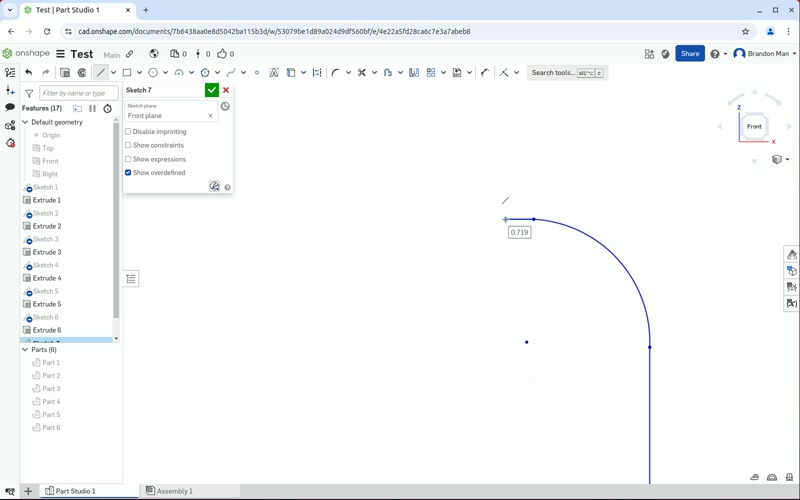
scroll(-6)
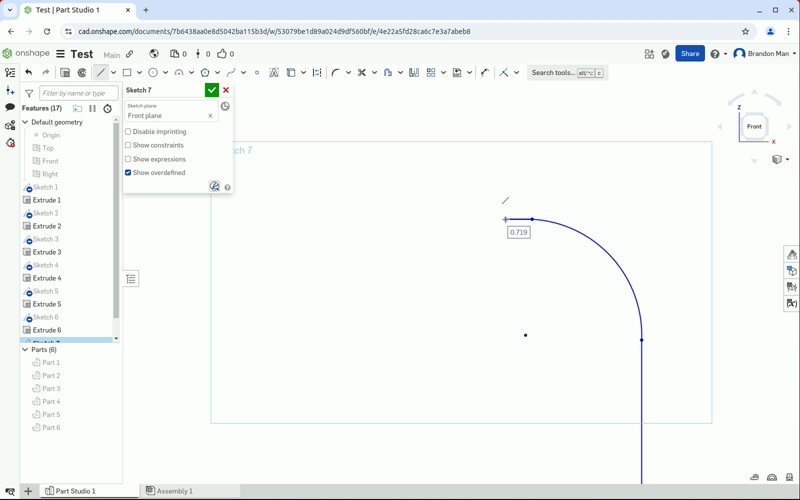
scroll(-6)
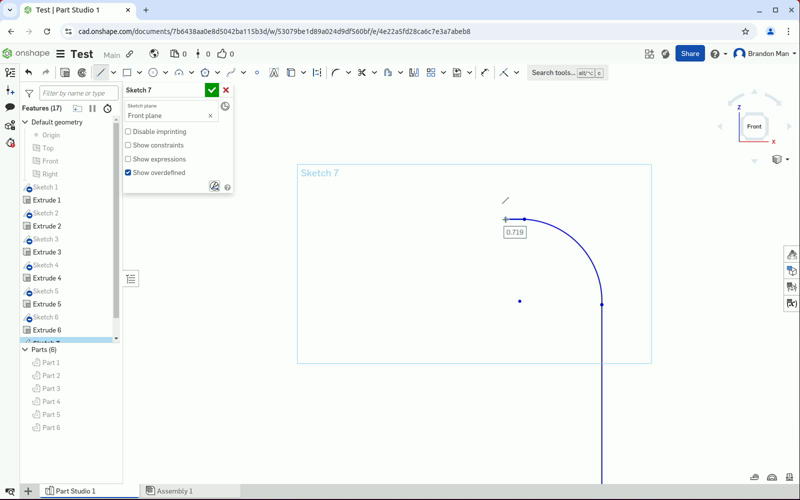
scroll(-6)
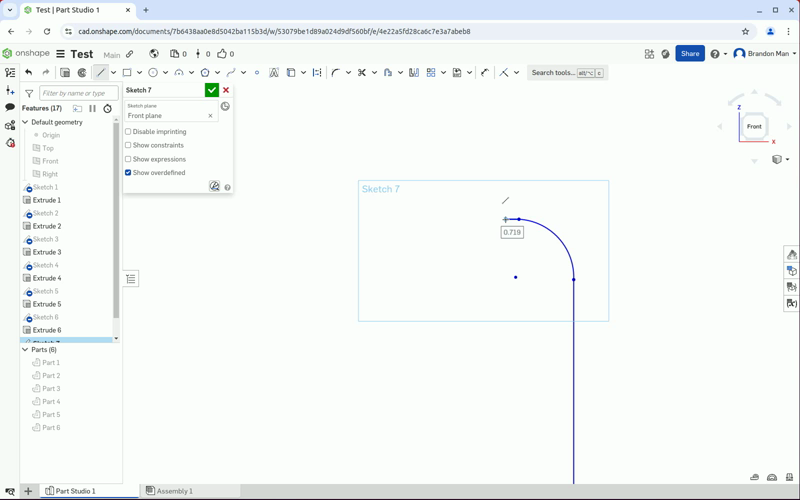
scroll(-6)
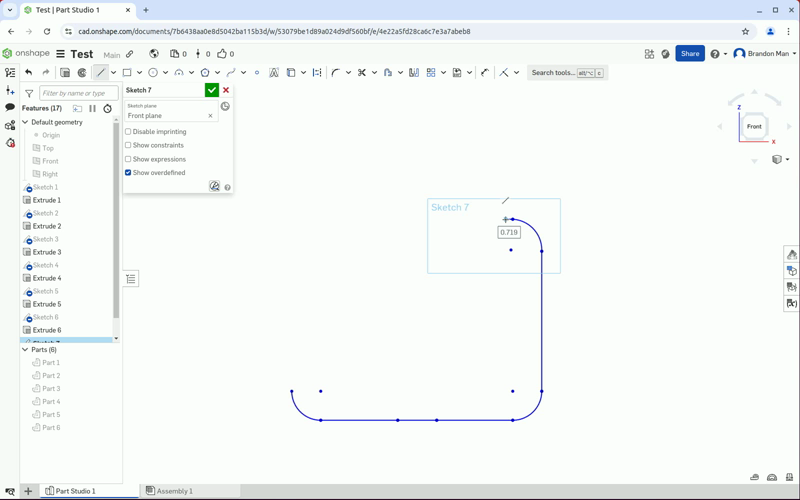
scroll(-6)
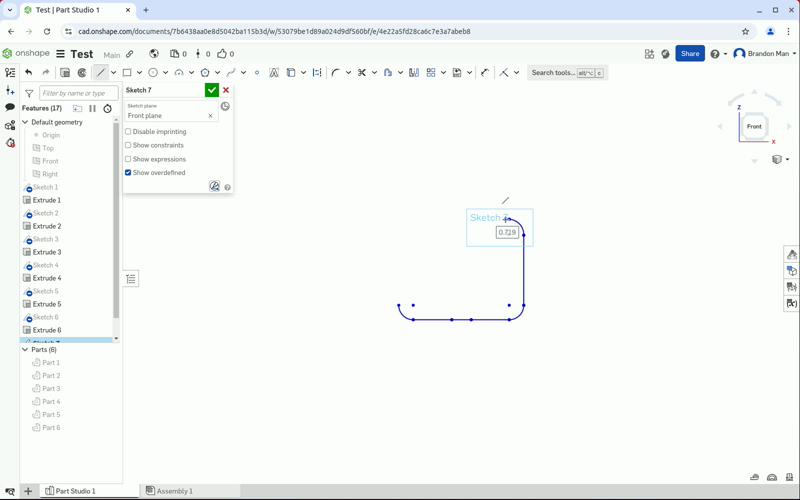
key_up(shift)
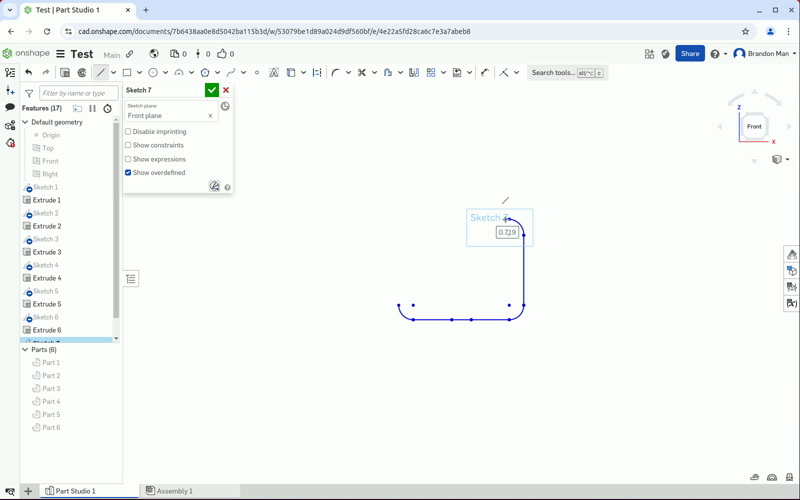
key(esc)
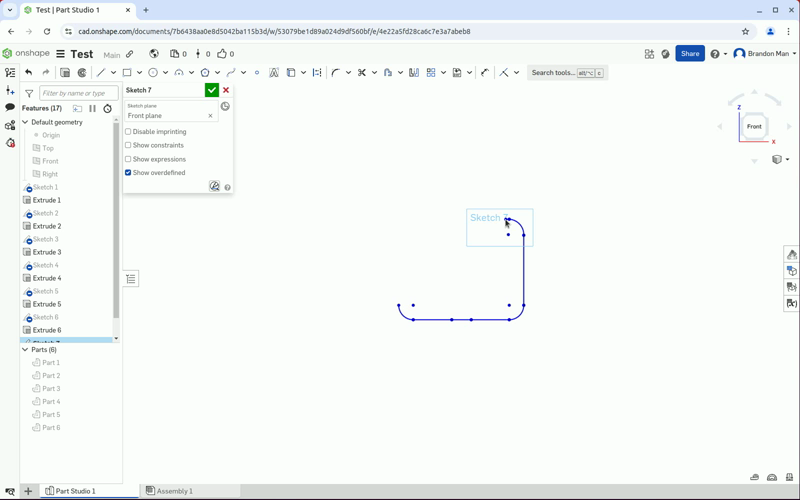
key(a)
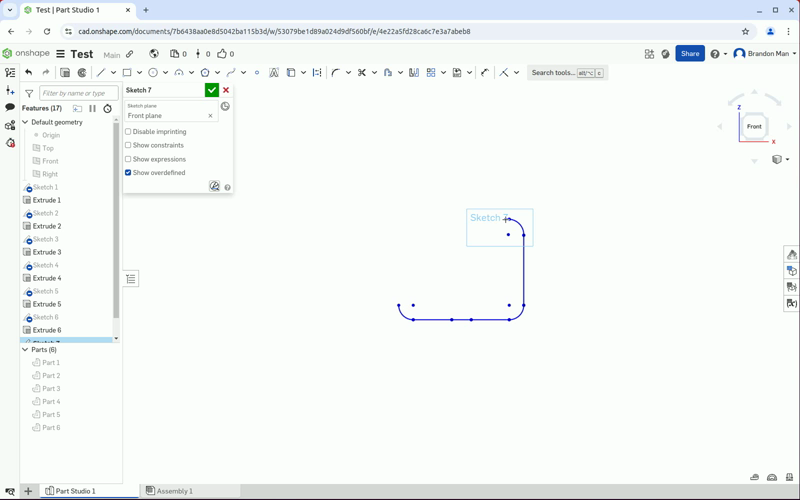
mouse_move(505, 219)
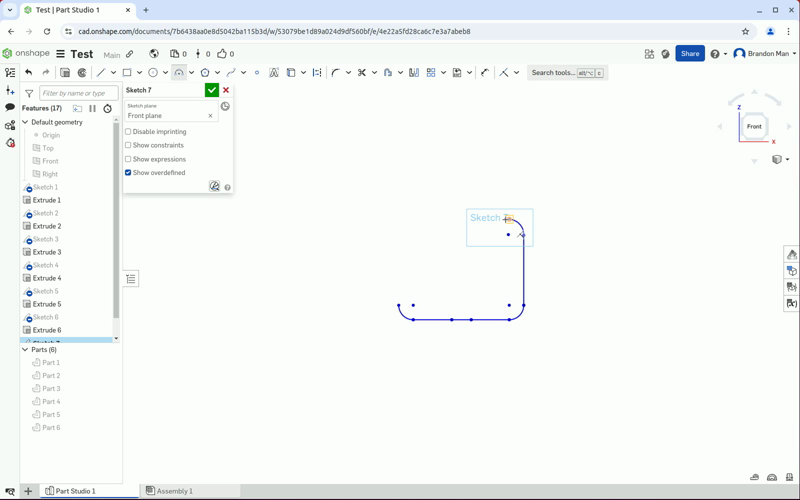
scroll(6)
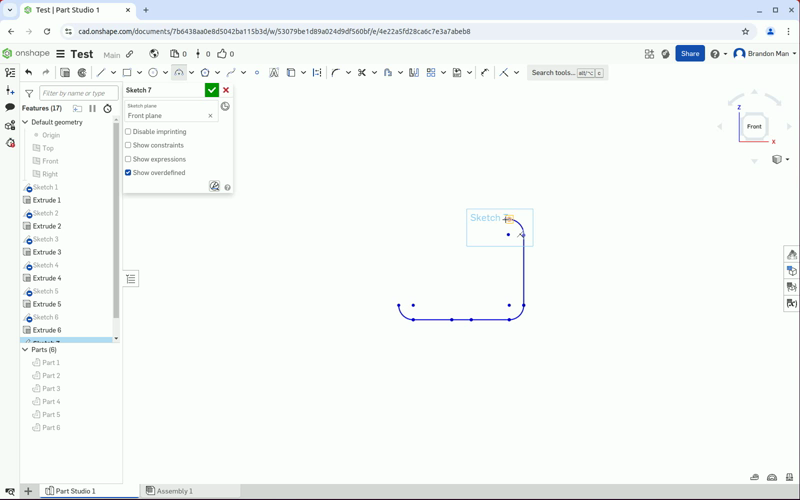
scroll(6)
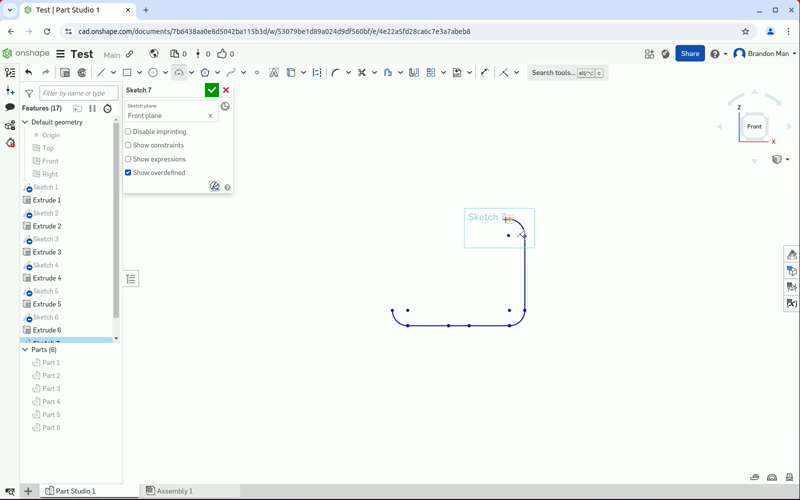
scroll(6)
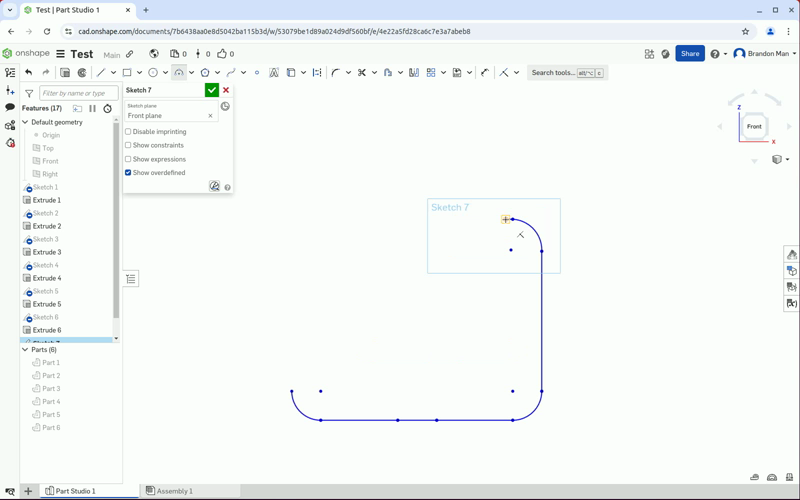
scroll(6)
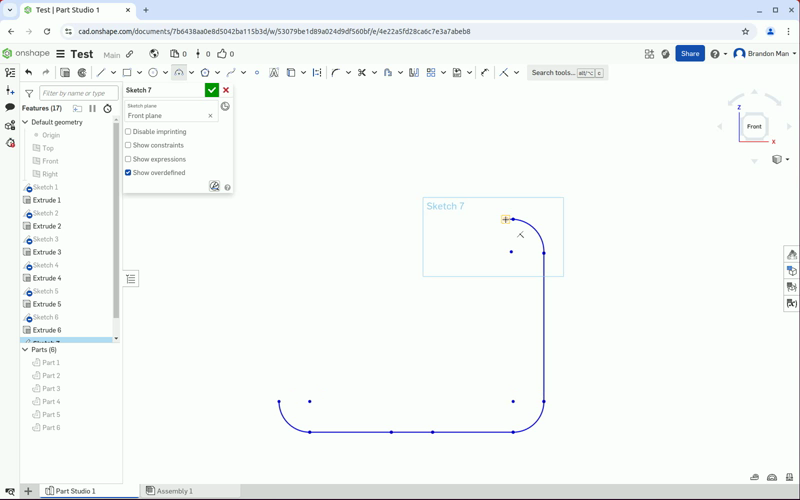
scroll(6)
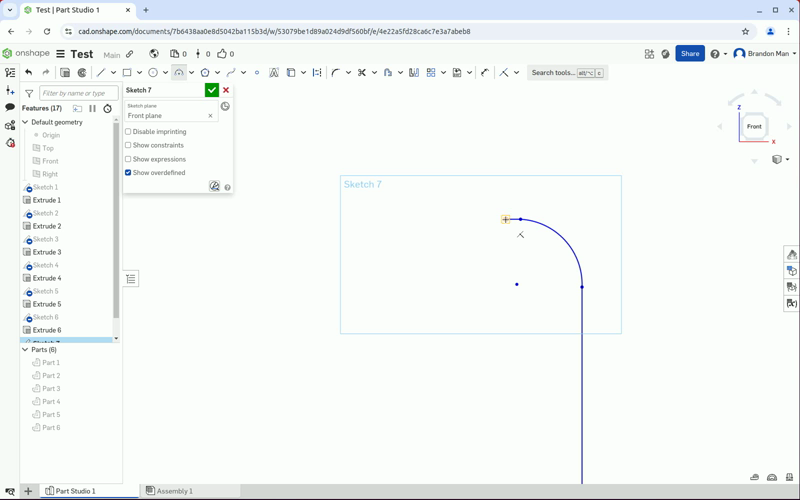
scroll(6)
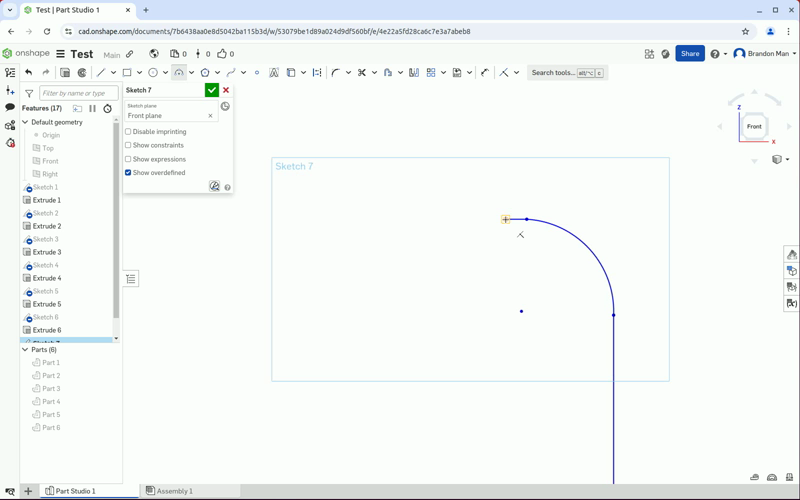
scroll(6)
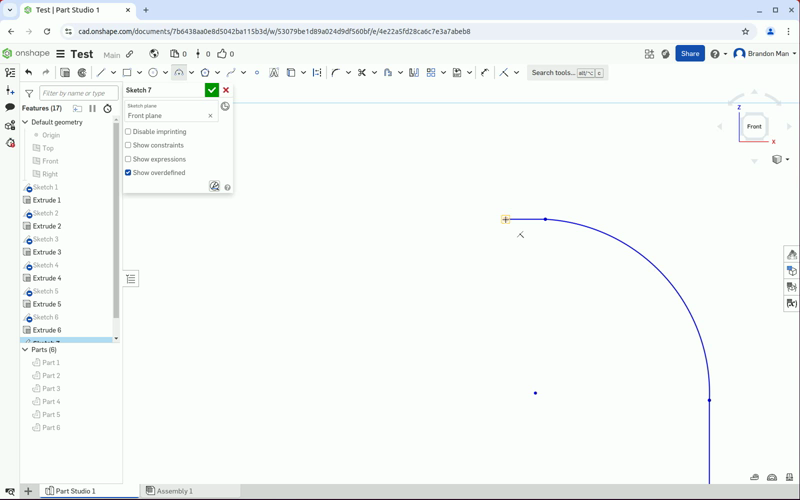
click(505, 219)
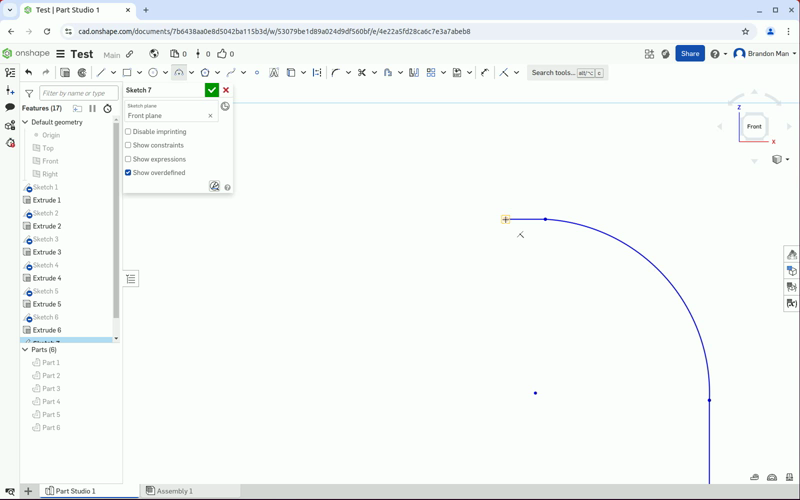
scroll(-6)
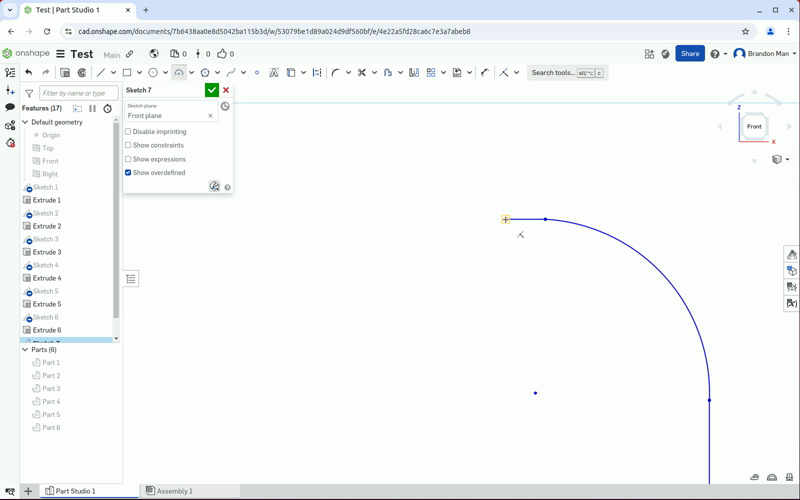
scroll(-6)
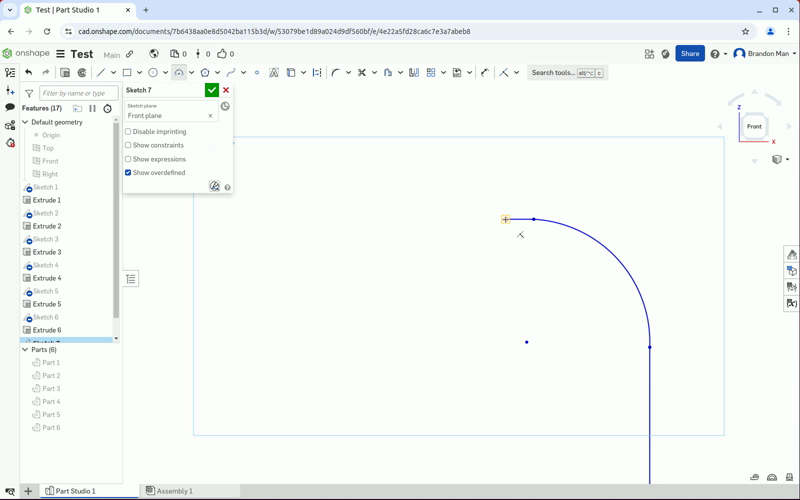
scroll(-6)
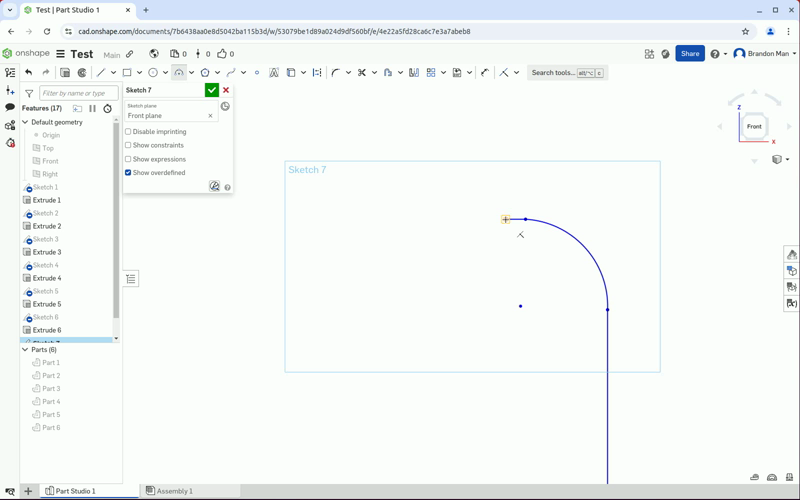
scroll(-6)
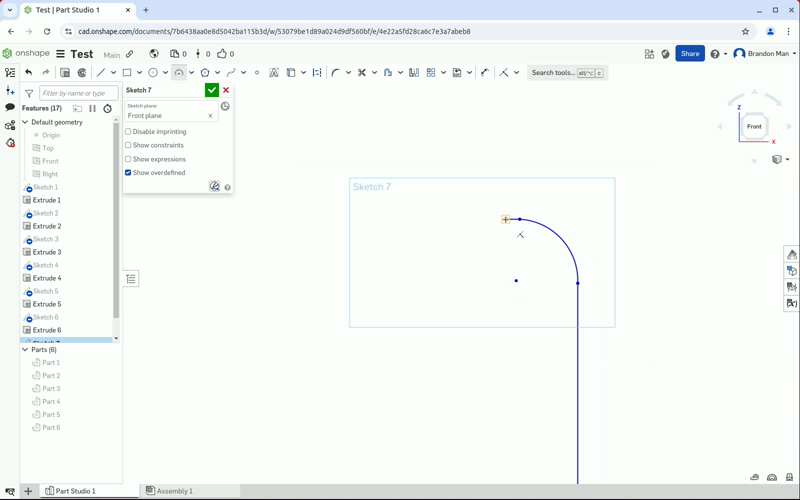
scroll(-6)
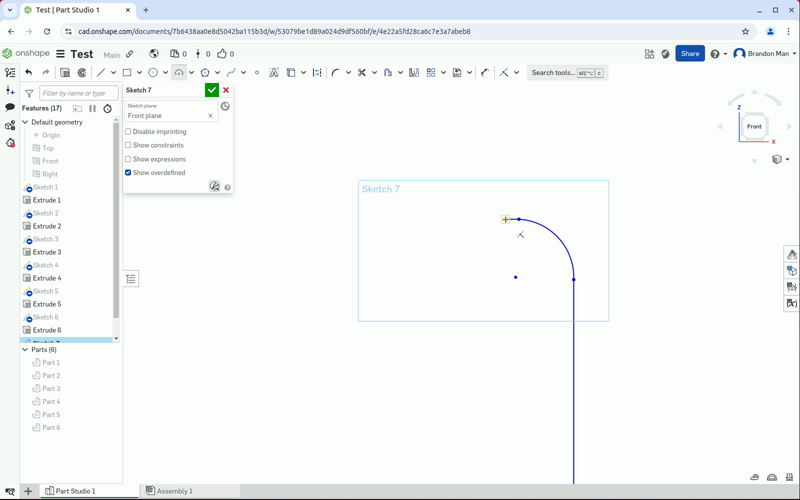
scroll(-6)
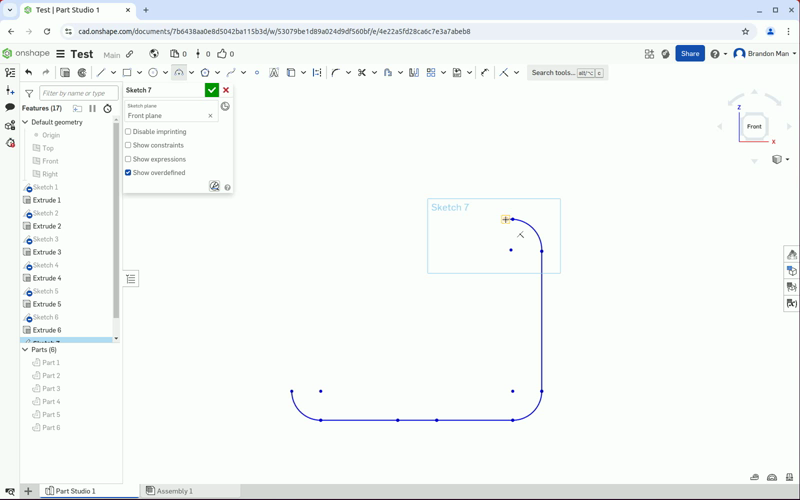
scroll(-6)
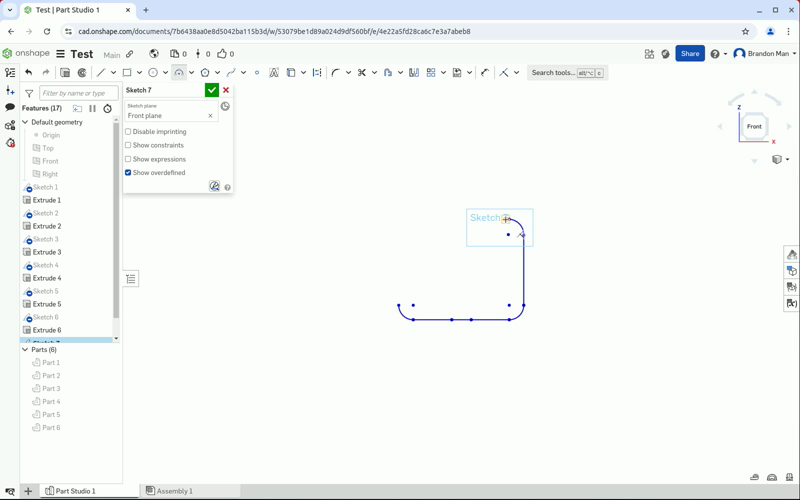
key_down(shift)
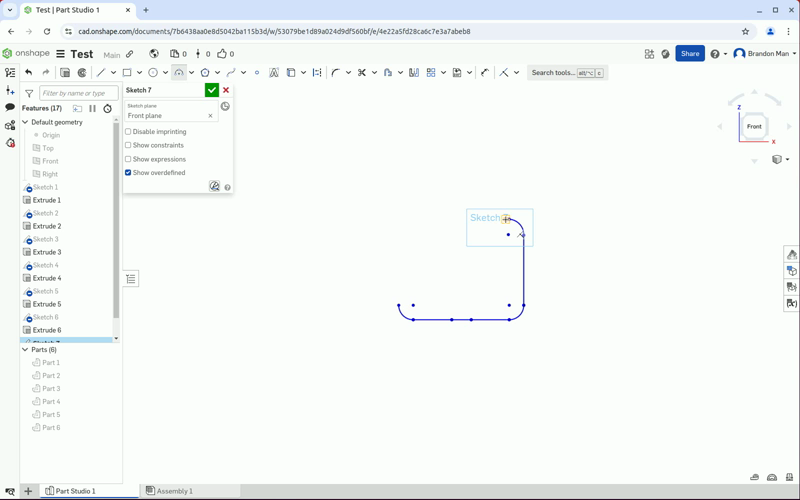
mouse_move(417, 219)
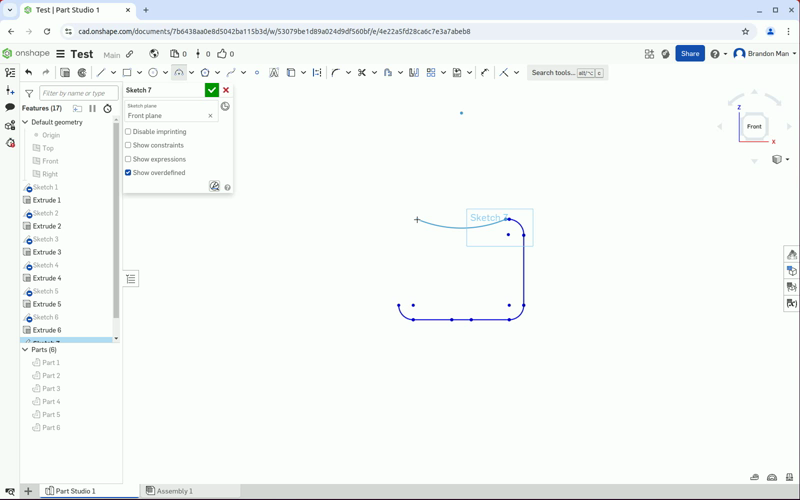
click(417, 219)
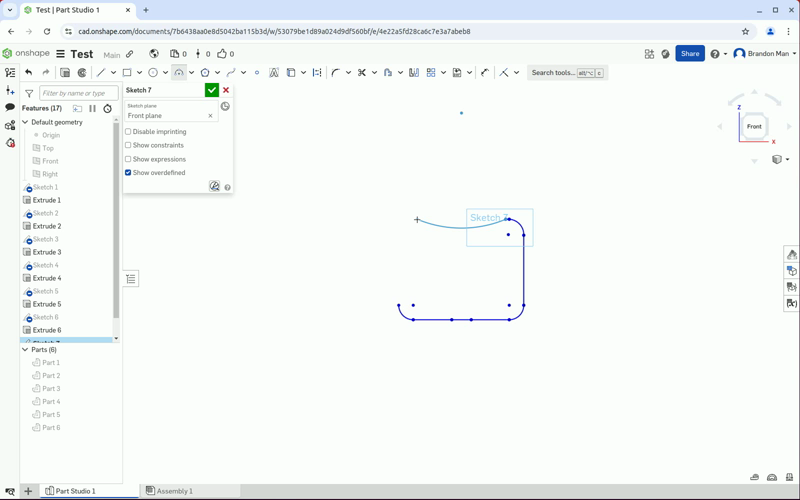
mouse_move(461, 263)
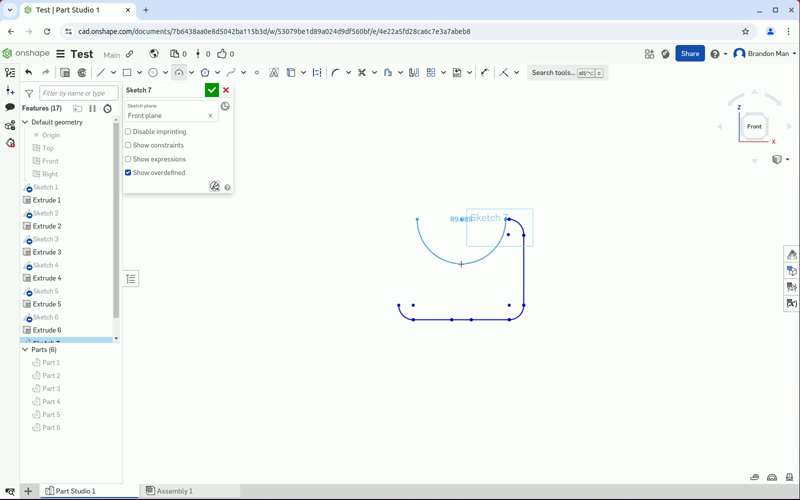
click(461, 263)
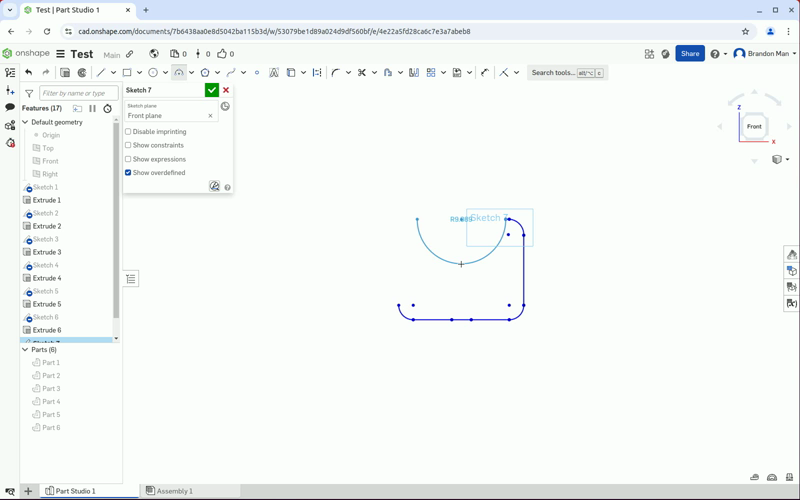
key_up(shift)
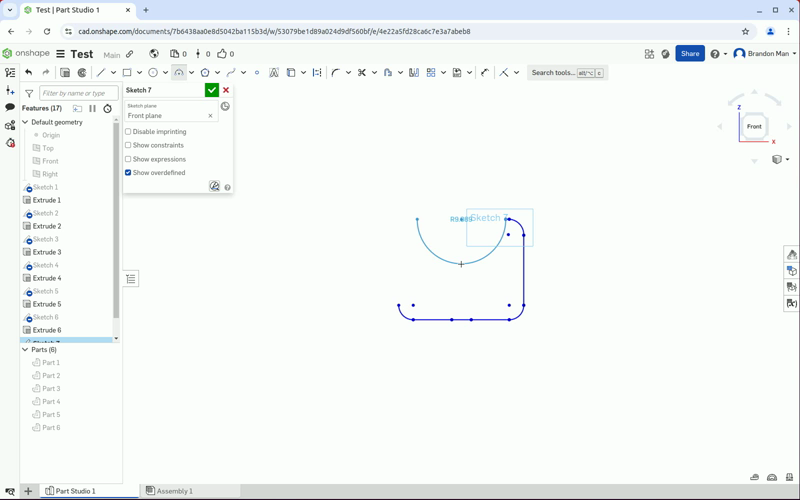
key(esc)
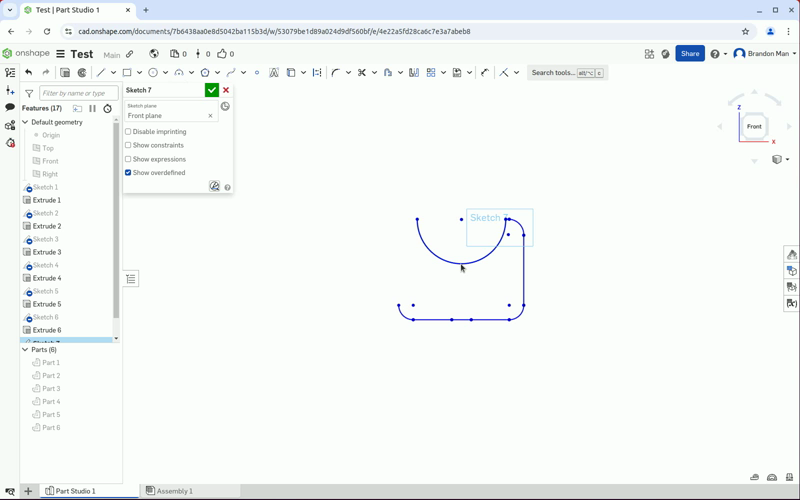
key(l)
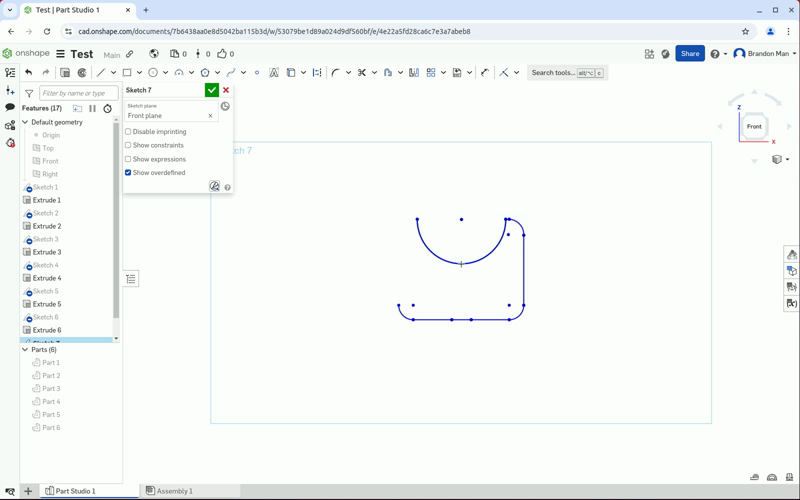
mouse_move(417, 219)
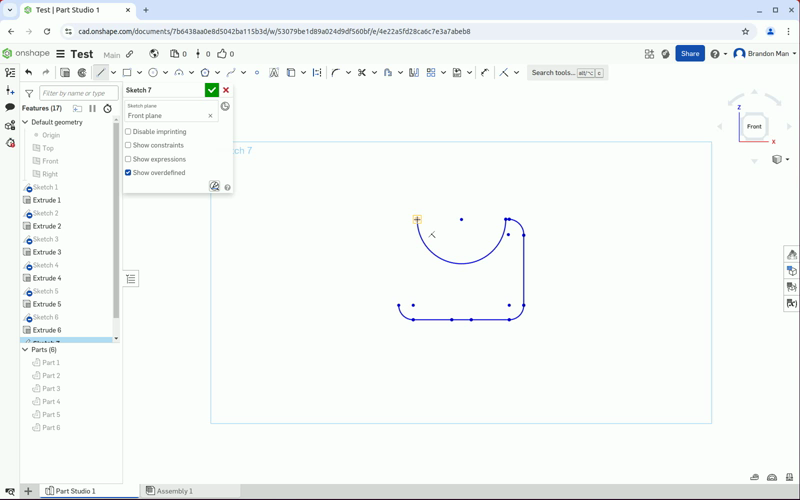
click(417, 219)
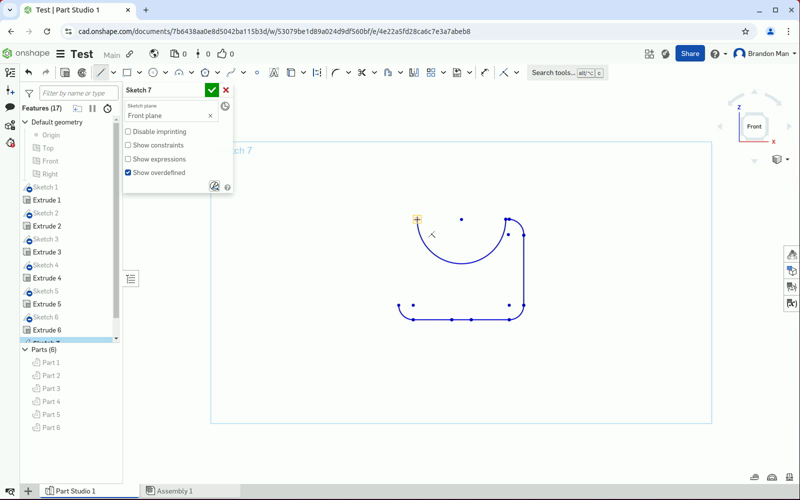
key_down(shift)
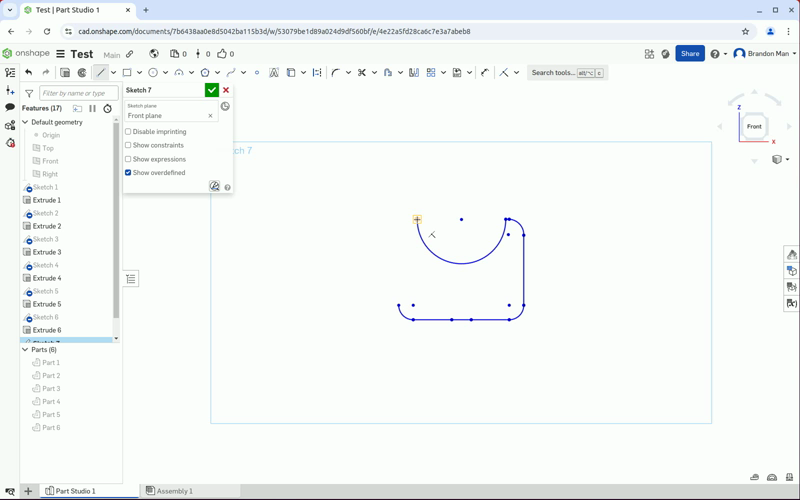
mouse_move(447, 219)
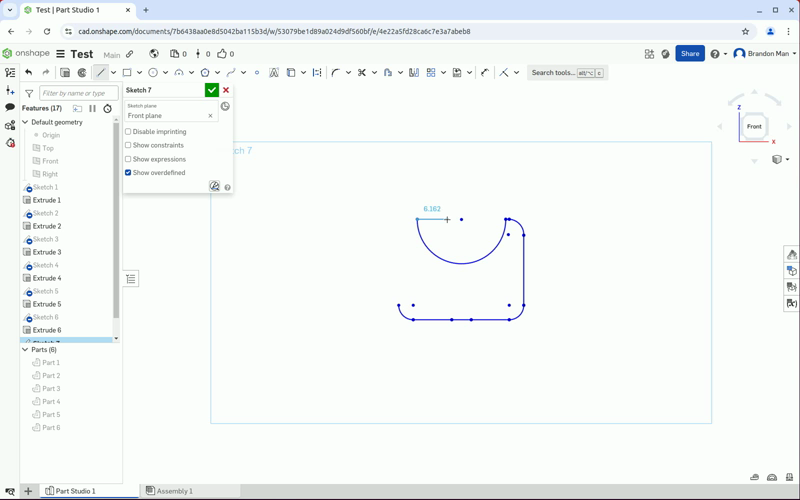
mouse_move(413, 219)
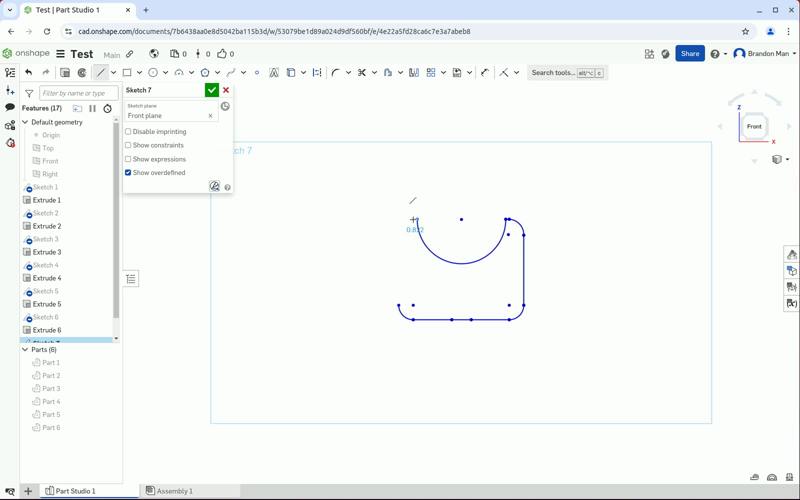
scroll(6)
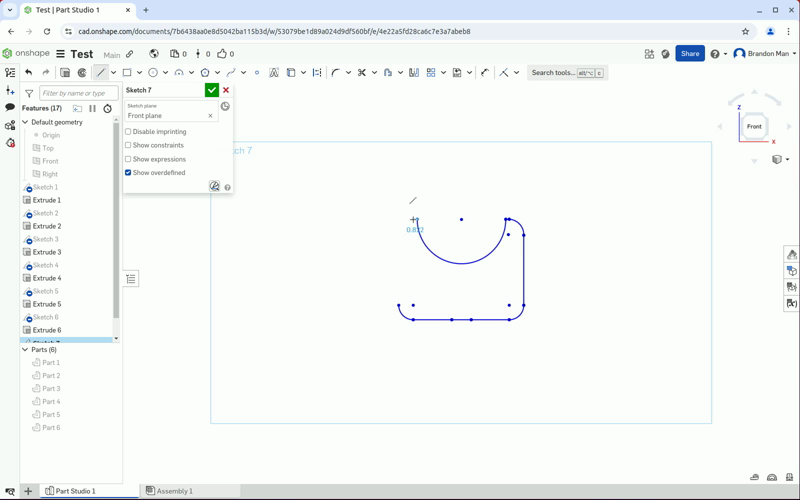
scroll(6)
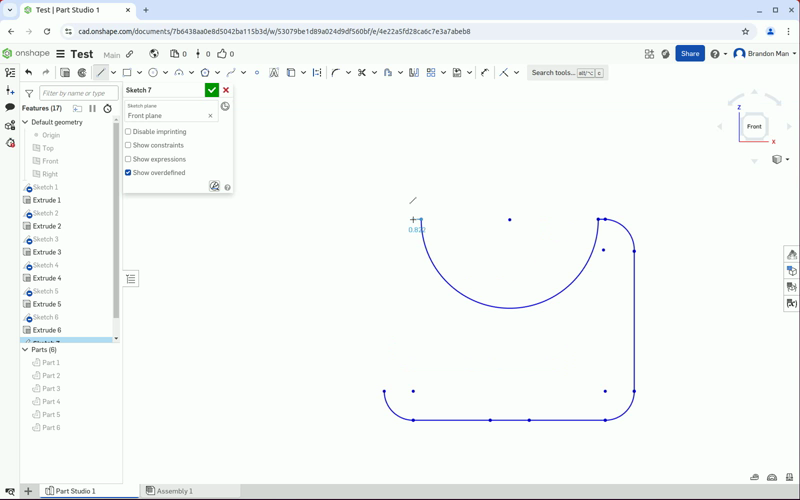
scroll(6)
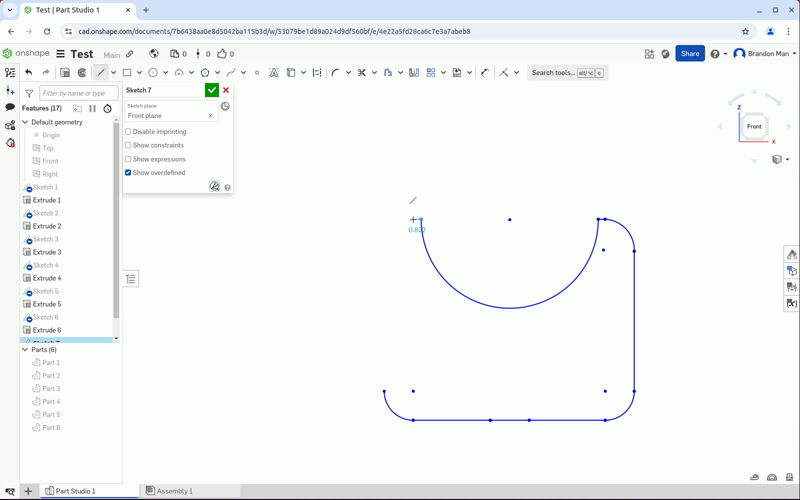
scroll(6)
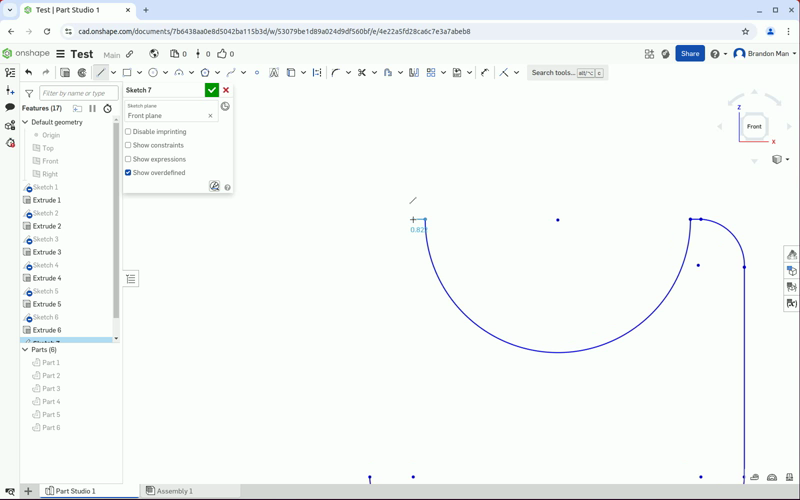
scroll(6)
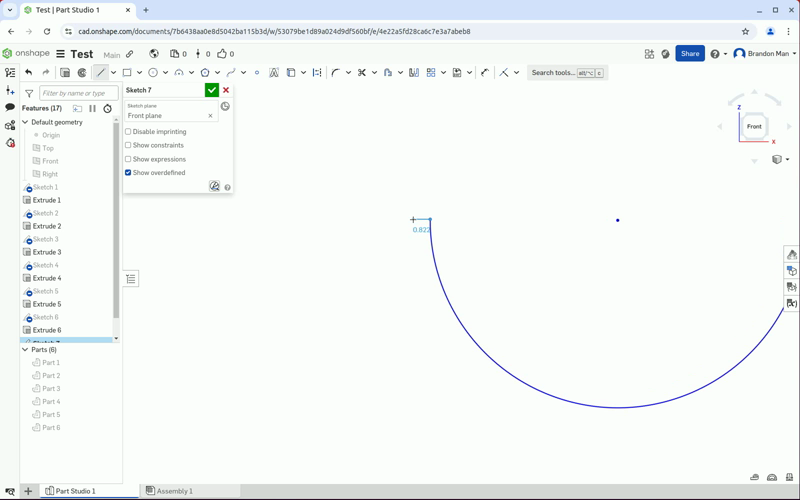
scroll(6)
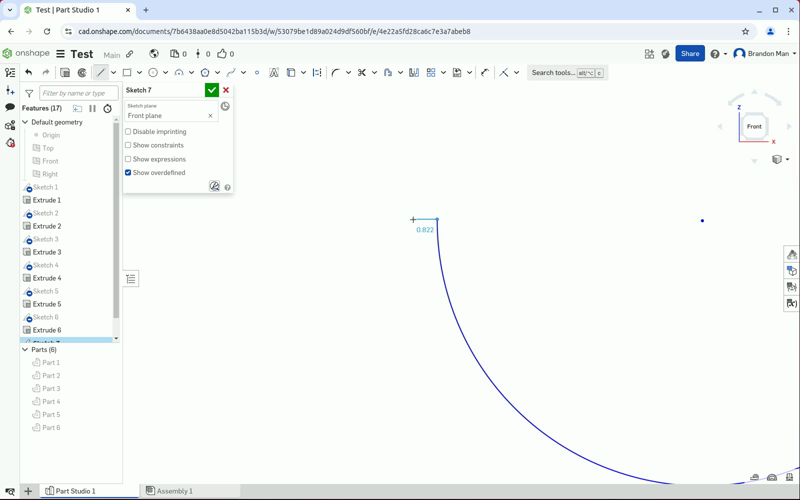
scroll(6)
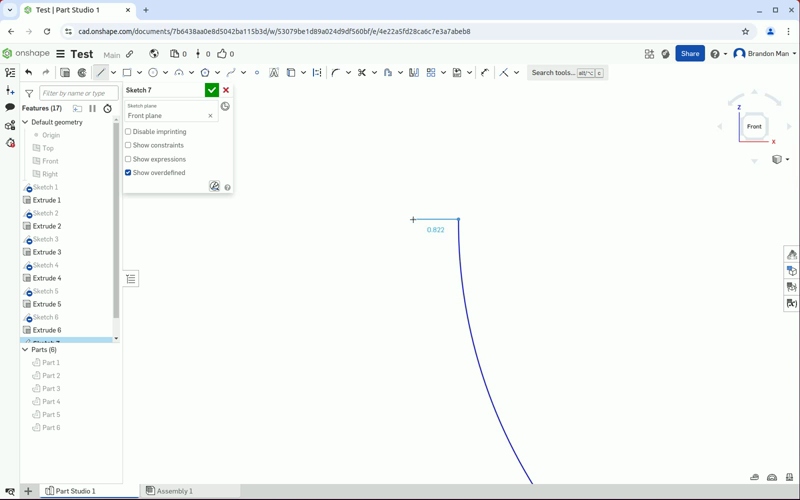
click(413, 219)
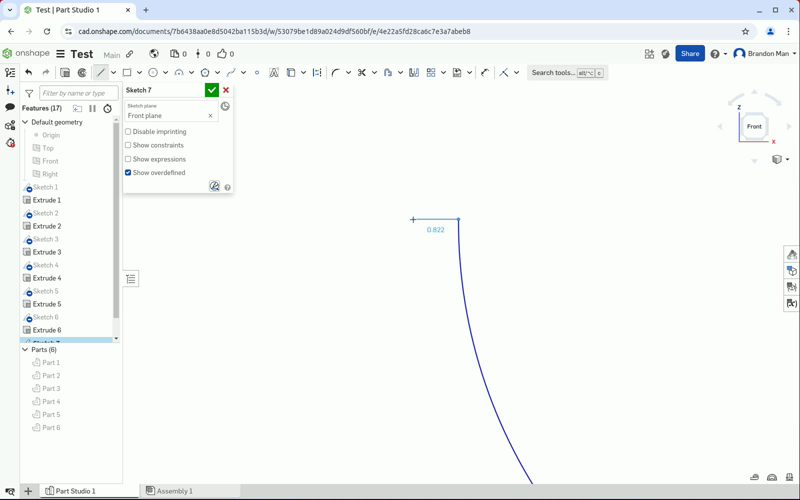
scroll(-6)
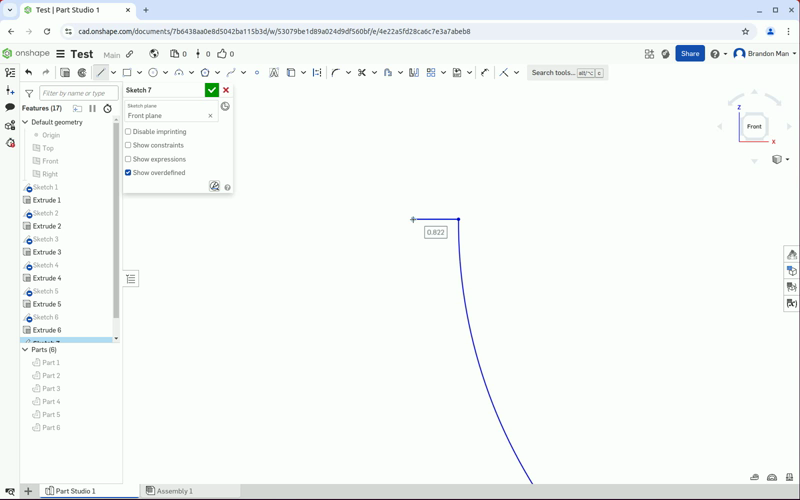
scroll(-6)
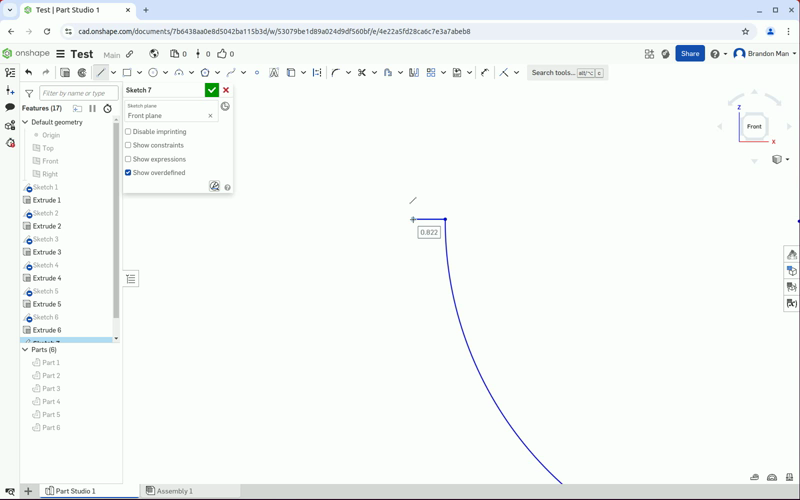
scroll(-6)
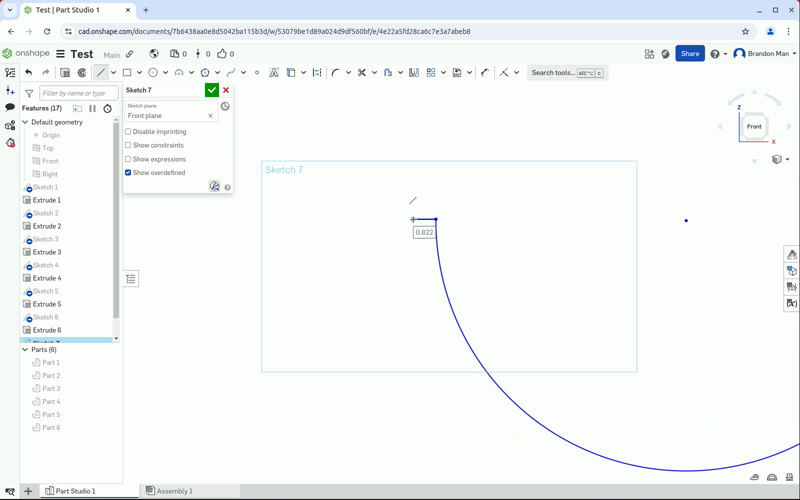
scroll(-6)
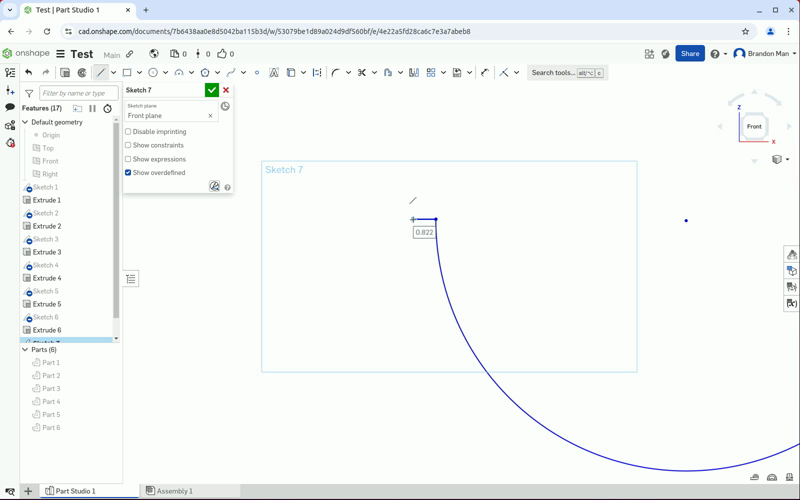
scroll(-6)
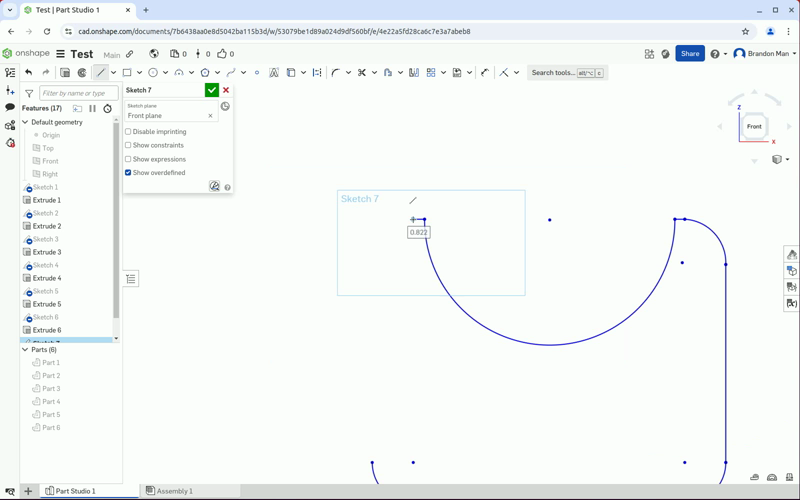
scroll(-6)
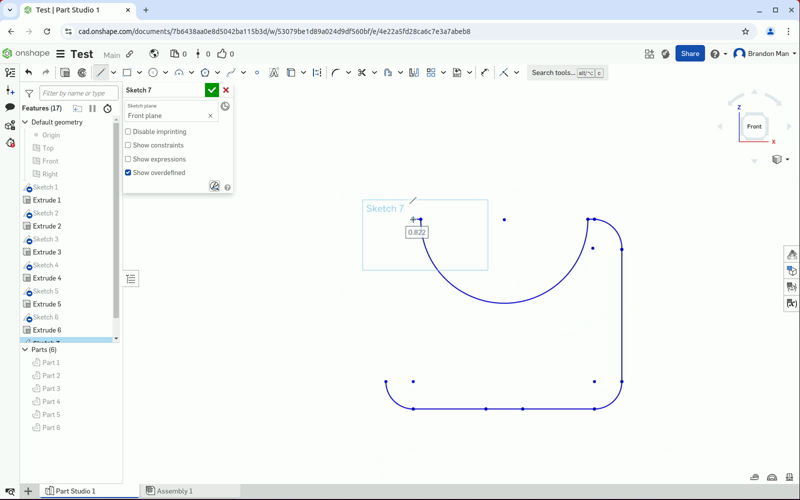
scroll(-6)
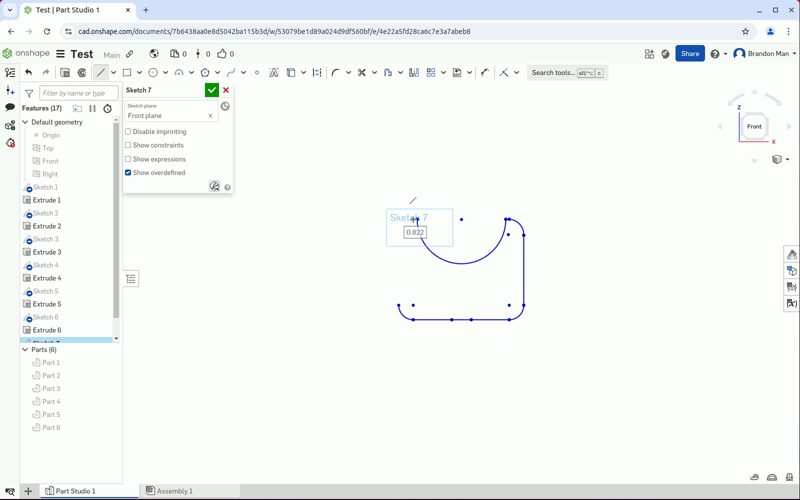
key_up(shift)
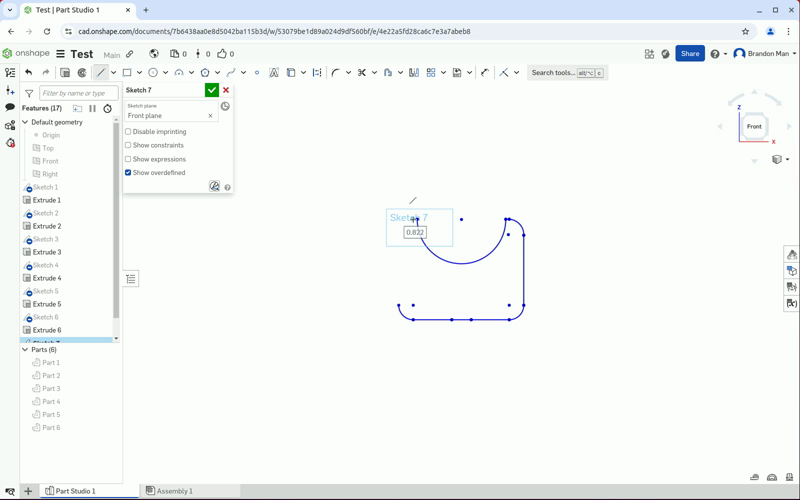
key(esc)
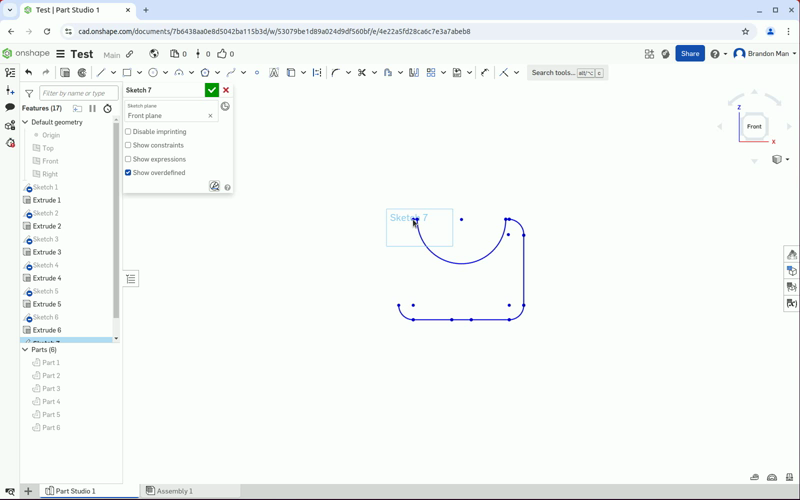
key(a)
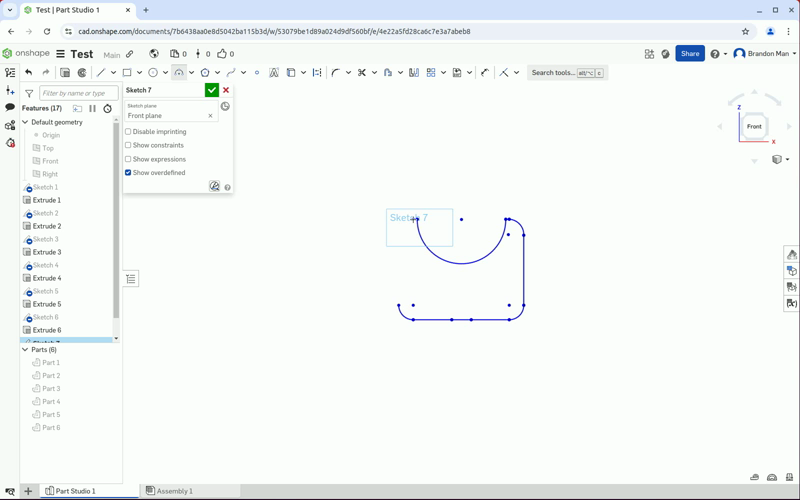
mouse_move(413, 219)
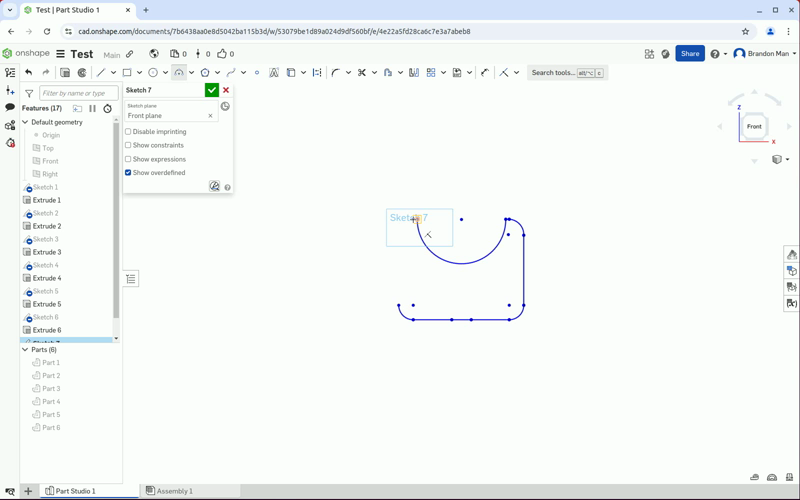
scroll(6)
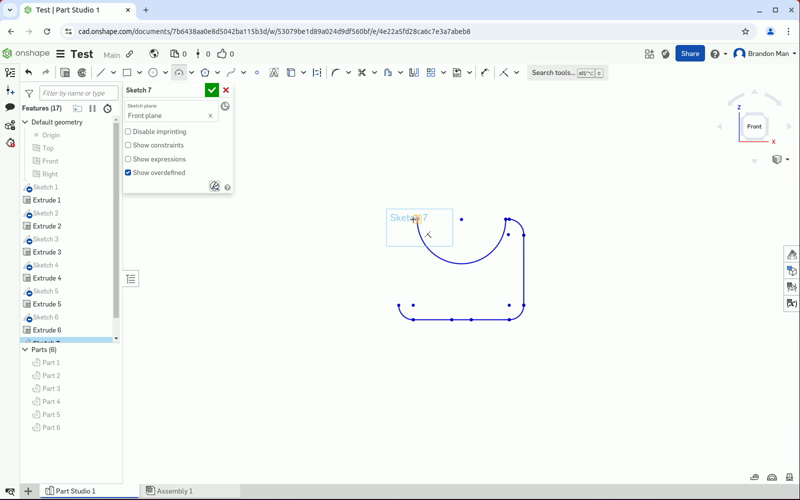
scroll(6)
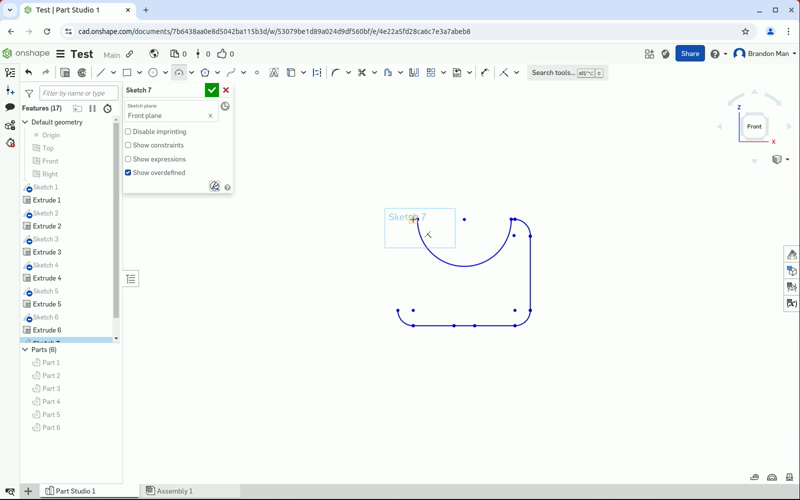
scroll(6)
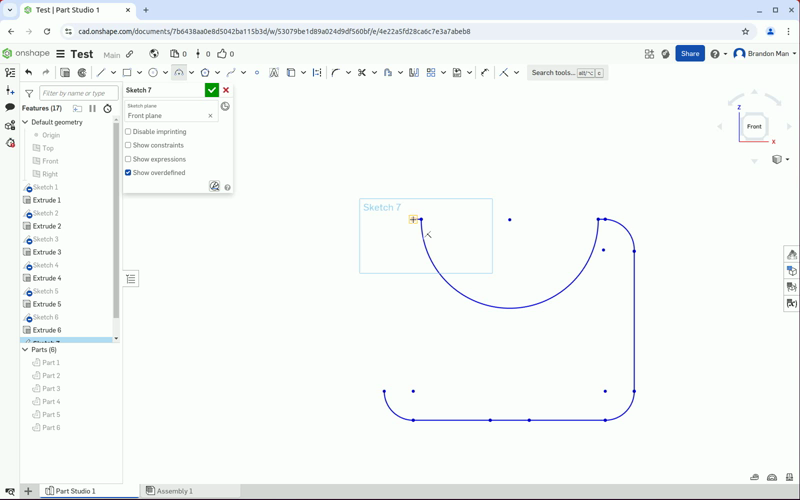
scroll(6)
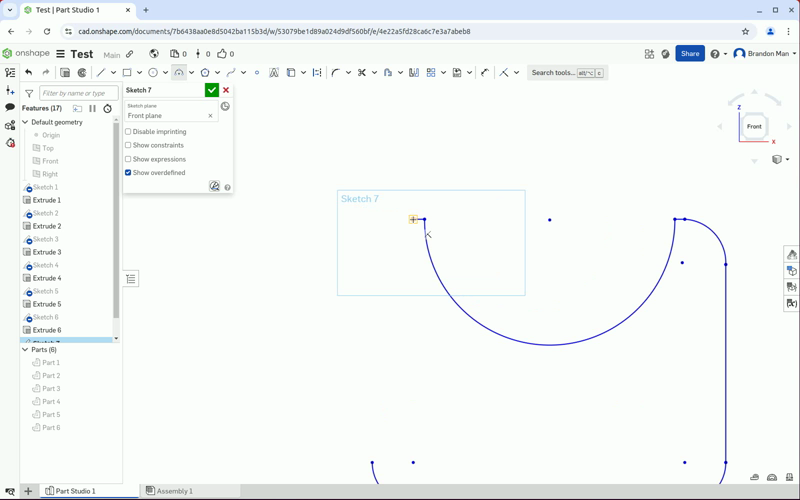
scroll(6)
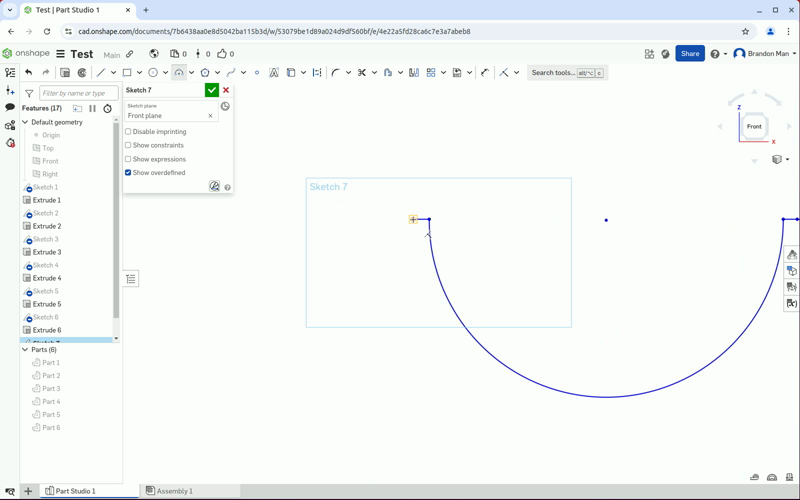
scroll(6)
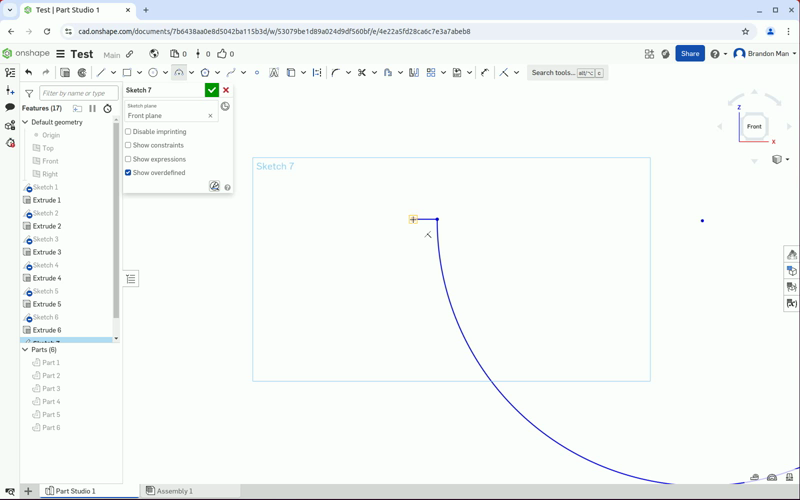
scroll(6)
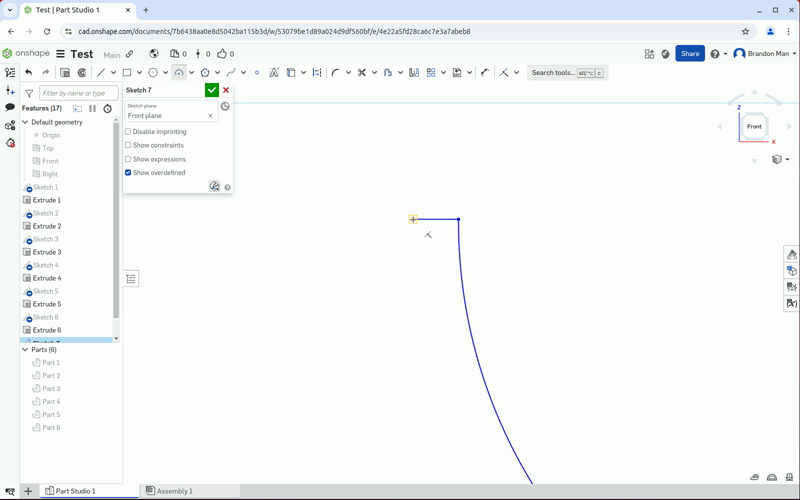
click(413, 219)
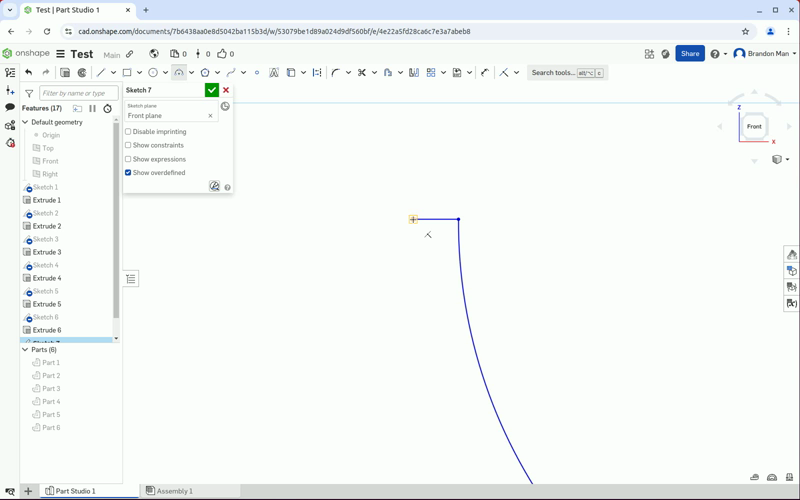
scroll(-6)
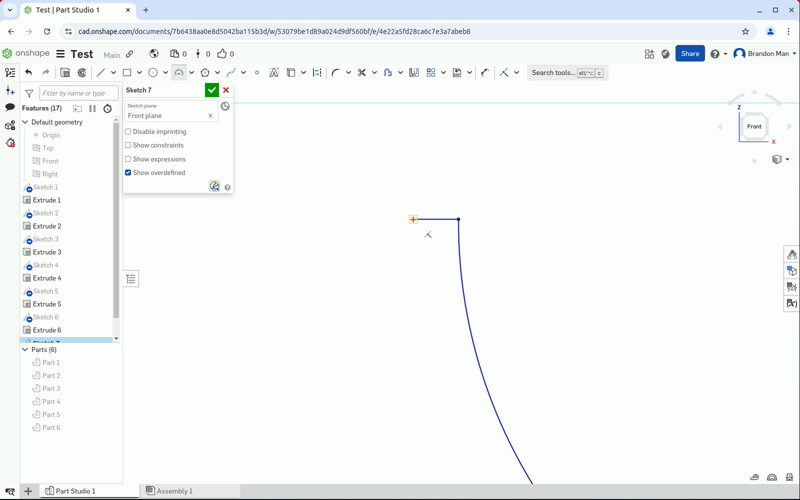
scroll(-6)
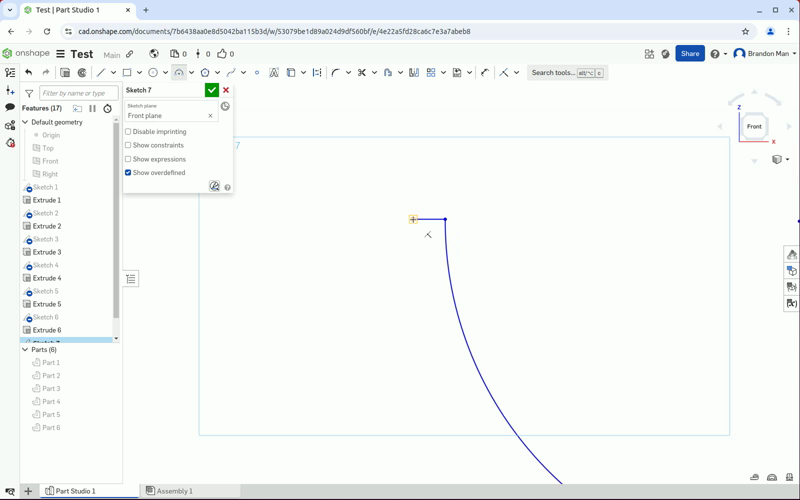
scroll(-6)
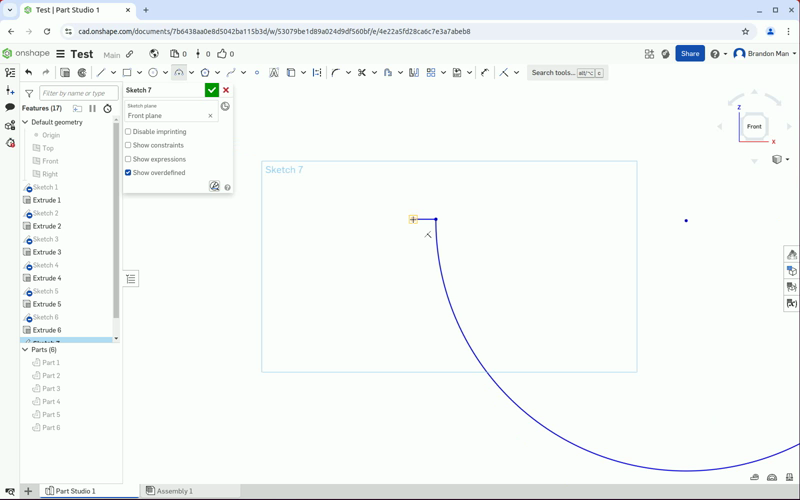
scroll(-6)
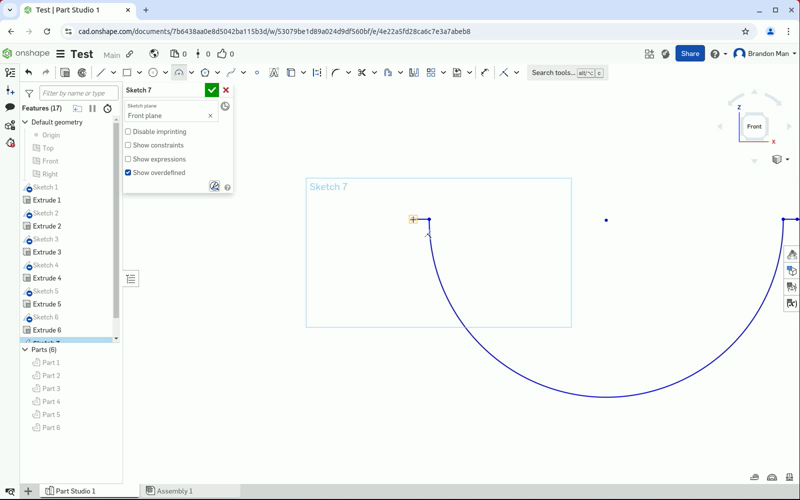
scroll(-6)
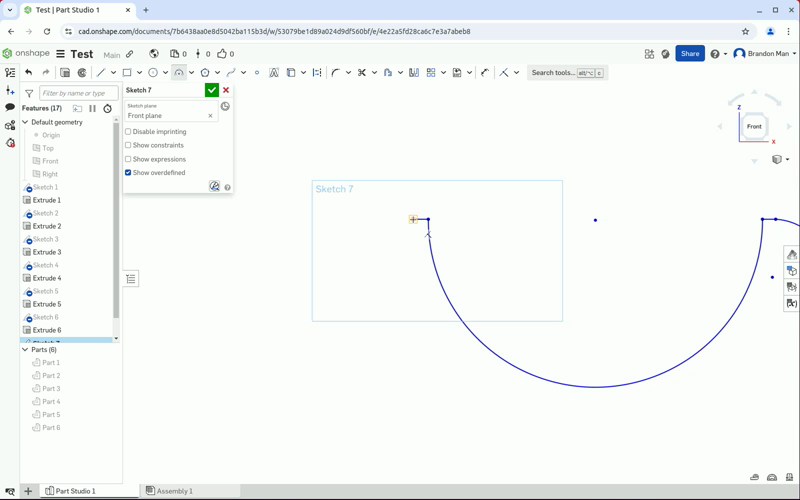
scroll(-6)
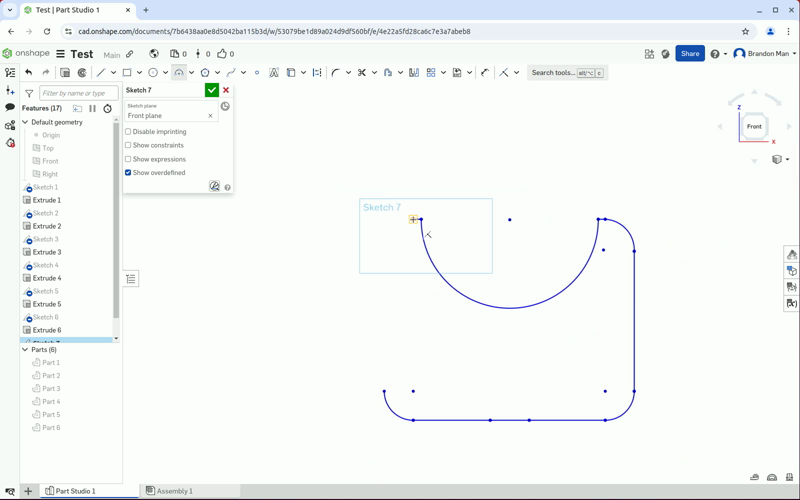
scroll(-6)
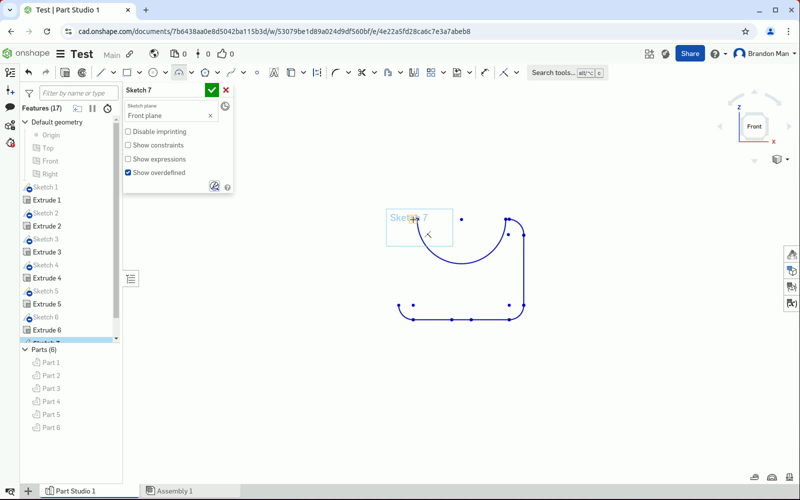
key_down(shift)
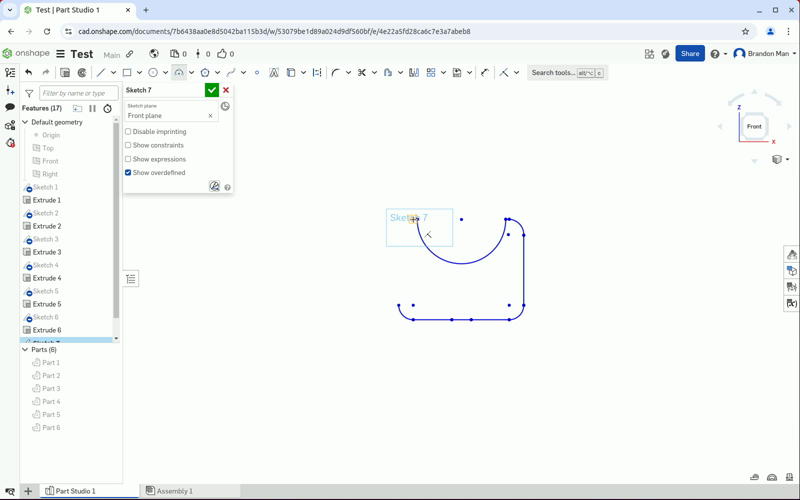
mouse_move(398, 235)
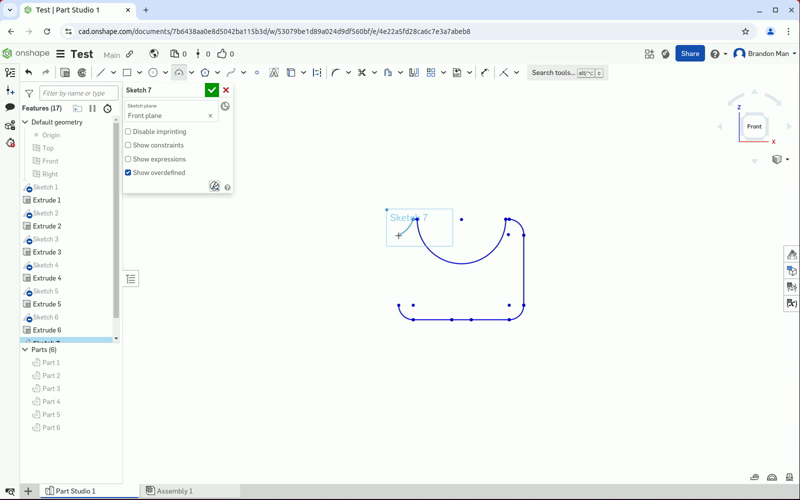
click(398, 235)
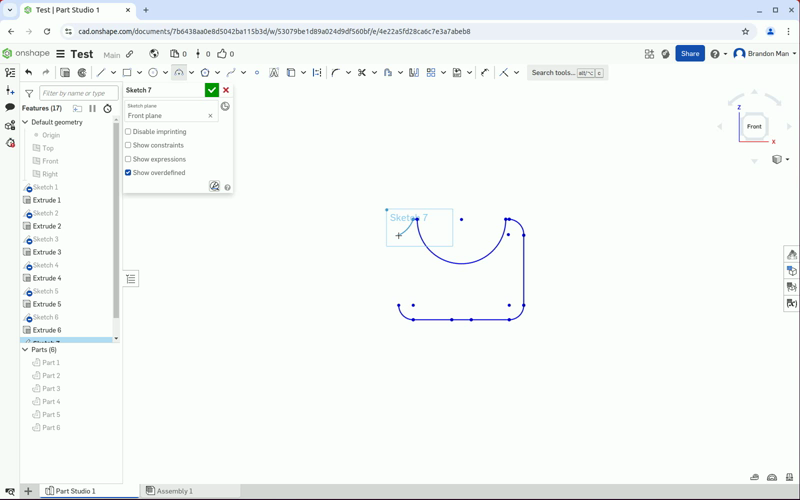
mouse_move(402, 224)
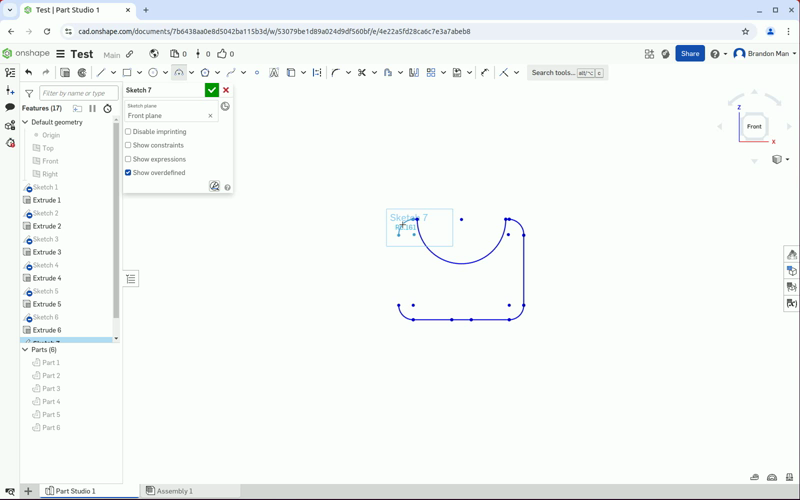
click(402, 224)
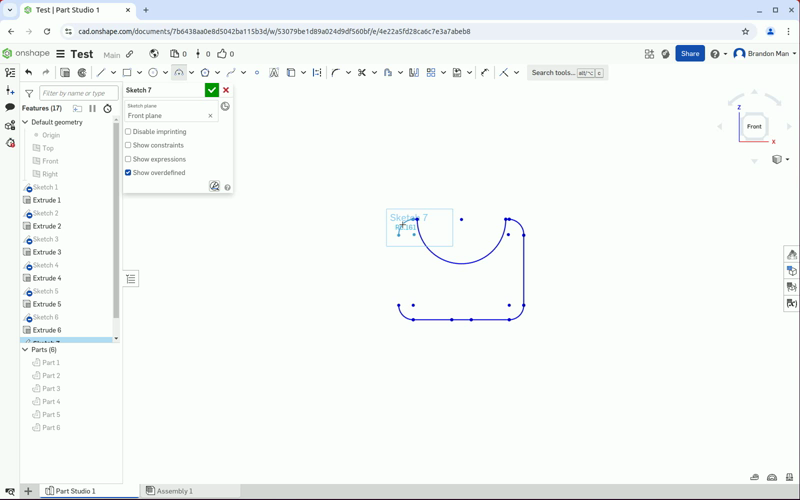
key_up(shift)
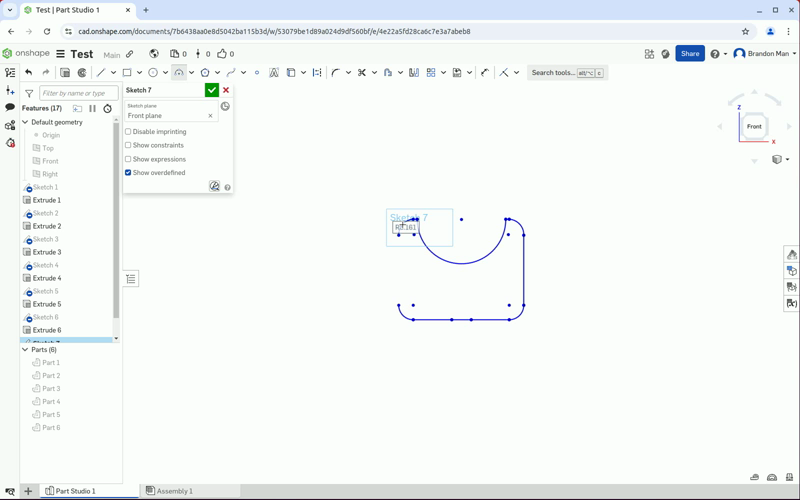
key(esc)
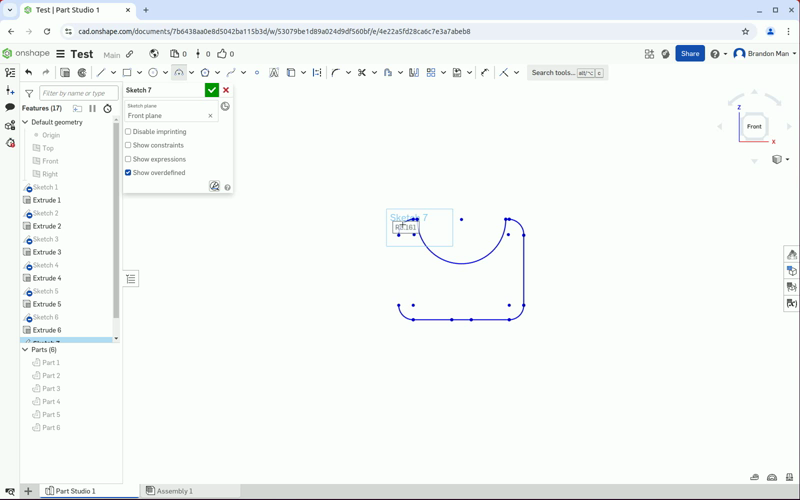
key(l)
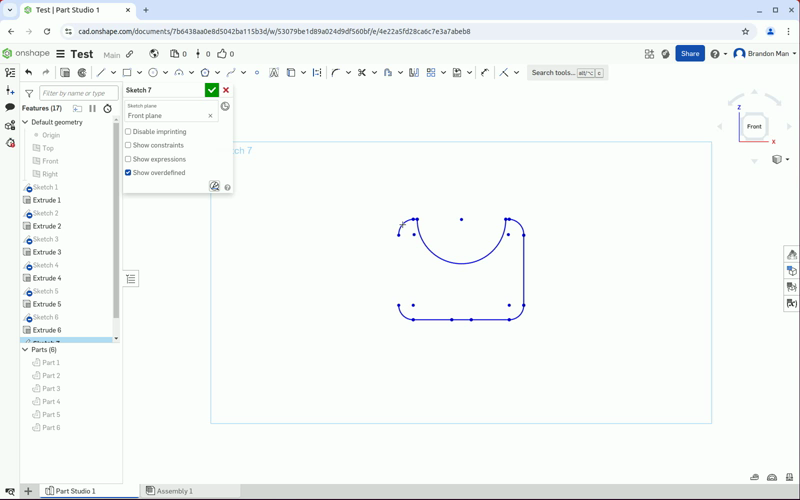
mouse_move(398, 235)
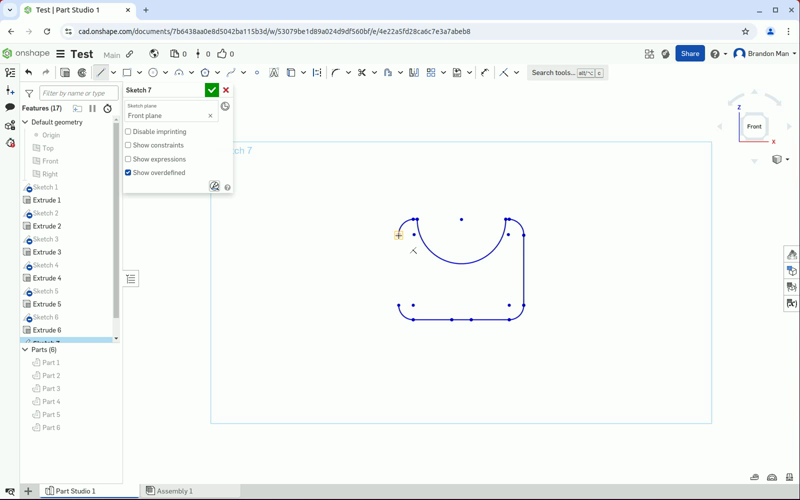
click(398, 235)
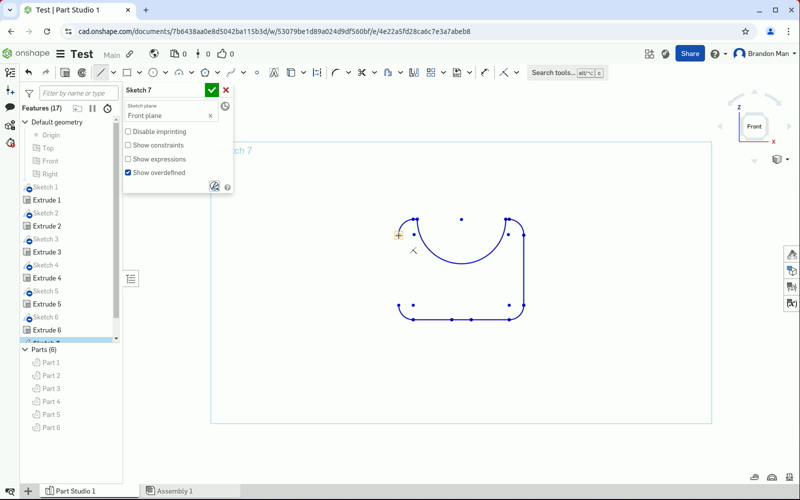
key_down(shift)
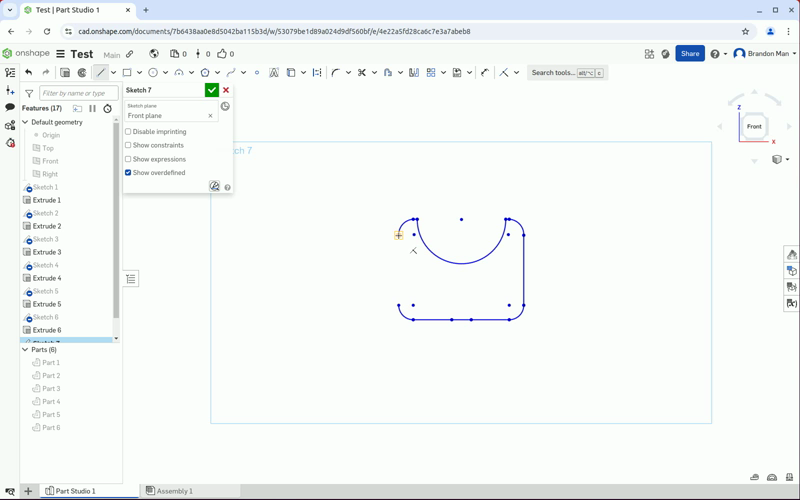
mouse_move(398, 305)
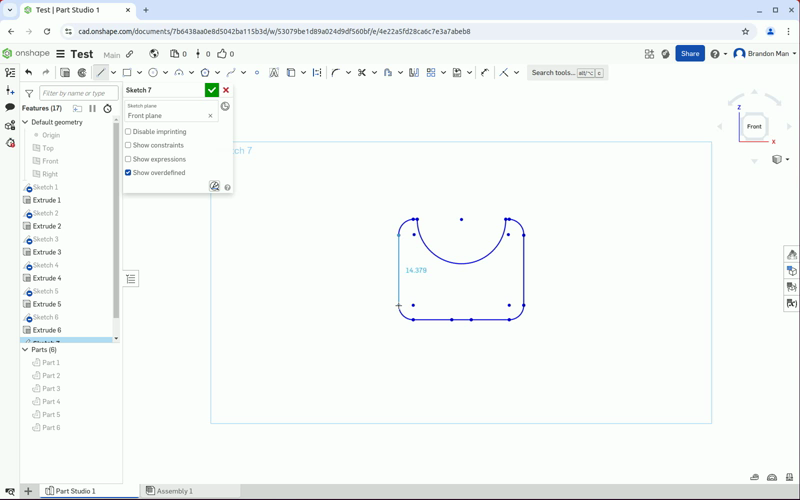
key_up(shift)
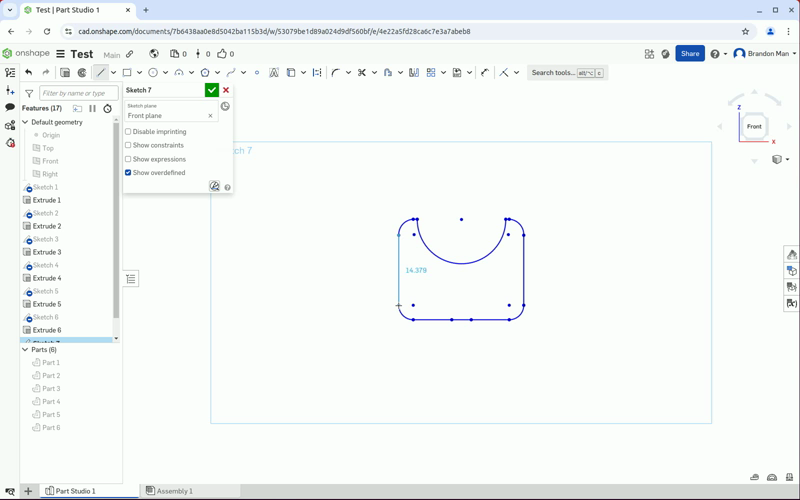
click(398, 305)
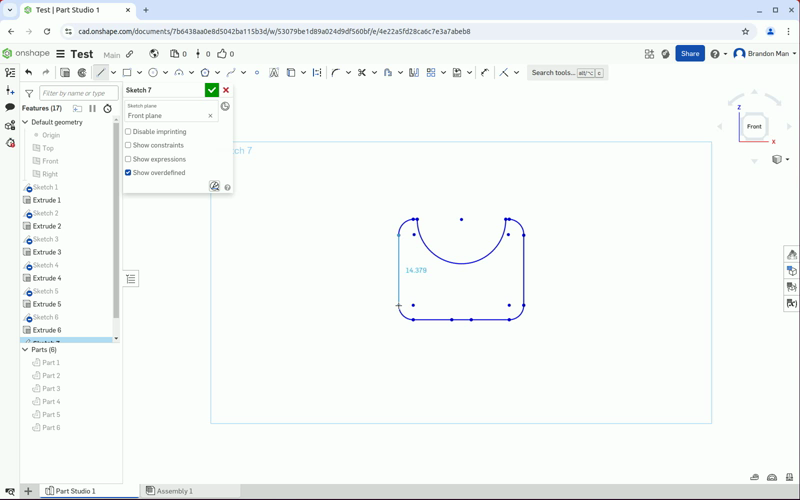
key(esc)
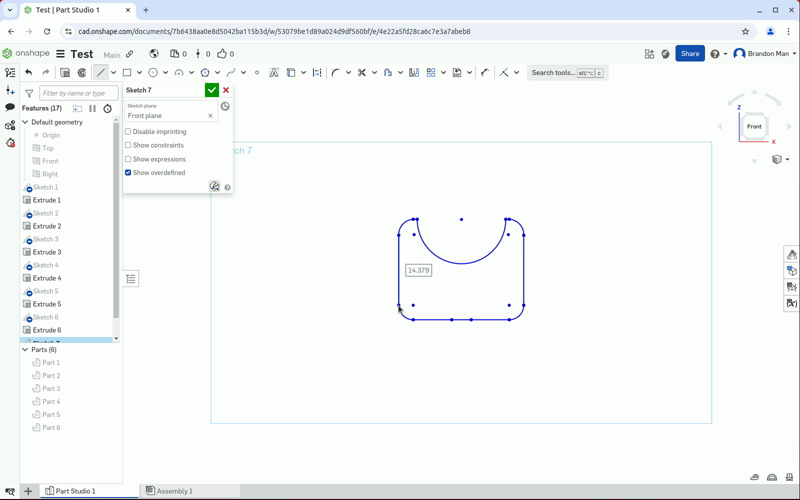
mouse_move(499, 236)
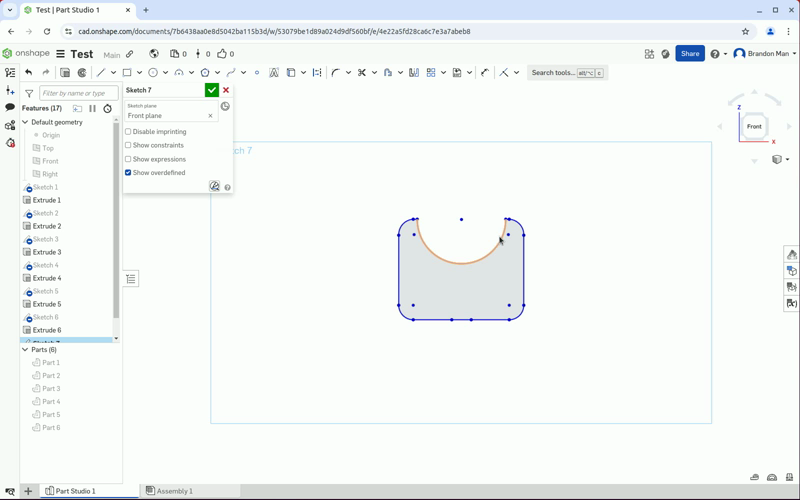
scroll(6)
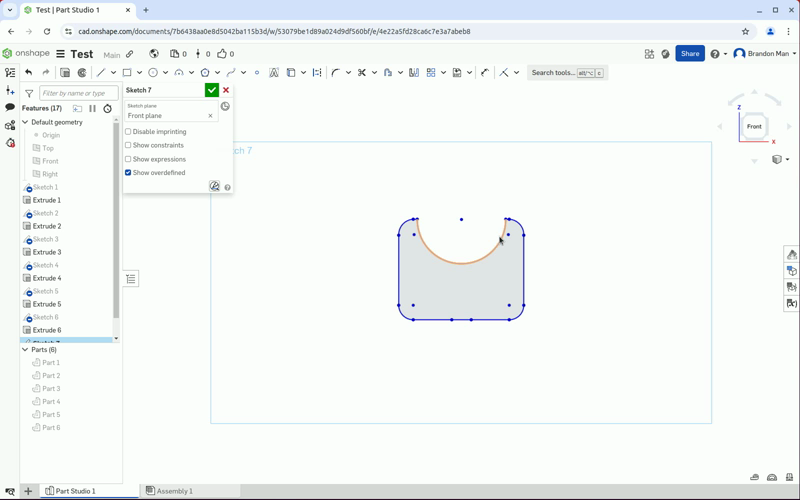
scroll(6)
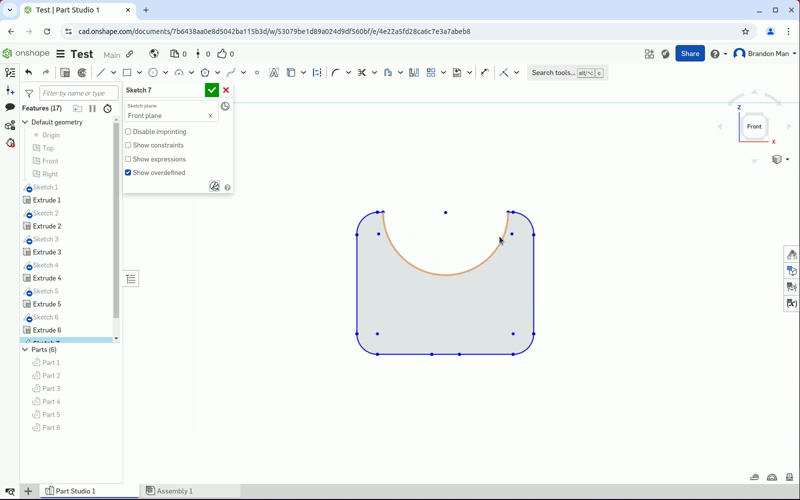
scroll(6)
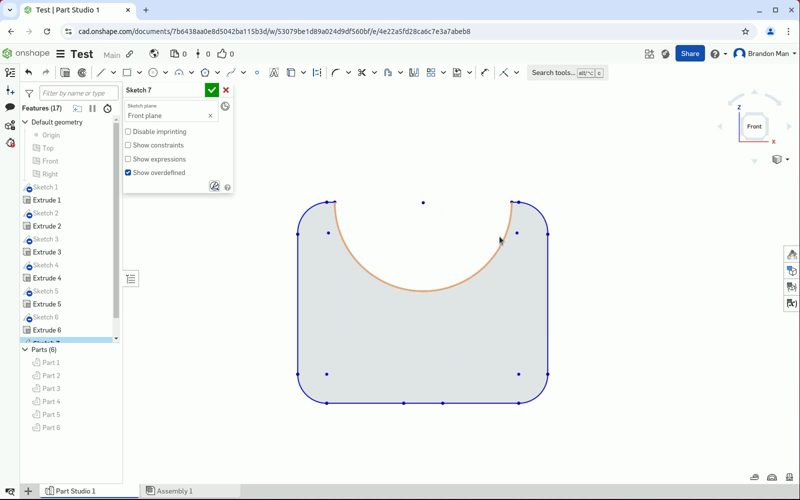
scroll(6)
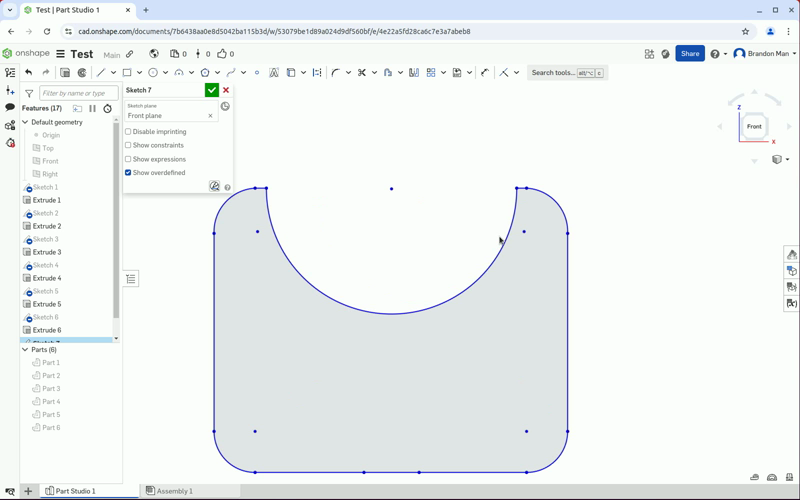
scroll(6)
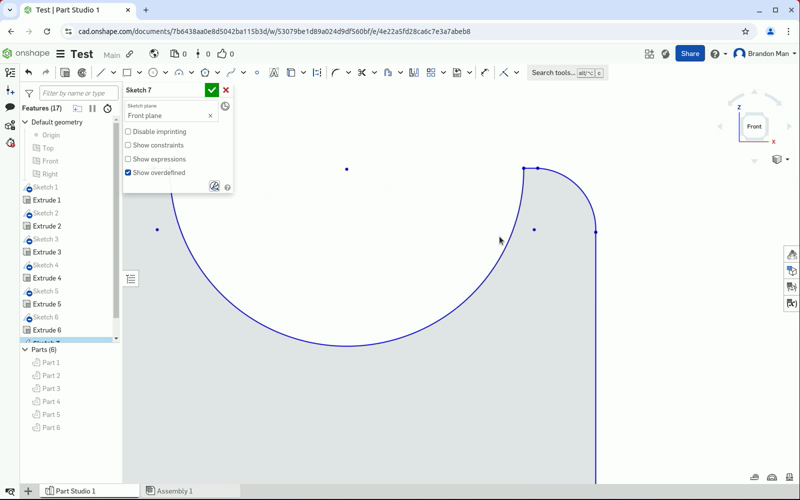
scroll(6)
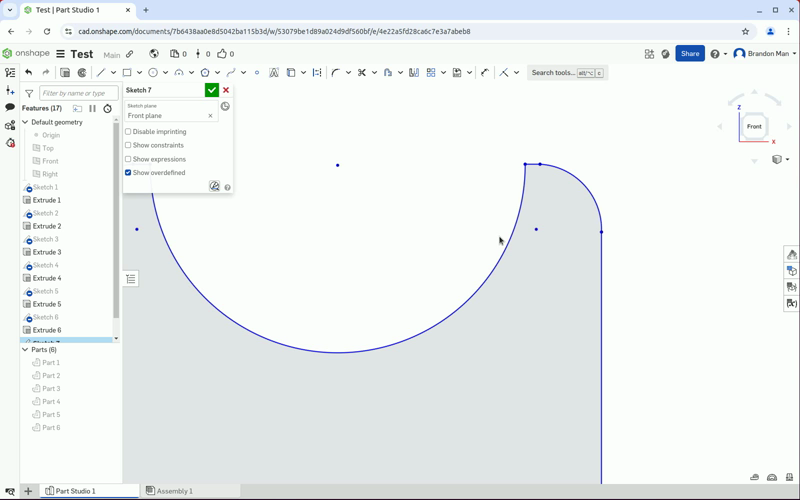
scroll(6)
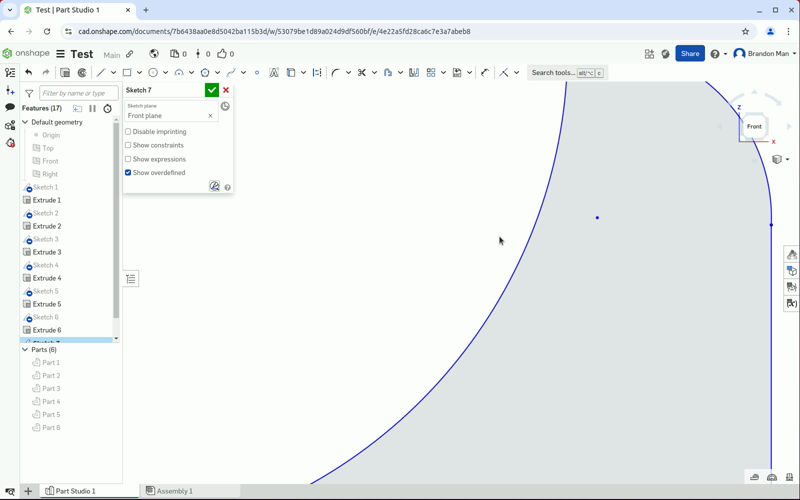
click(499, 236)
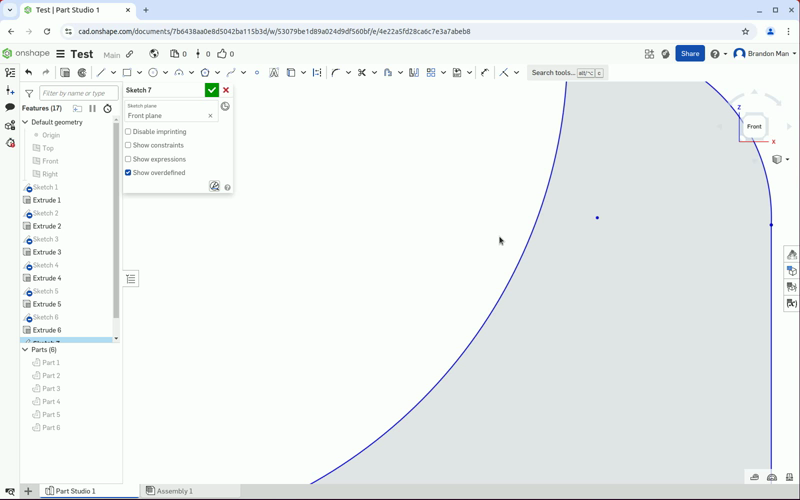
scroll(-6)
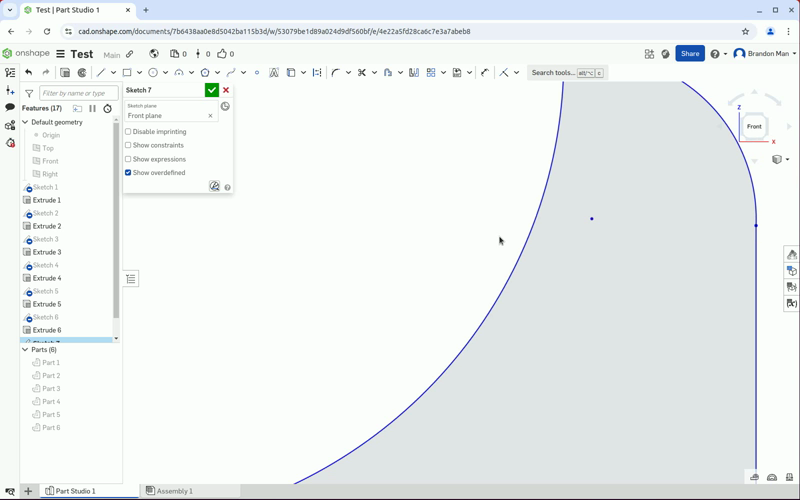
scroll(-6)
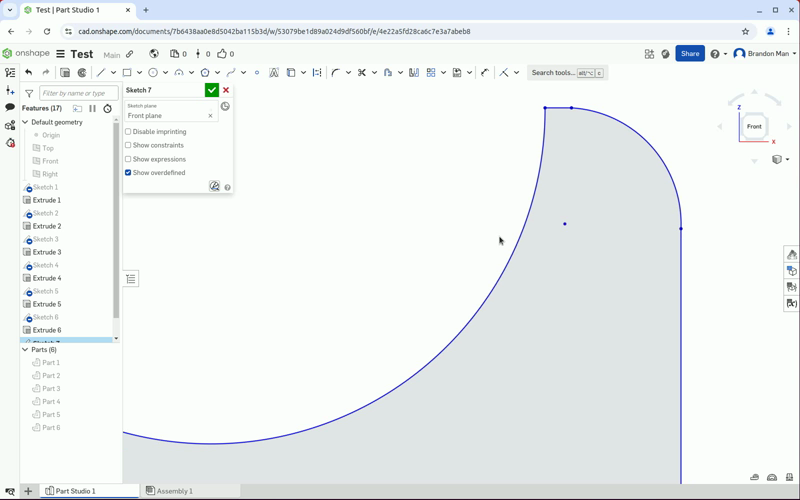
scroll(-6)
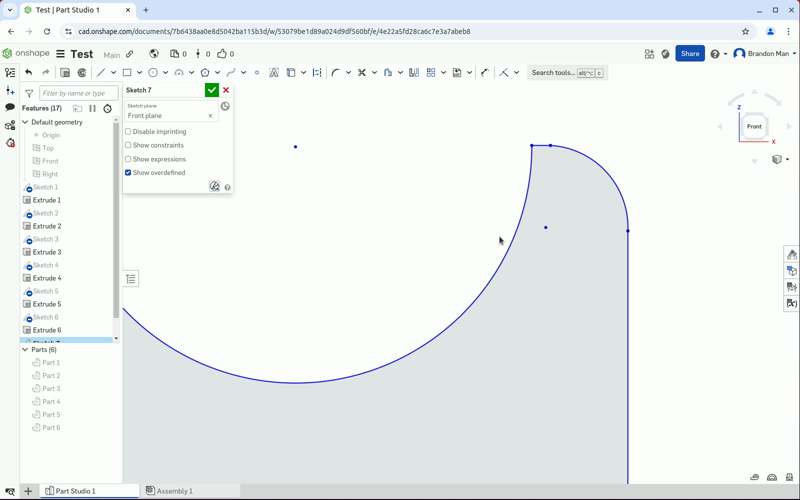
scroll(-6)
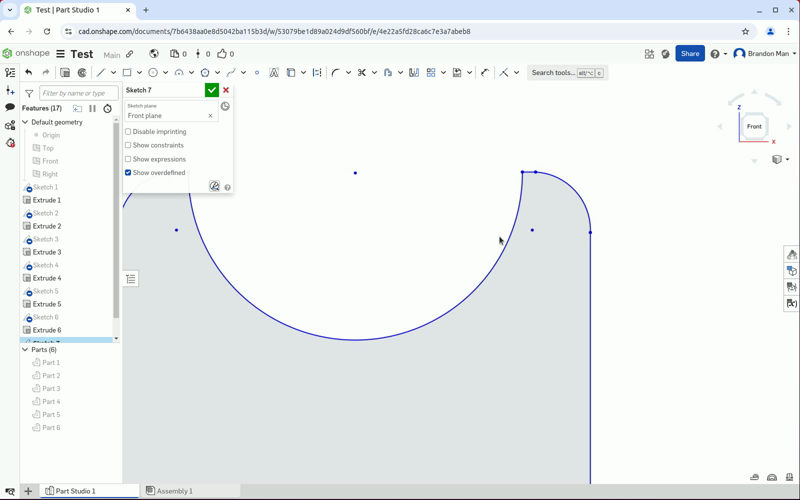
scroll(-6)
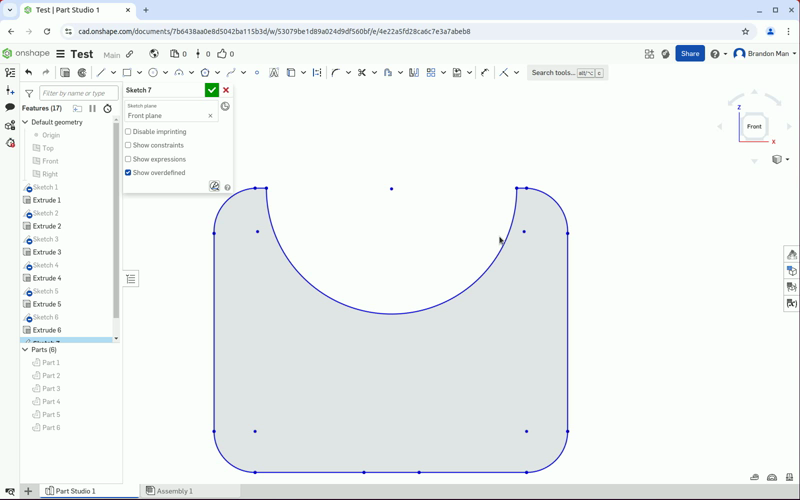
scroll(-6)
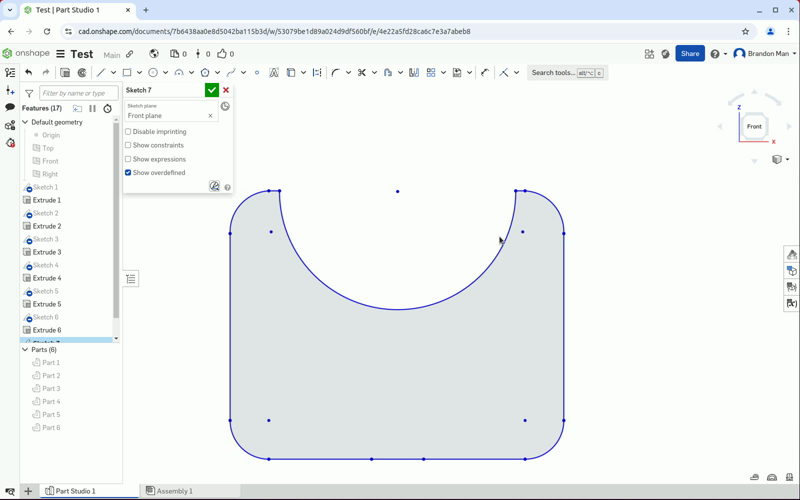
scroll(-6)
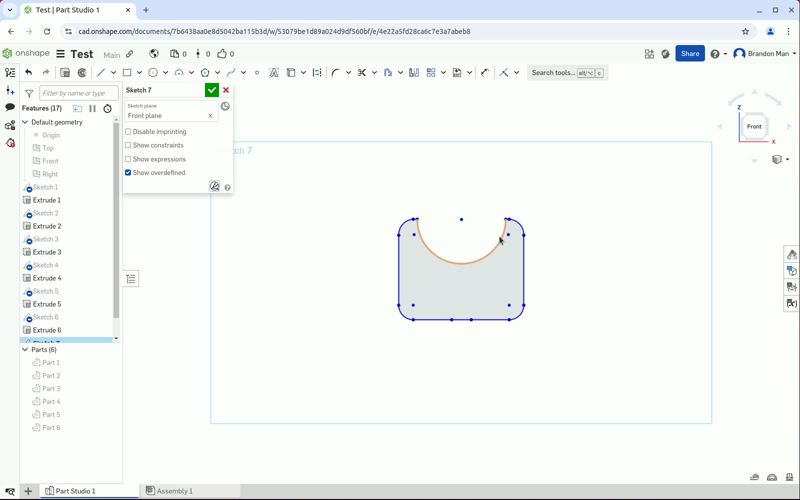
mouse_move(73, 352)
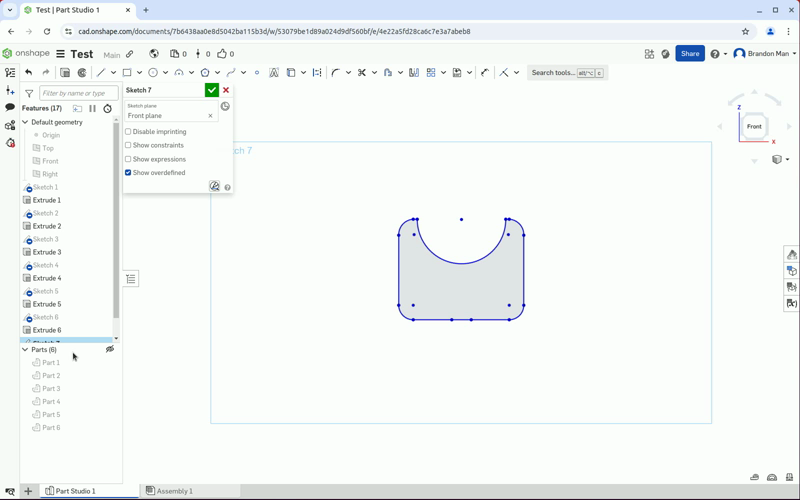
key(shift+y)
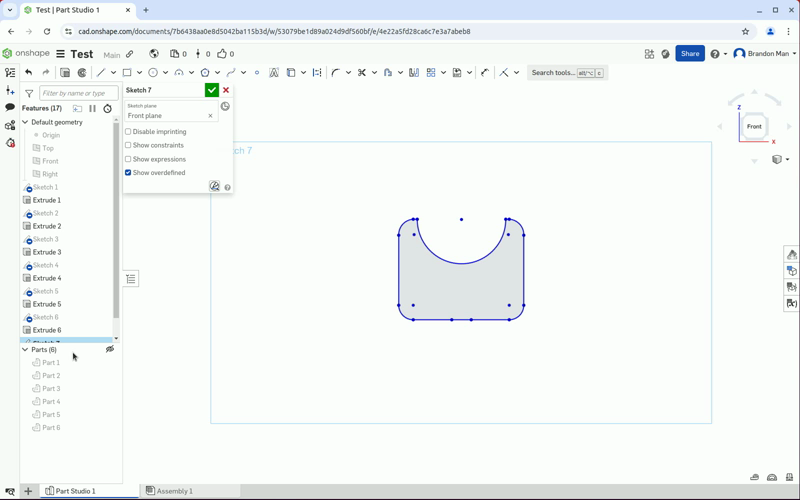
key(shift+e)
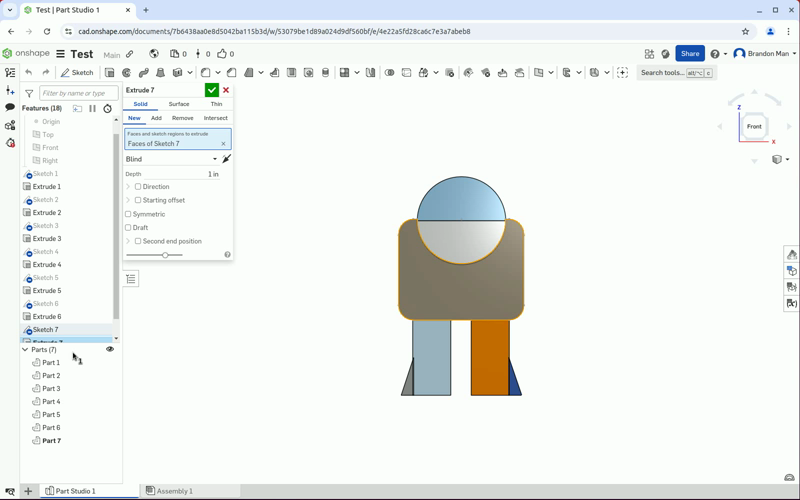
mouse_move(143, 106)
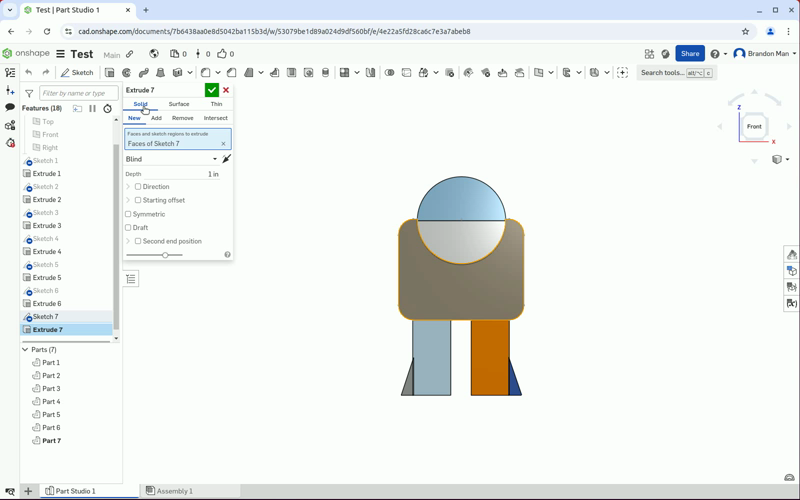
click(143, 106)
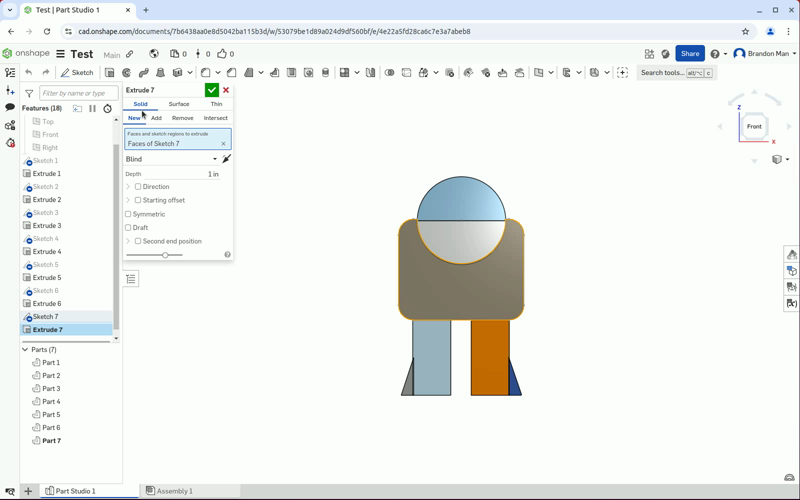
mouse_move(137, 120)
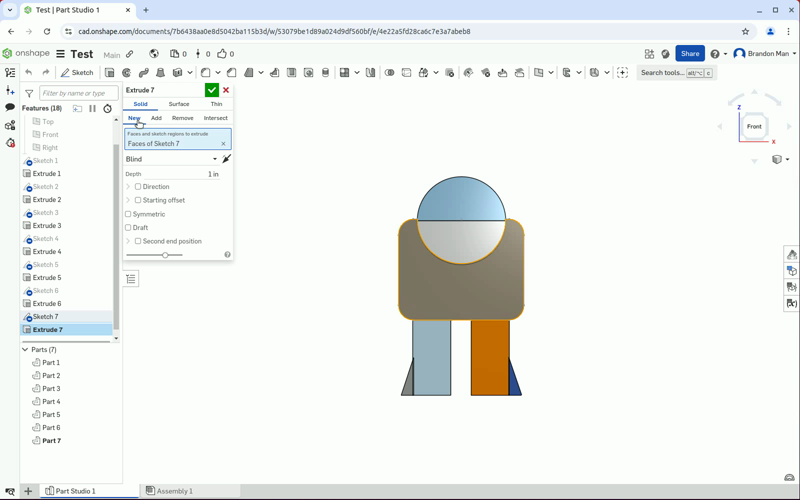
click(137, 120)
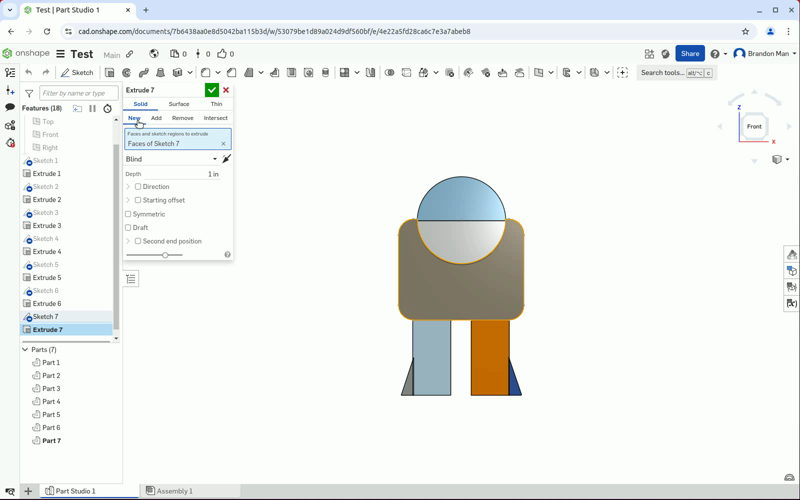
key(tab, 4)
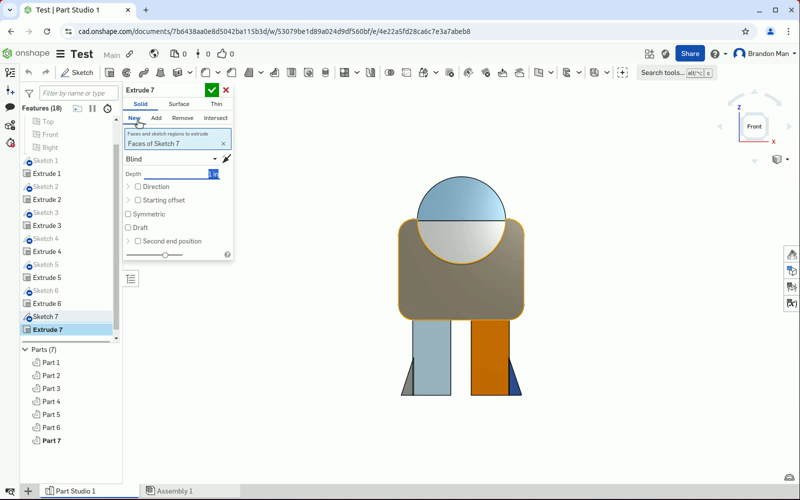
text(12.758)
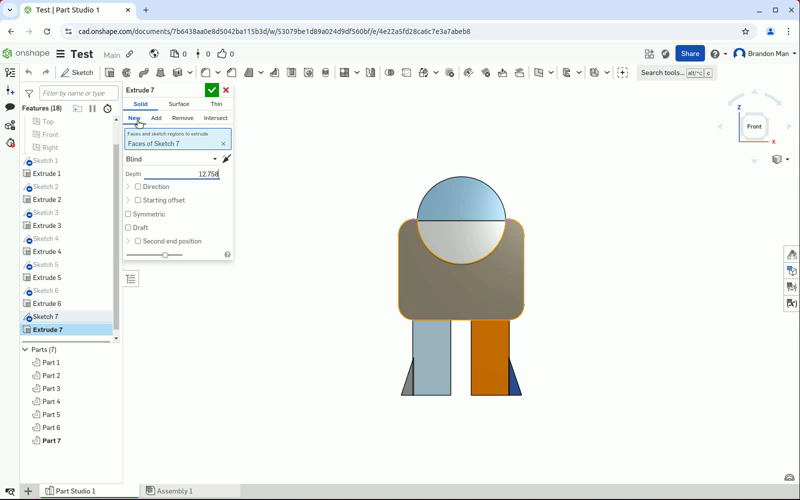
key(enter)
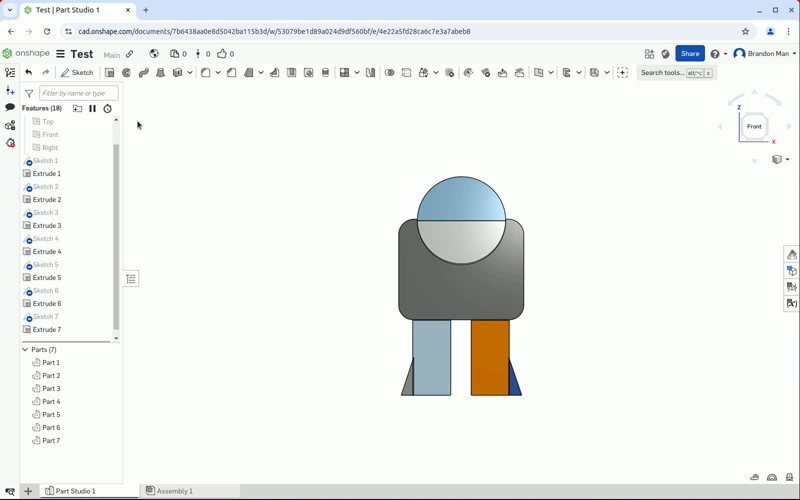
key(shift+h)
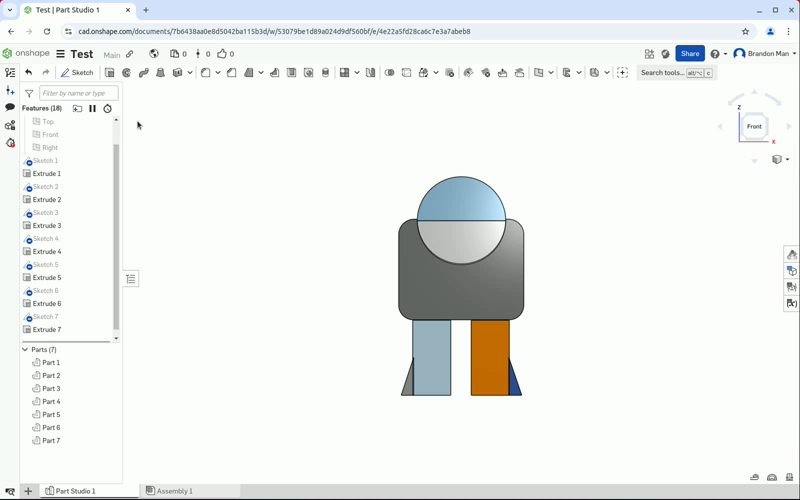
key(shift+h)
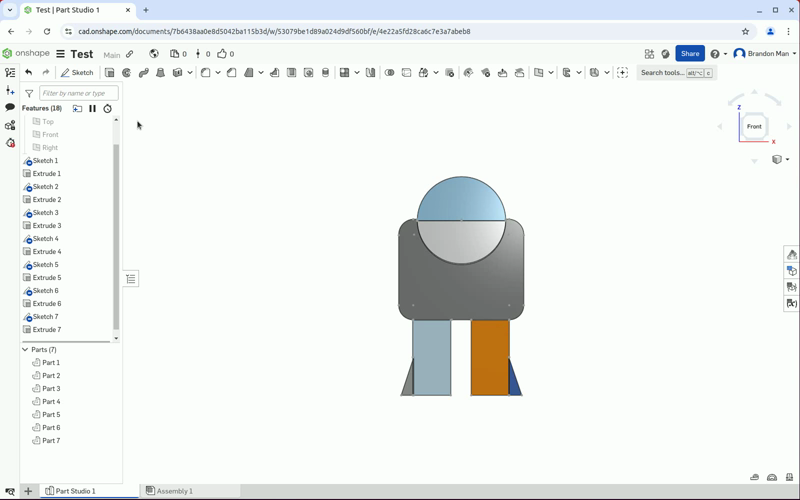
key(shift+7)
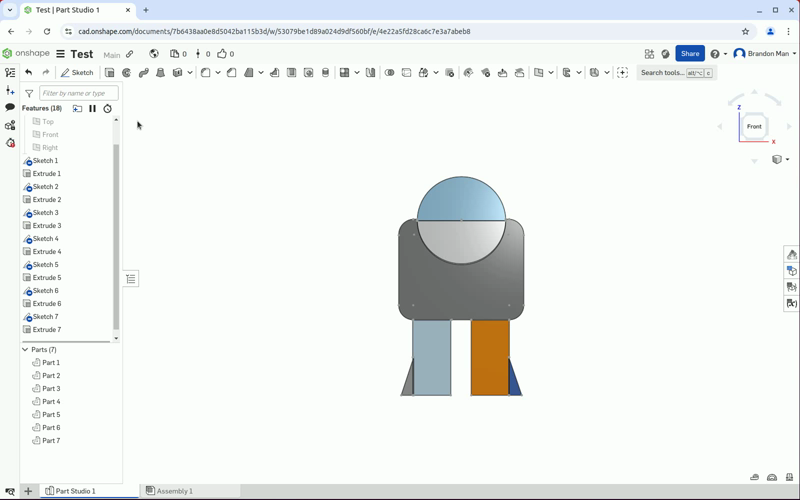
key(left, 2)
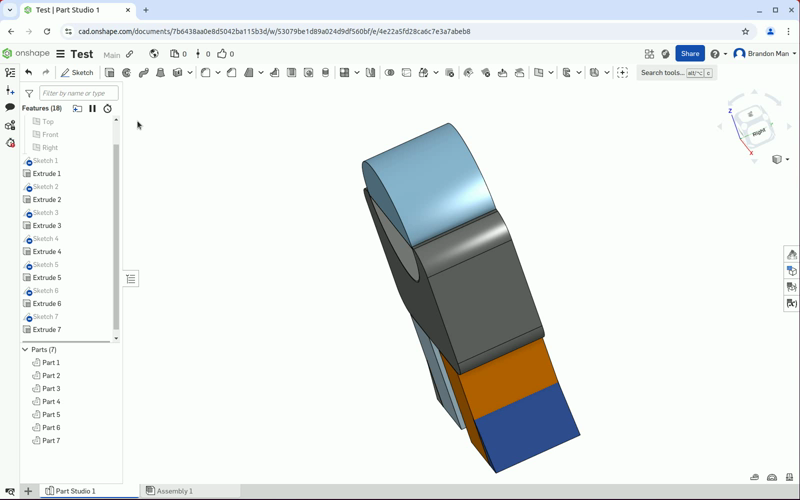
key(down, 2)
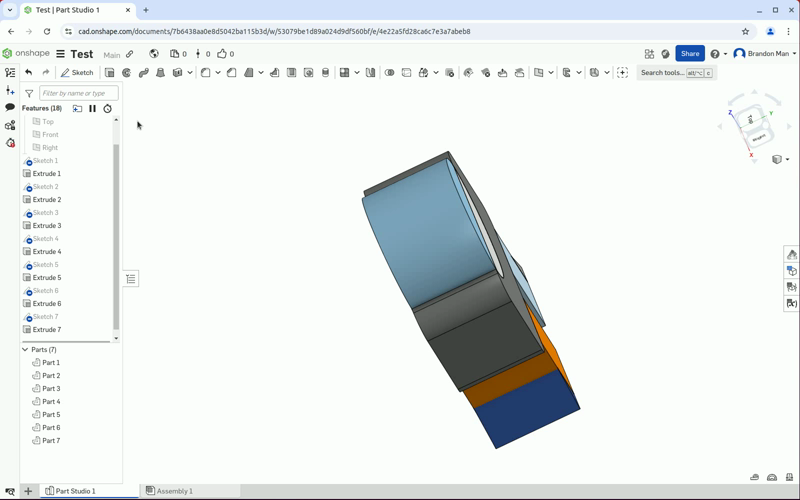
key(up, 2)
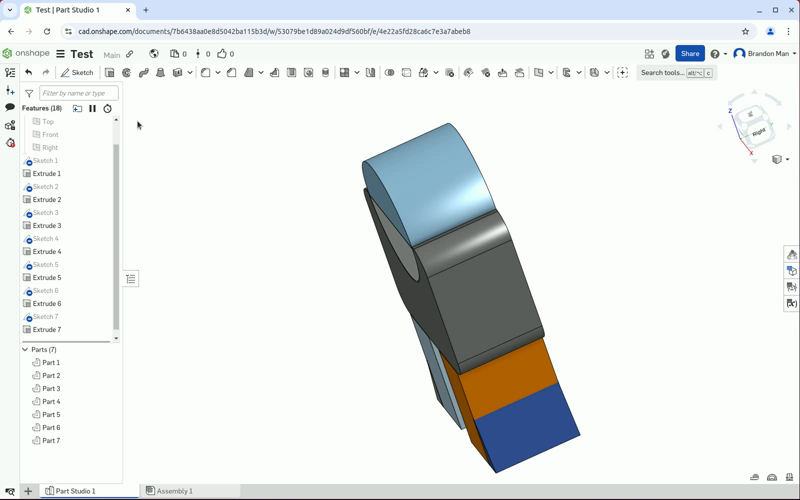
key(right, 2)
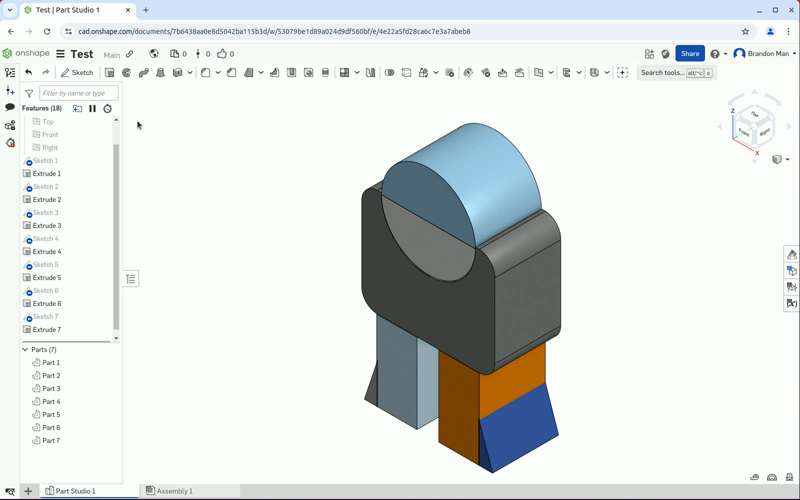
mouse_move(69, 163)
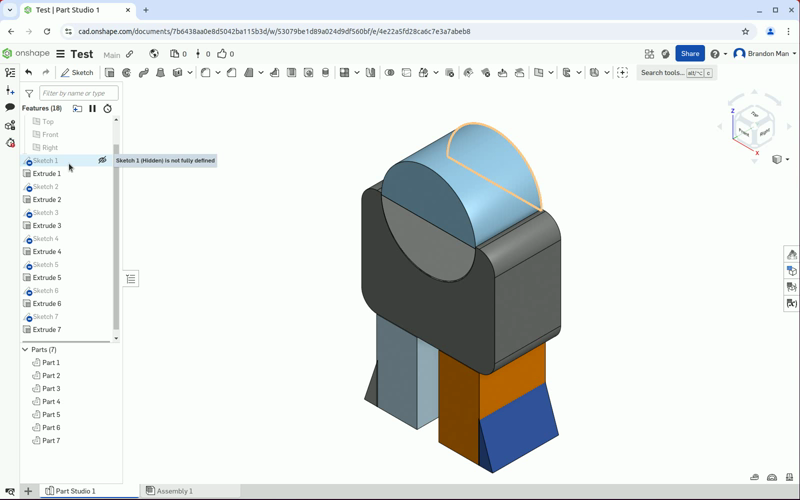
click(69, 163)